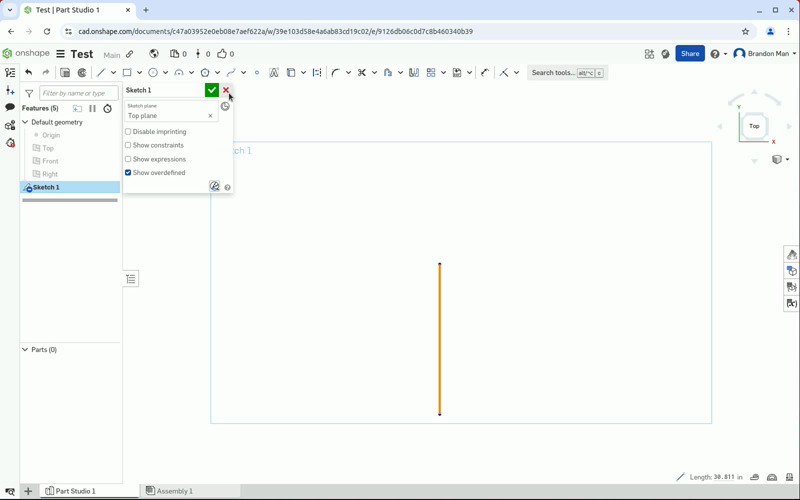
key(shift+h)
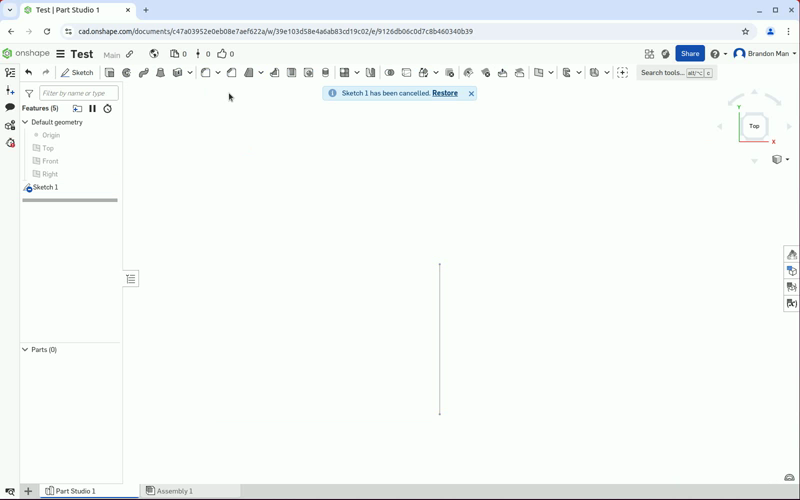
key(shift+s)
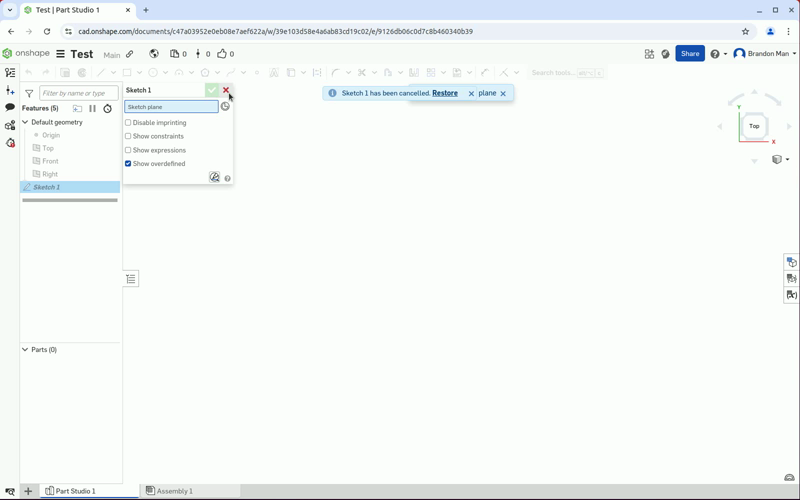
mouse_move(73, 150)
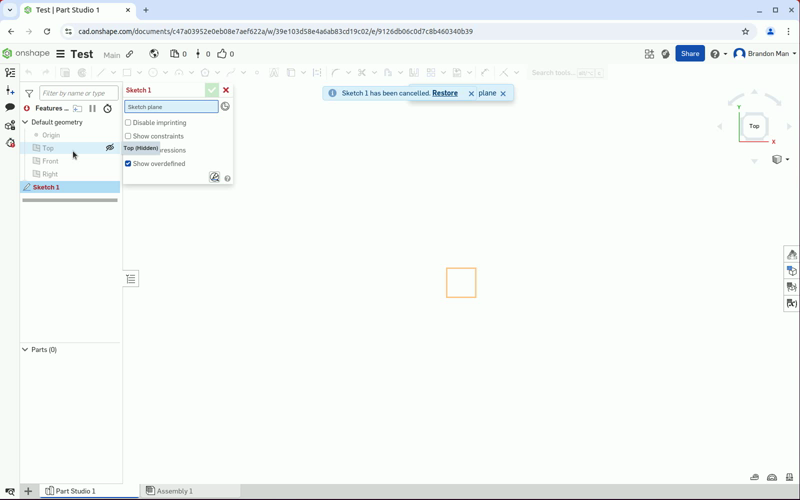
click(73, 150)
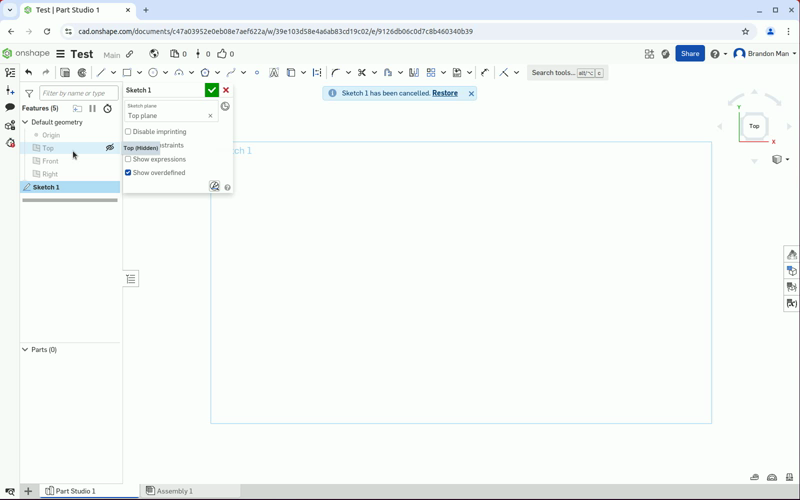
mouse_move(73, 352)
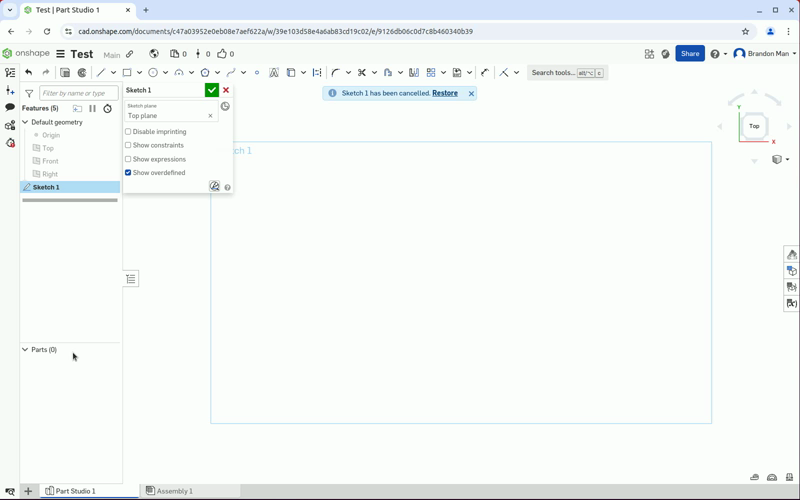
key(y)
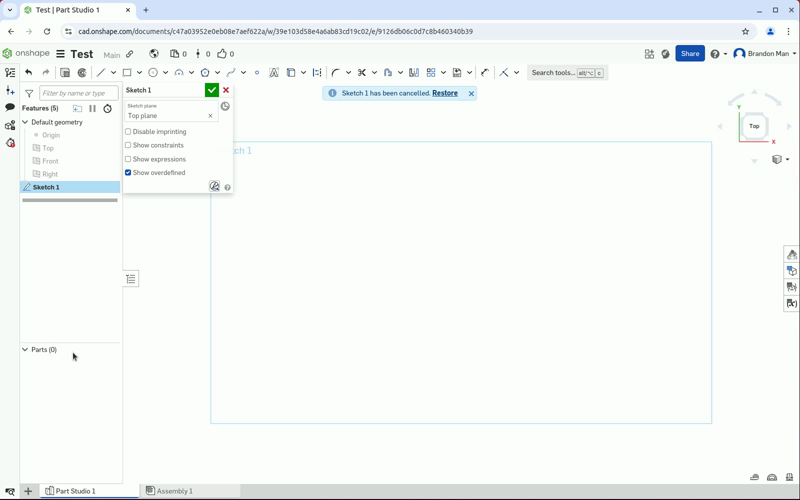
key(l)
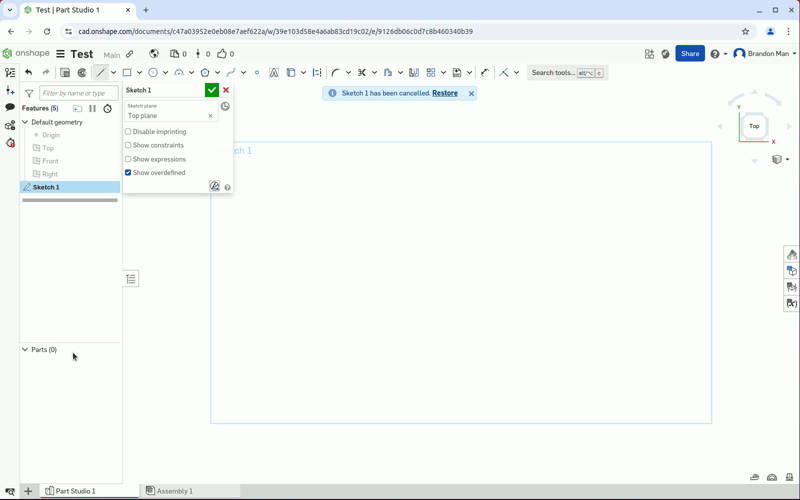
key_down(shift)
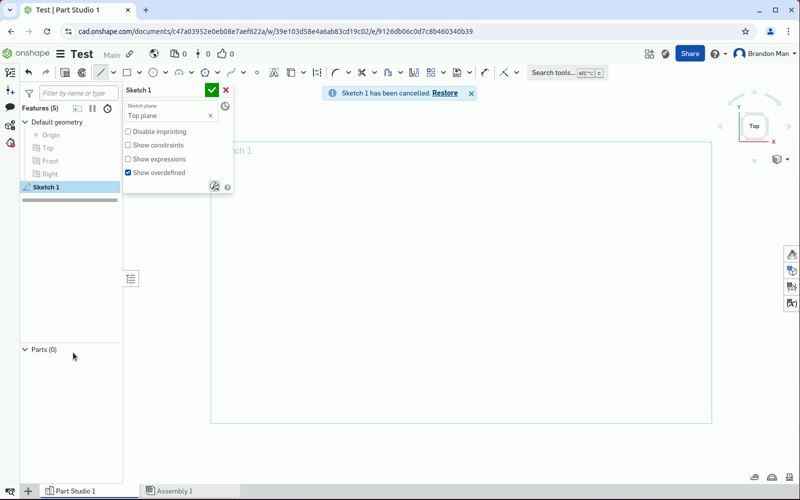
mouse_move(348, 282)
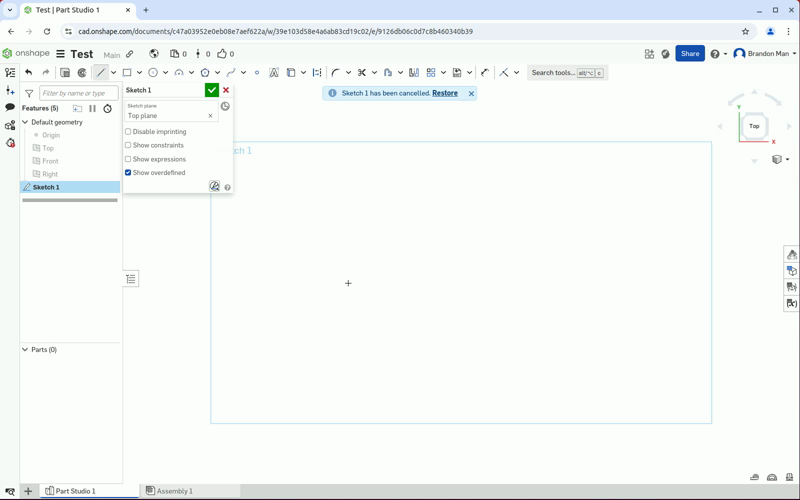
click(348, 282)
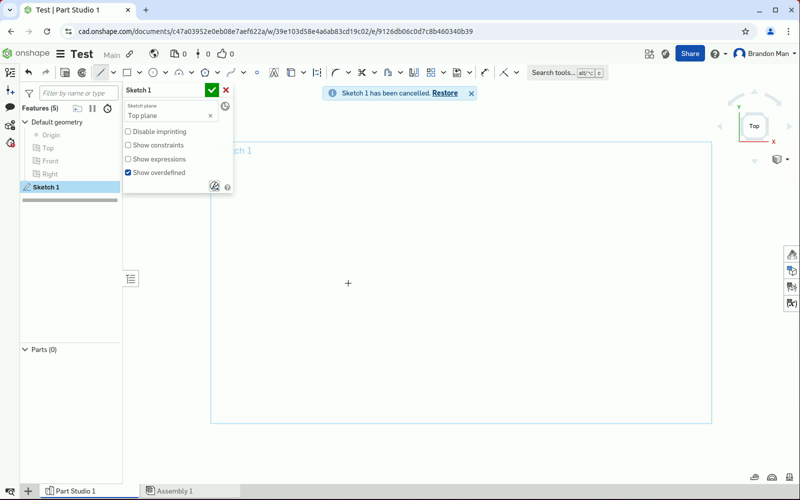
key_up(shift)
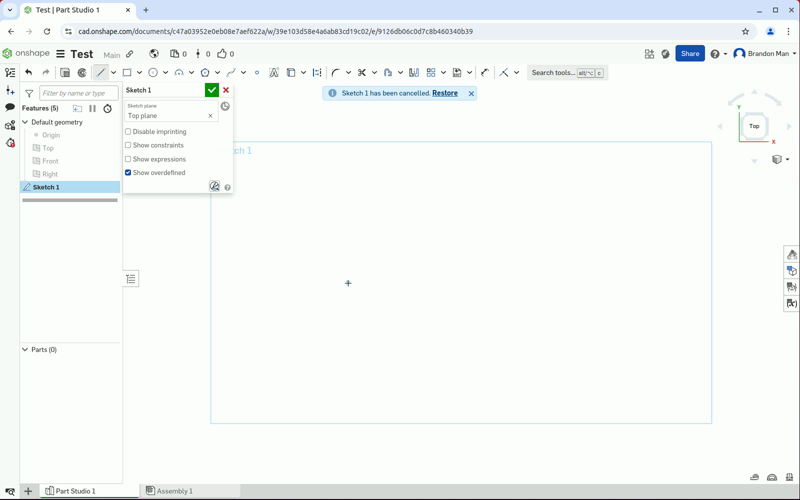
key_down(shift)
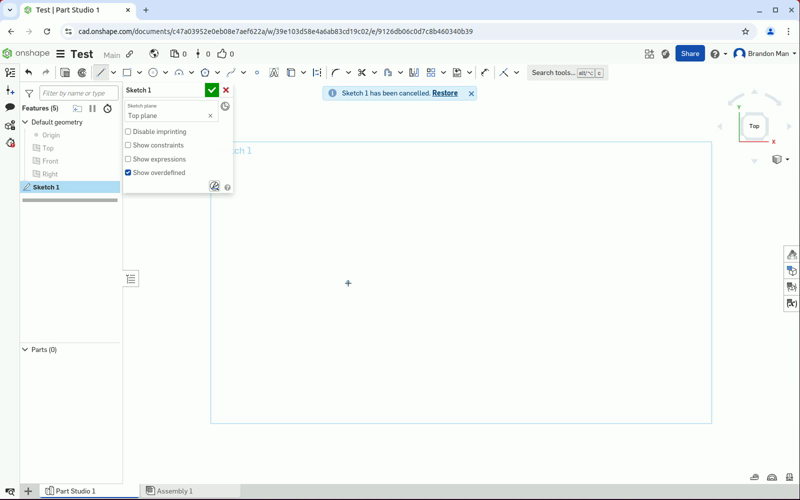
mouse_move(460, 282)
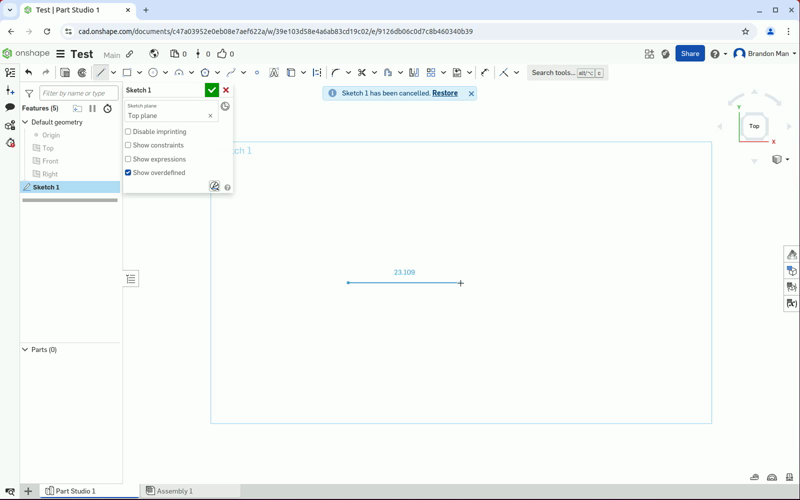
click(460, 282)
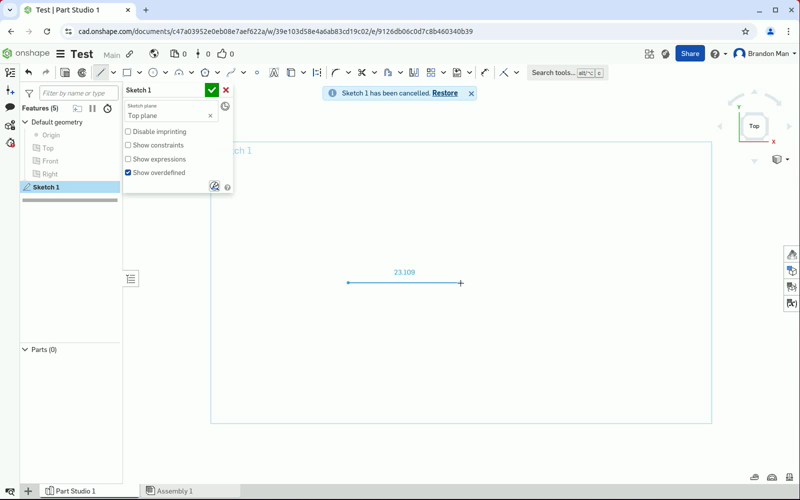
key_up(shift)
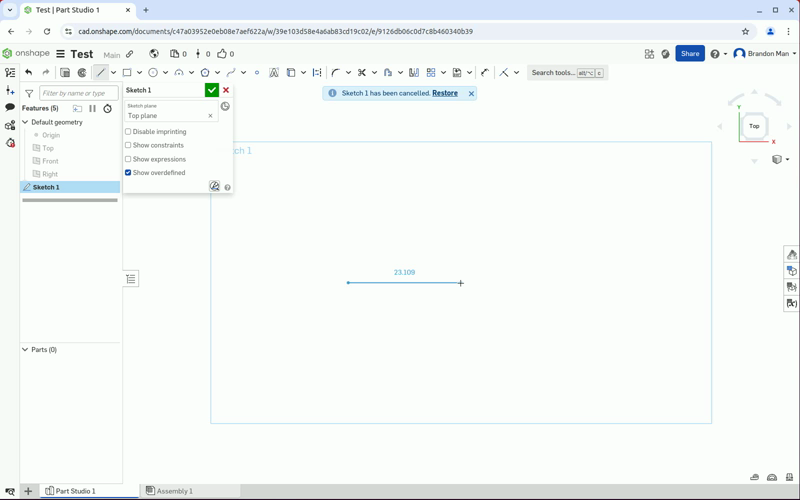
key_down(shift)
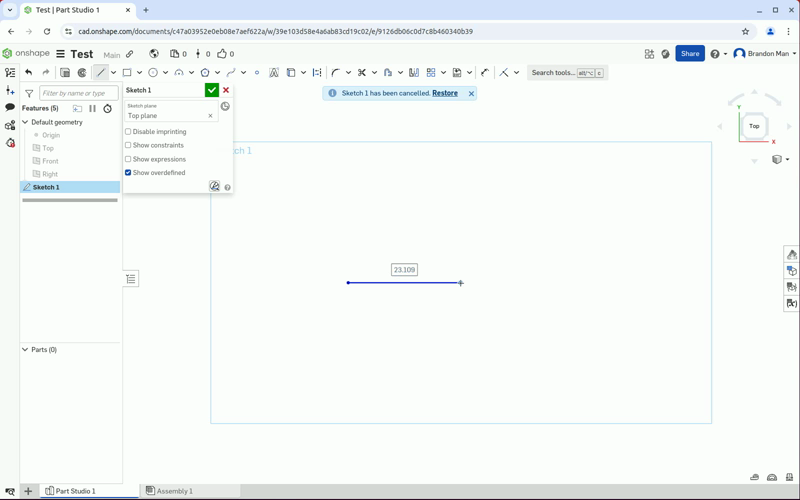
mouse_move(490, 282)
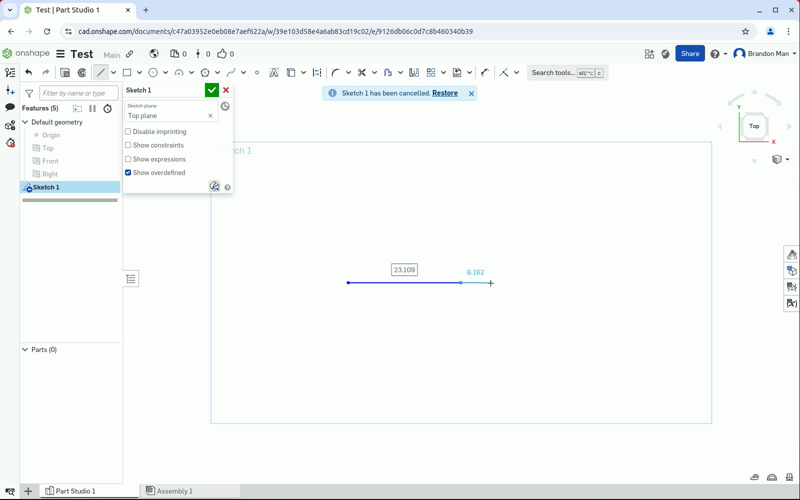
mouse_move(460, 230)
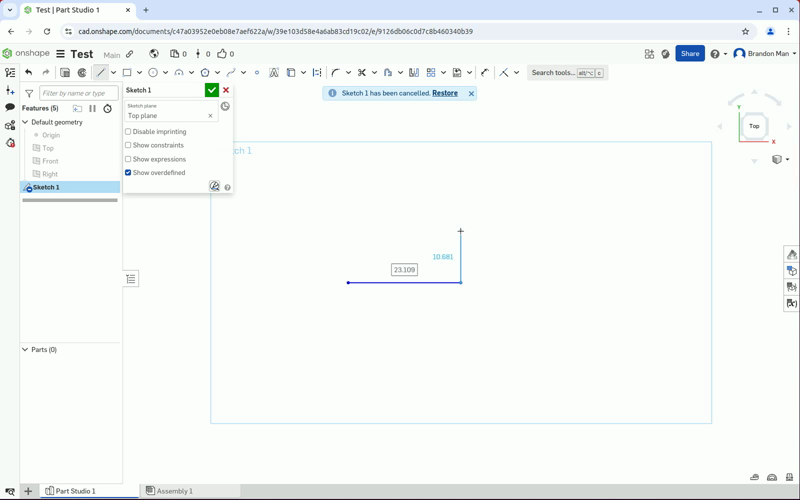
click(460, 230)
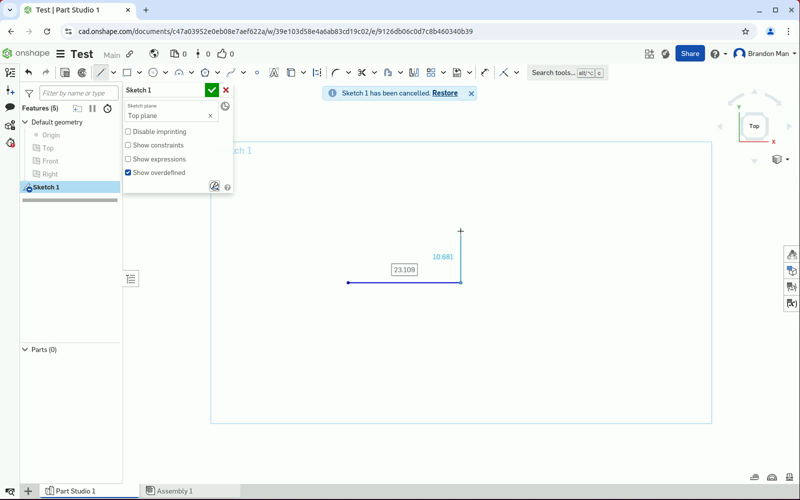
key_up(shift)
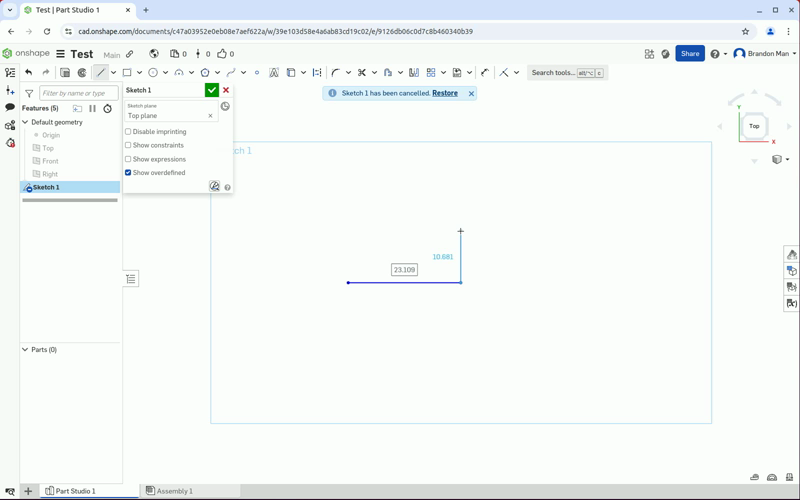
key_down(shift)
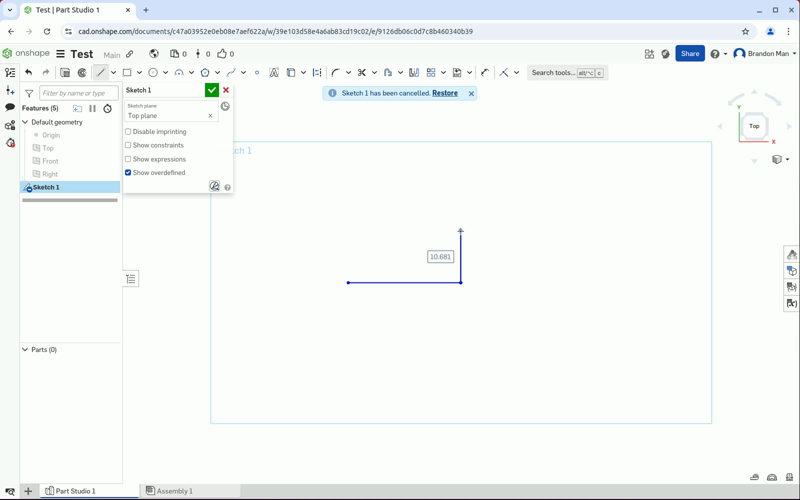
mouse_move(348, 230)
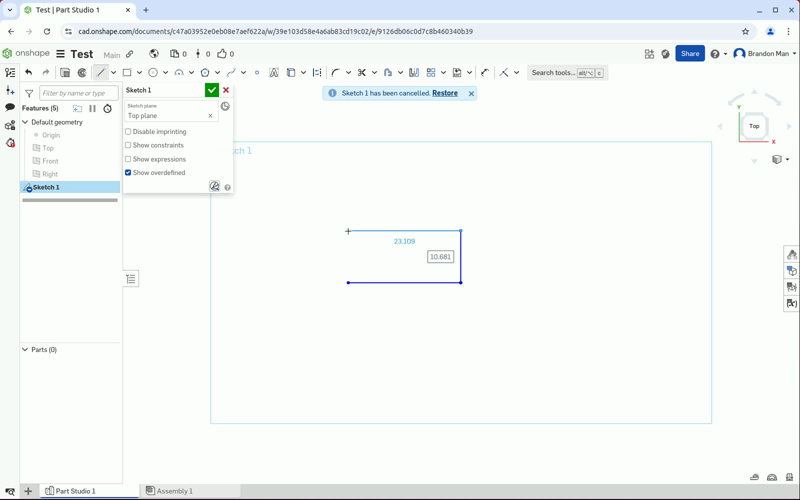
click(348, 230)
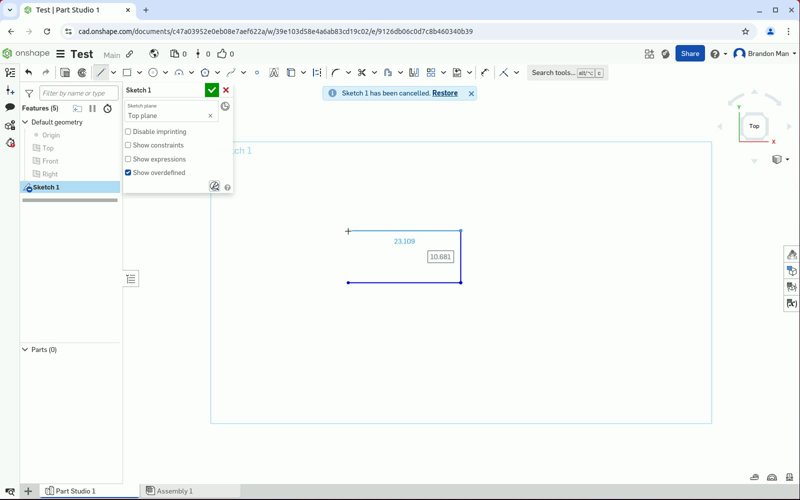
key_up(shift)
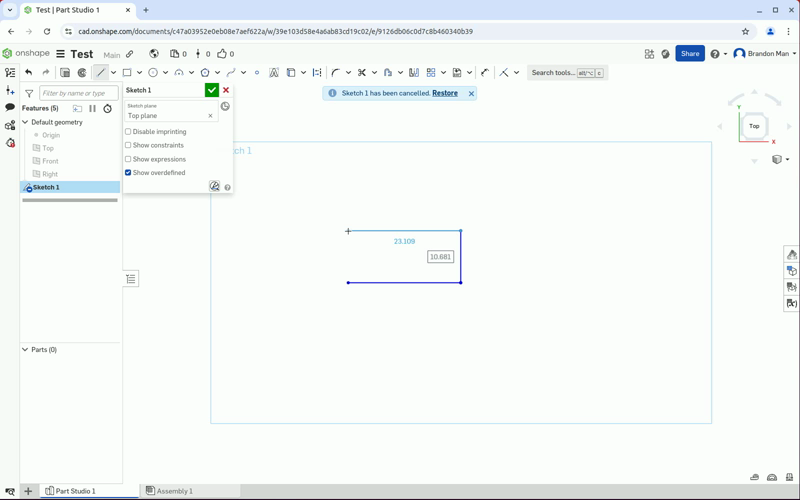
mouse_move(378, 230)
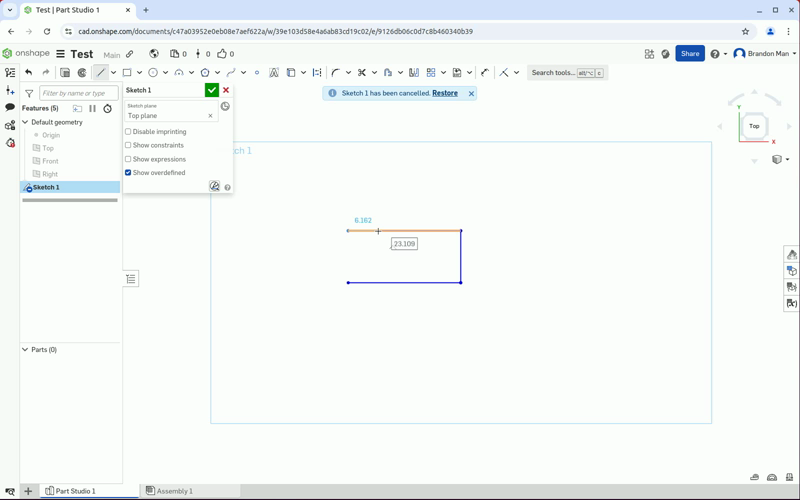
key_down(shift)
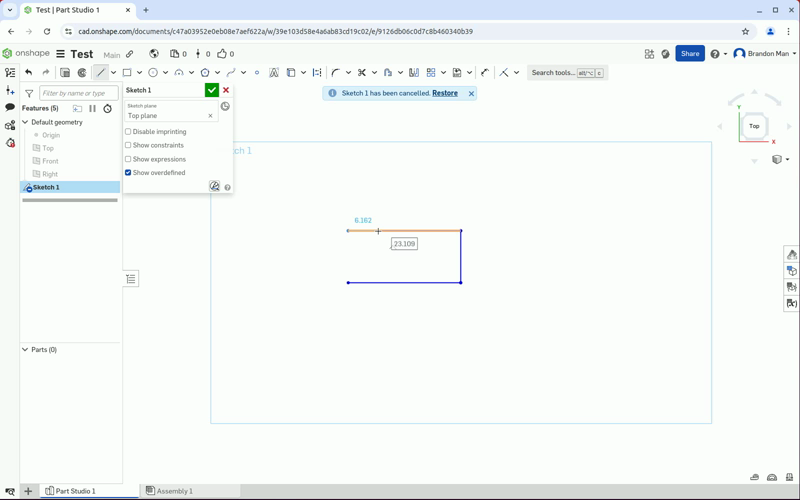
mouse_move(348, 282)
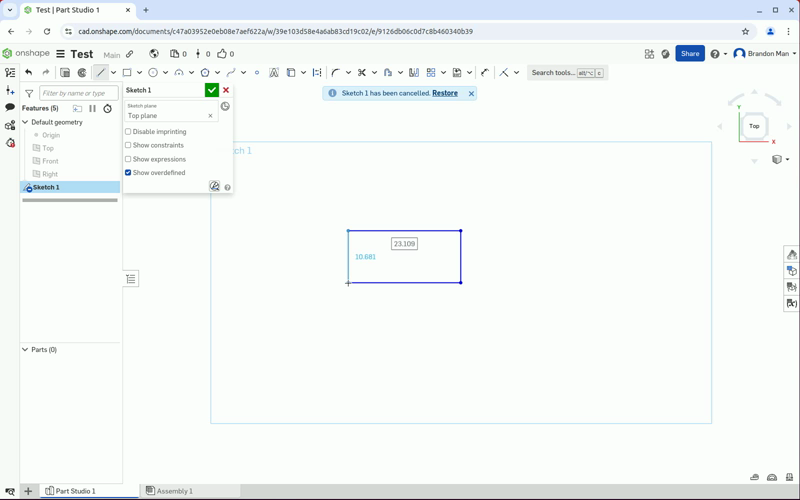
key_up(shift)
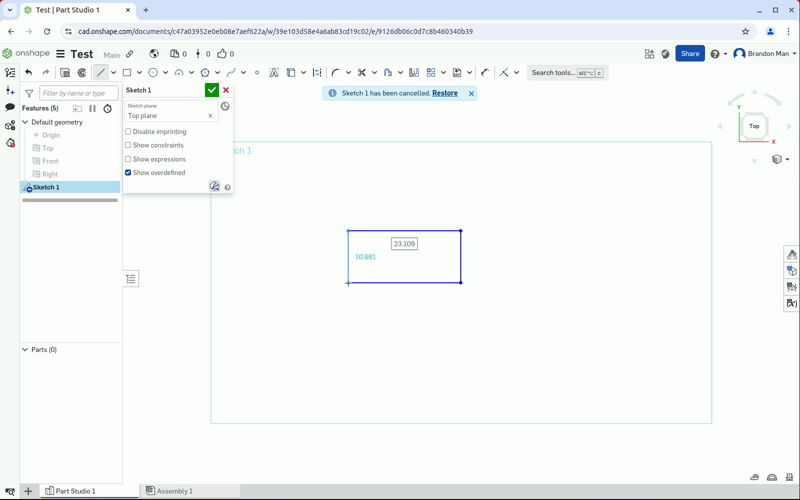
click(348, 282)
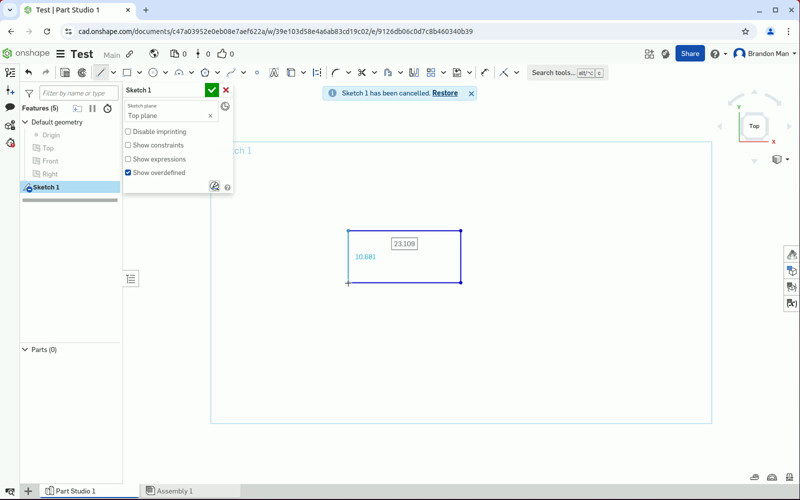
key(esc)
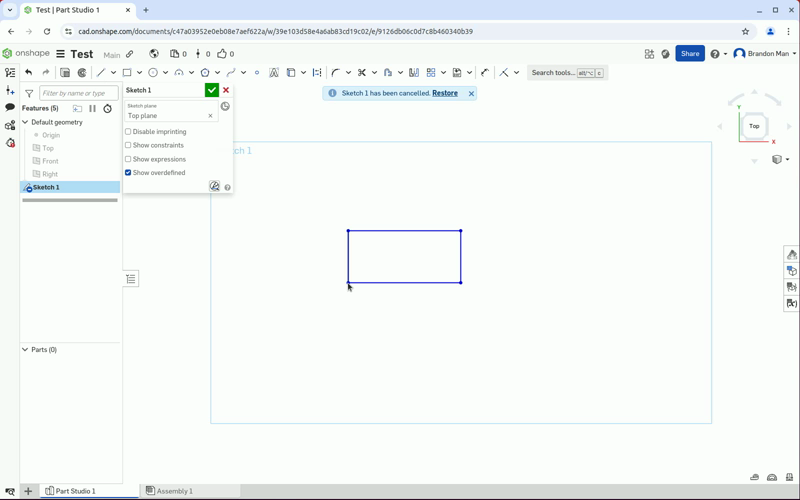
mouse_move(442, 275)
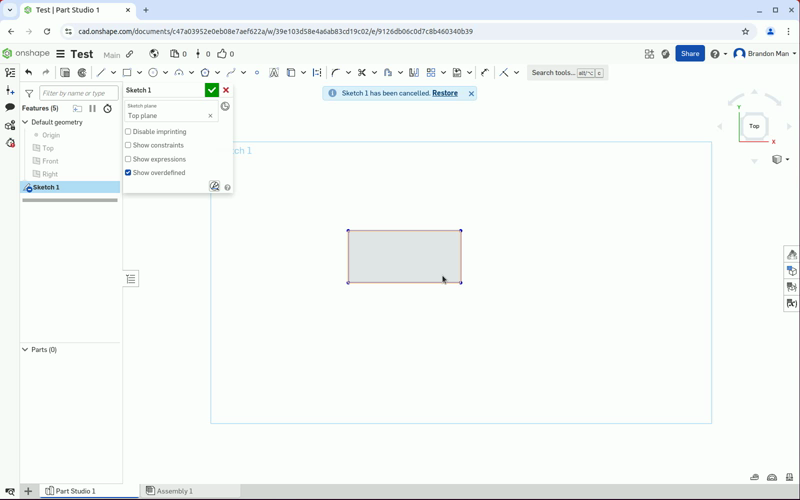
click(442, 275)
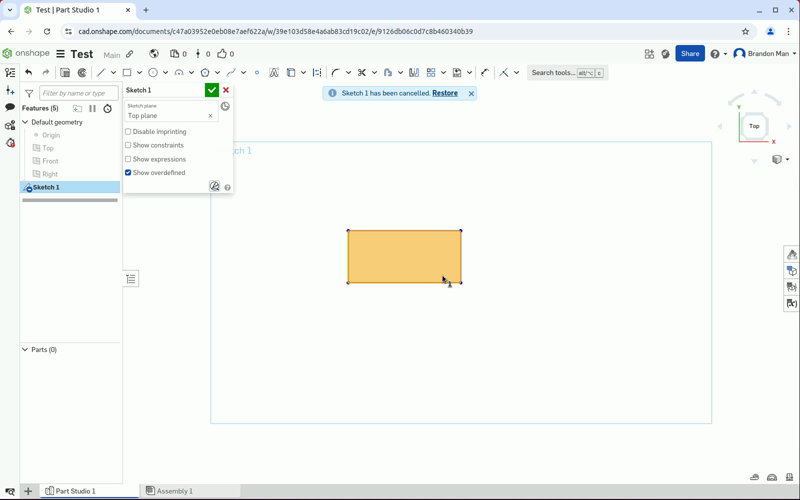
mouse_move(73, 352)
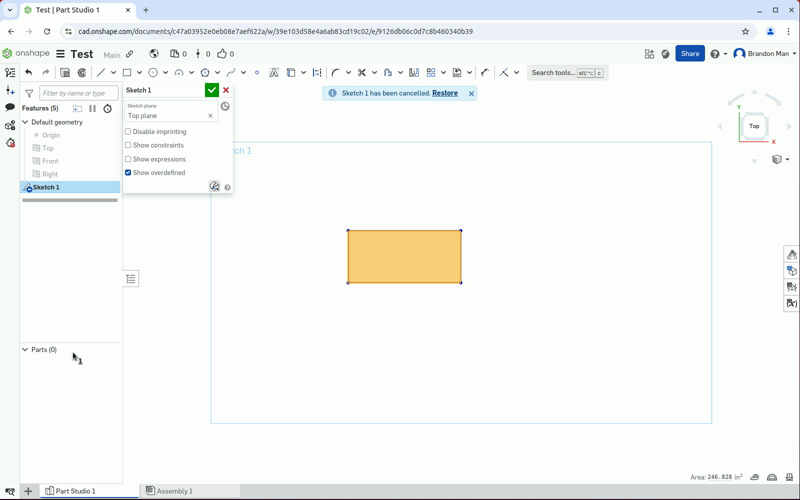
key(shift+y)
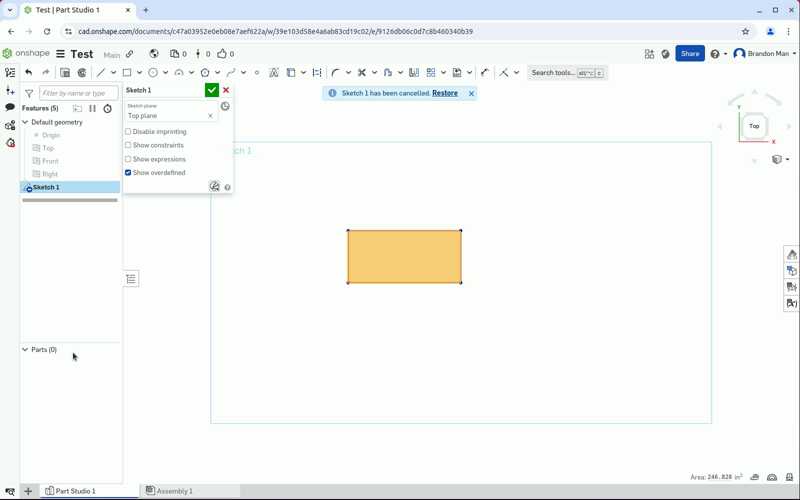
key(shift+e)
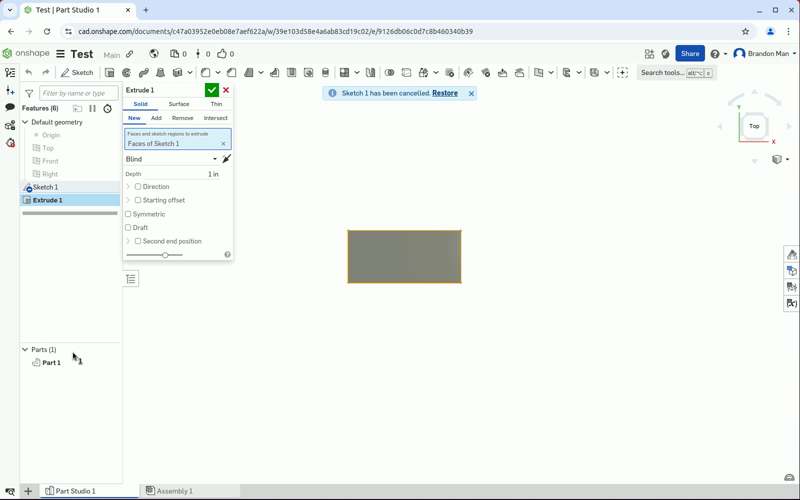
mouse_move(143, 106)
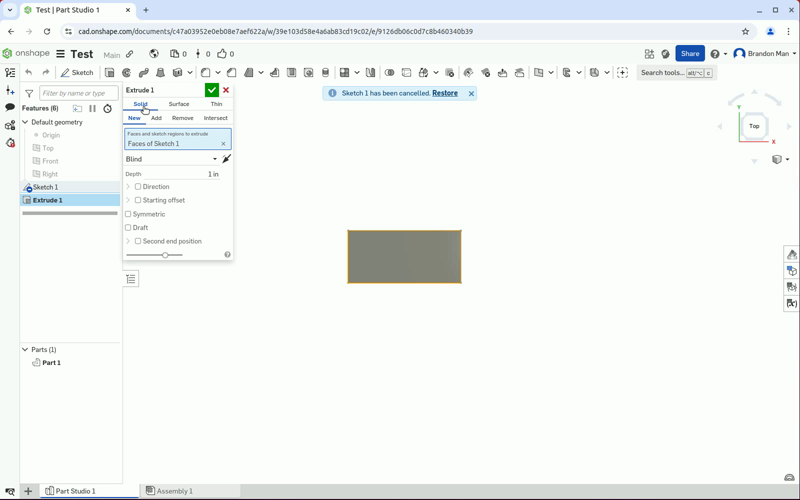
click(143, 106)
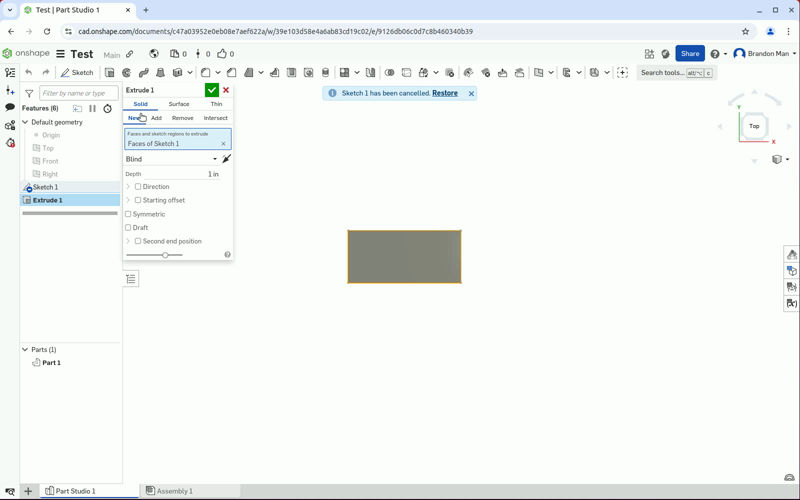
mouse_move(137, 120)
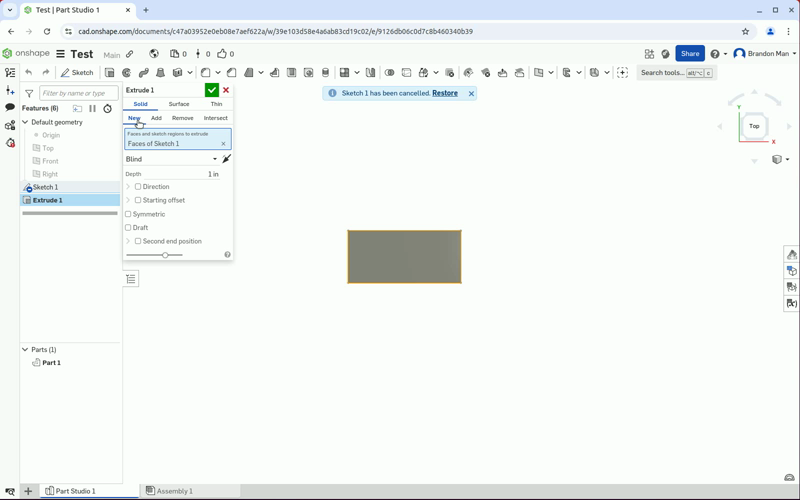
click(137, 120)
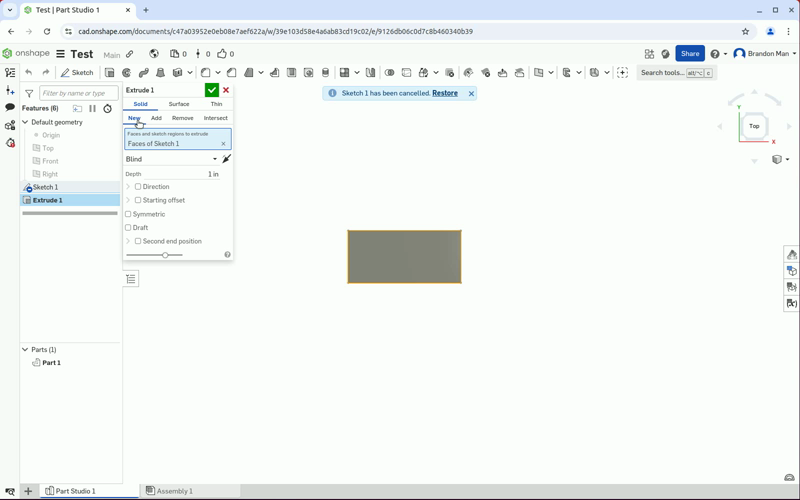
key(tab, 4)
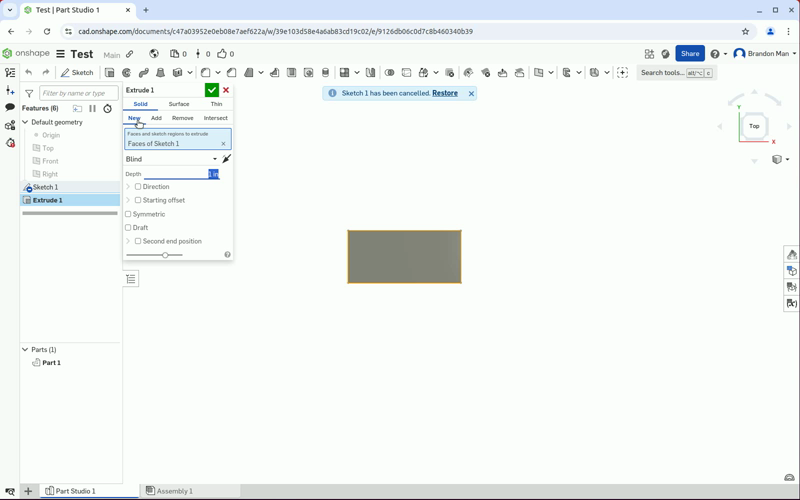
text(3.37)
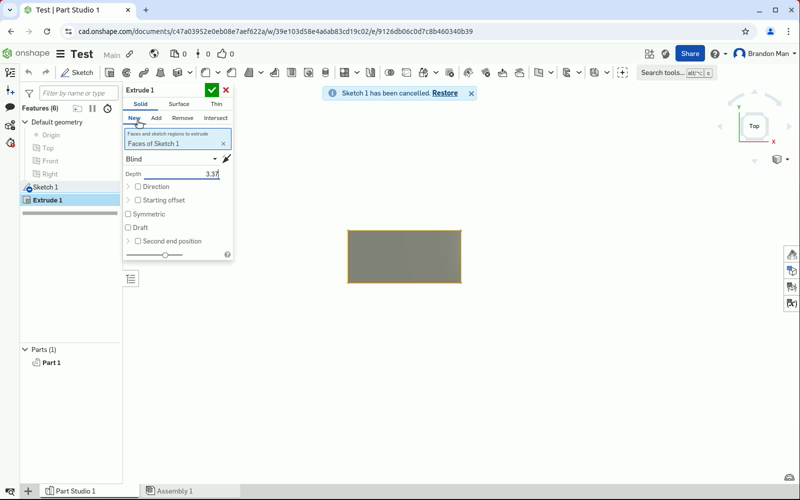
key(enter)
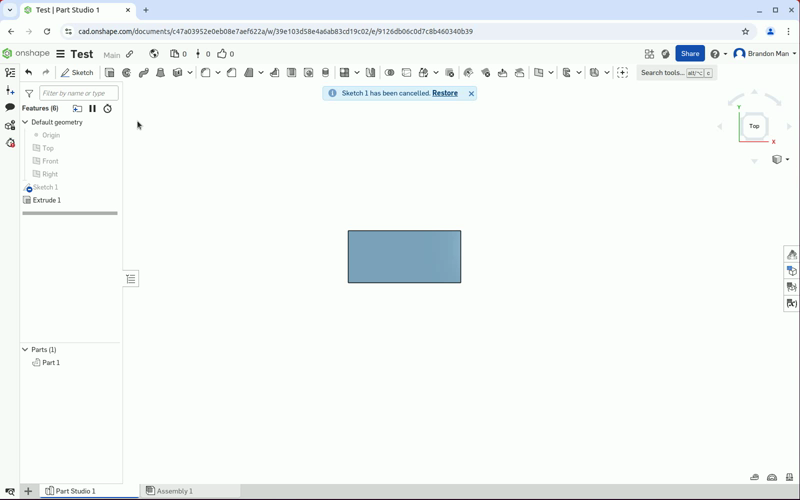
key(shift+h)
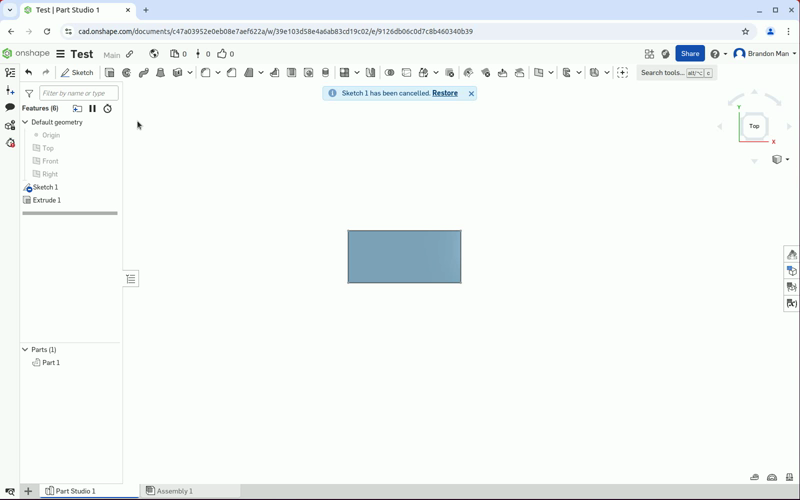
key(shift+h)
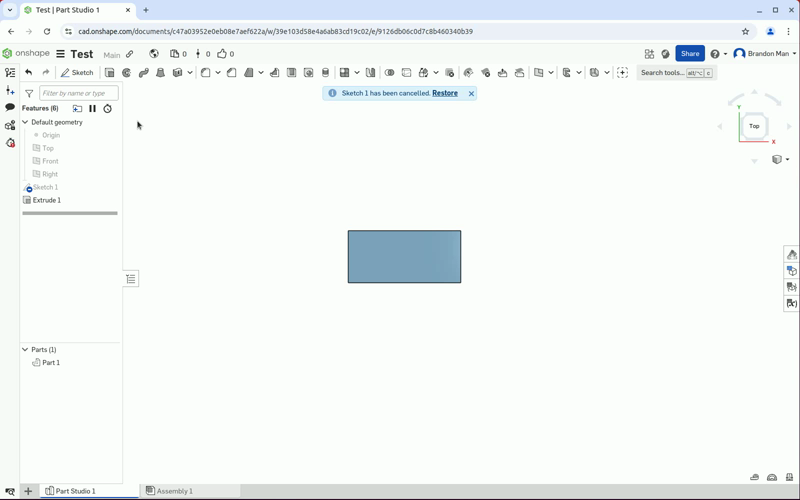
mouse_move(73, 189)
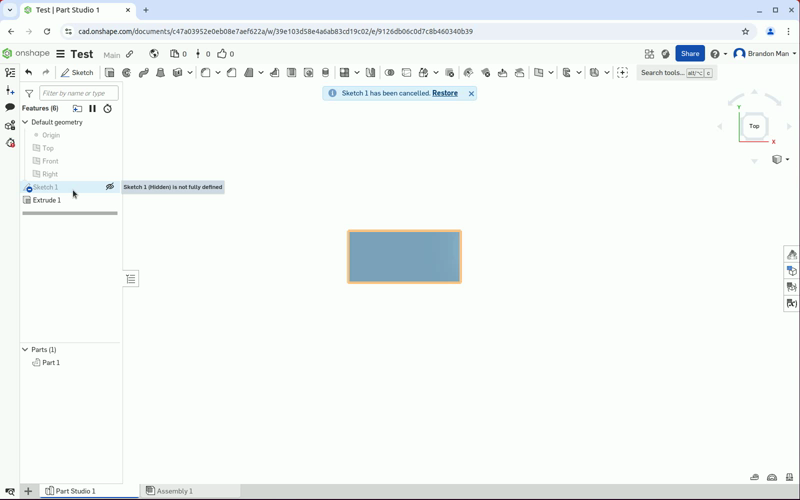
click(73, 189)
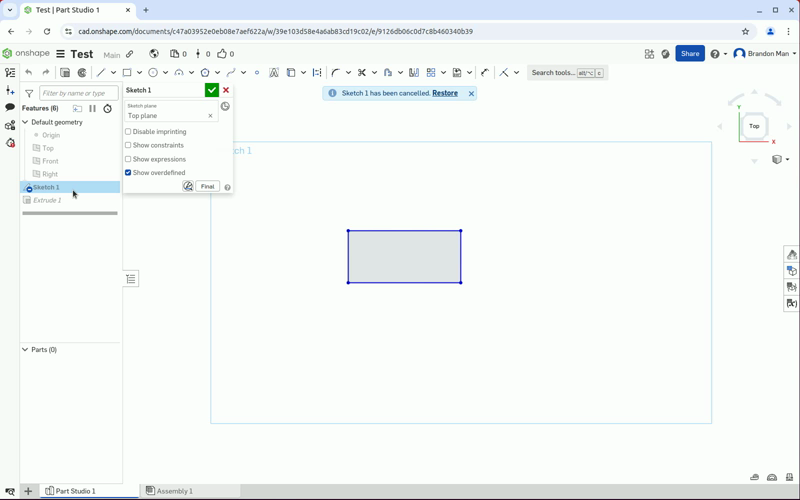
mouse_move(229, 92)
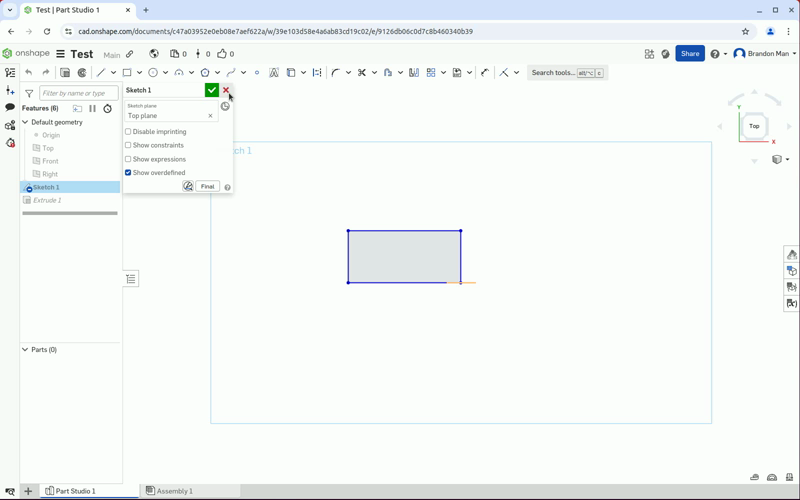
click(229, 92)
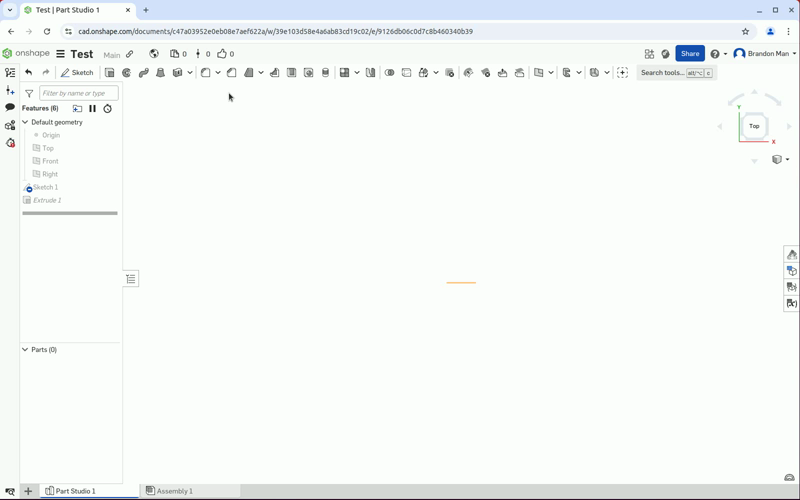
mouse_move(541, 75)
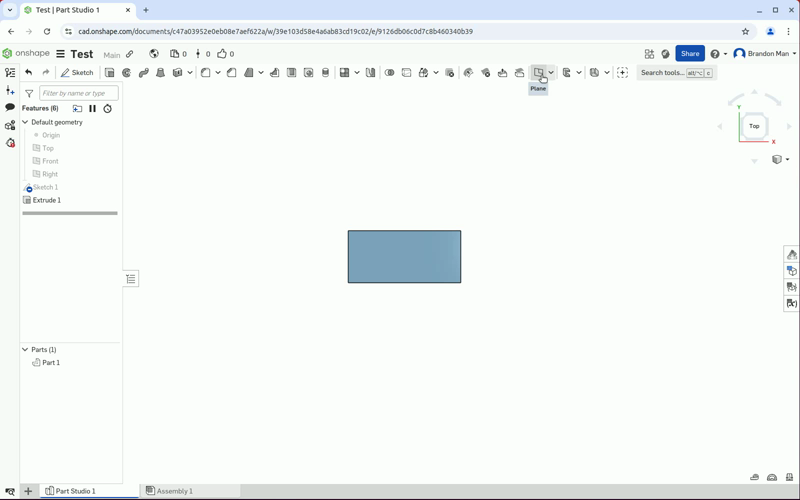
click(541, 75)
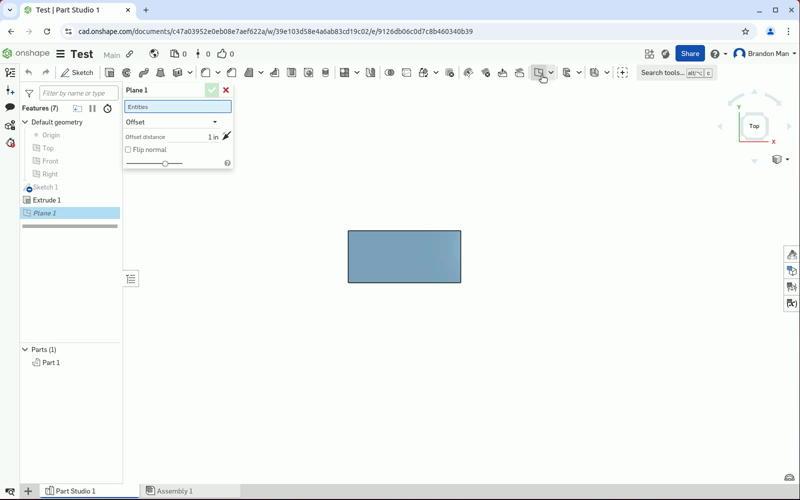
mouse_move(73, 150)
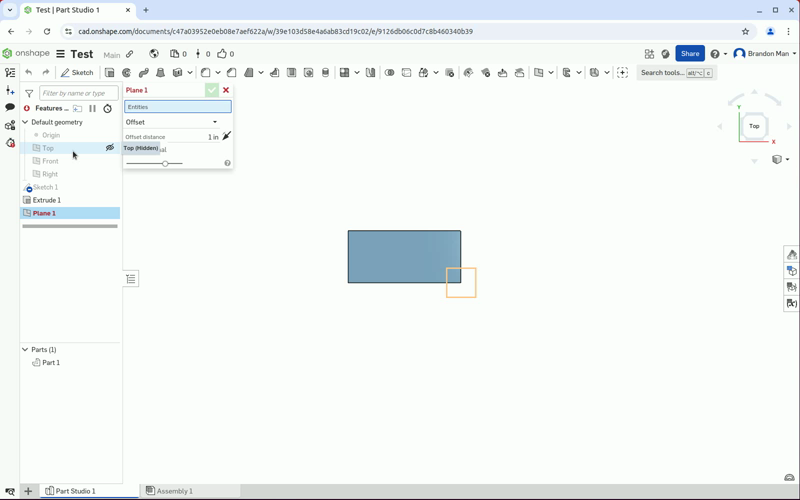
click(73, 150)
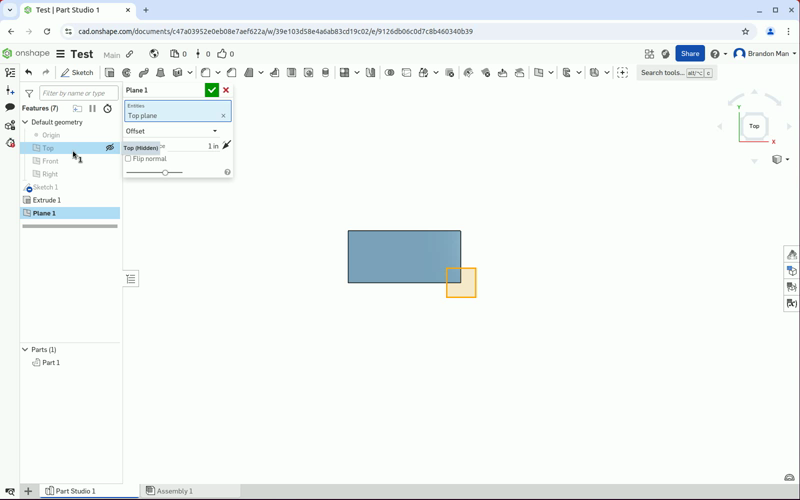
key(tab, 2)
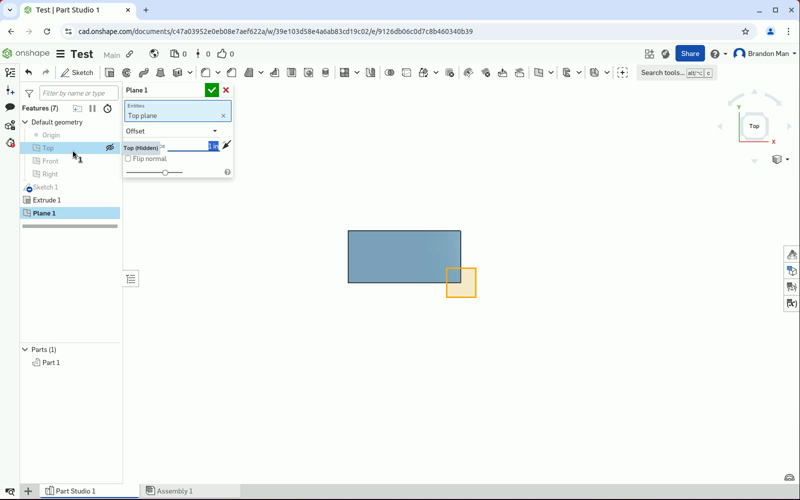
text(3.358)
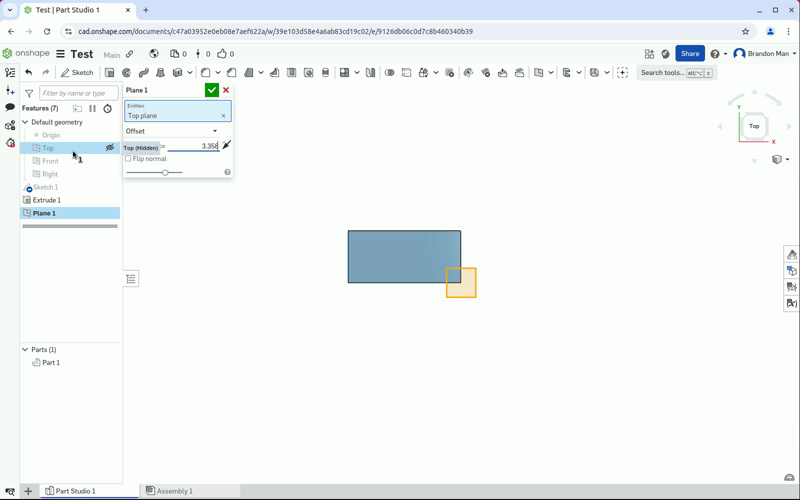
key(enter, 2)
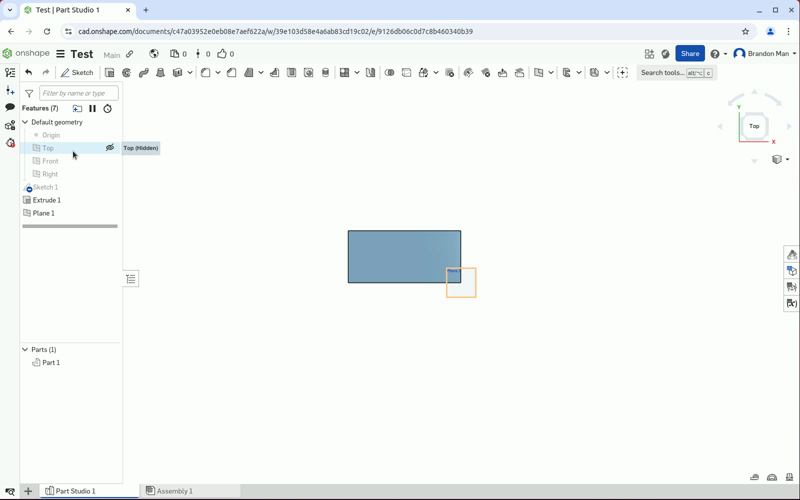
key(shift+s)
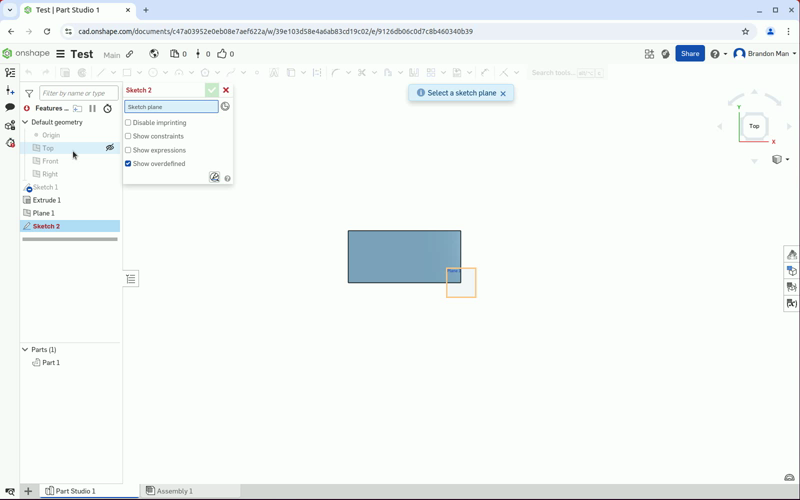
mouse_move(73, 215)
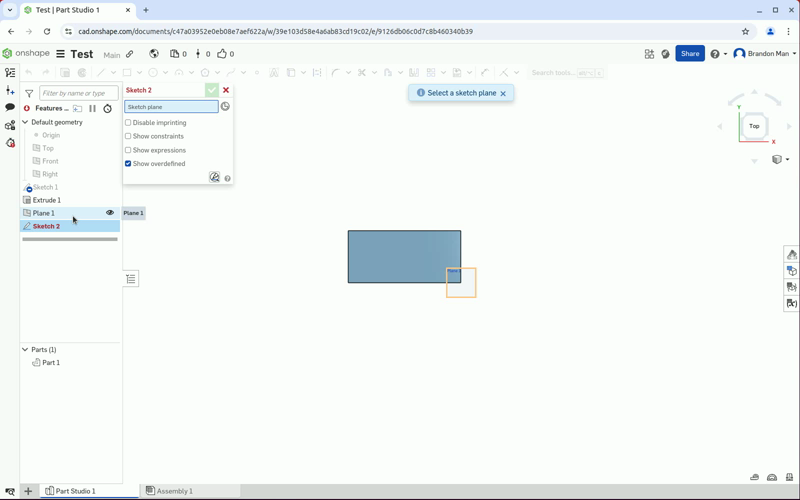
click(73, 215)
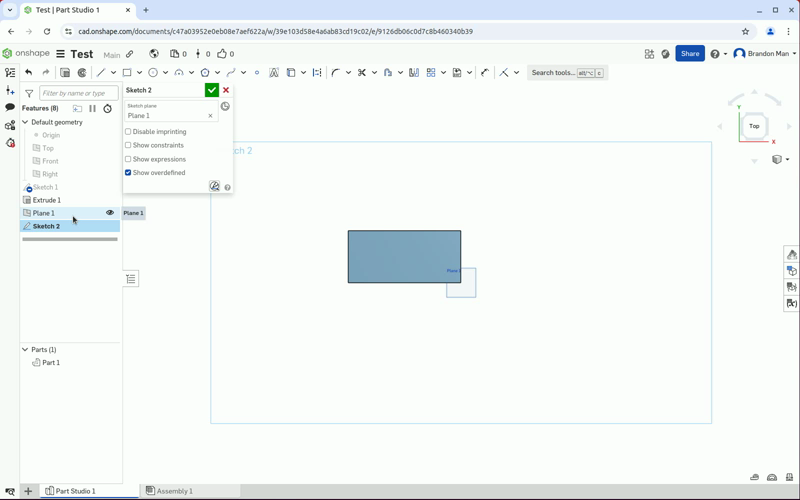
mouse_move(73, 352)
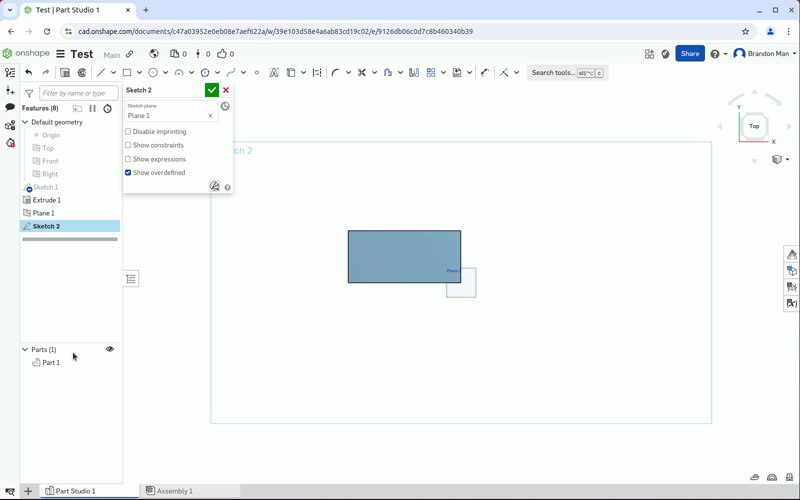
key(y)
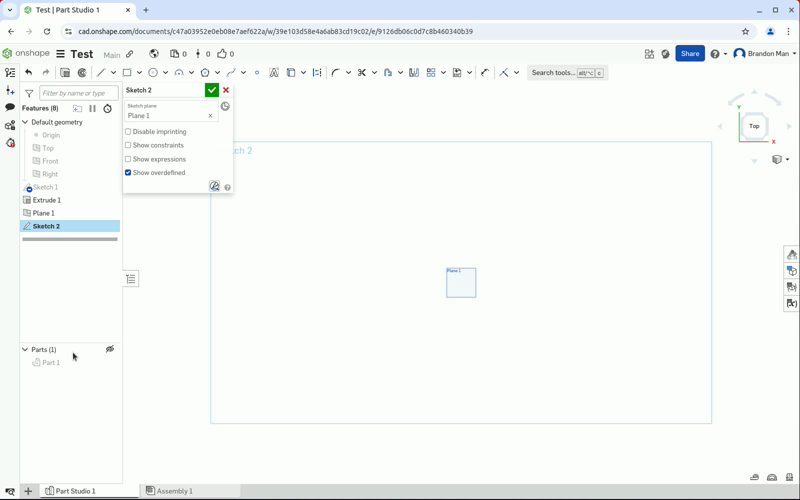
key(l)
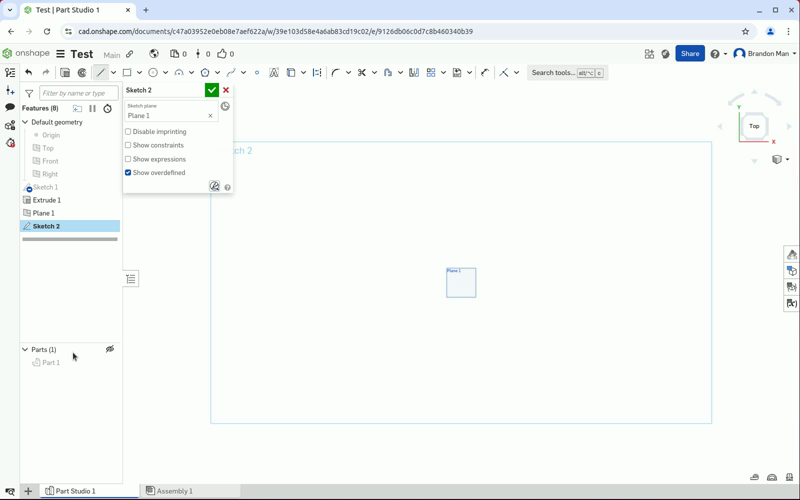
key_down(shift)
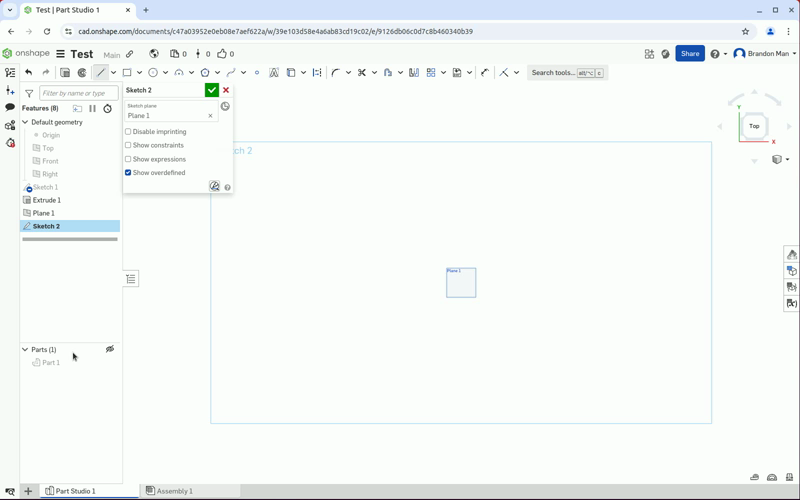
mouse_move(348, 258)
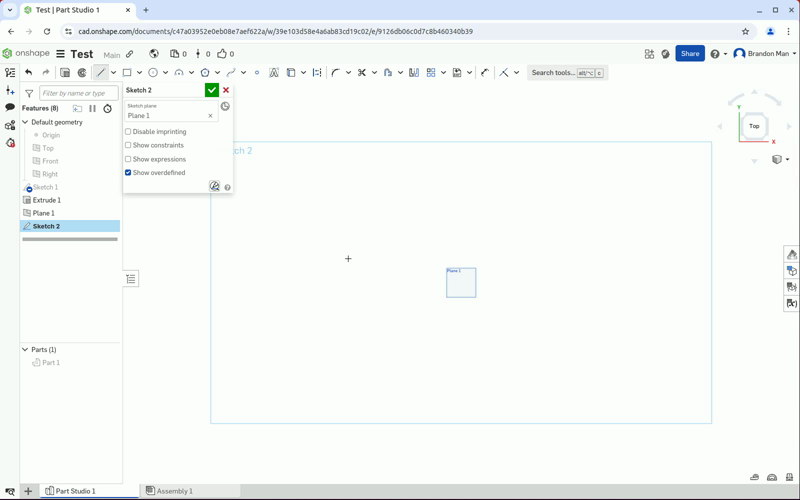
click(348, 258)
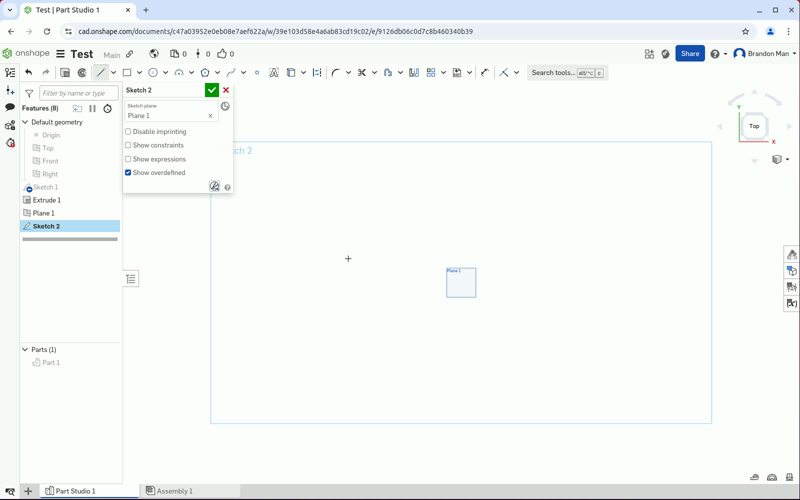
key_up(shift)
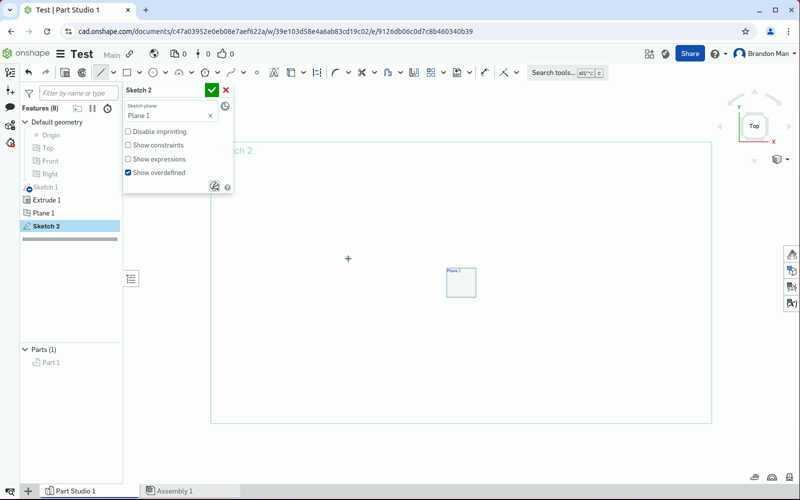
key_down(shift)
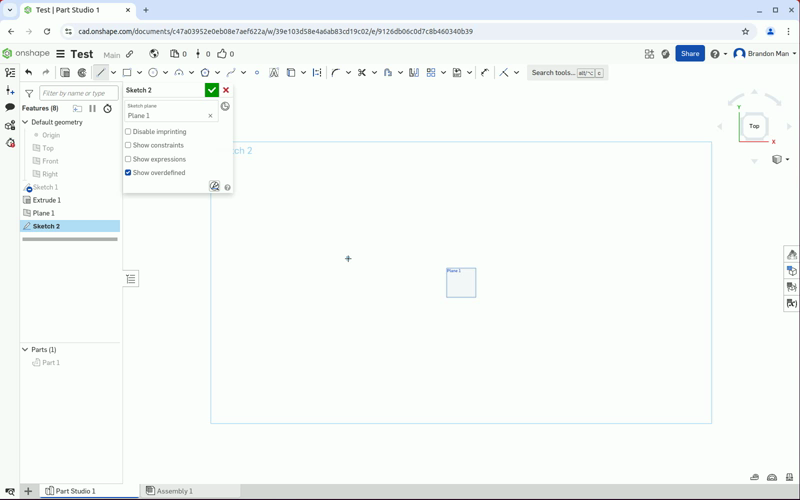
mouse_move(460, 258)
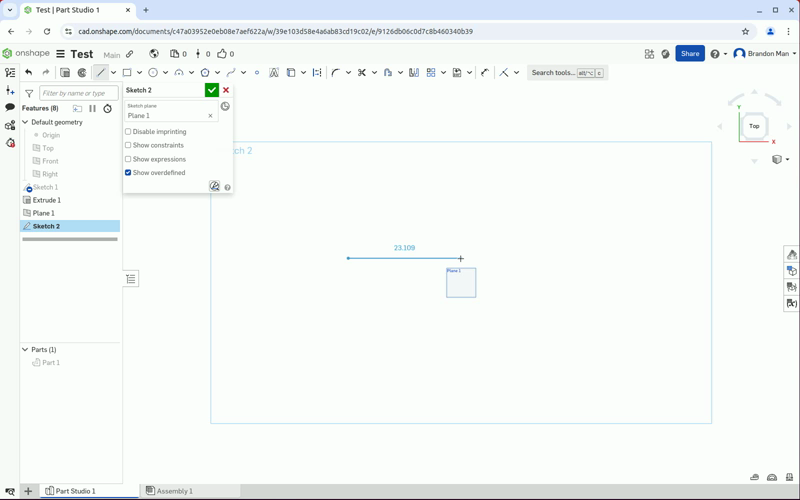
click(460, 258)
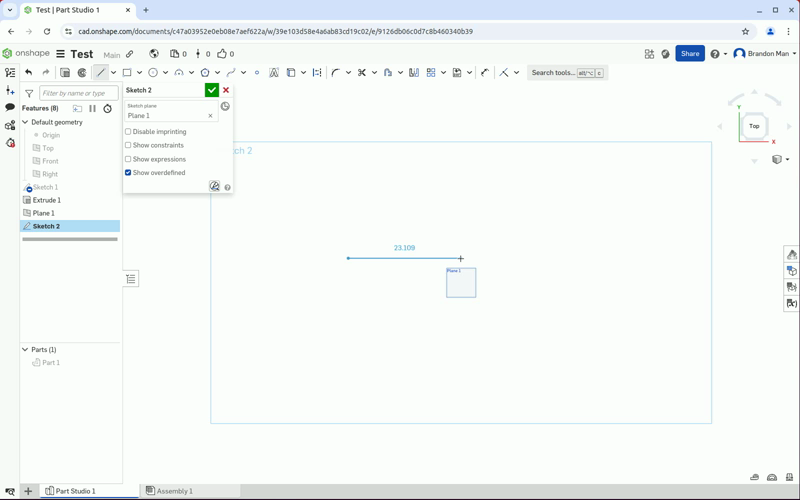
key_up(shift)
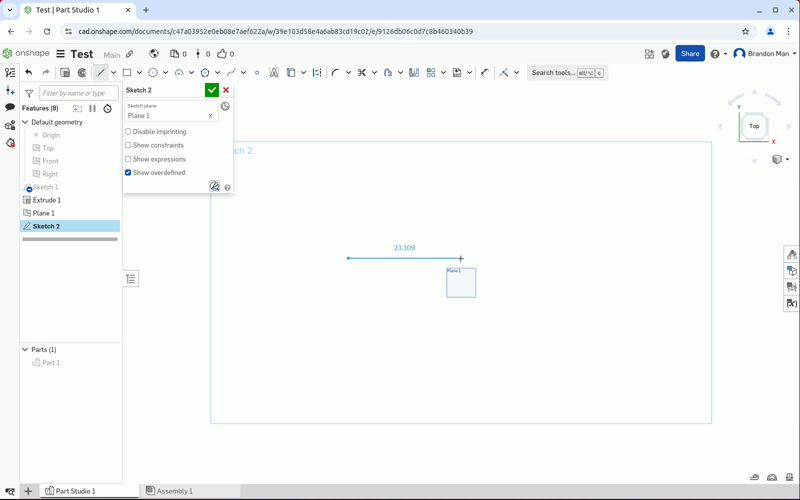
key_down(shift)
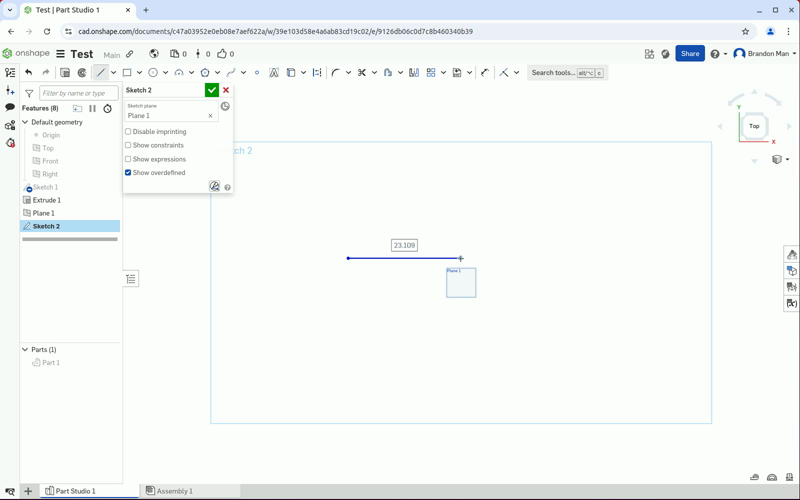
mouse_move(490, 258)
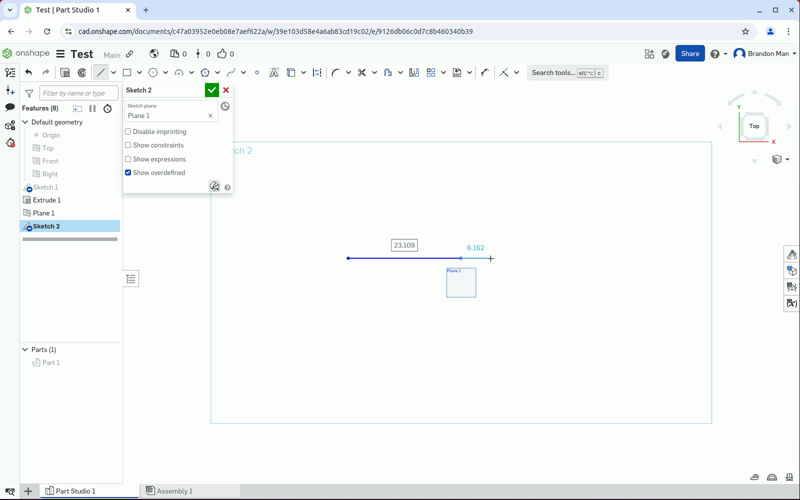
mouse_move(460, 229)
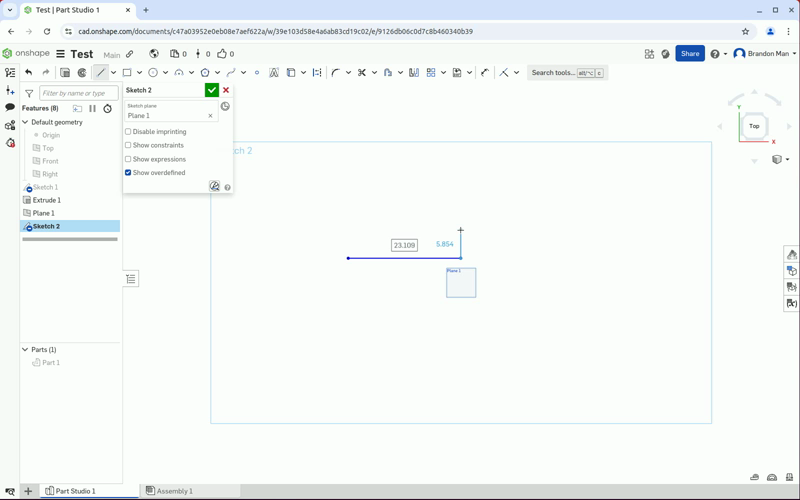
click(460, 229)
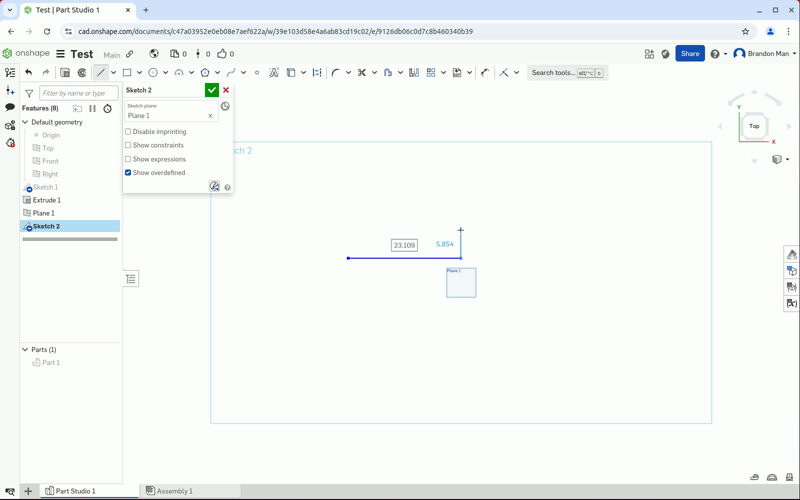
key_up(shift)
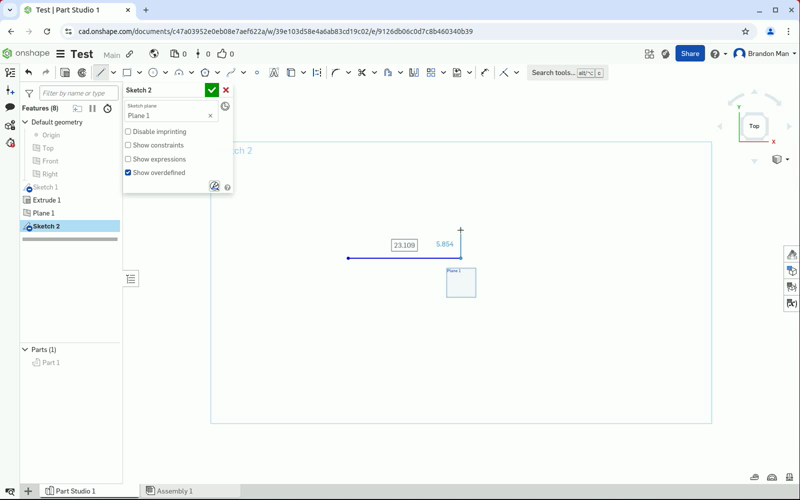
key_down(shift)
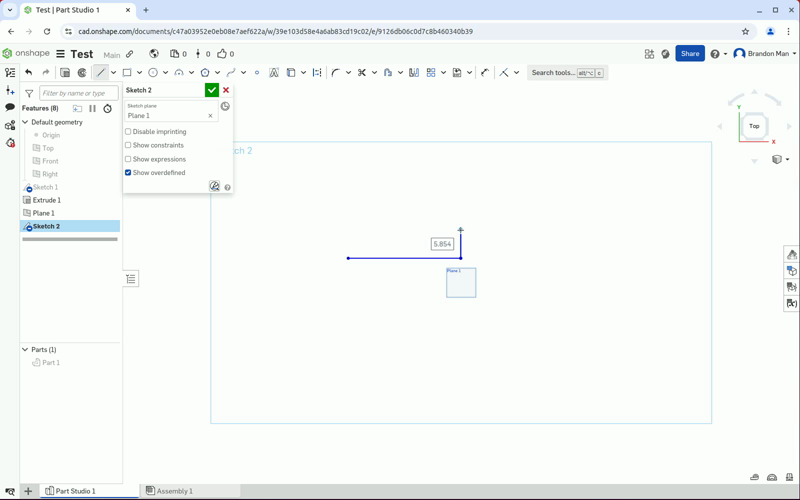
mouse_move(348, 229)
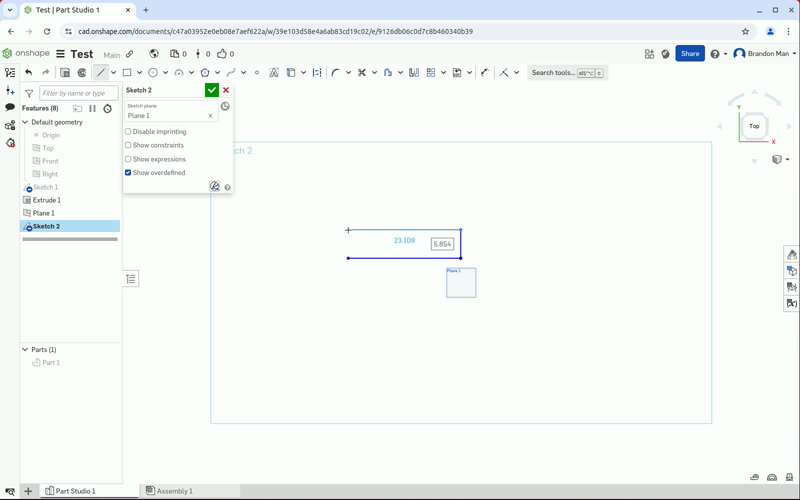
click(348, 229)
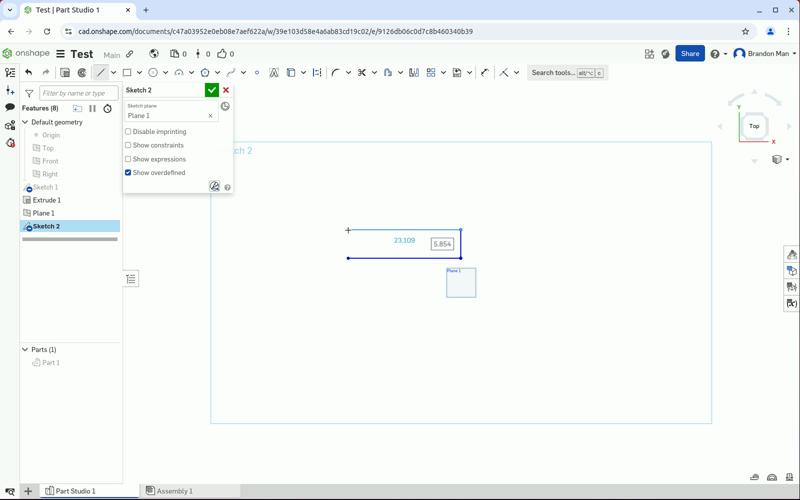
key_up(shift)
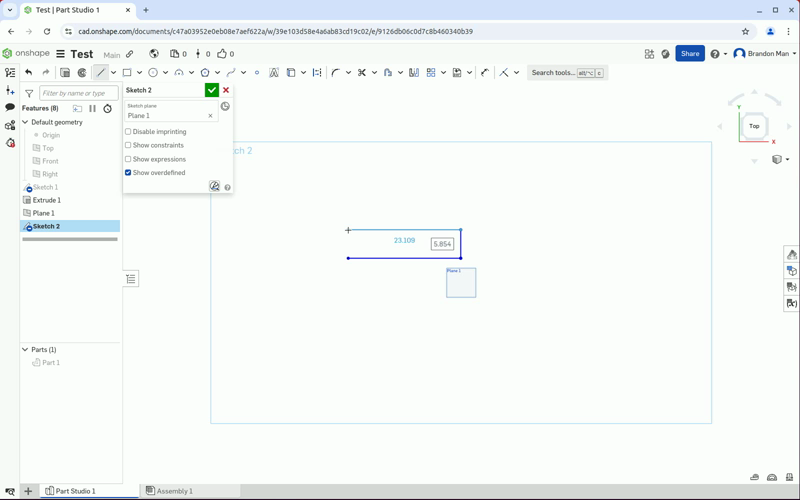
mouse_move(378, 229)
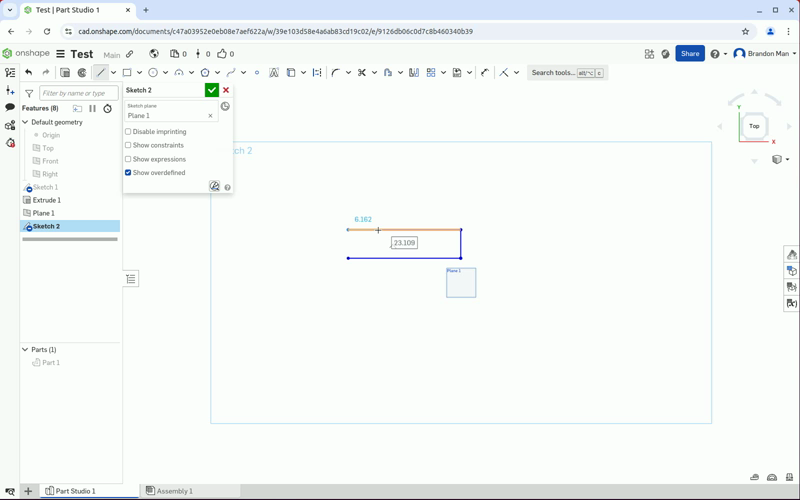
key_down(shift)
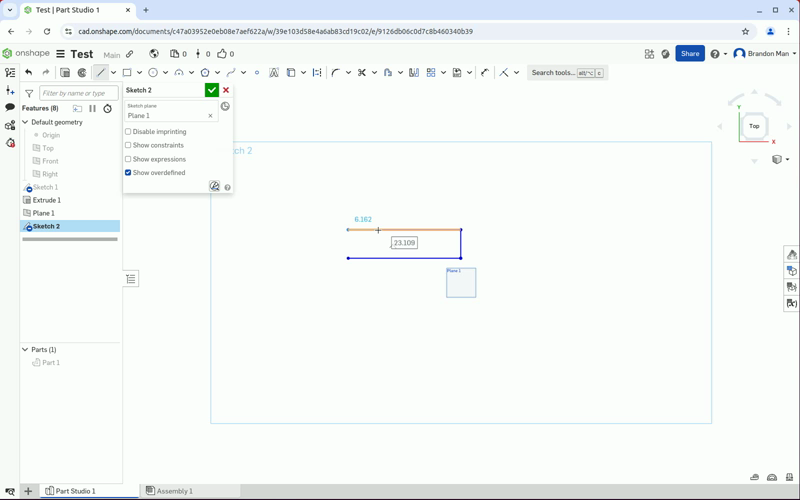
mouse_move(348, 258)
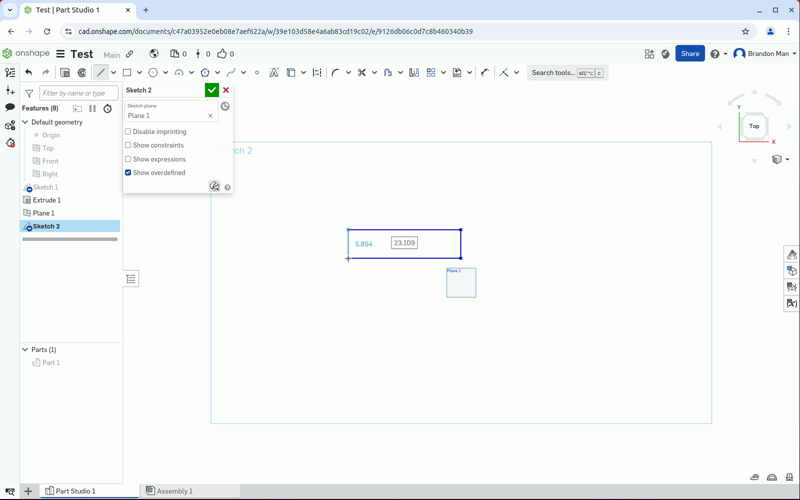
key_up(shift)
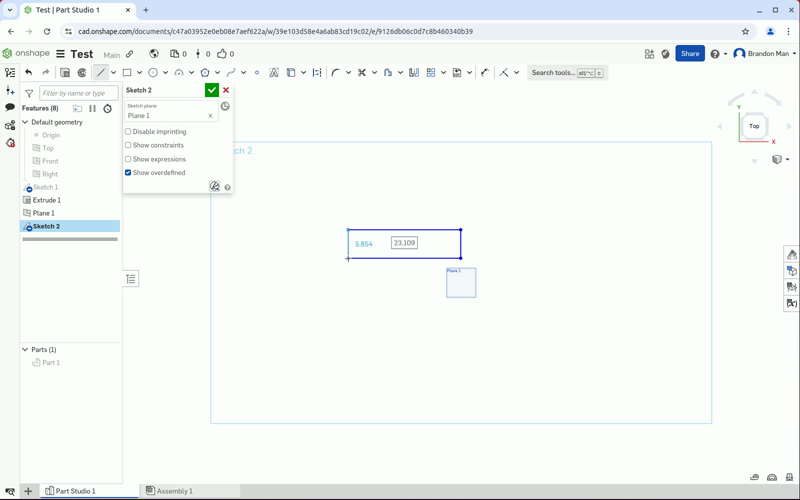
click(348, 258)
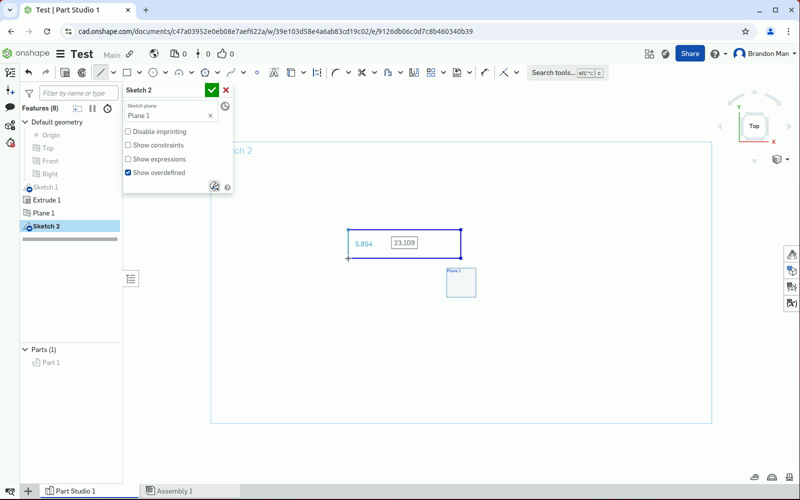
key(esc)
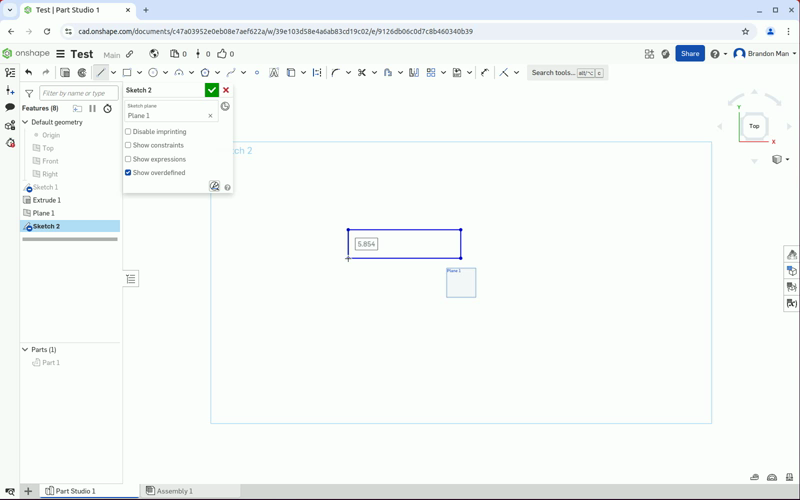
key(l)
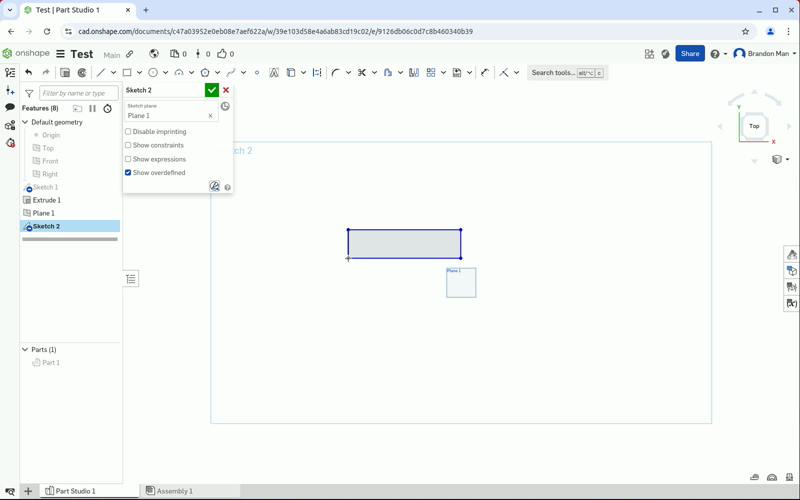
key_down(shift)
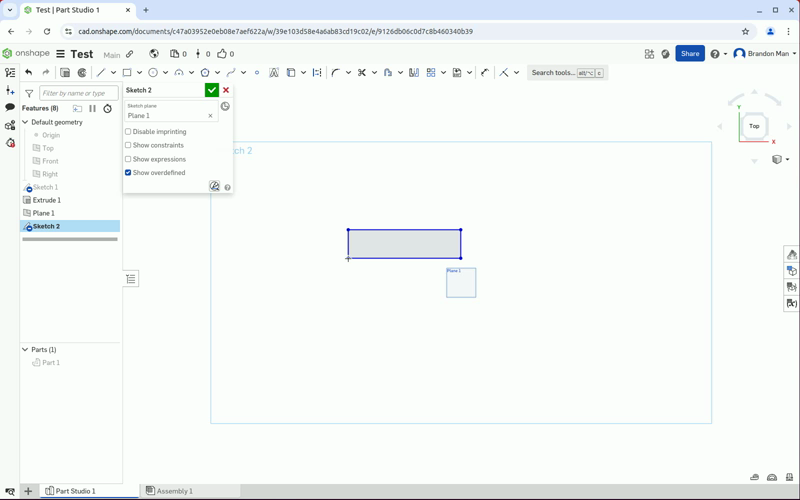
mouse_move(351, 254)
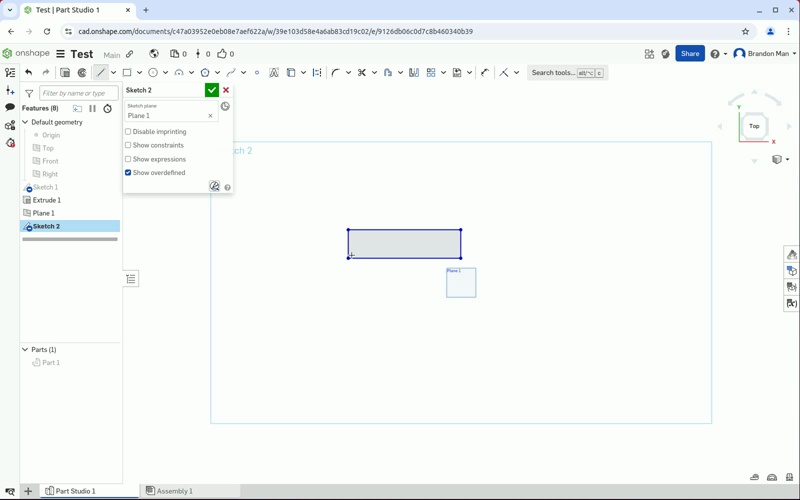
click(351, 254)
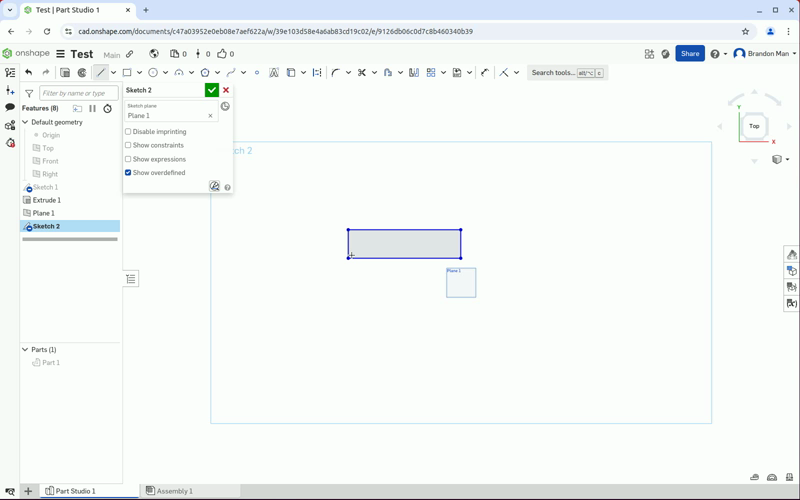
key_up(shift)
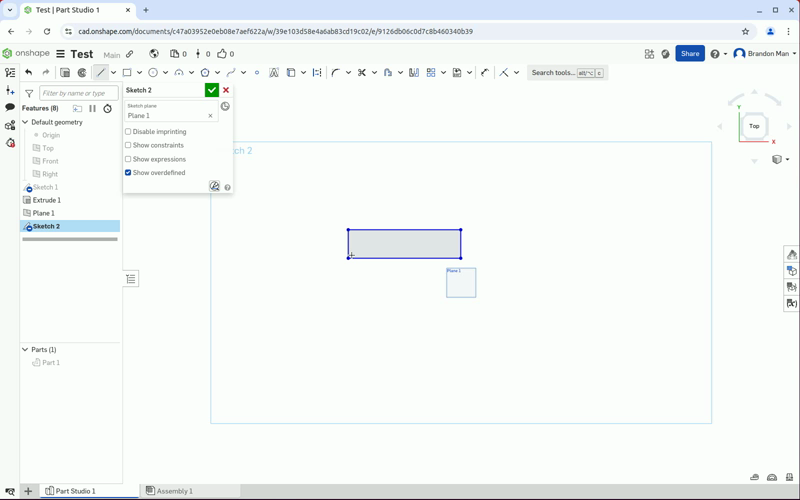
key_down(shift)
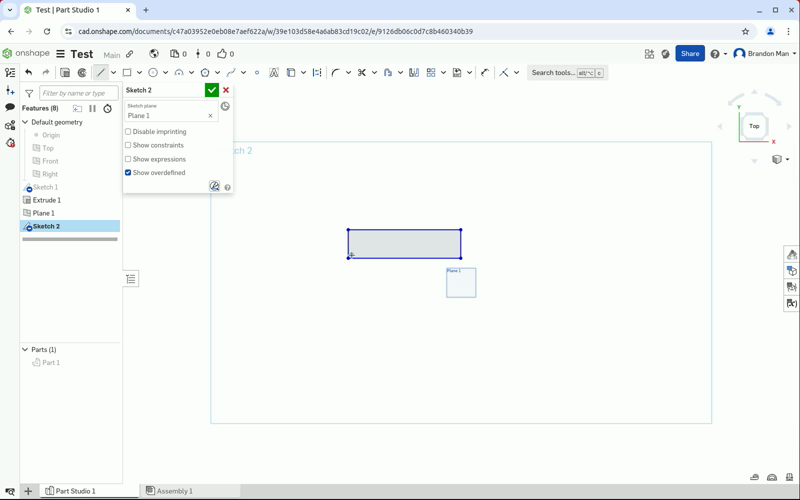
mouse_move(457, 254)
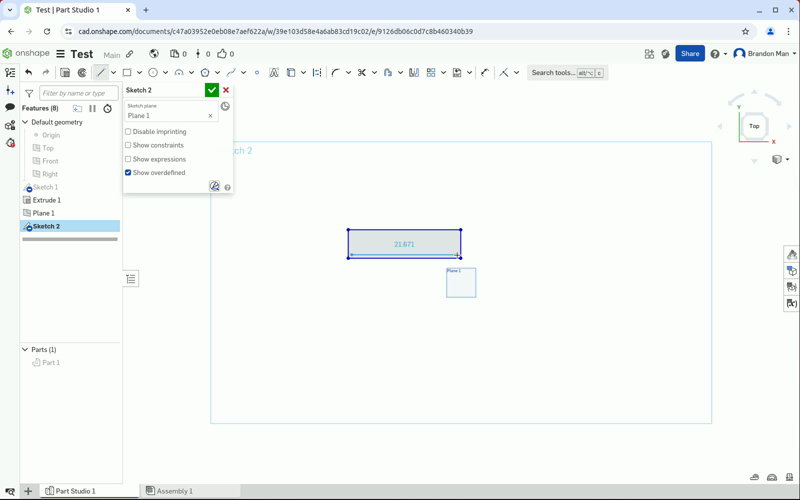
click(457, 254)
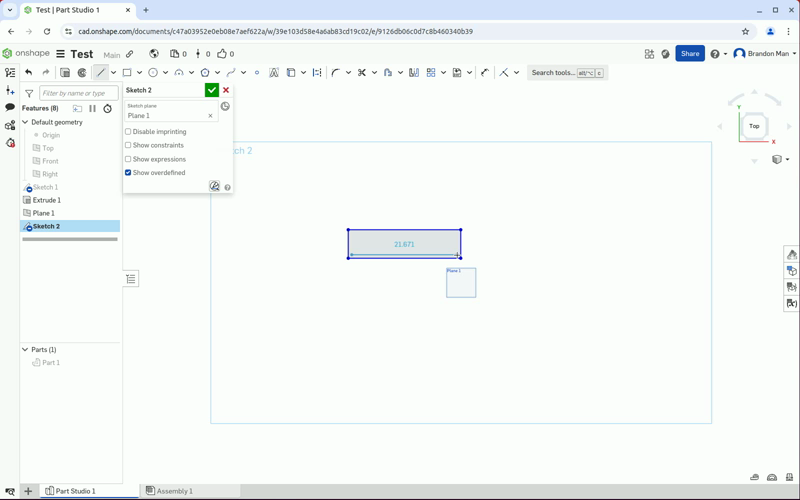
key_up(shift)
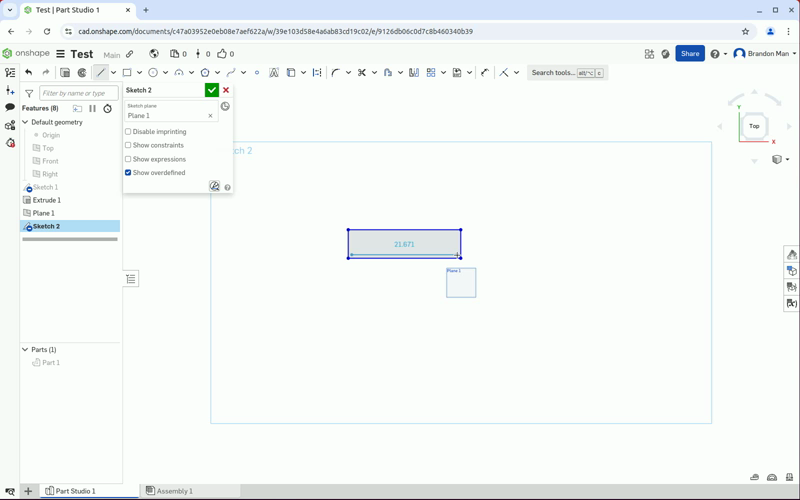
key_down(shift)
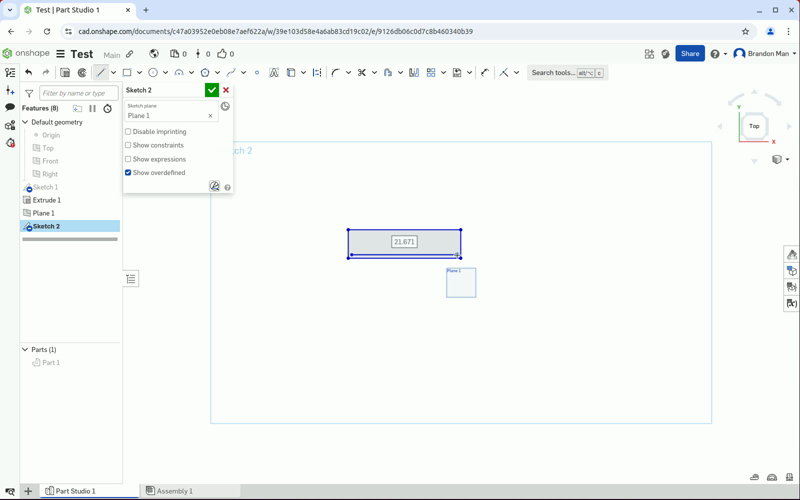
mouse_move(487, 254)
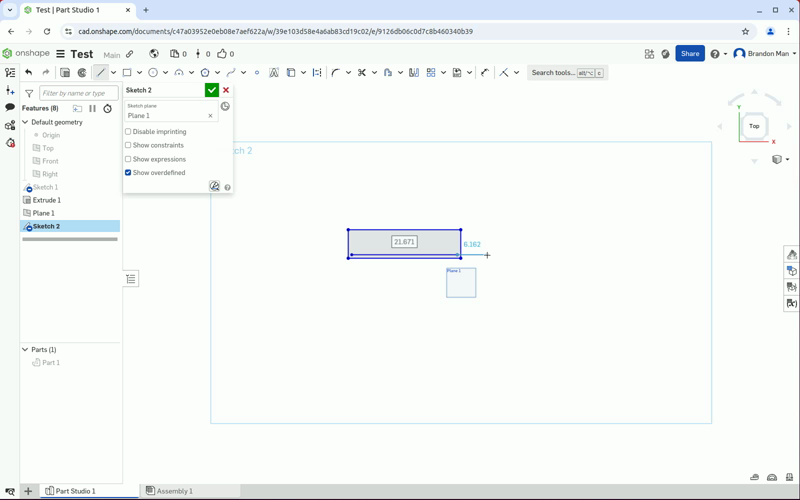
mouse_move(457, 234)
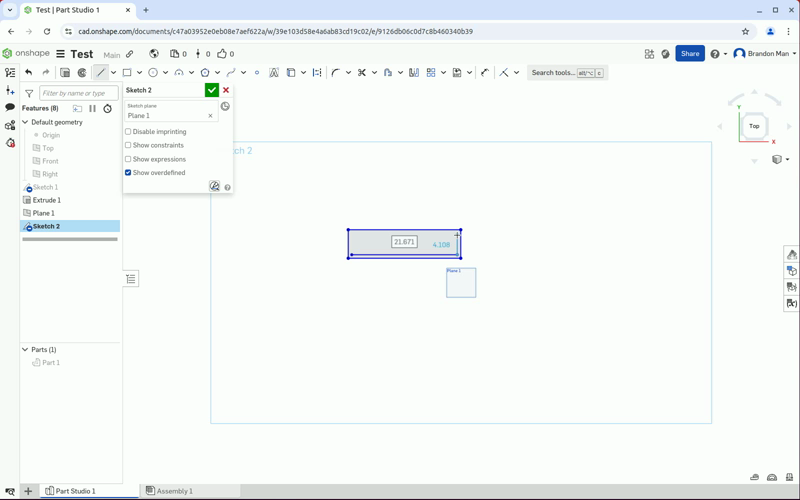
click(457, 234)
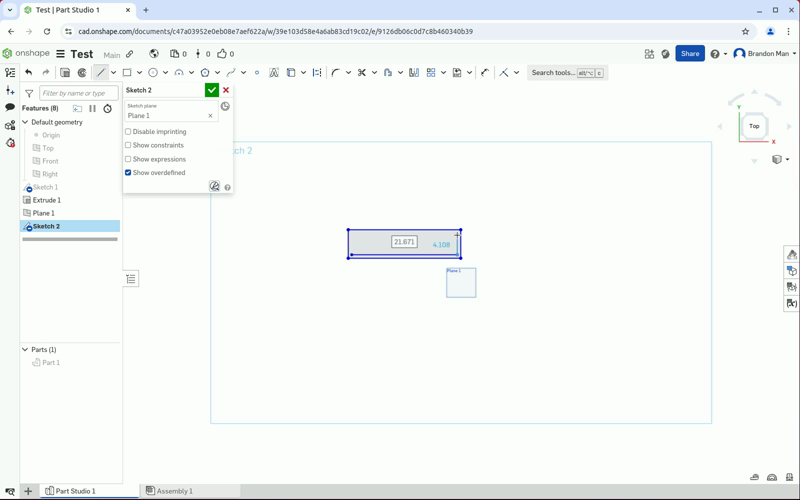
key_up(shift)
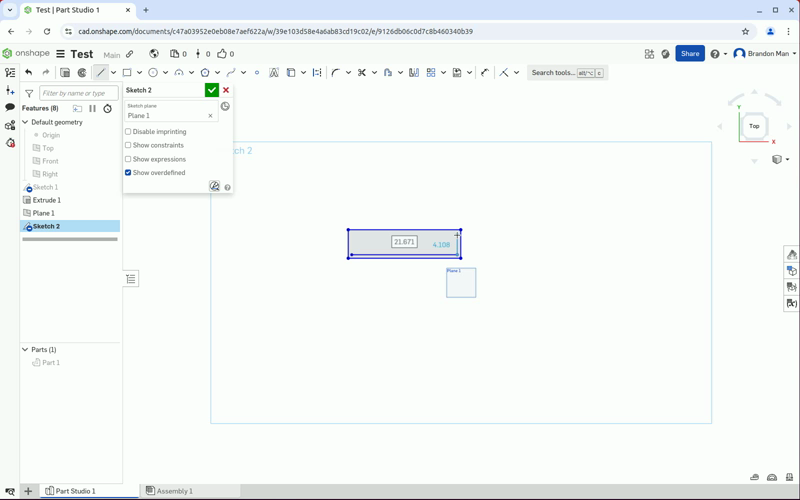
key_down(shift)
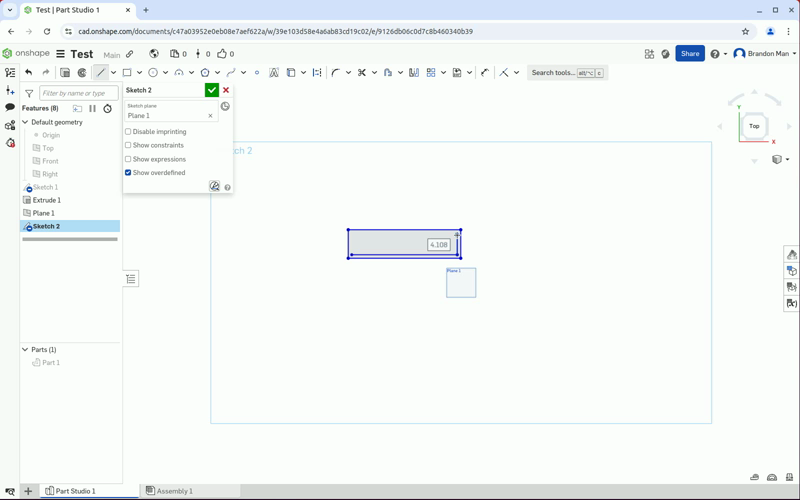
mouse_move(351, 234)
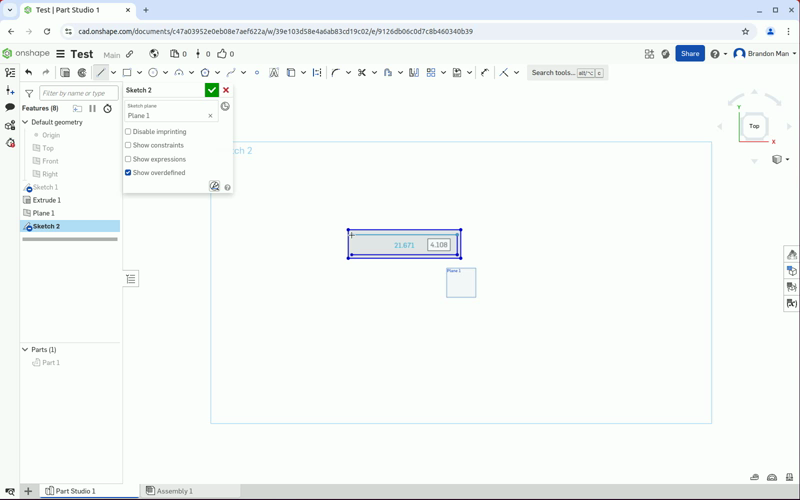
click(351, 234)
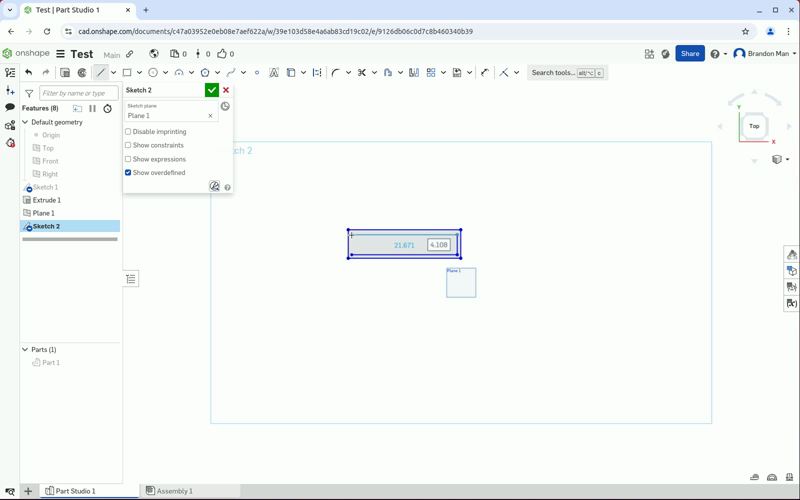
key_up(shift)
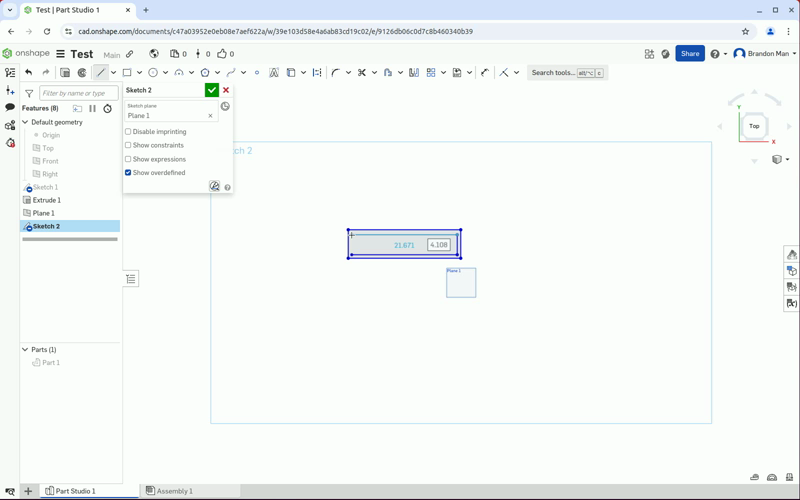
mouse_move(381, 234)
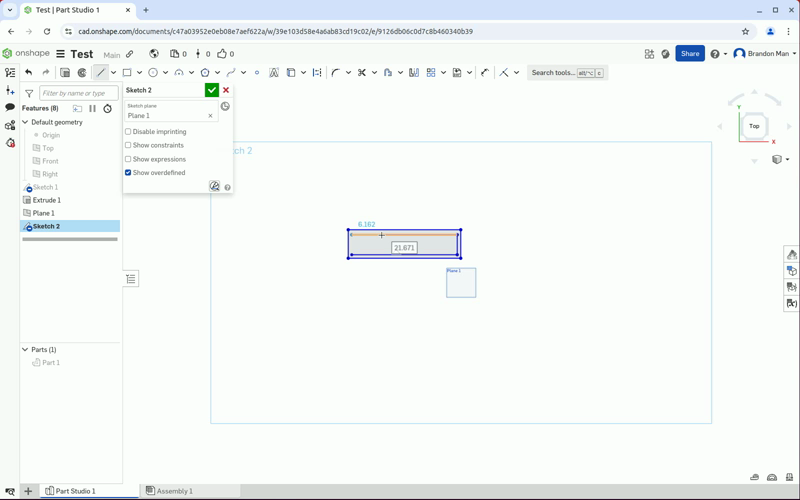
key_down(shift)
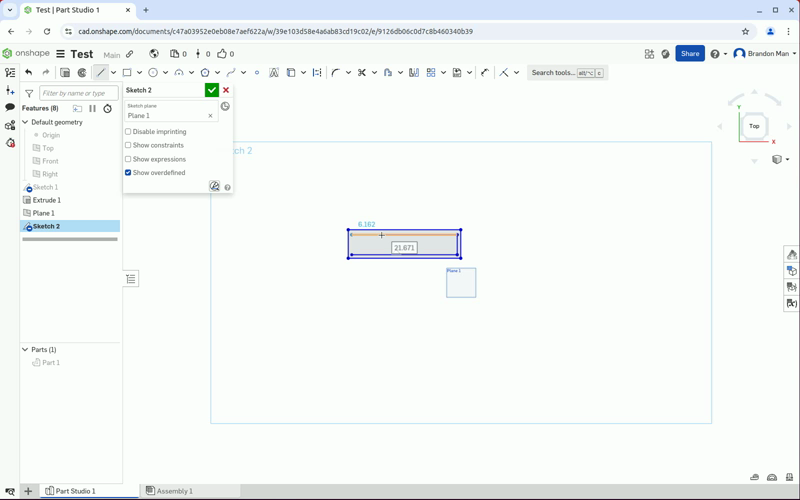
mouse_move(351, 254)
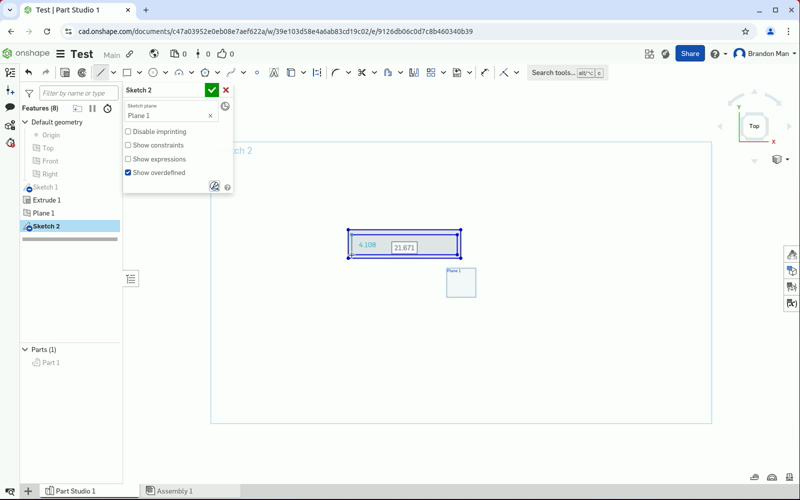
key_up(shift)
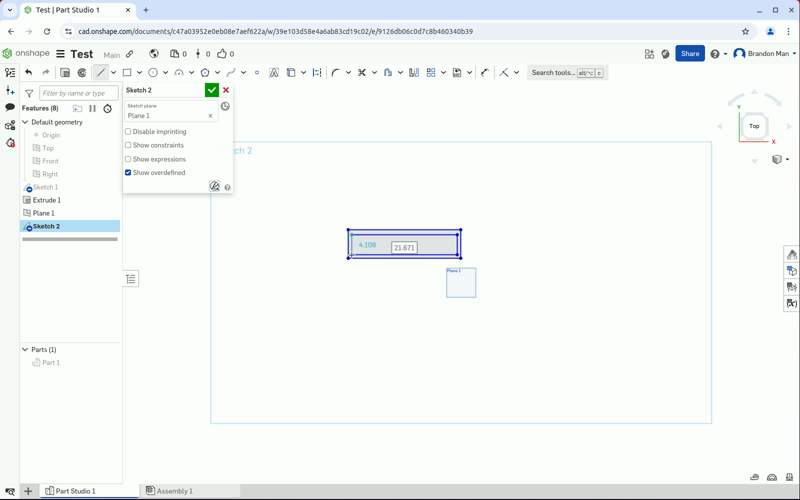
click(351, 254)
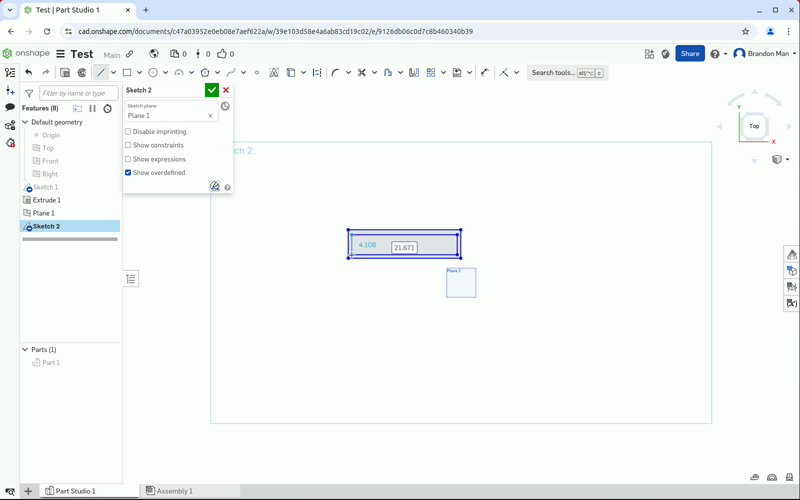
key(esc)
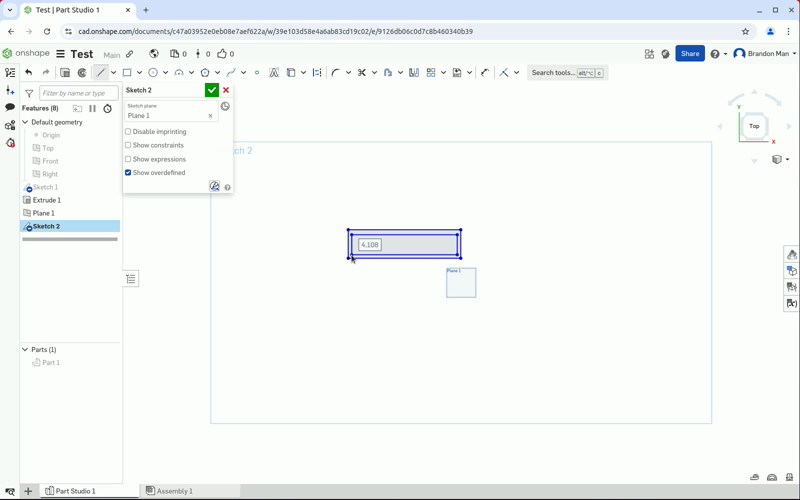
mouse_move(367, 256)
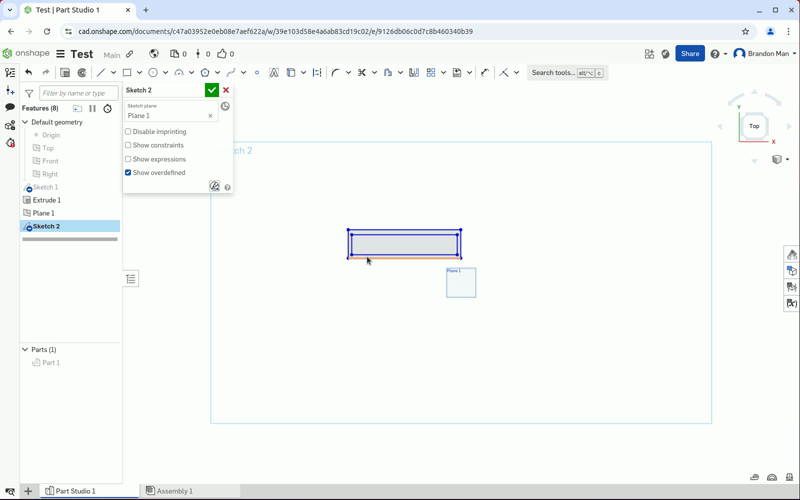
scroll(6)
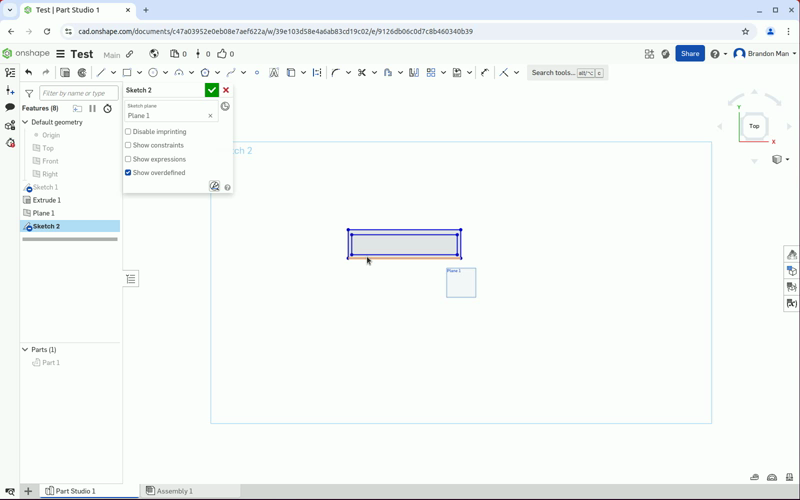
scroll(6)
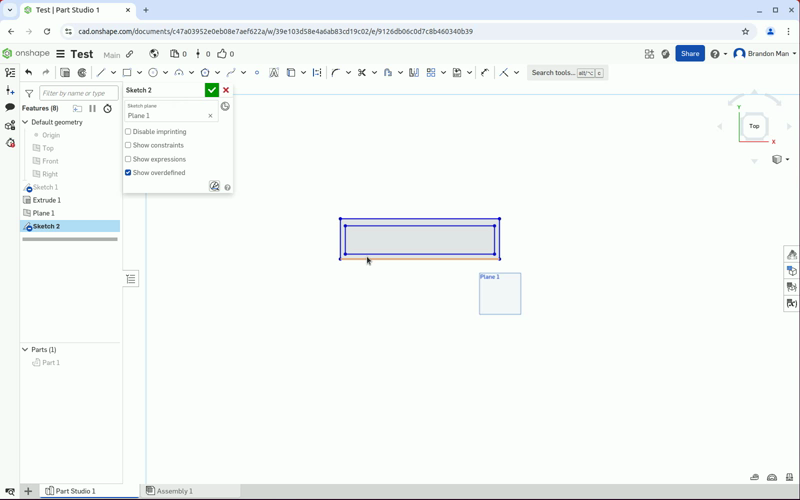
scroll(6)
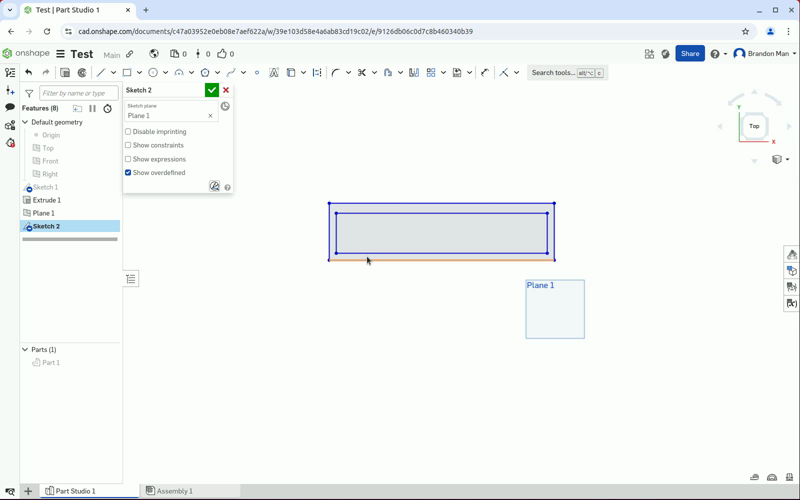
scroll(6)
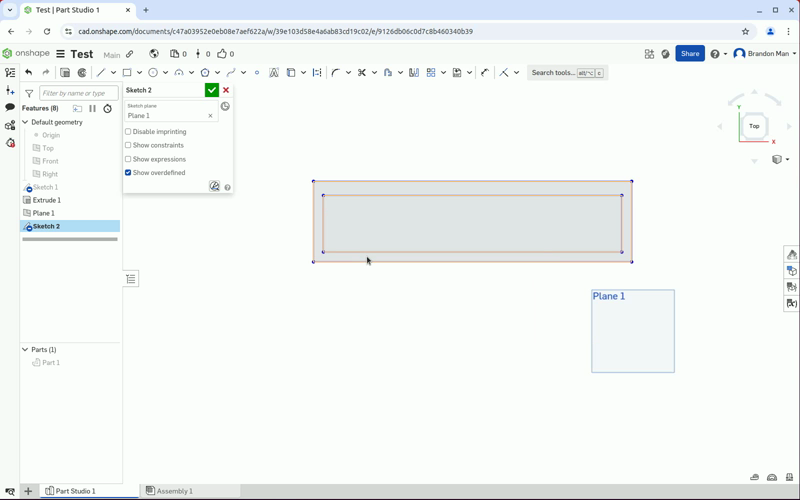
scroll(6)
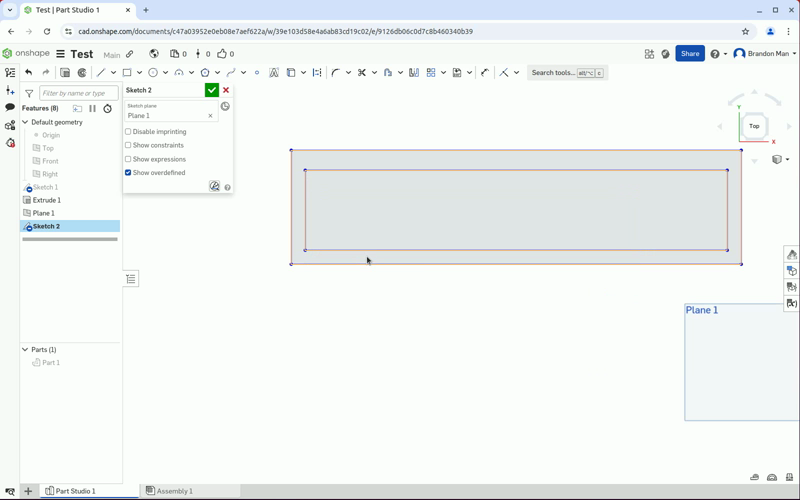
scroll(6)
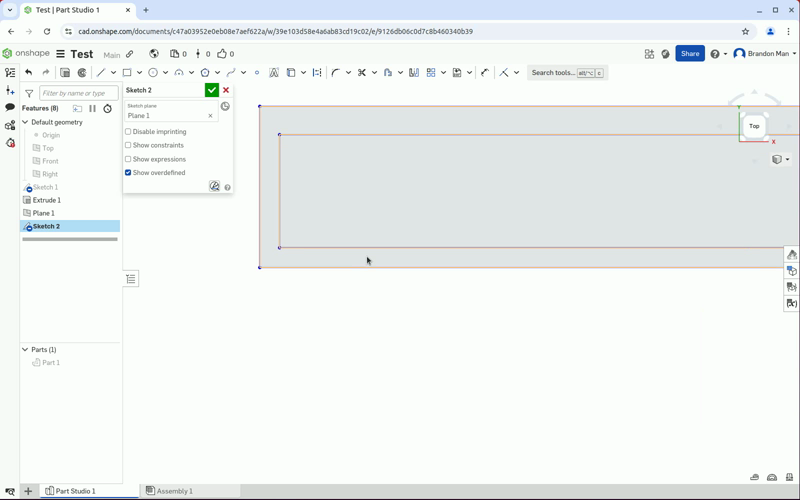
scroll(6)
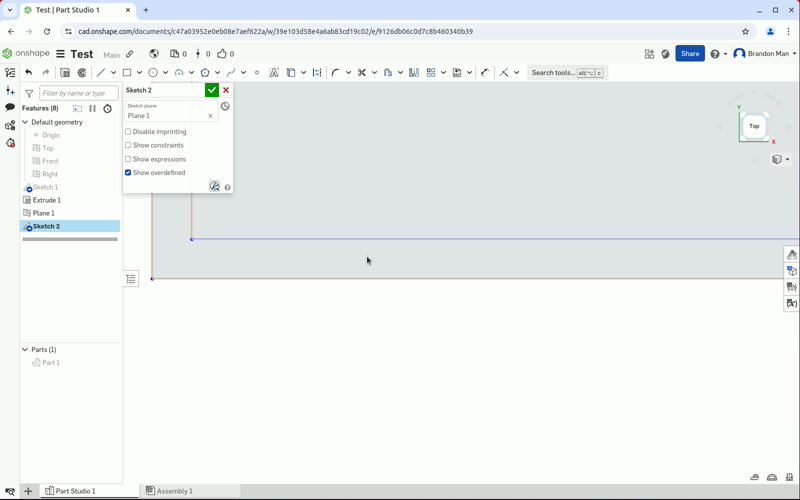
click(367, 256)
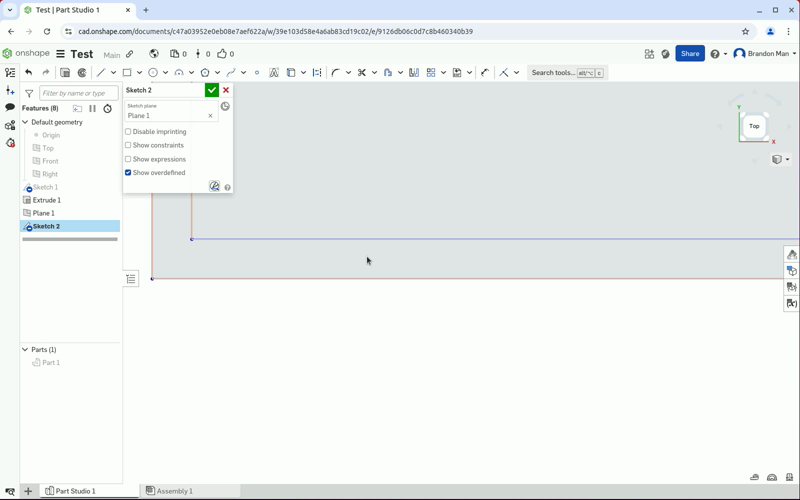
scroll(-6)
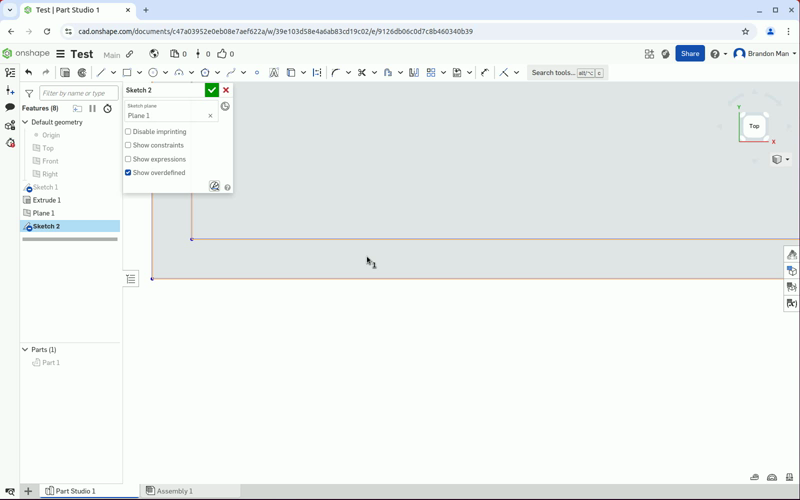
scroll(-6)
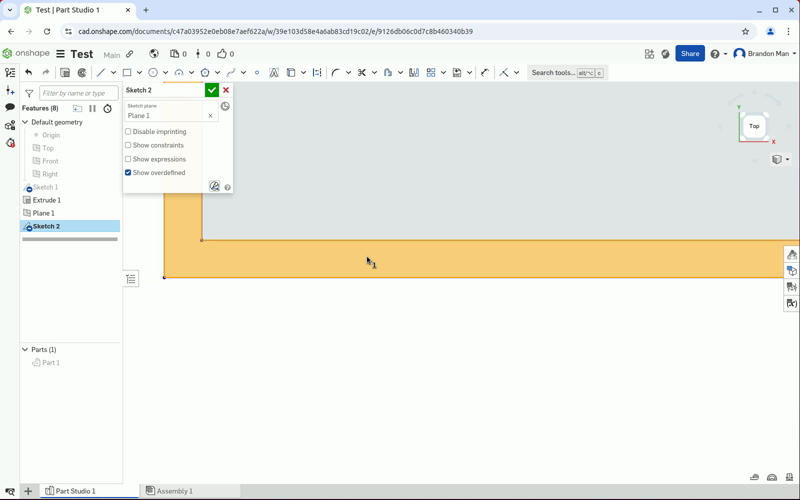
scroll(-6)
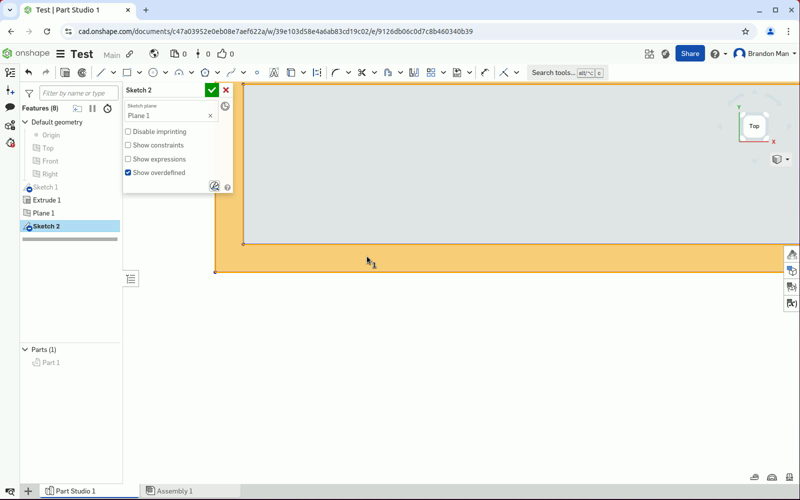
scroll(-6)
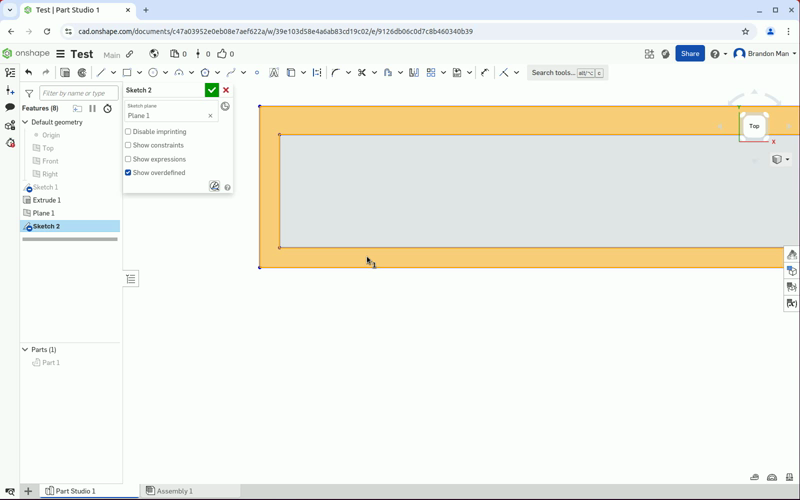
scroll(-6)
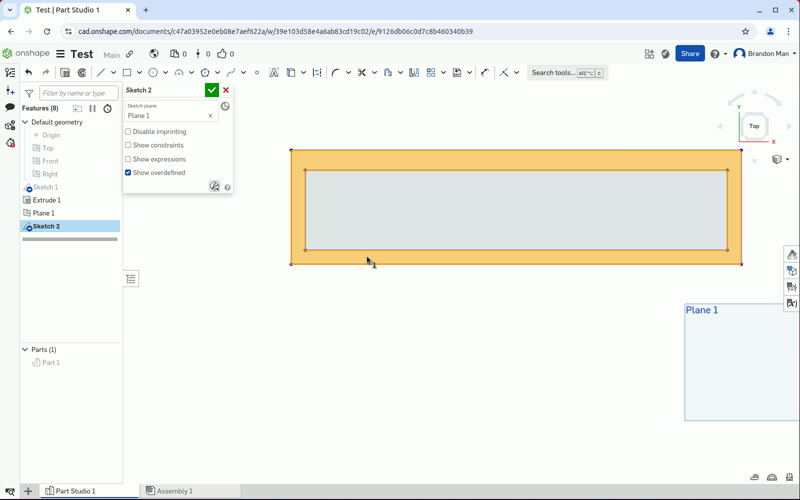
scroll(-6)
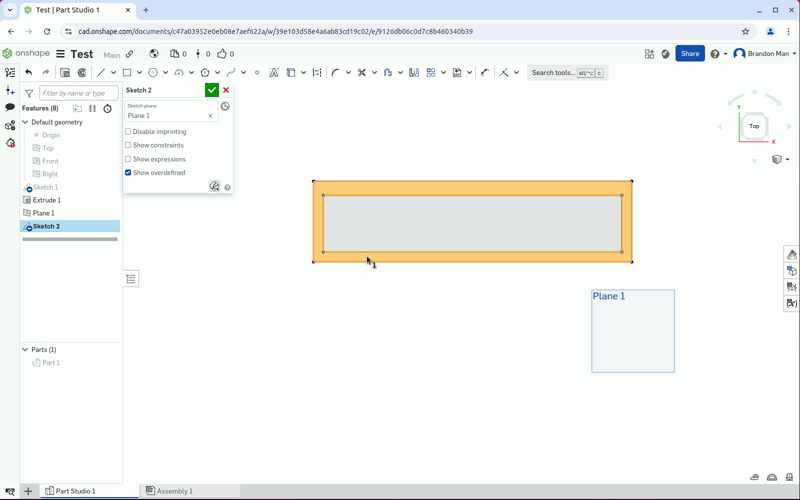
scroll(-6)
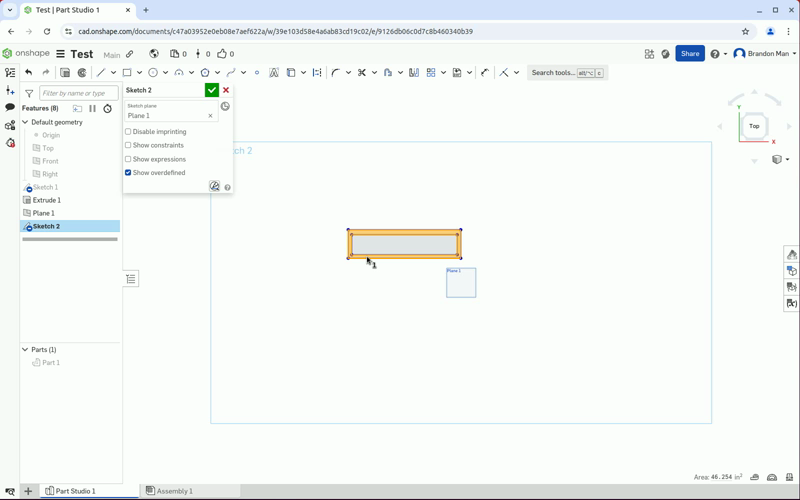
mouse_move(73, 352)
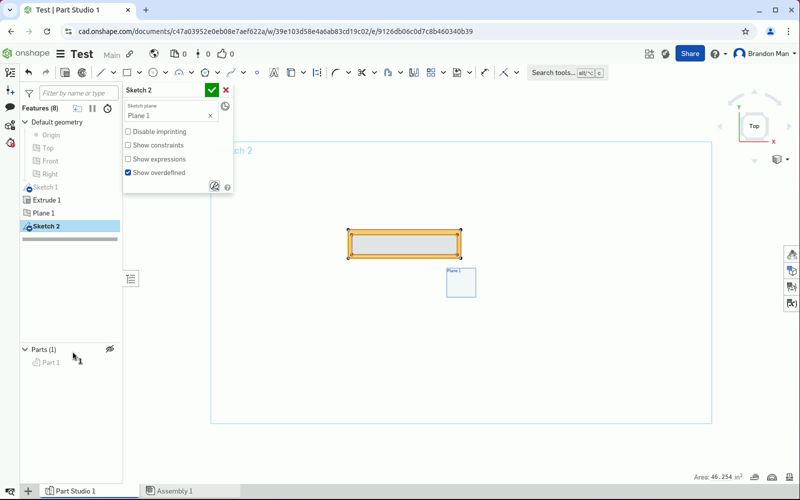
key(shift+y)
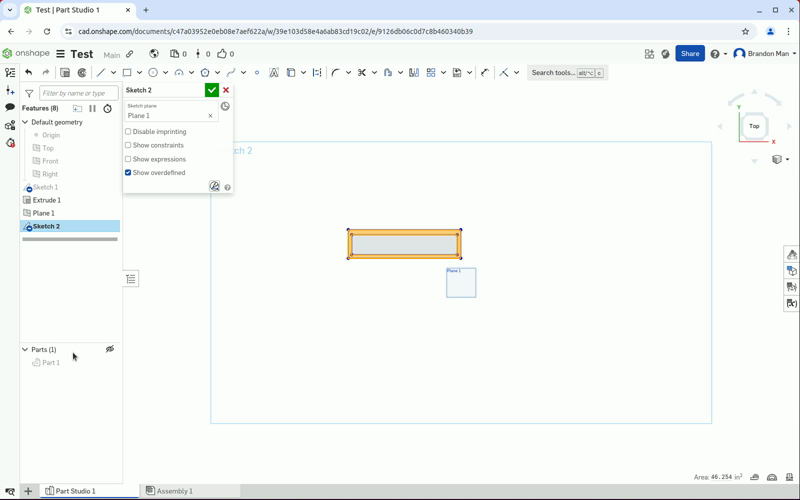
key(shift+e)
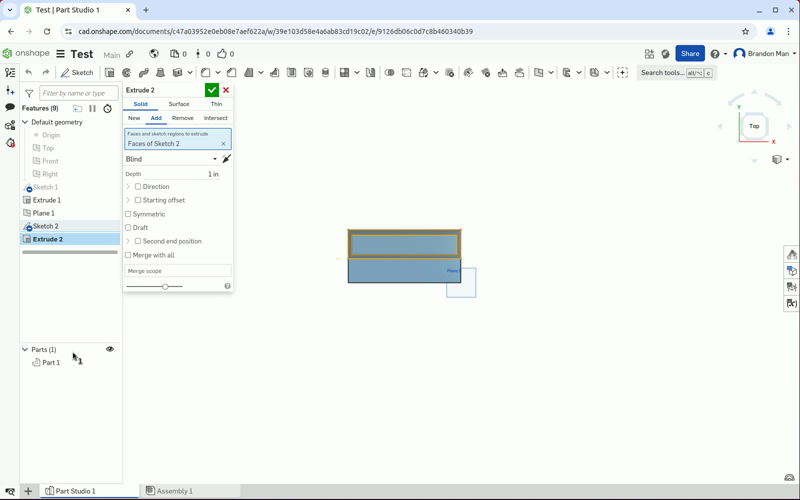
mouse_move(143, 106)
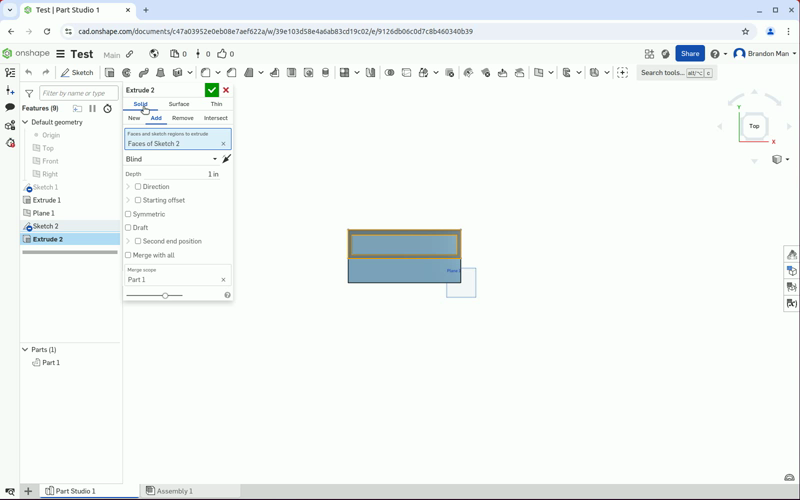
click(143, 106)
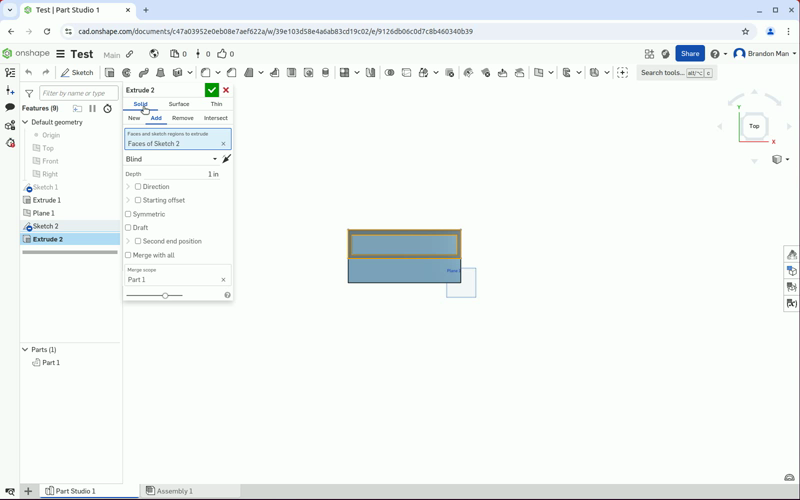
mouse_move(137, 120)
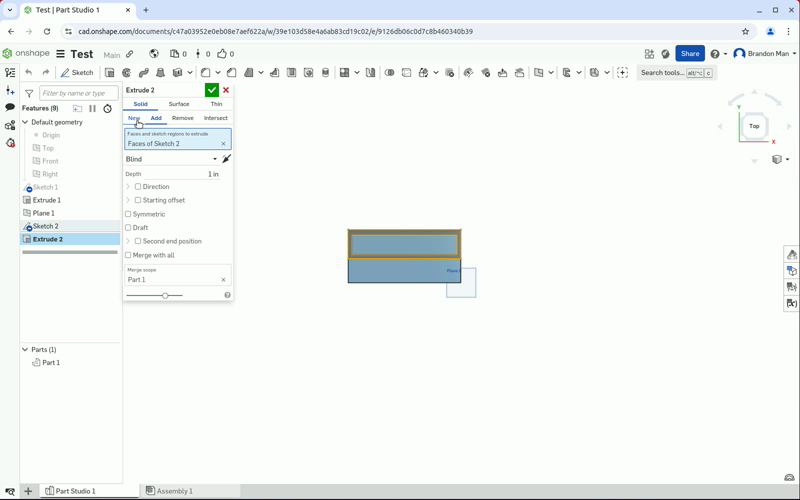
click(137, 120)
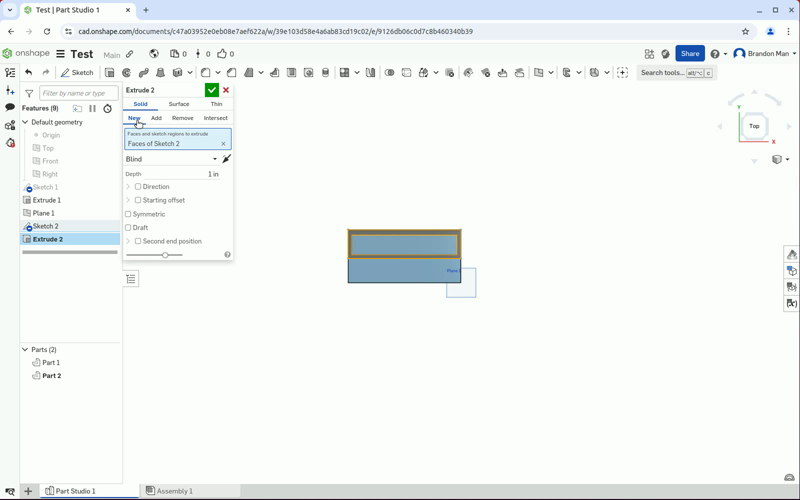
key(tab, 4)
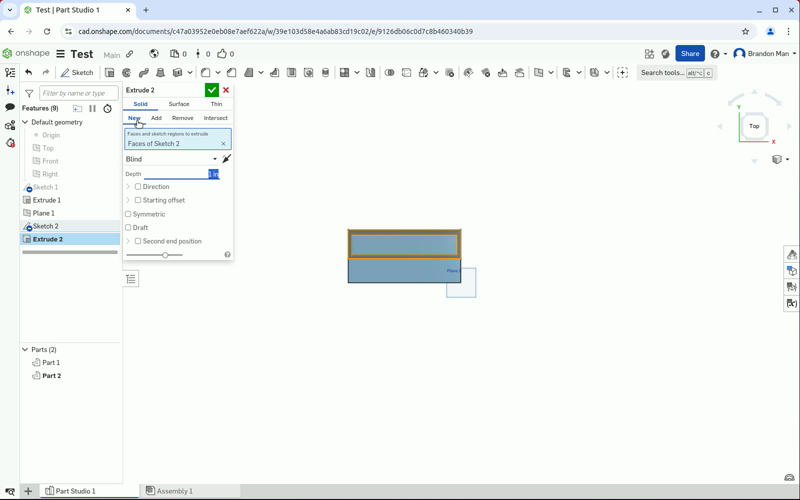
text(3.37)
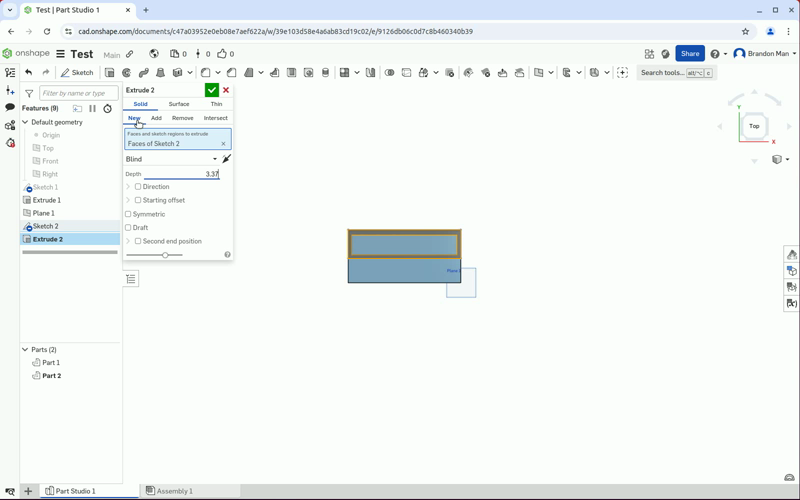
key(enter)
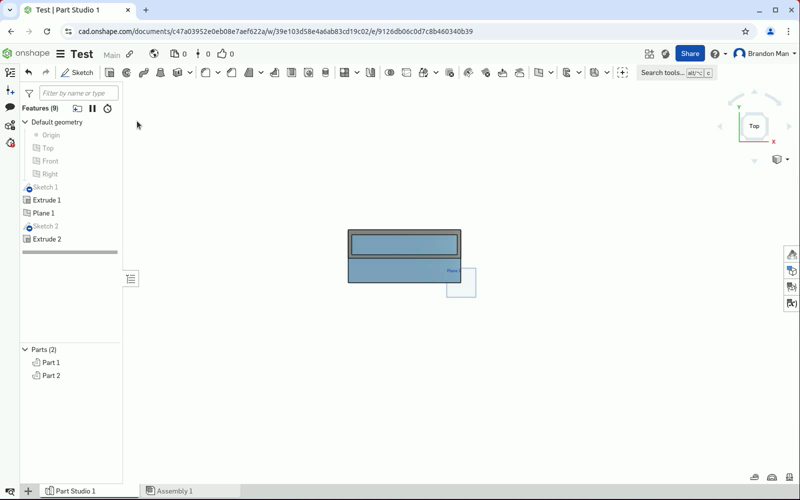
key(shift+h)
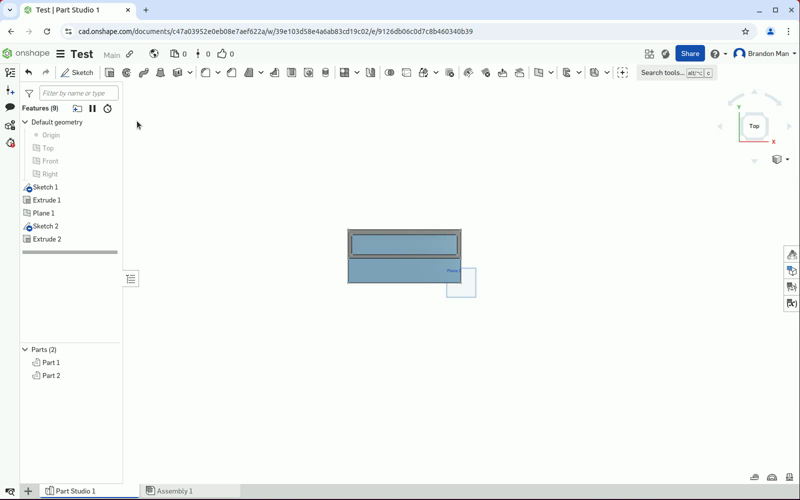
key(shift+h)
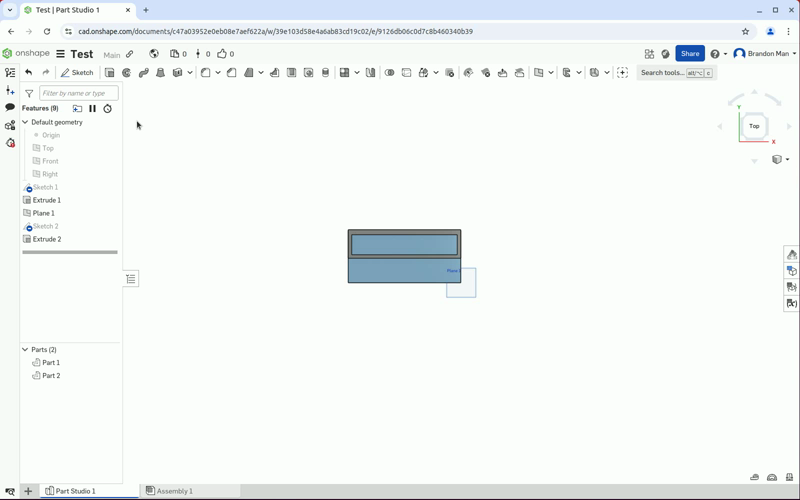
mouse_move(73, 189)
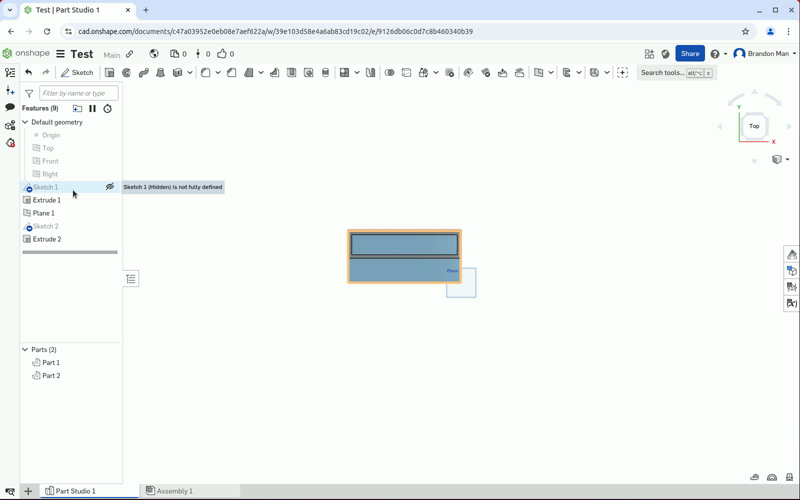
click(73, 189)
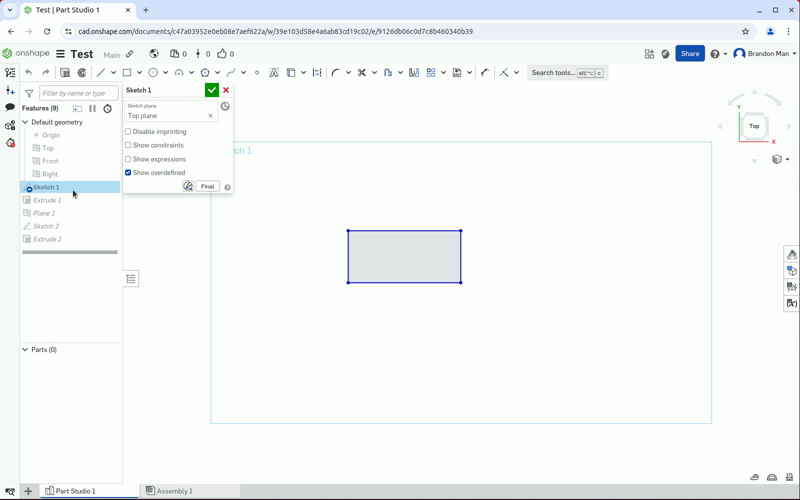
mouse_move(229, 92)
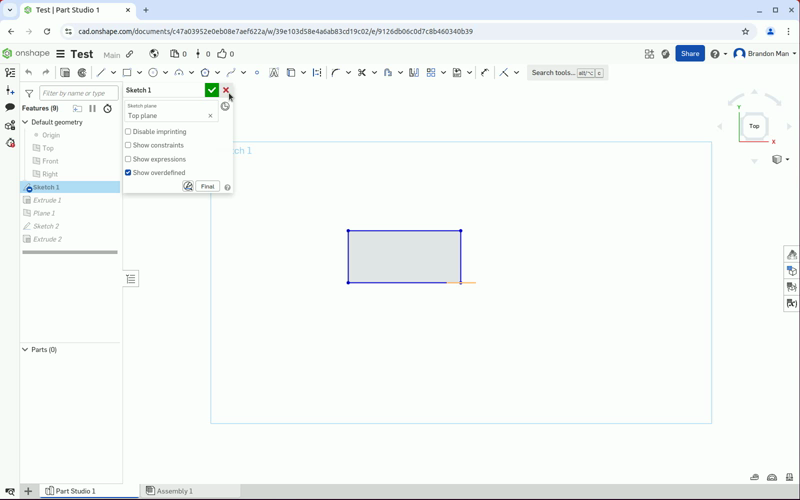
click(229, 92)
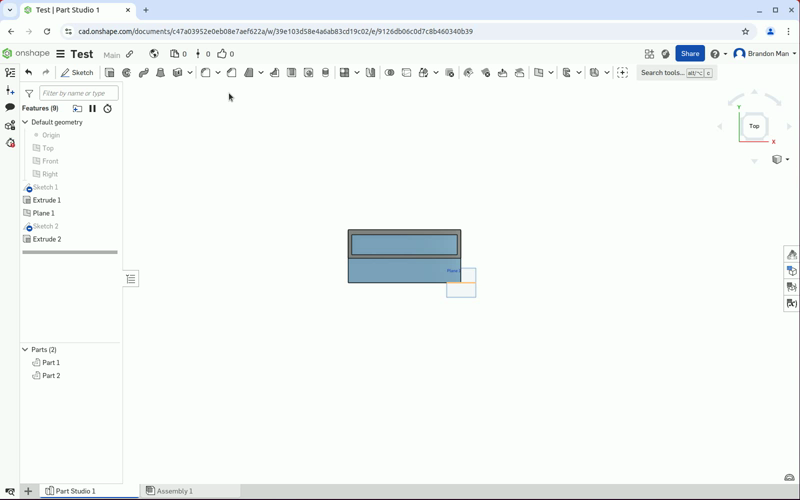
mouse_move(541, 75)
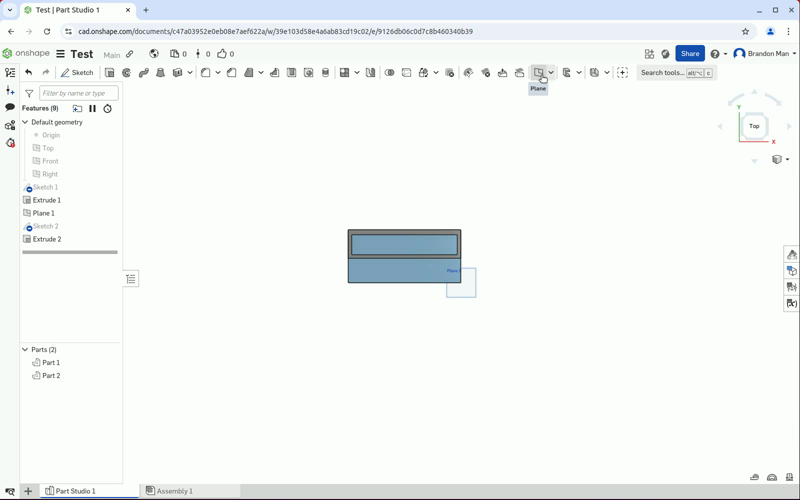
click(541, 75)
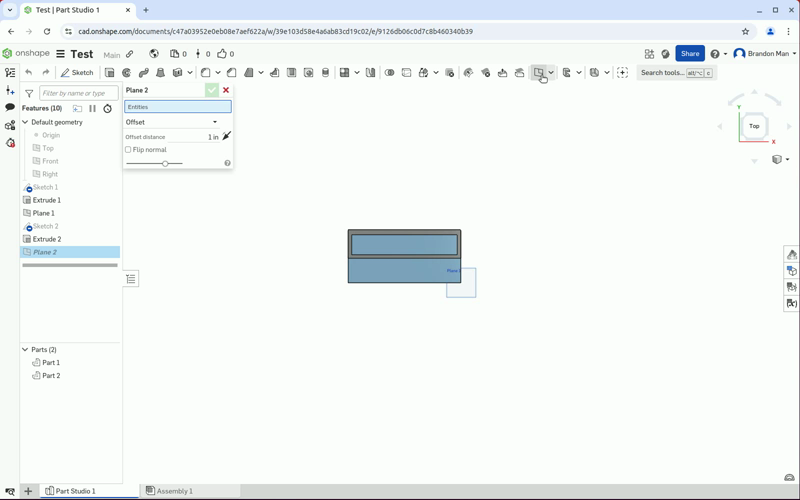
mouse_move(73, 150)
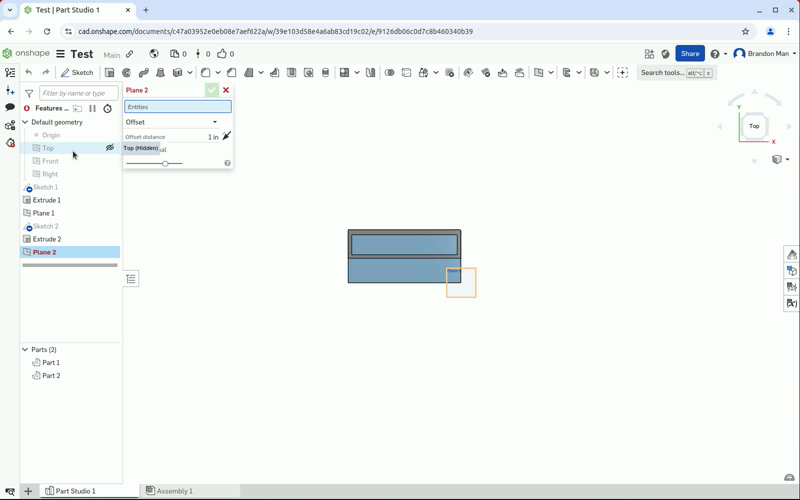
click(73, 150)
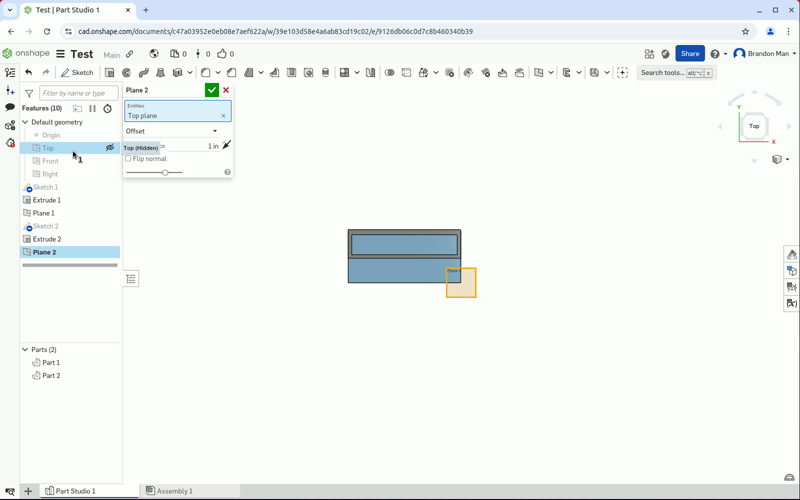
key(tab, 2)
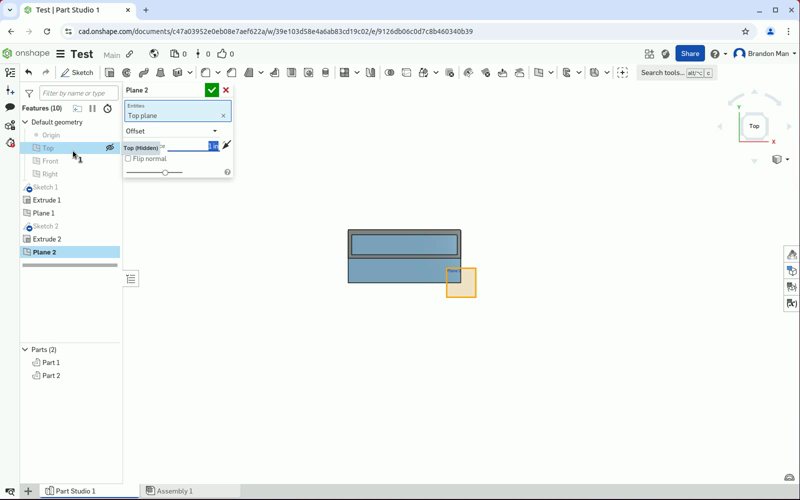
text(6.501)
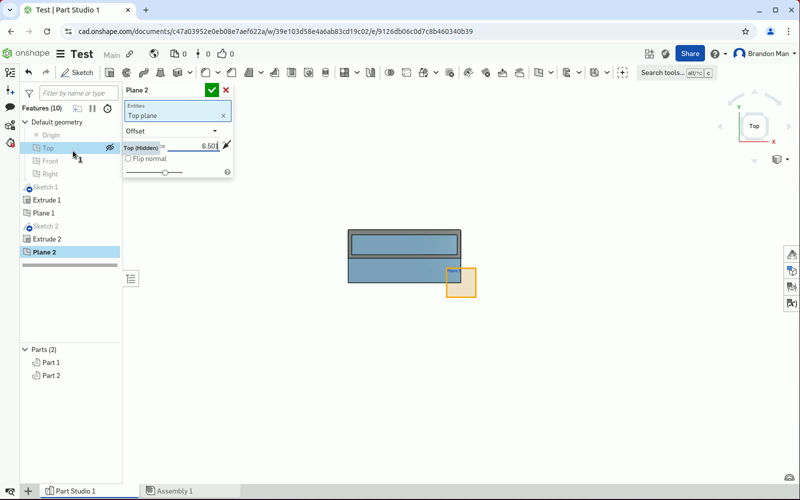
key(enter, 2)
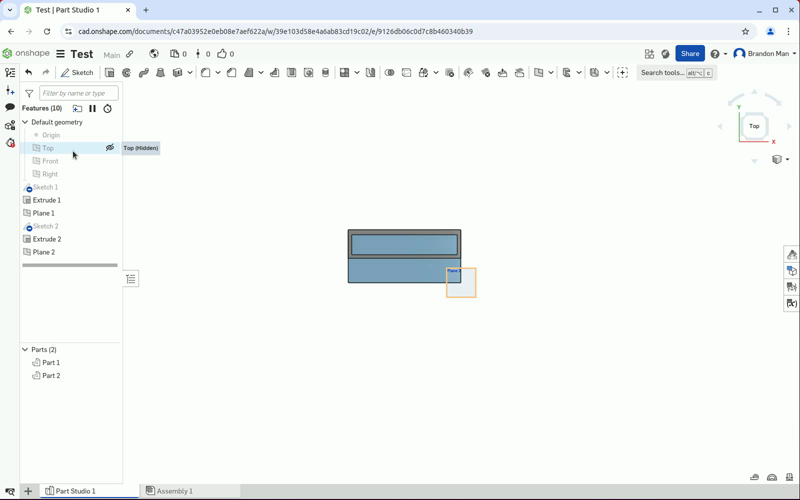
key(shift+s)
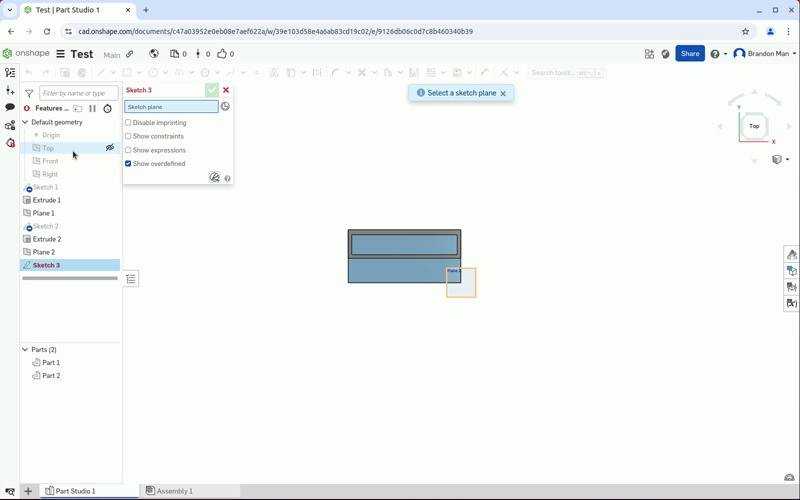
mouse_move(73, 254)
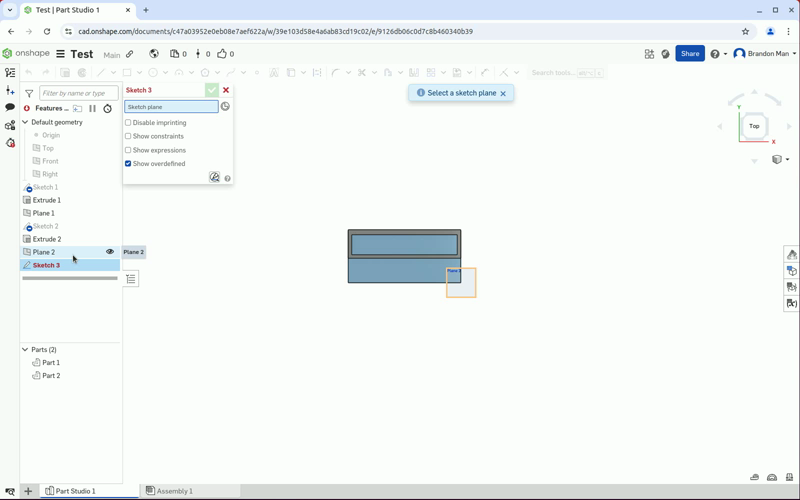
click(73, 254)
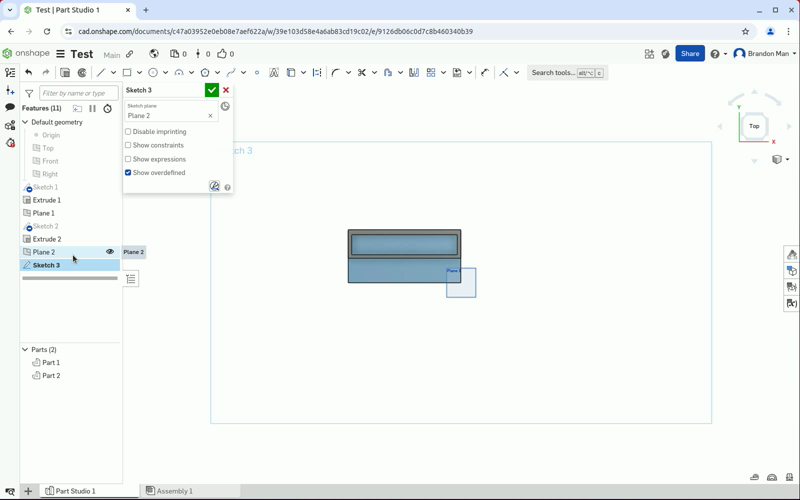
mouse_move(73, 352)
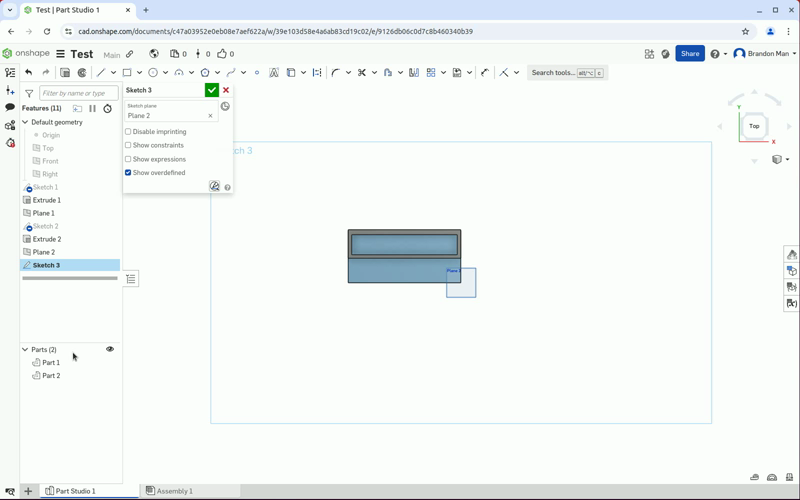
key(y)
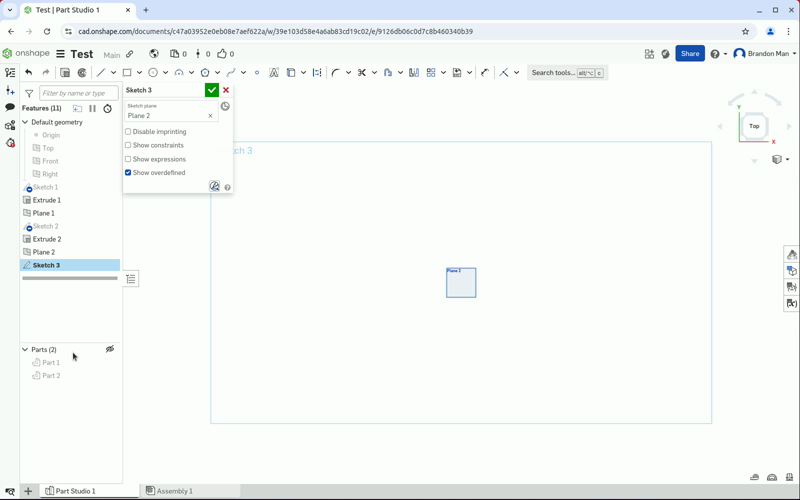
key(l)
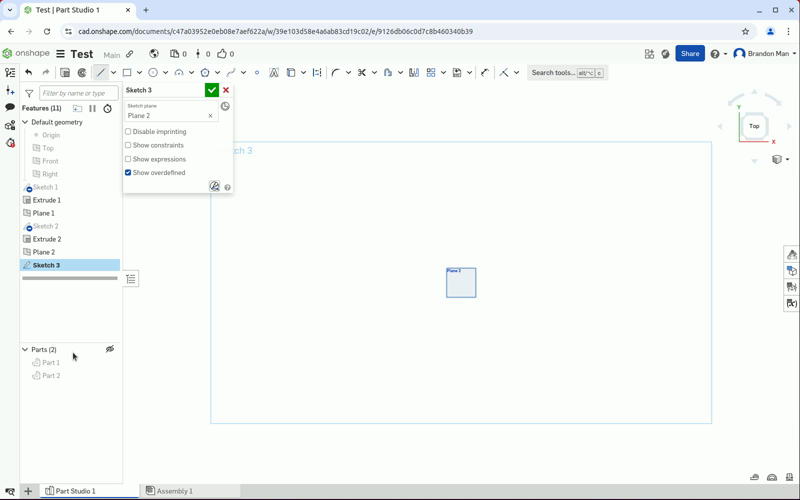
key_down(shift)
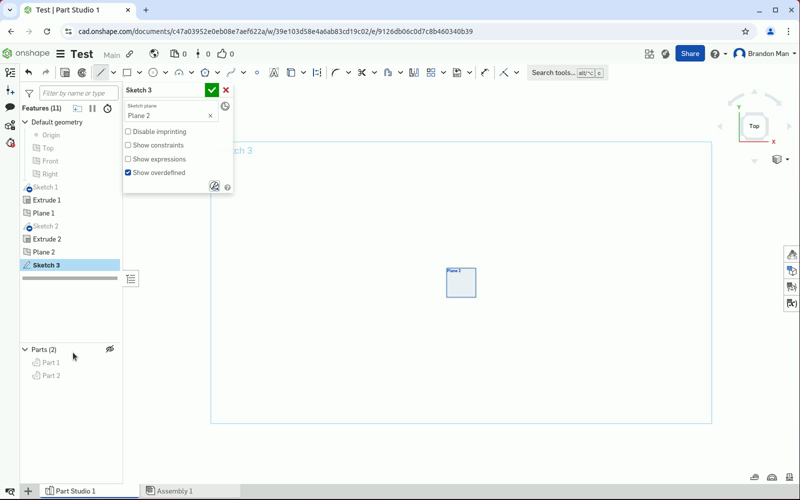
mouse_move(348, 246)
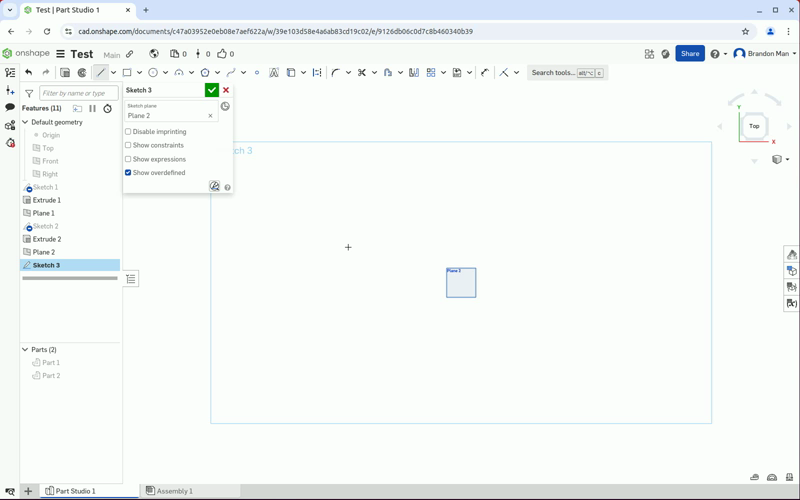
click(348, 246)
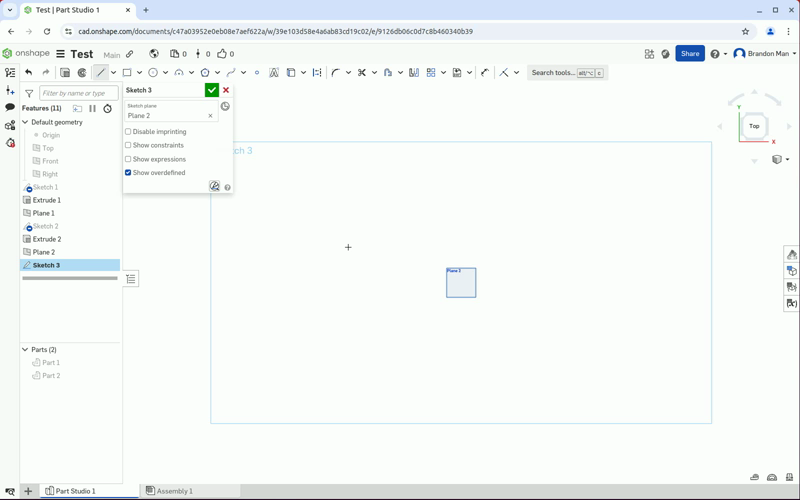
key_up(shift)
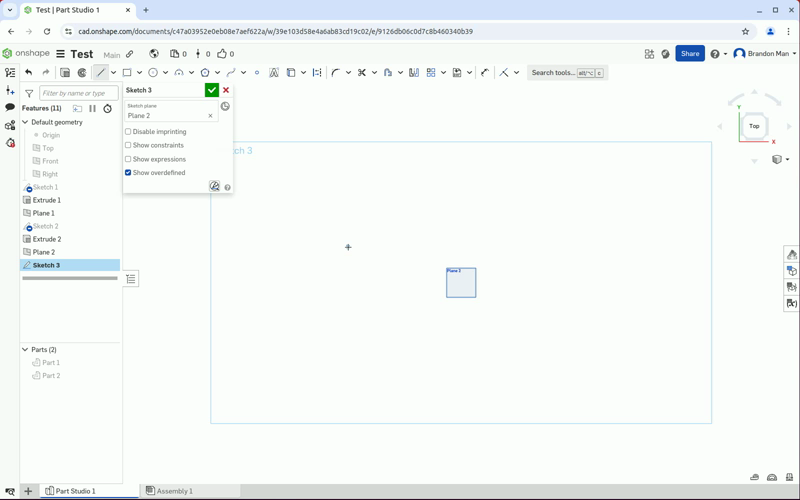
key_down(shift)
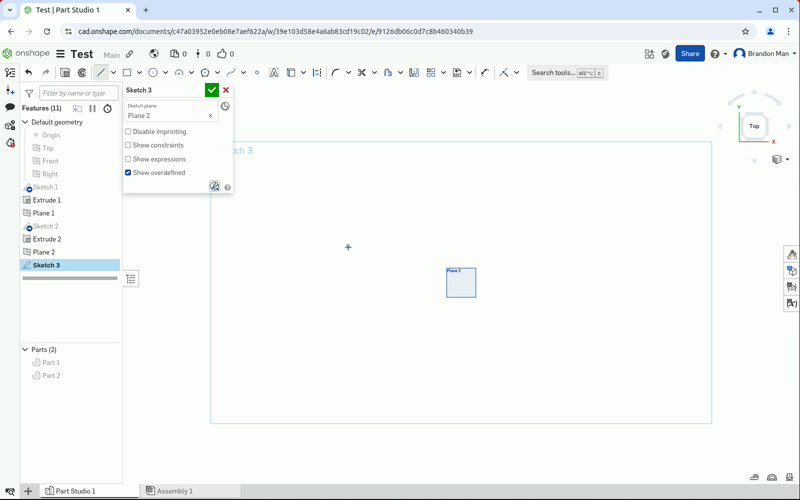
mouse_move(378, 246)
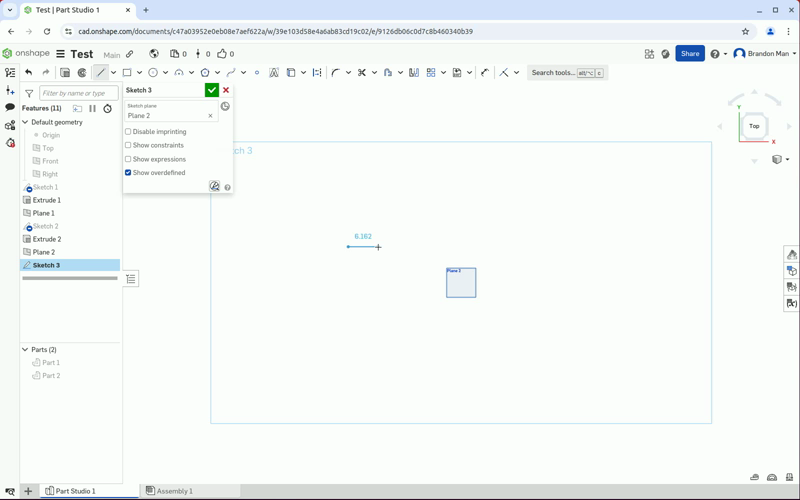
mouse_move(351, 246)
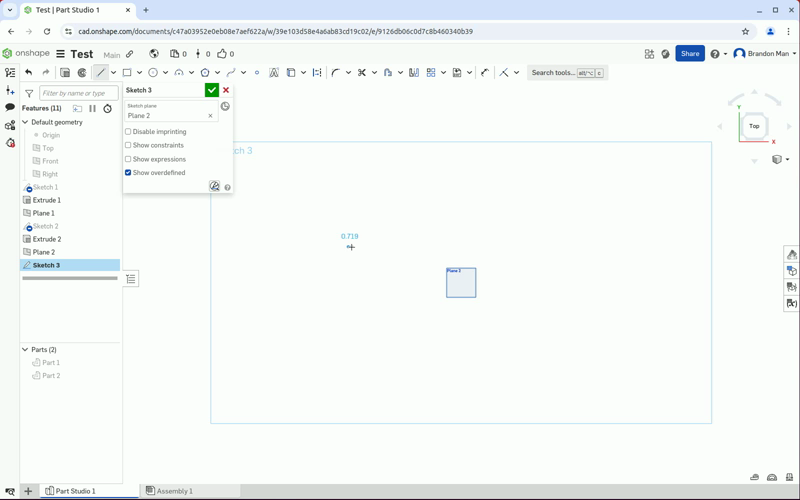
scroll(6)
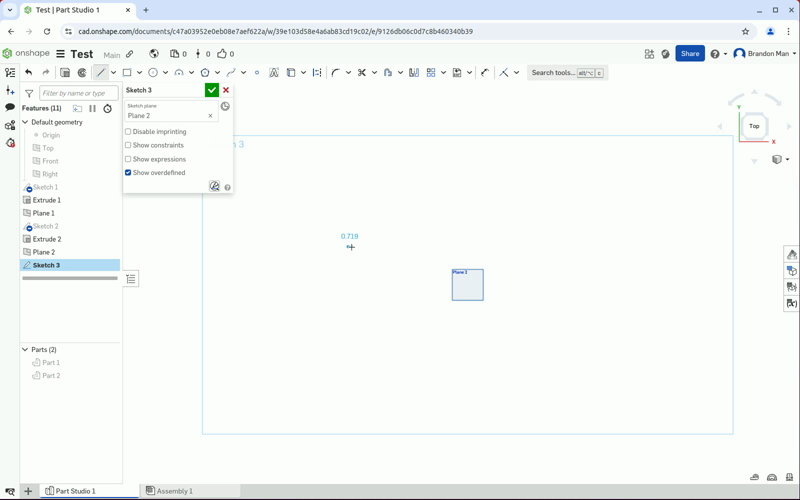
scroll(6)
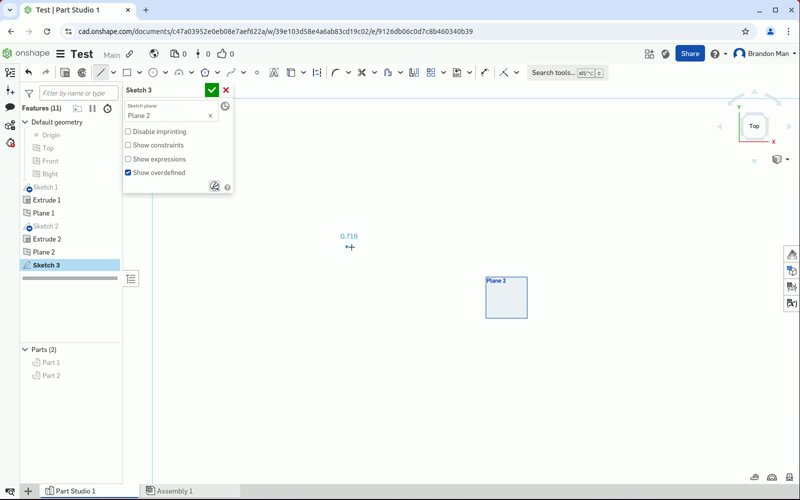
scroll(6)
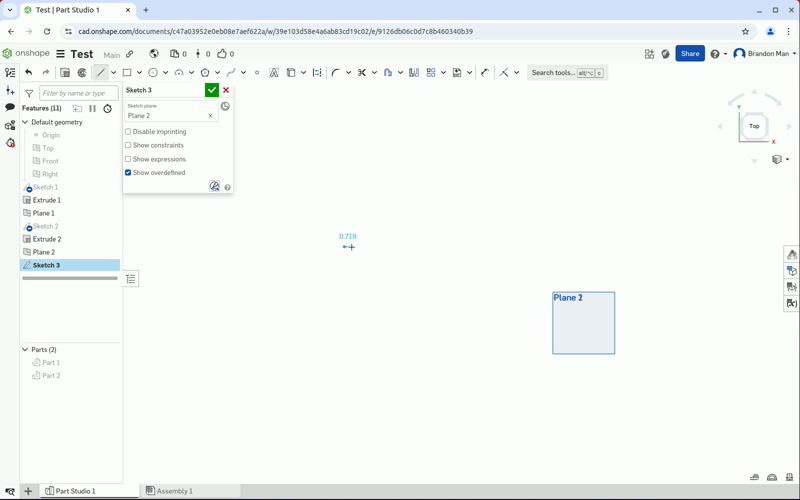
scroll(6)
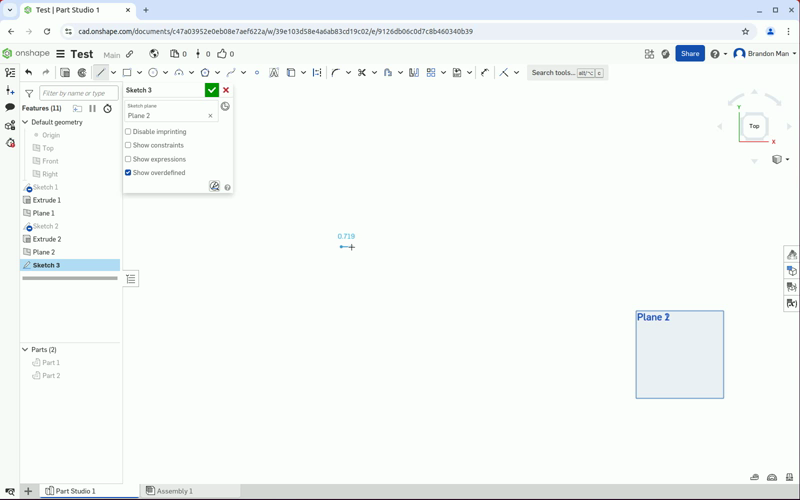
scroll(6)
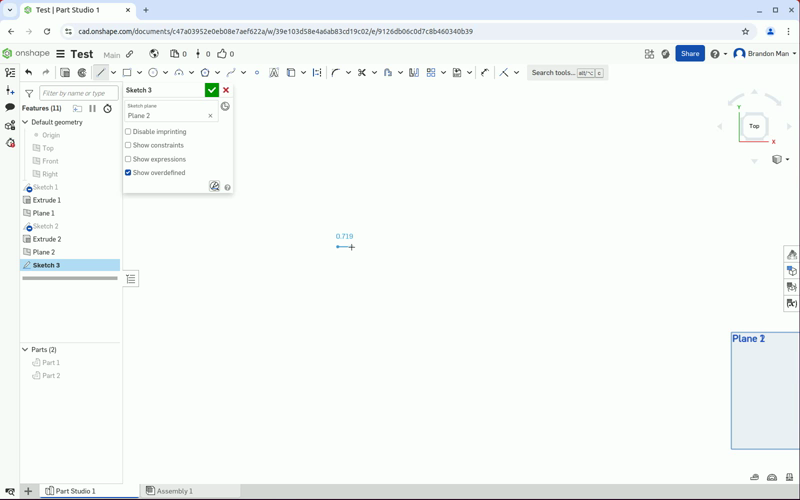
scroll(6)
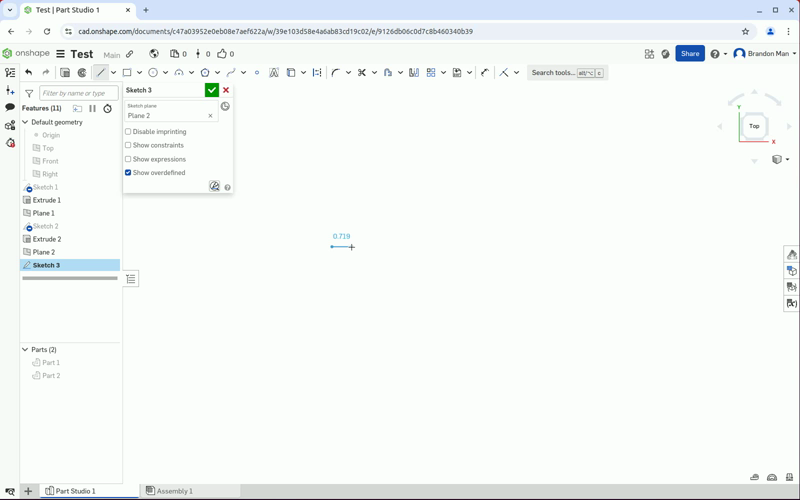
scroll(6)
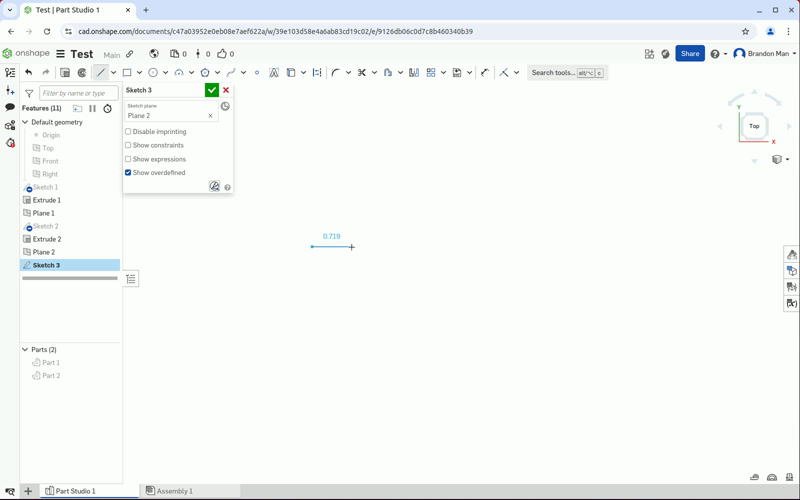
click(351, 246)
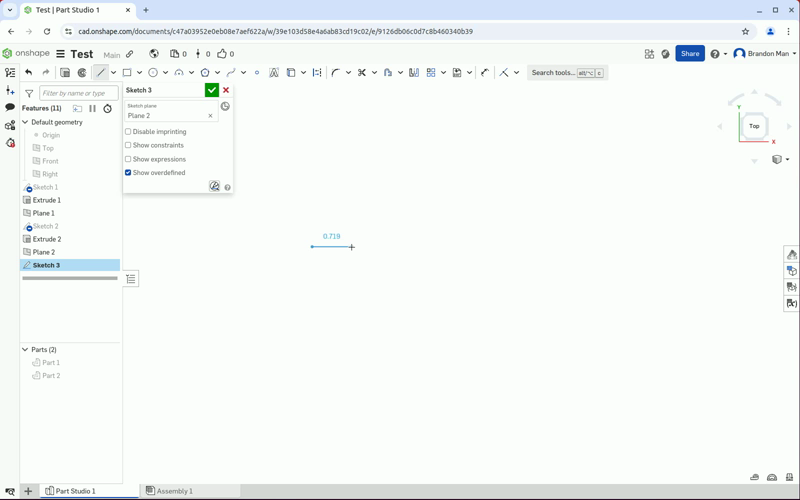
scroll(-6)
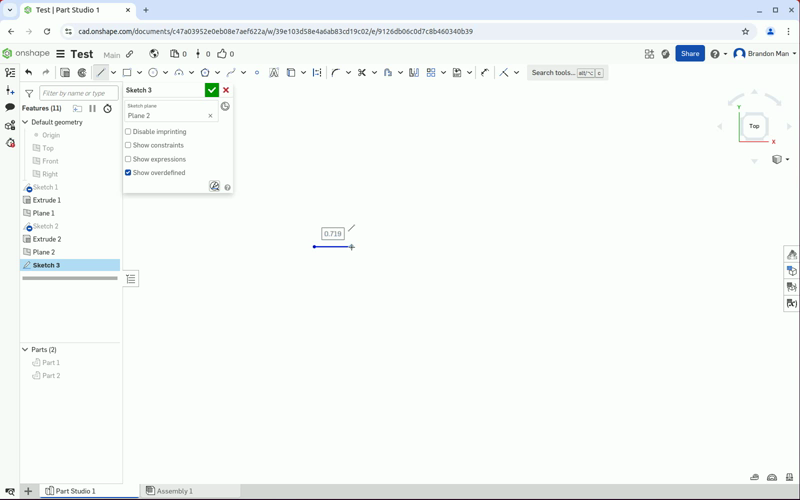
scroll(-6)
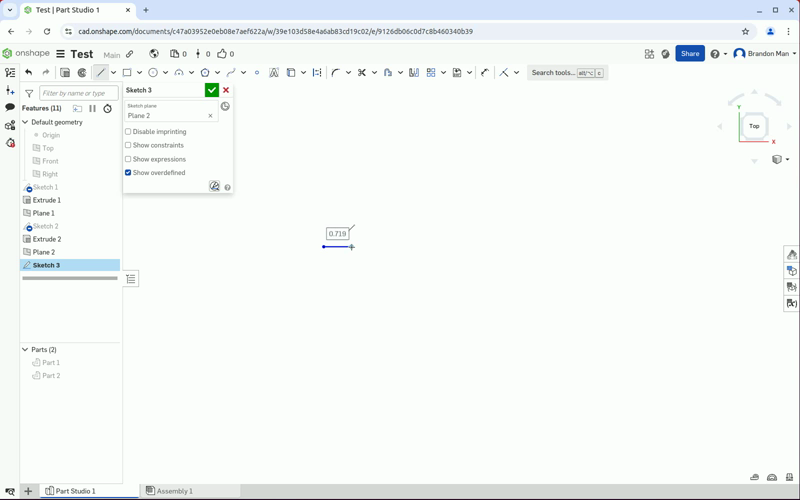
scroll(-6)
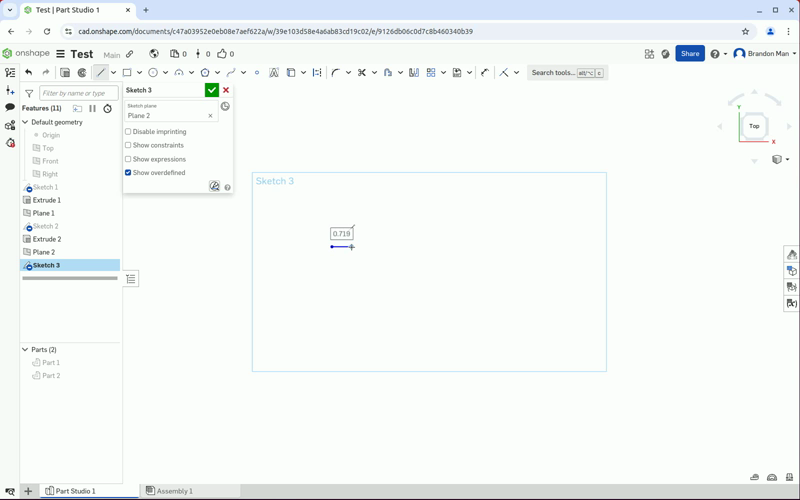
scroll(-6)
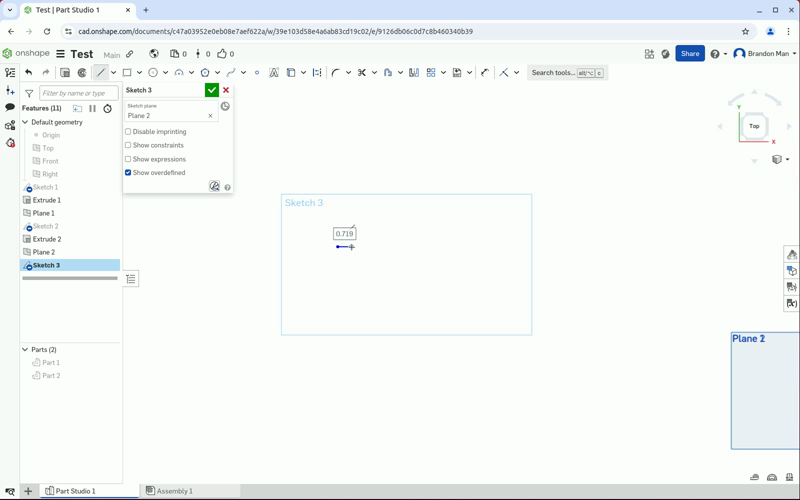
scroll(-6)
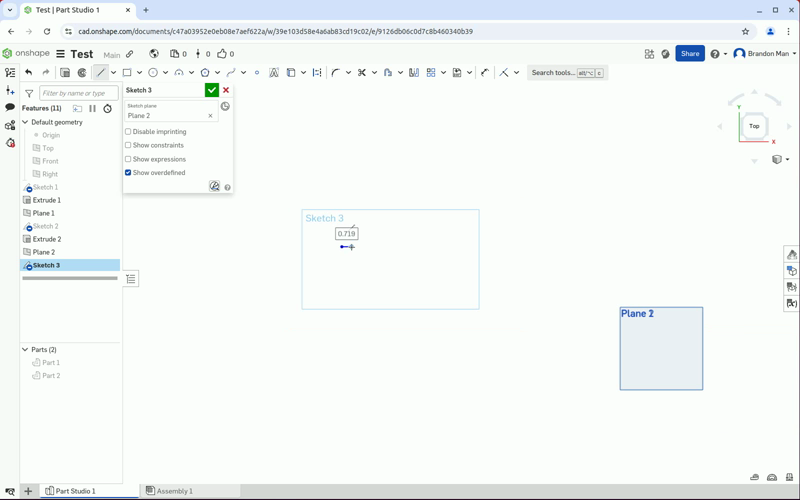
scroll(-6)
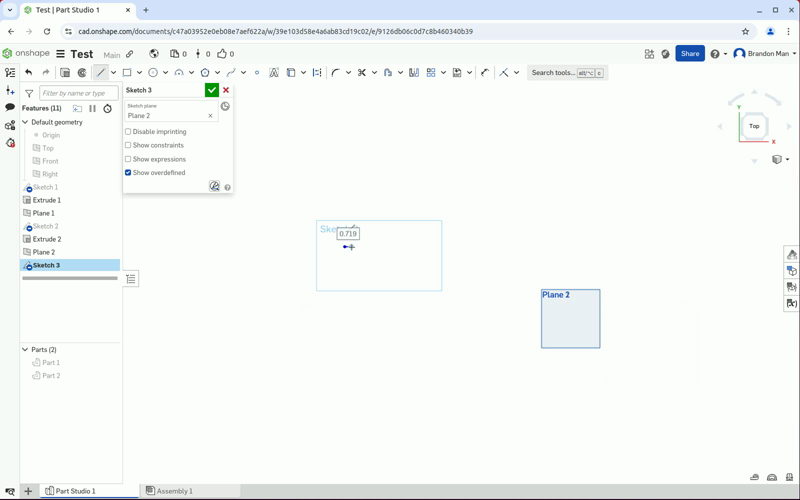
scroll(-6)
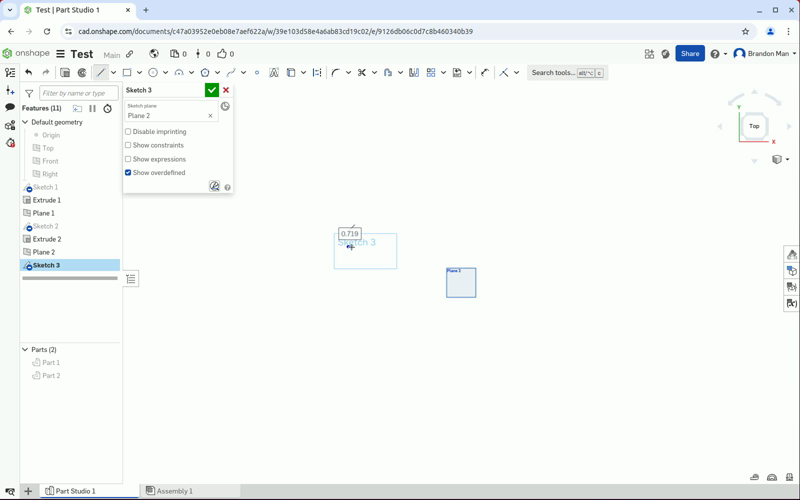
key_up(shift)
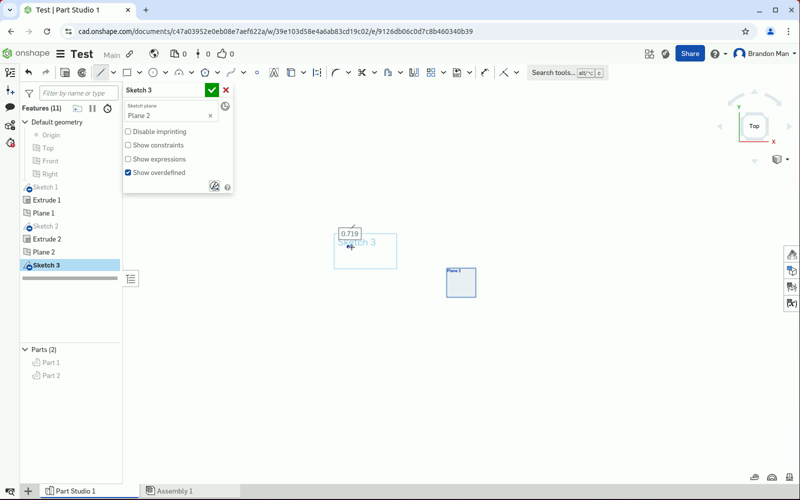
key_down(shift)
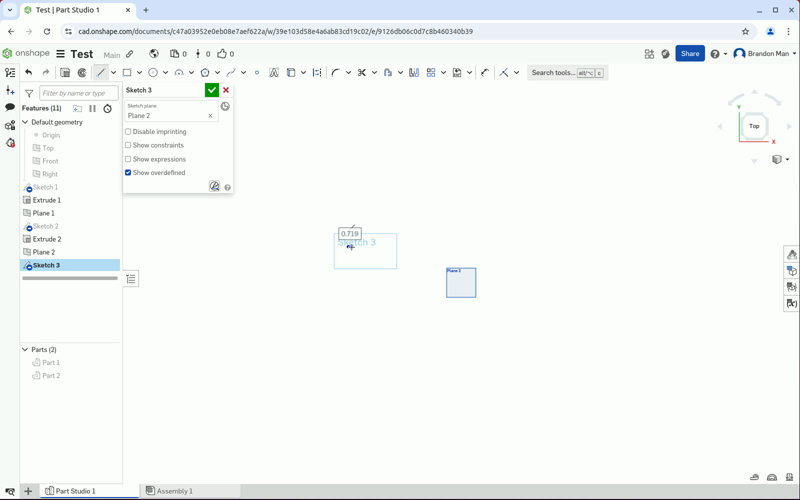
mouse_move(381, 246)
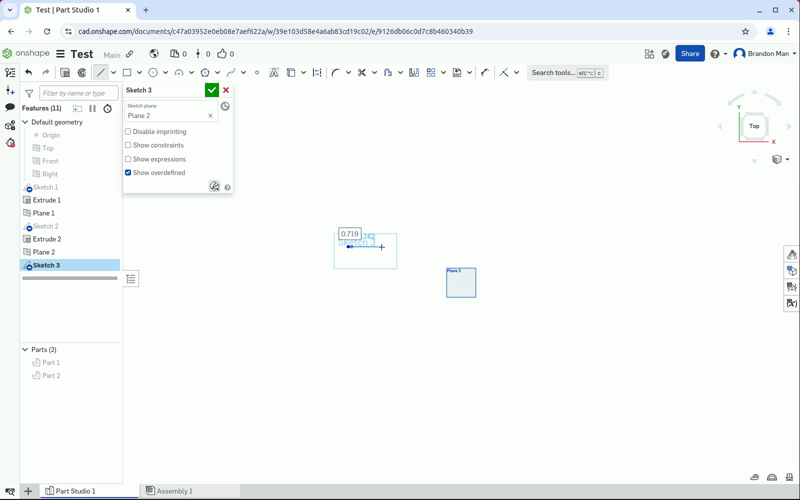
mouse_move(351, 243)
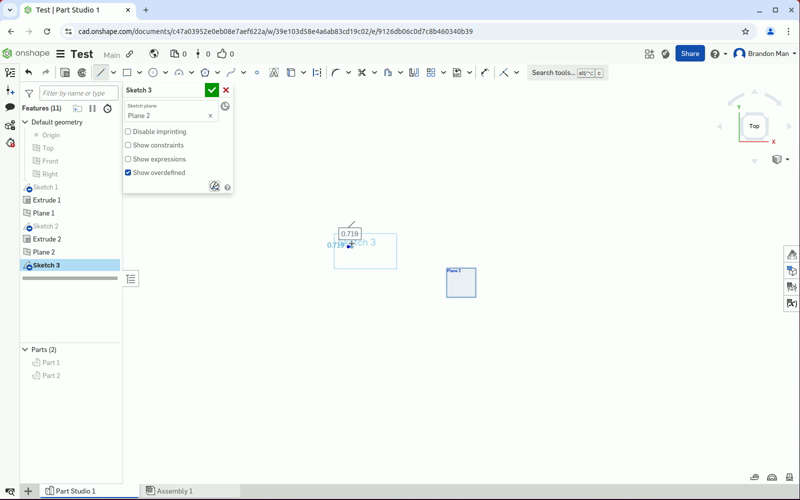
scroll(6)
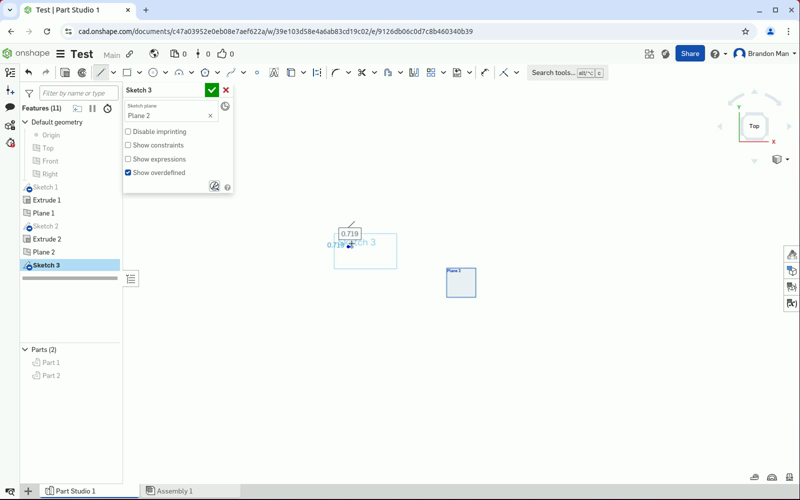
scroll(6)
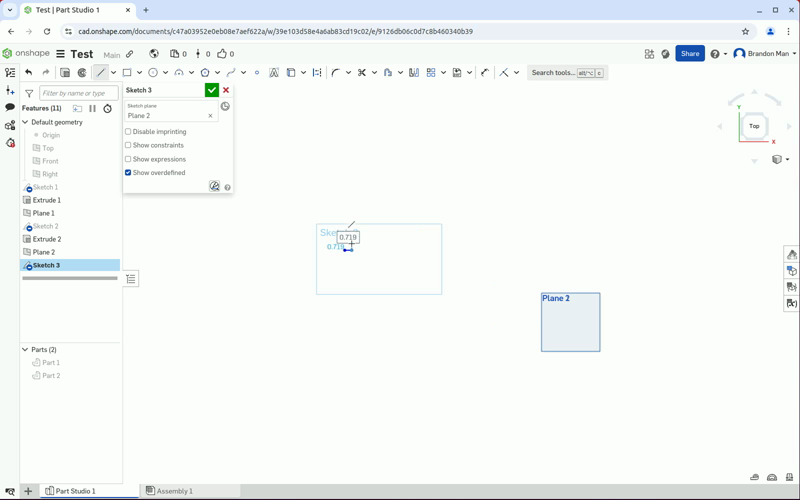
scroll(6)
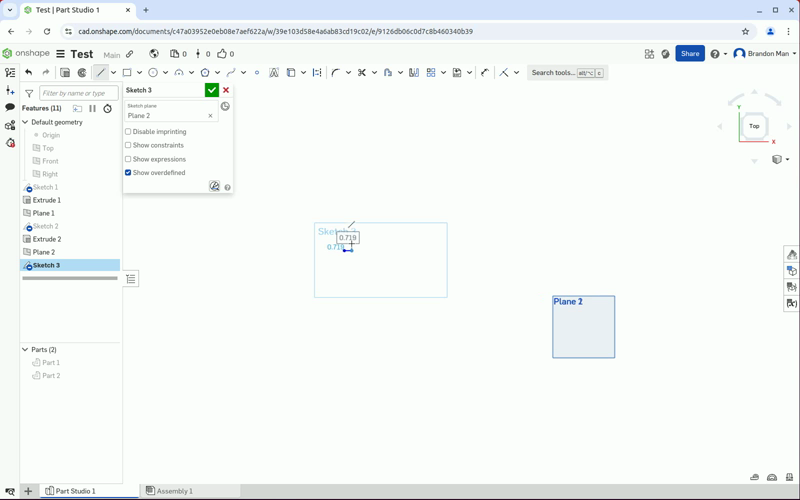
scroll(6)
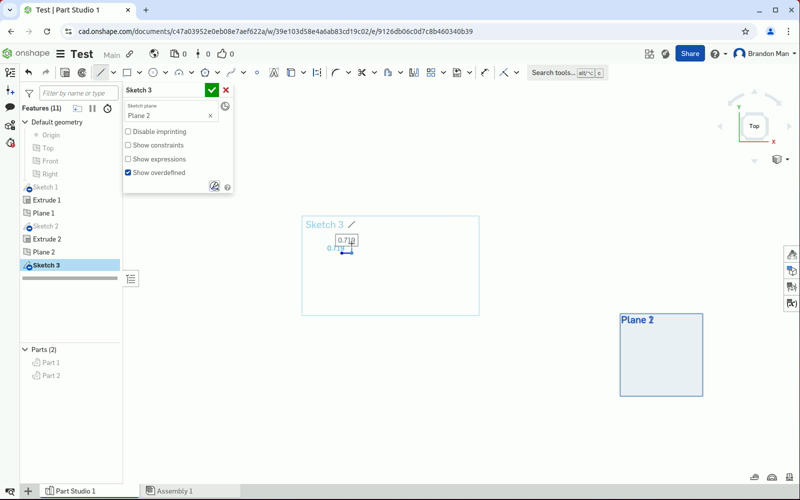
scroll(6)
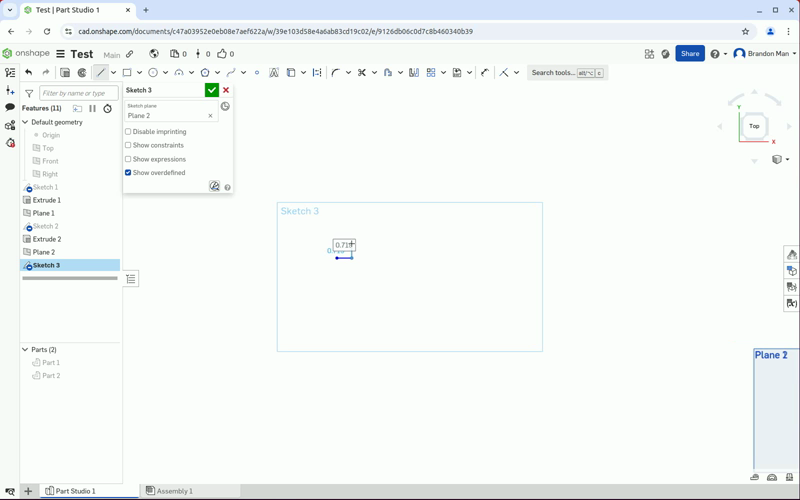
scroll(6)
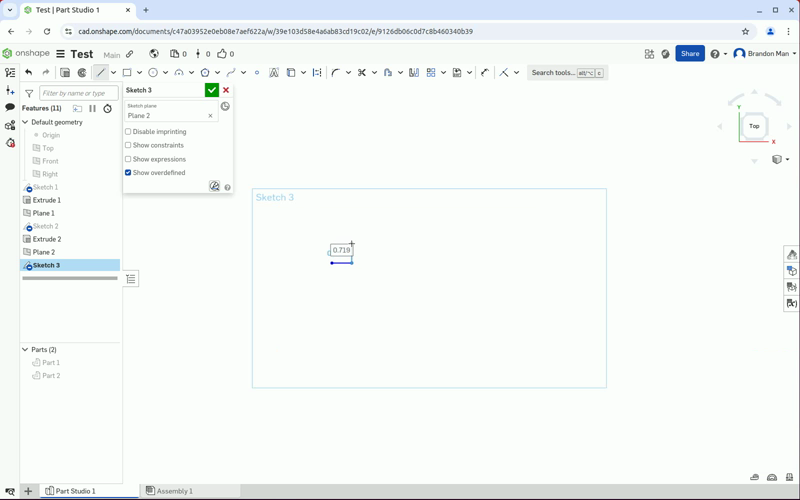
scroll(6)
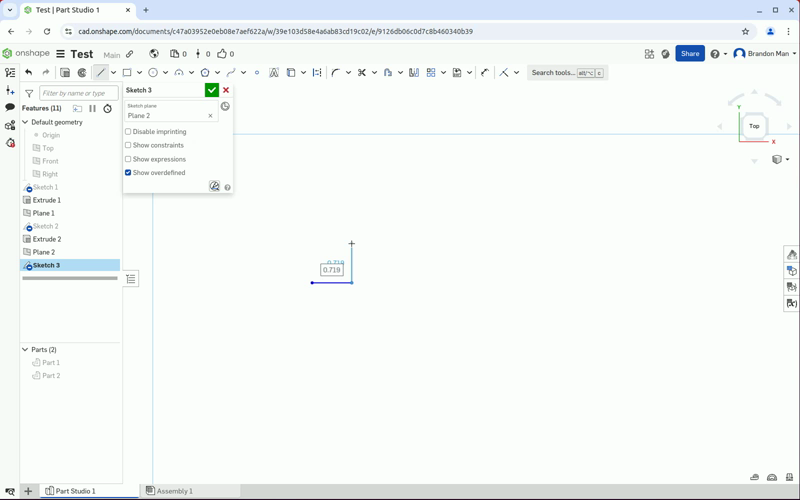
click(351, 243)
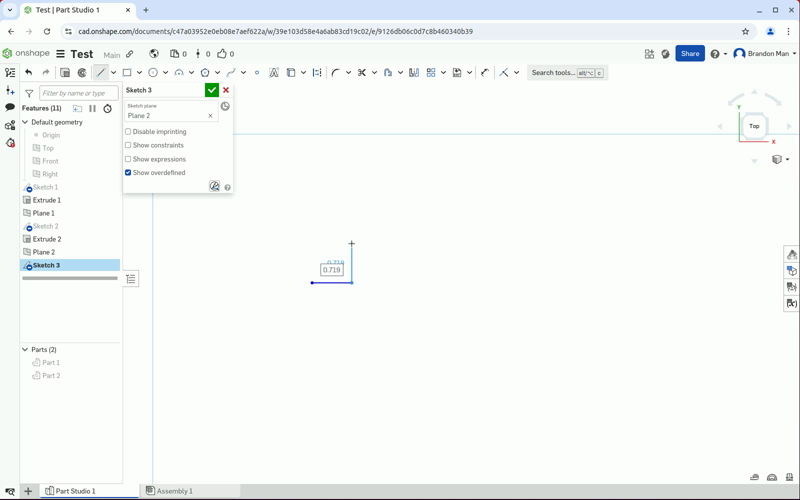
scroll(-6)
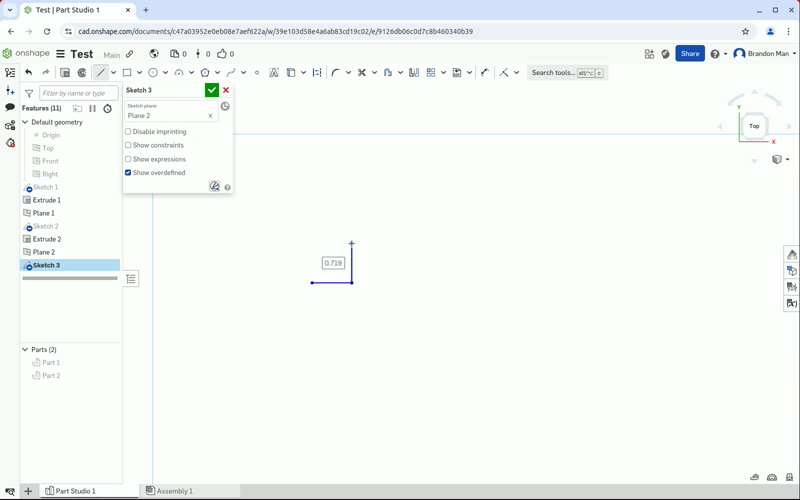
scroll(-6)
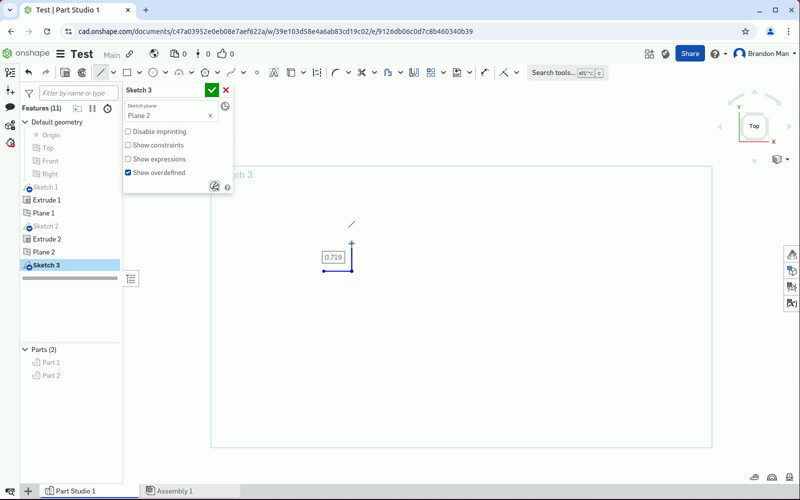
scroll(-6)
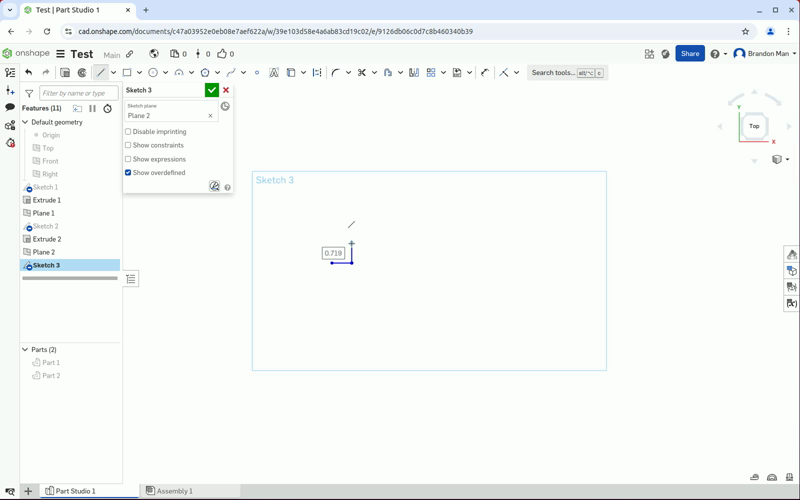
scroll(-6)
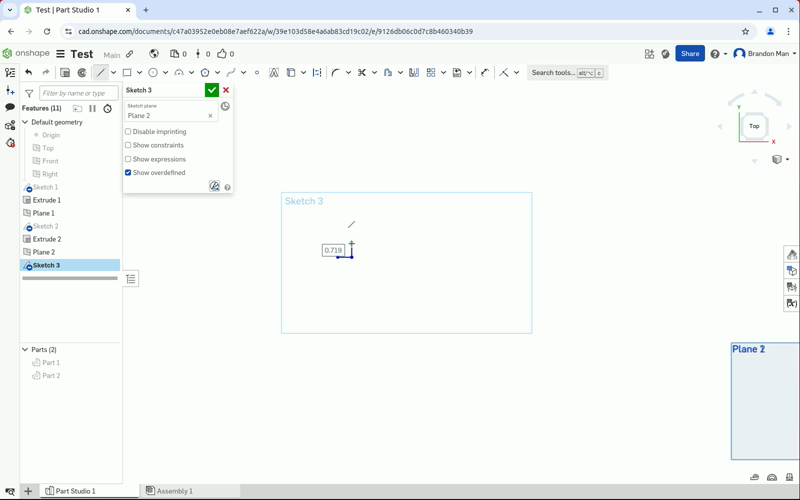
scroll(-6)
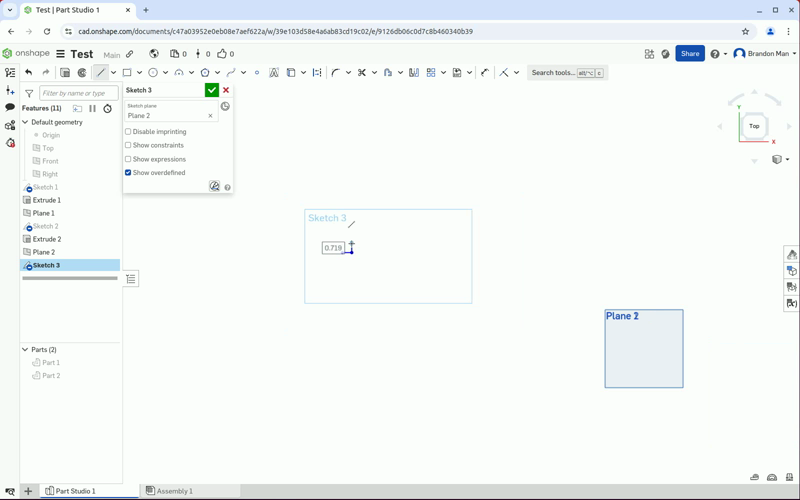
scroll(-6)
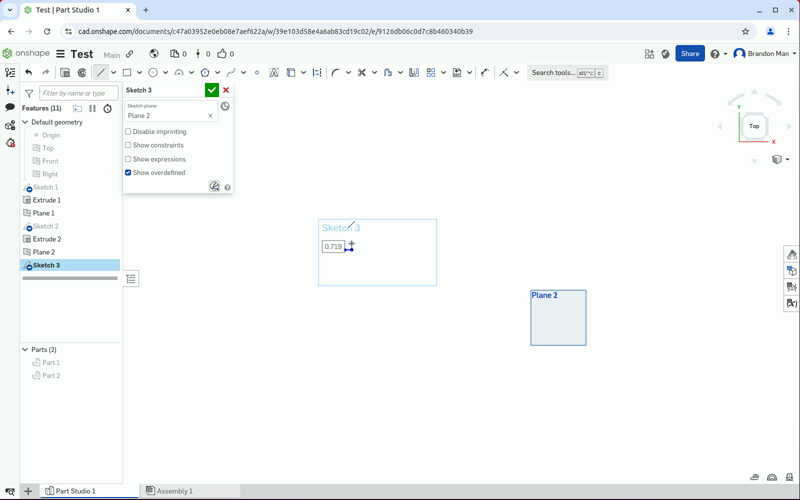
scroll(-6)
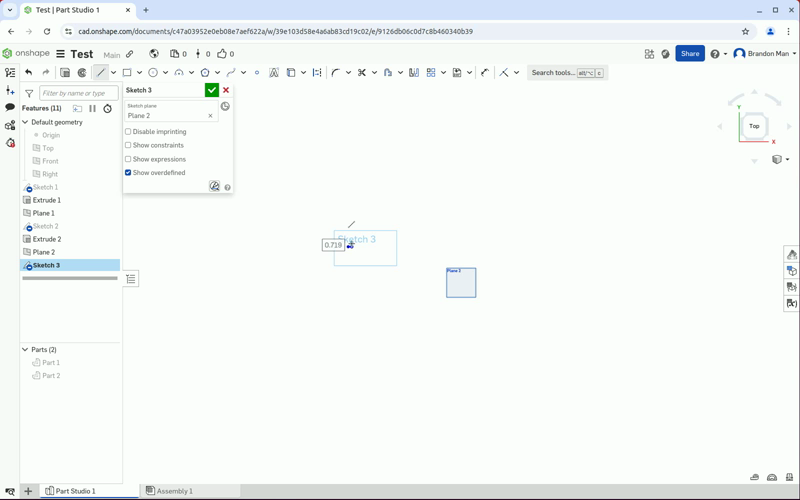
key_up(shift)
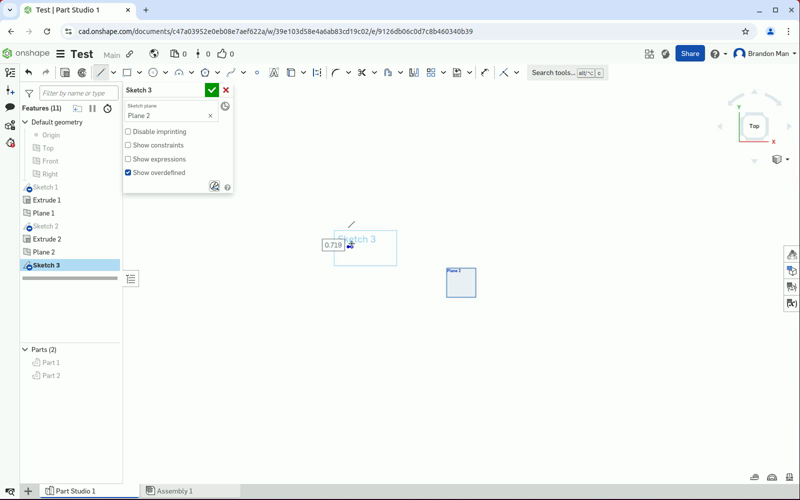
key_down(shift)
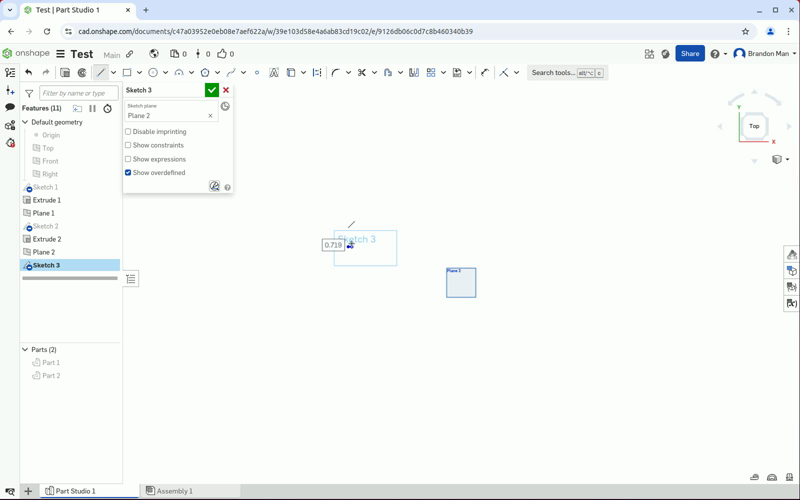
mouse_move(381, 243)
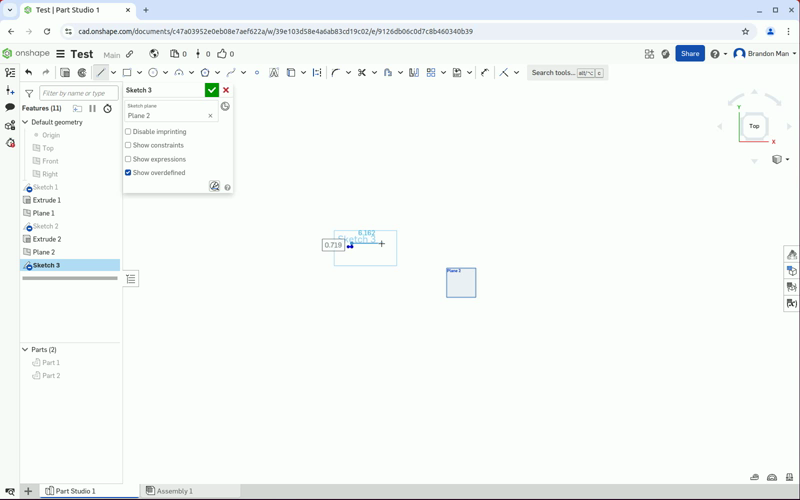
mouse_move(351, 234)
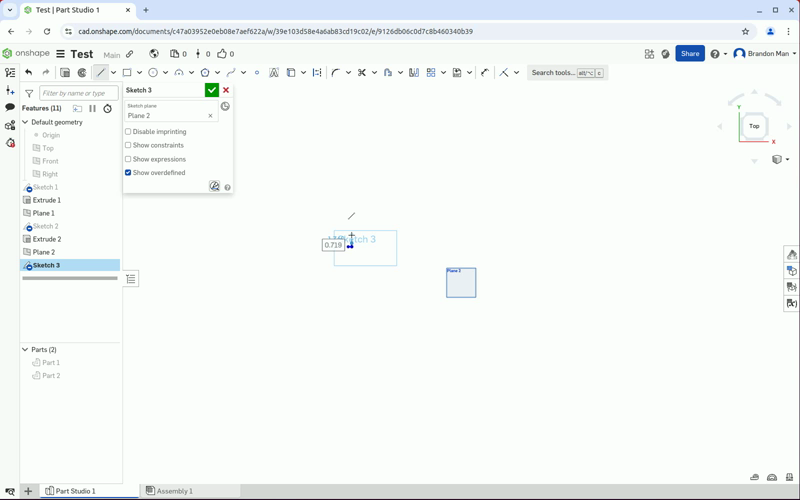
click(351, 234)
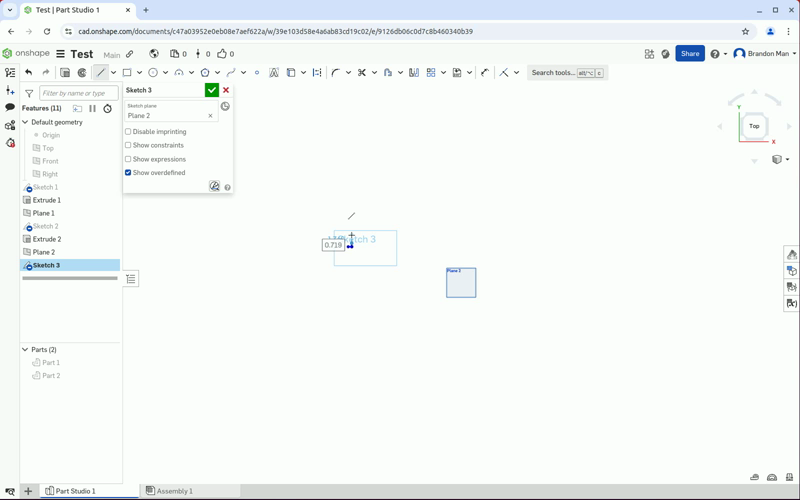
key_up(shift)
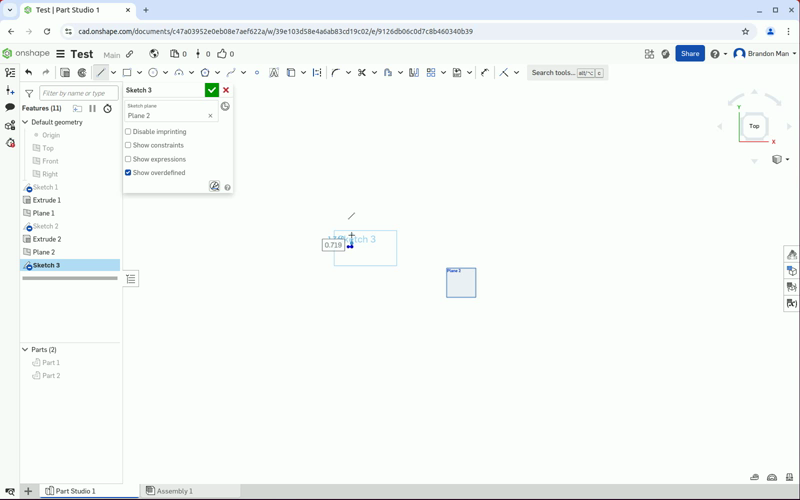
key_down(shift)
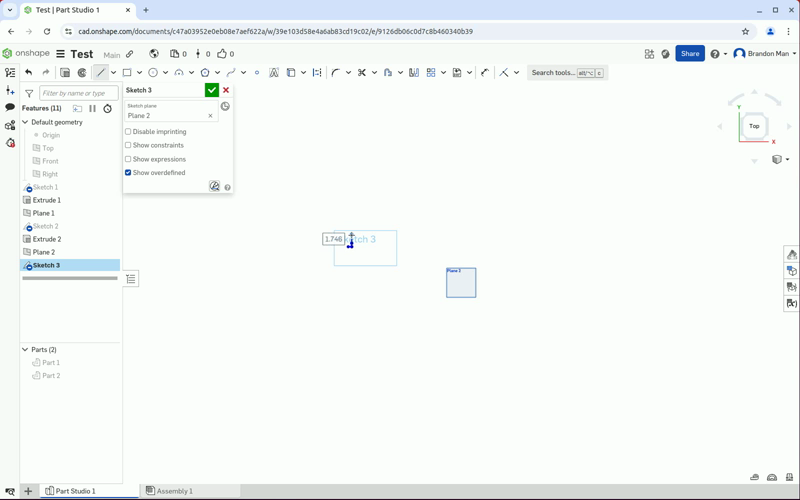
mouse_move(457, 234)
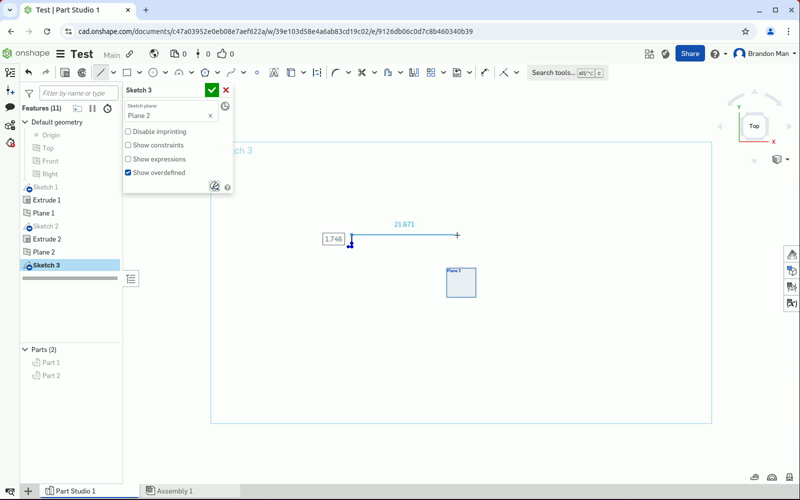
click(457, 234)
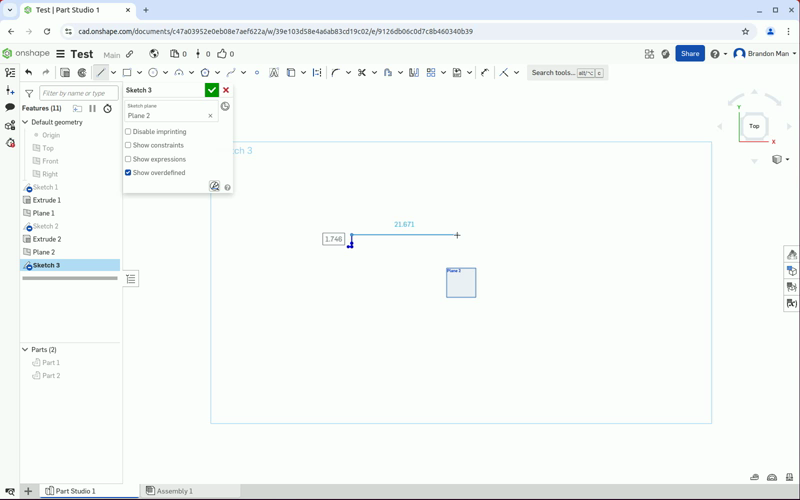
key_up(shift)
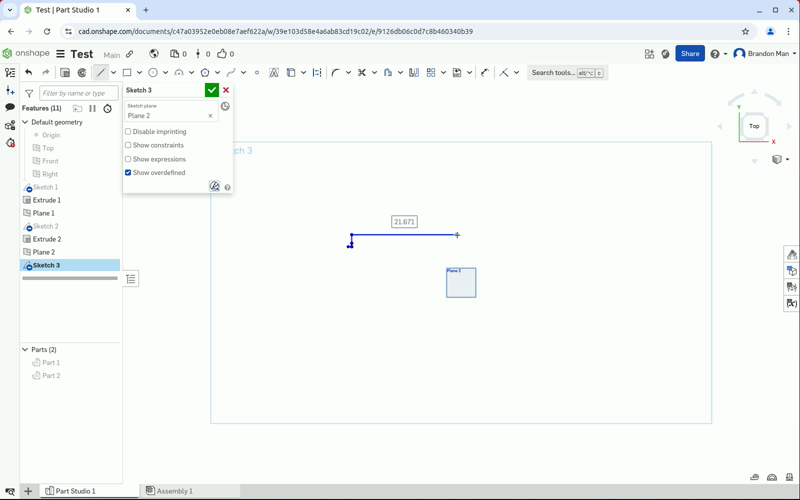
key_down(shift)
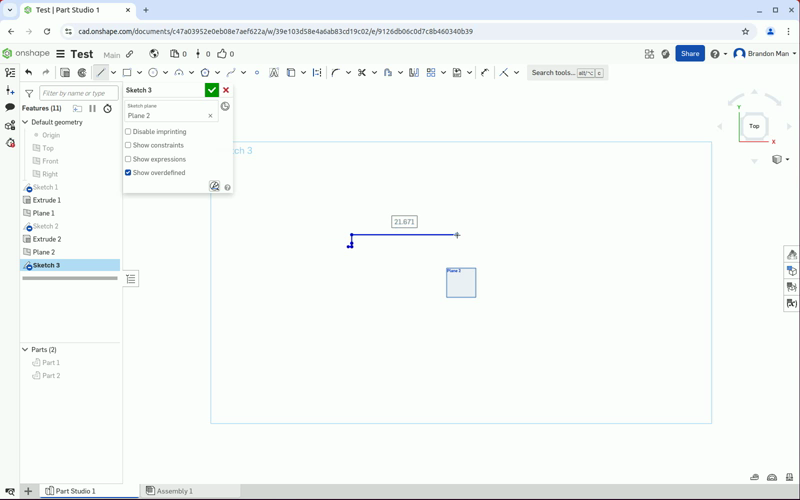
mouse_move(487, 234)
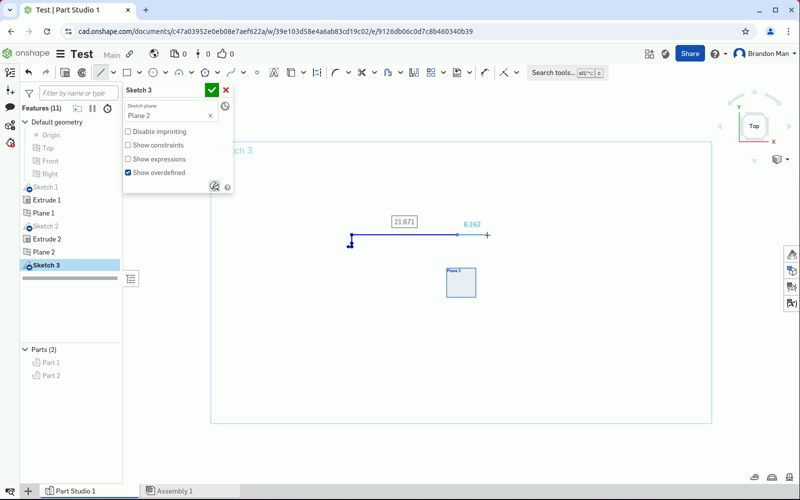
mouse_move(457, 243)
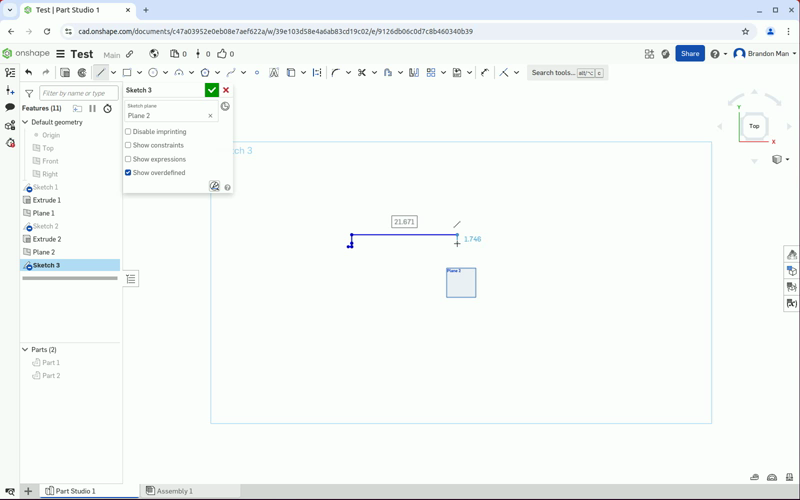
click(457, 243)
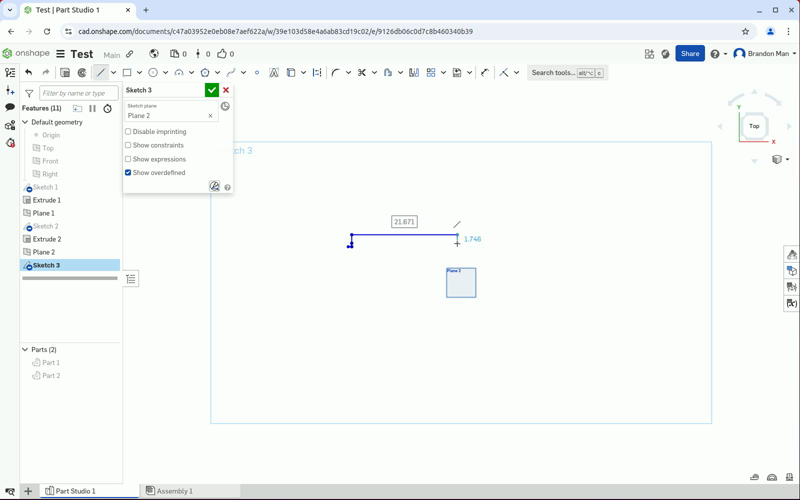
key_up(shift)
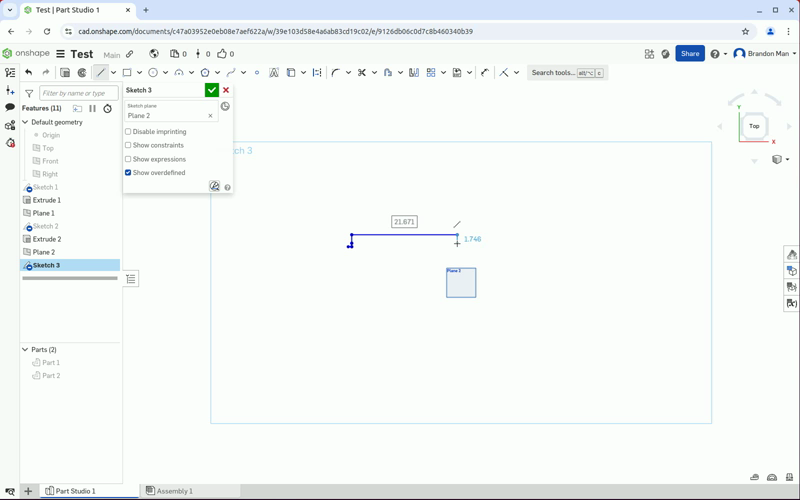
key_down(shift)
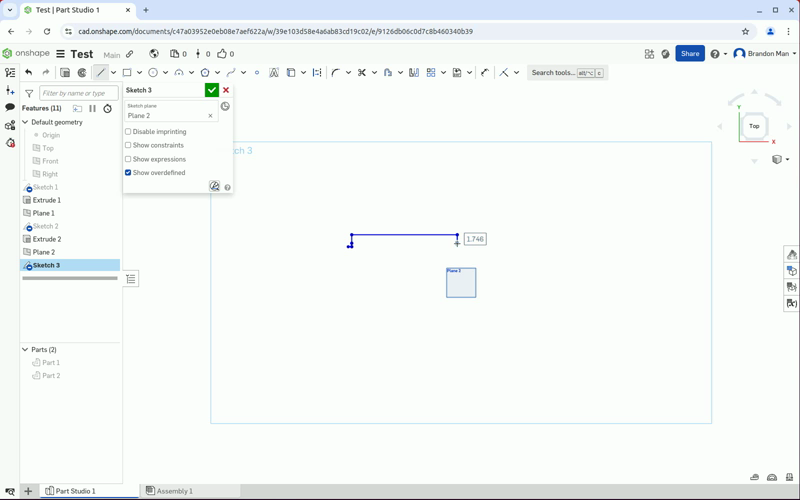
mouse_move(487, 243)
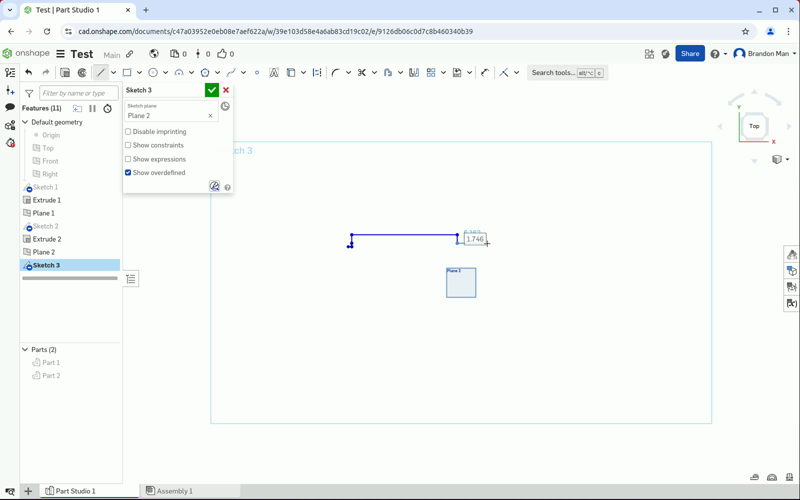
mouse_move(457, 246)
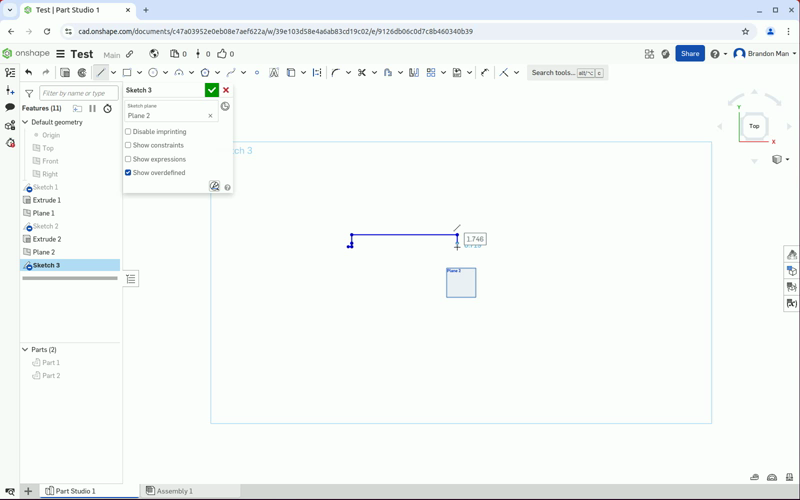
scroll(6)
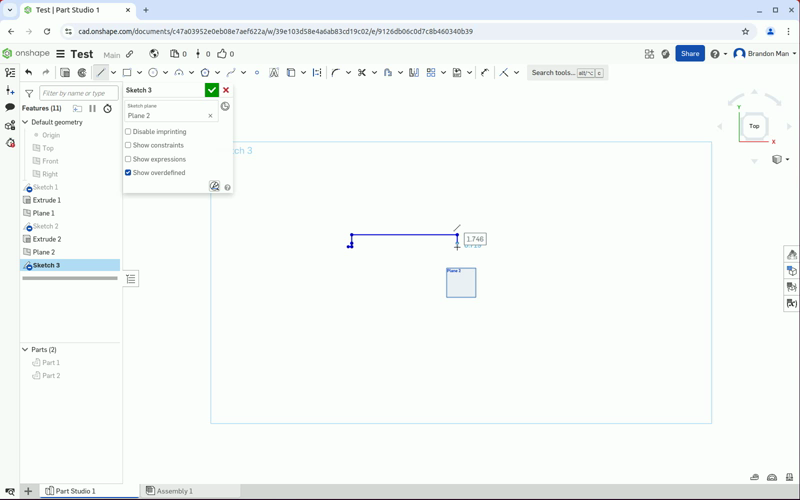
scroll(6)
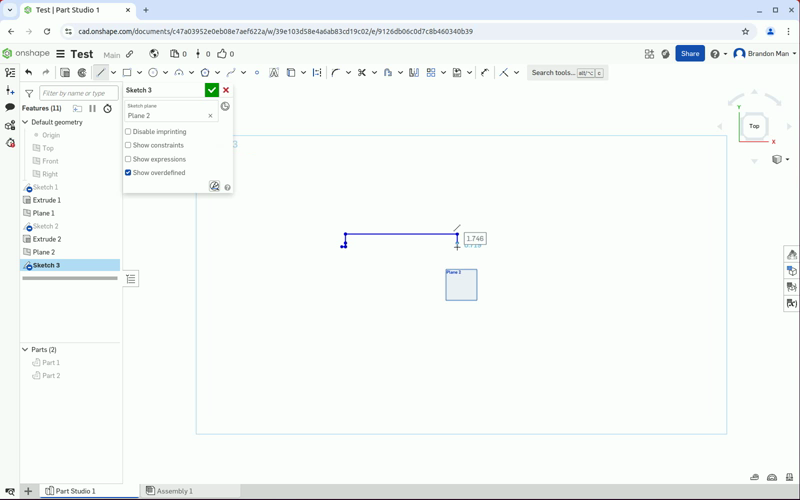
scroll(6)
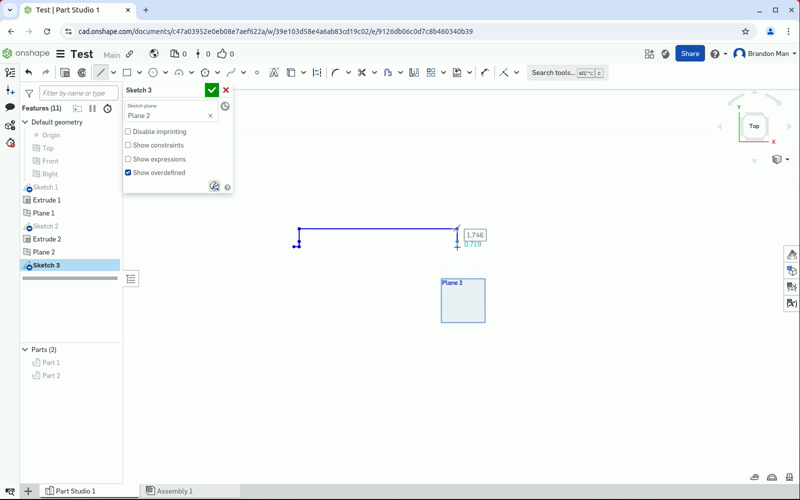
scroll(6)
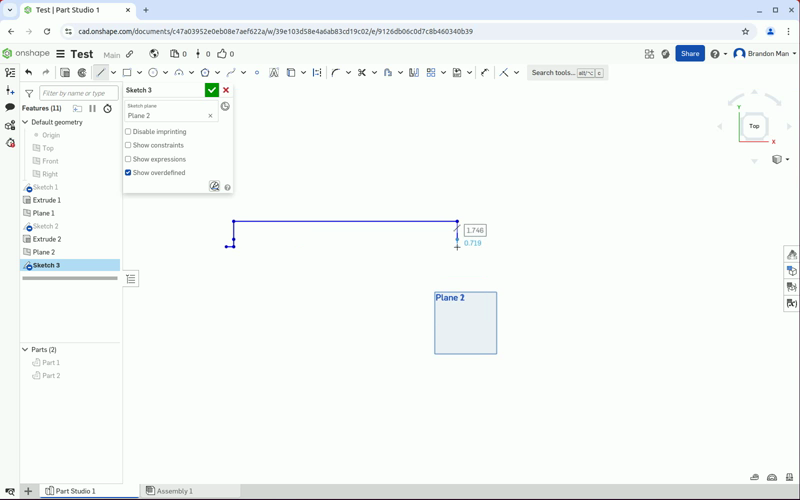
scroll(6)
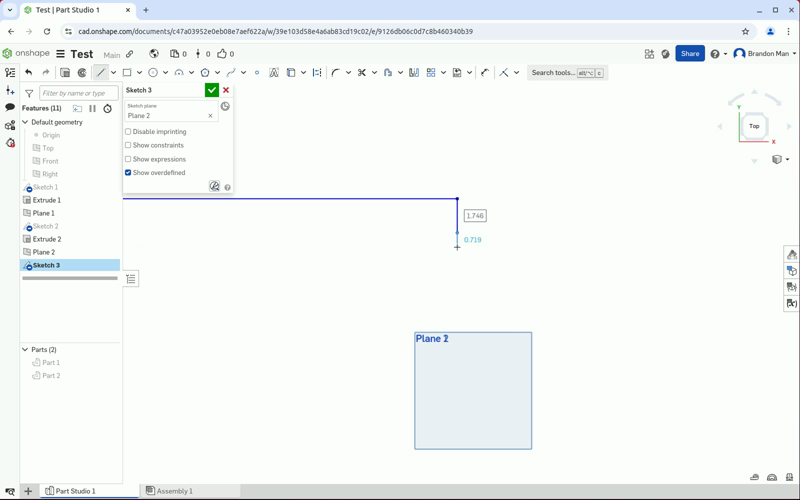
scroll(6)
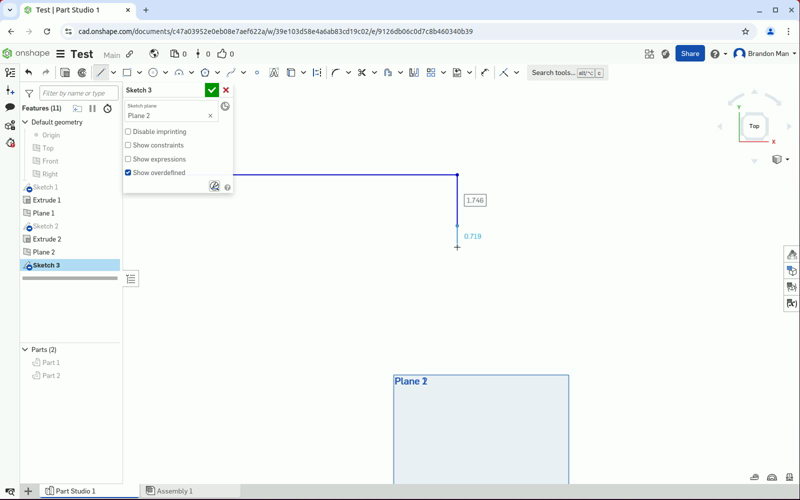
scroll(6)
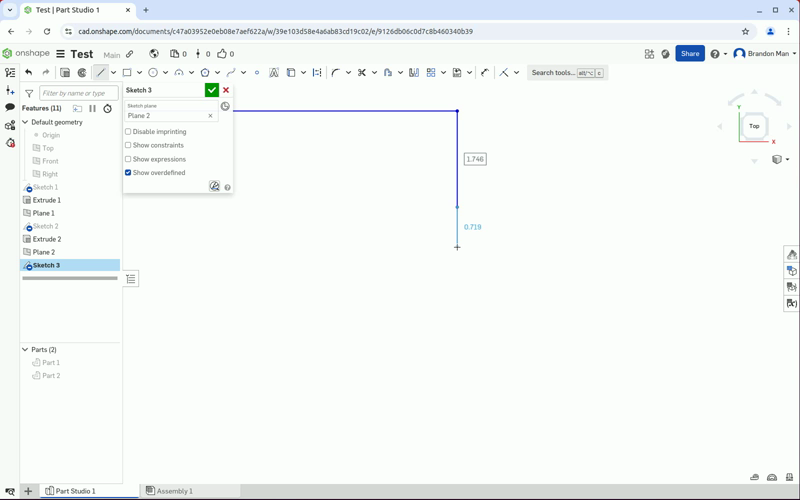
click(457, 246)
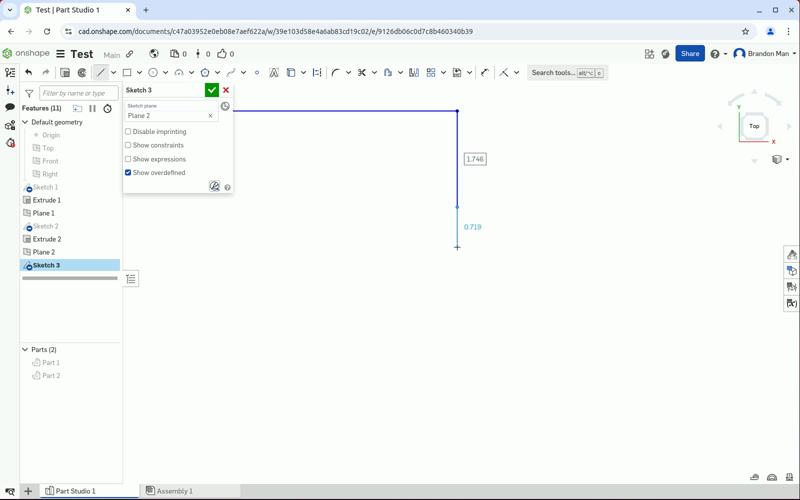
scroll(-6)
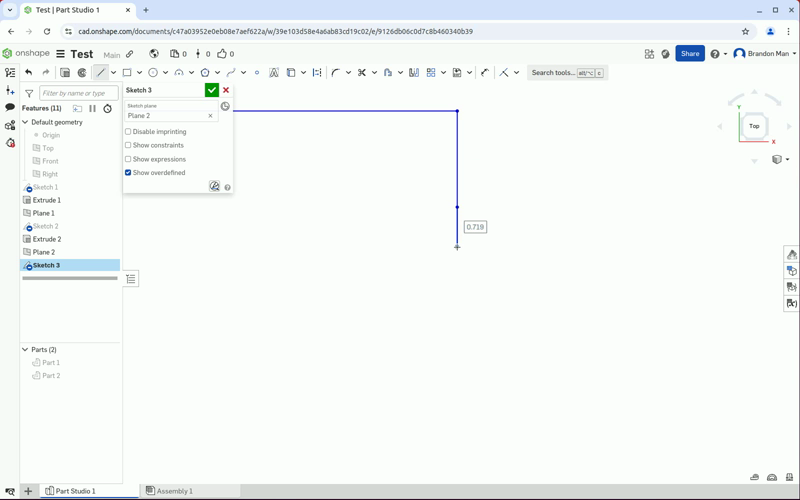
scroll(-6)
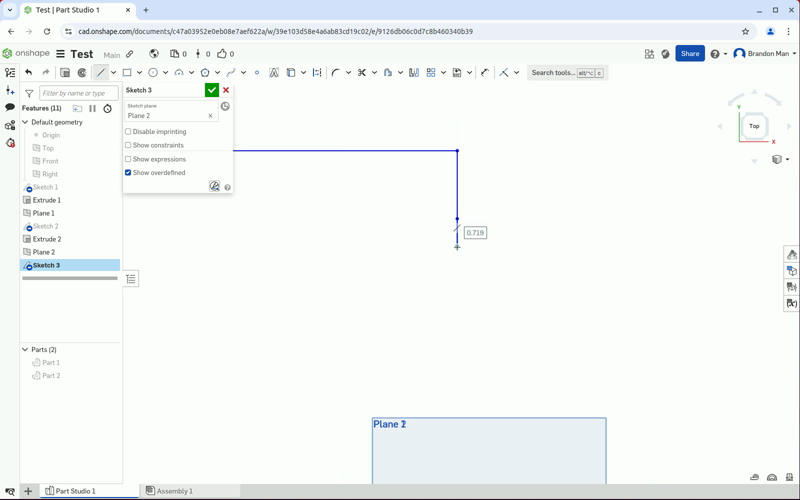
scroll(-6)
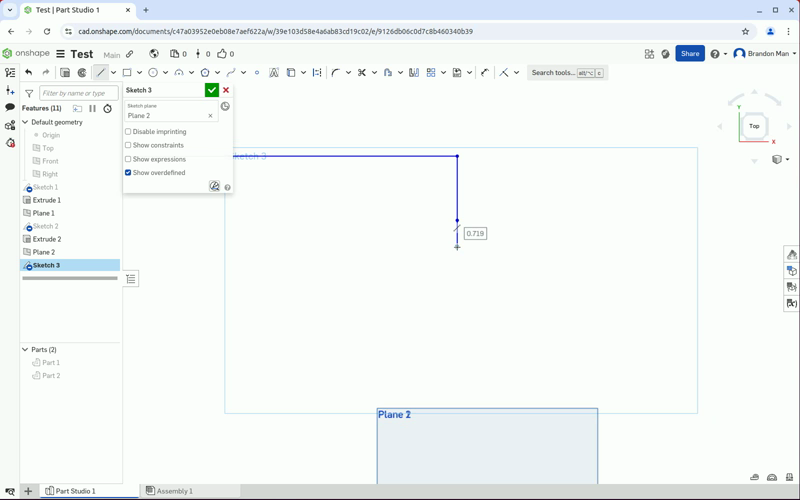
scroll(-6)
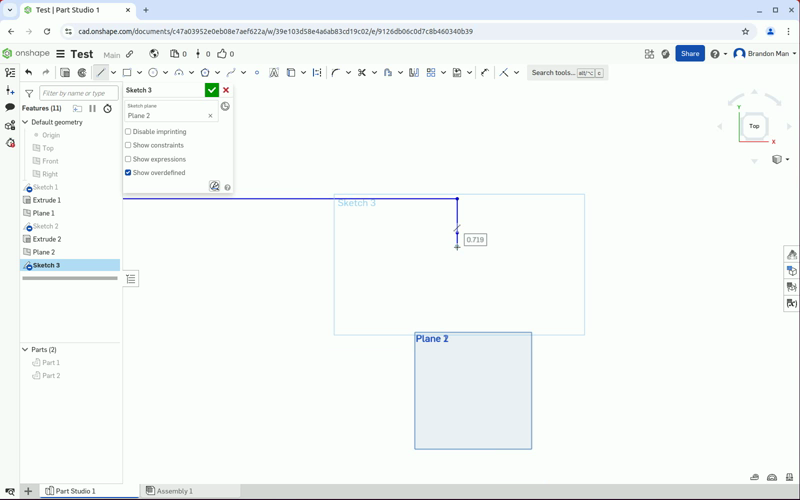
scroll(-6)
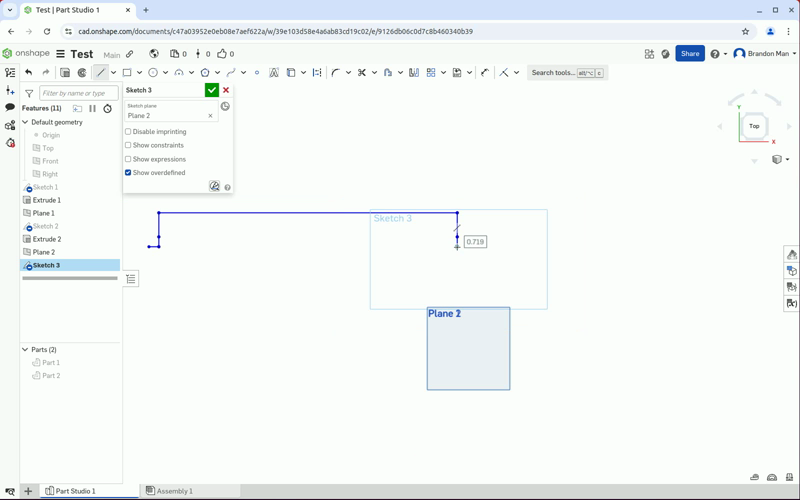
scroll(-6)
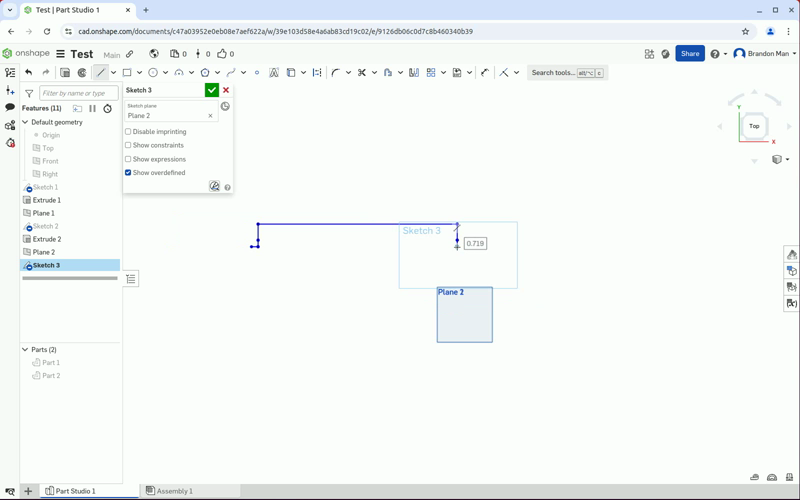
scroll(-6)
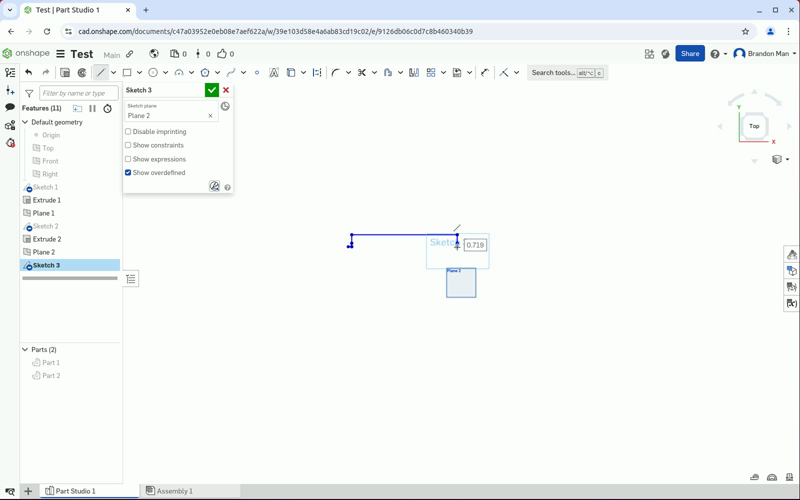
key_up(shift)
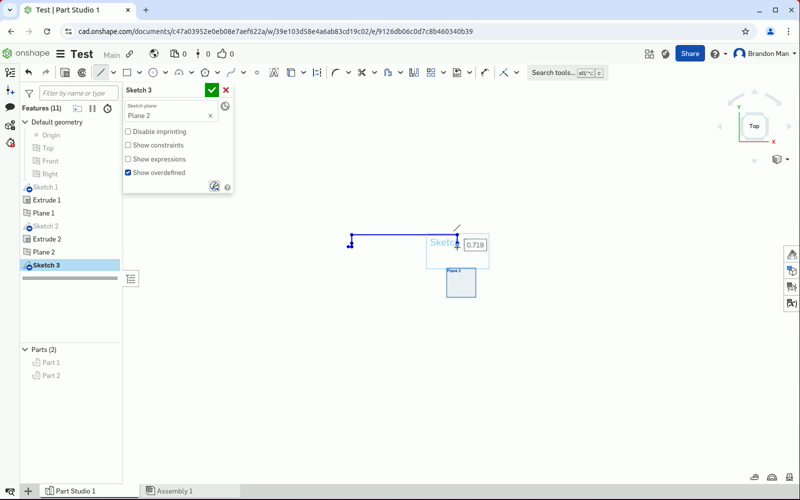
key_down(shift)
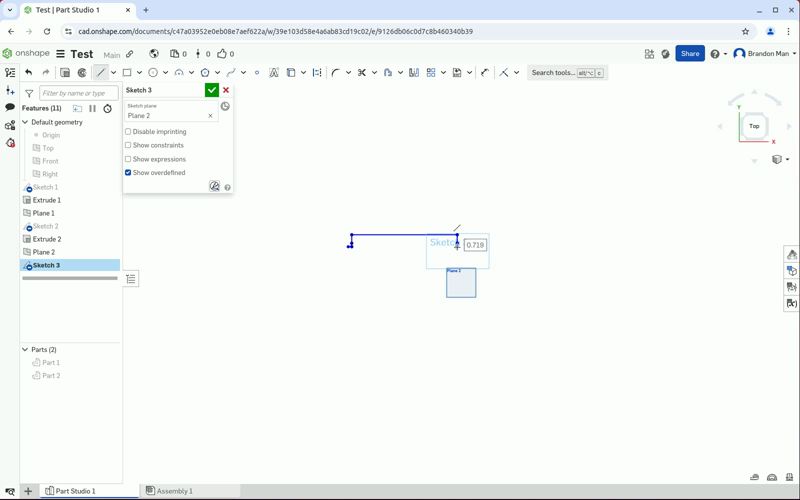
mouse_move(487, 246)
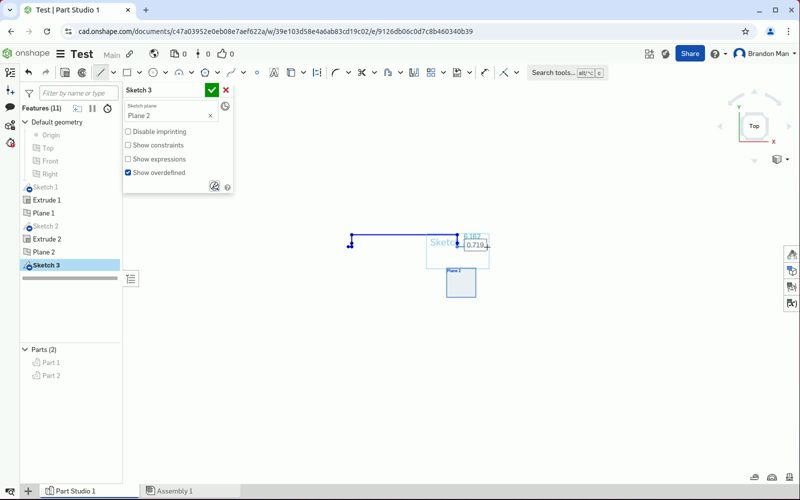
mouse_move(460, 246)
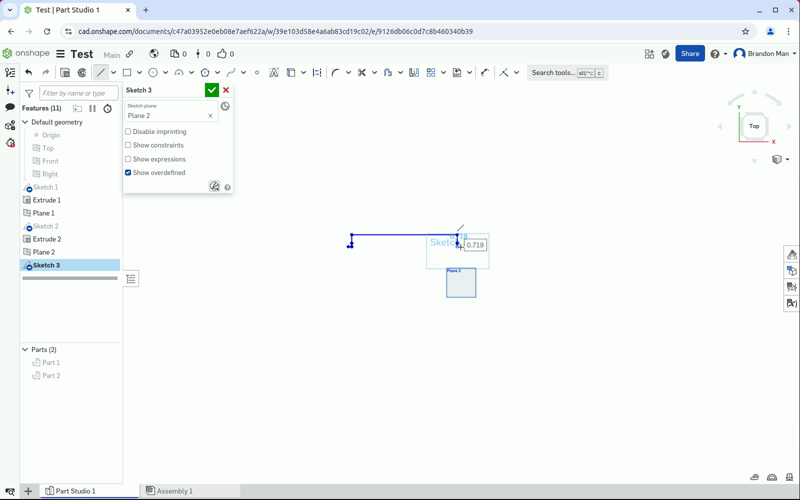
scroll(6)
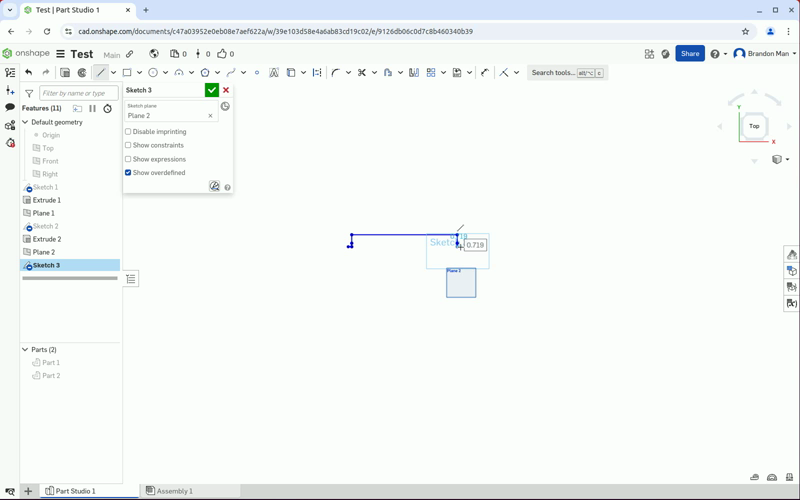
scroll(6)
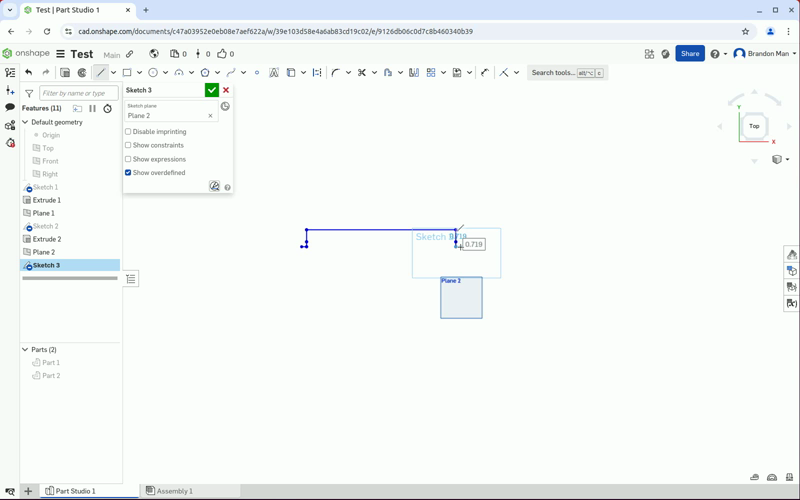
scroll(6)
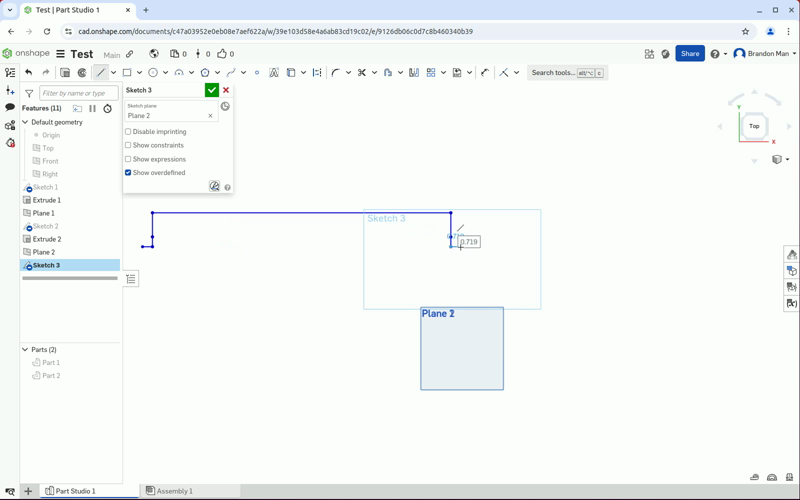
scroll(6)
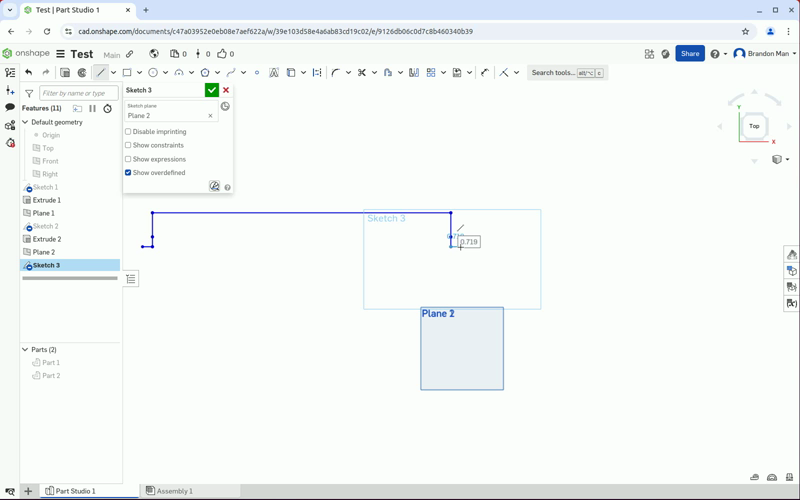
scroll(6)
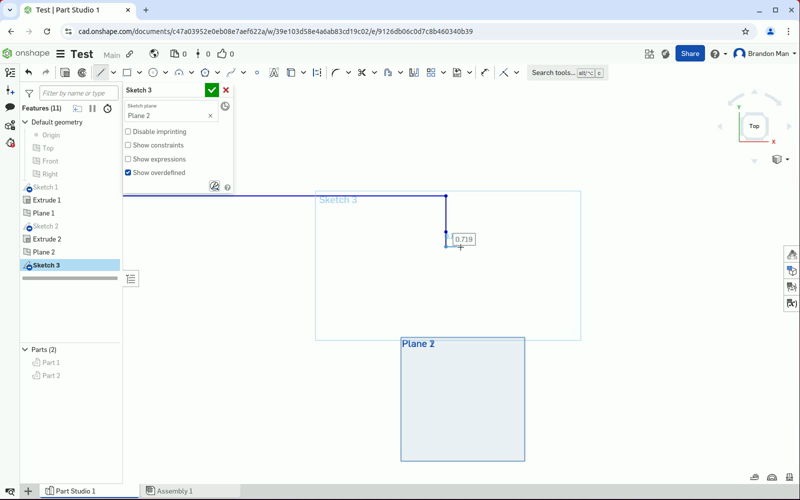
scroll(6)
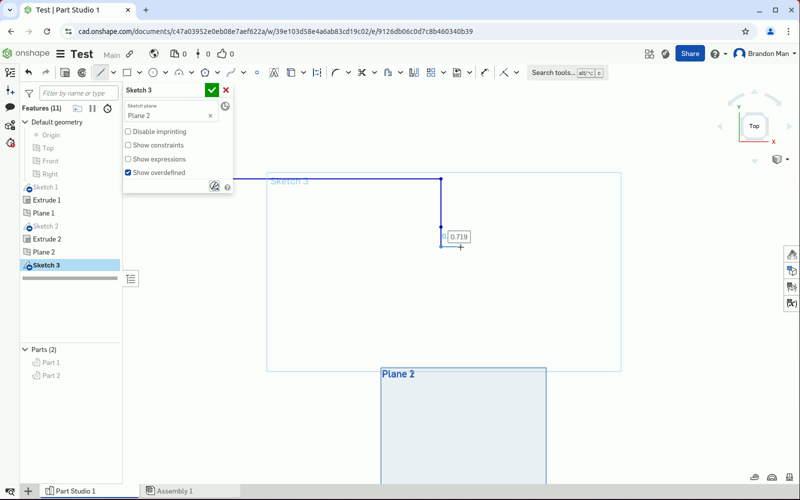
scroll(6)
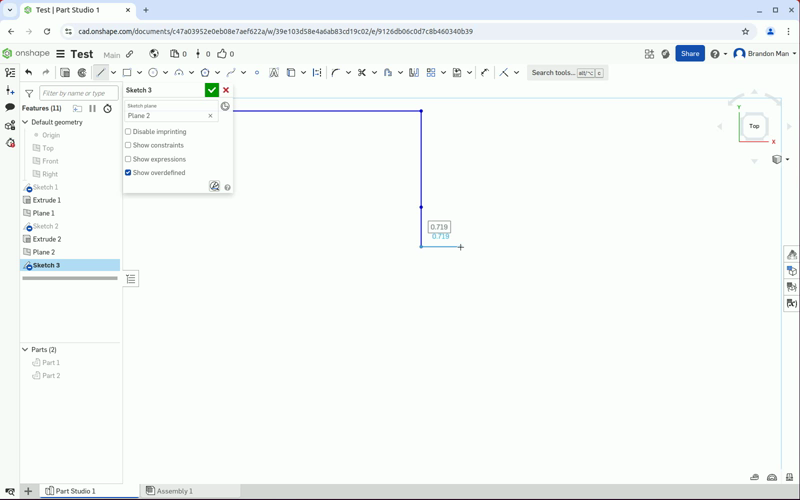
click(460, 246)
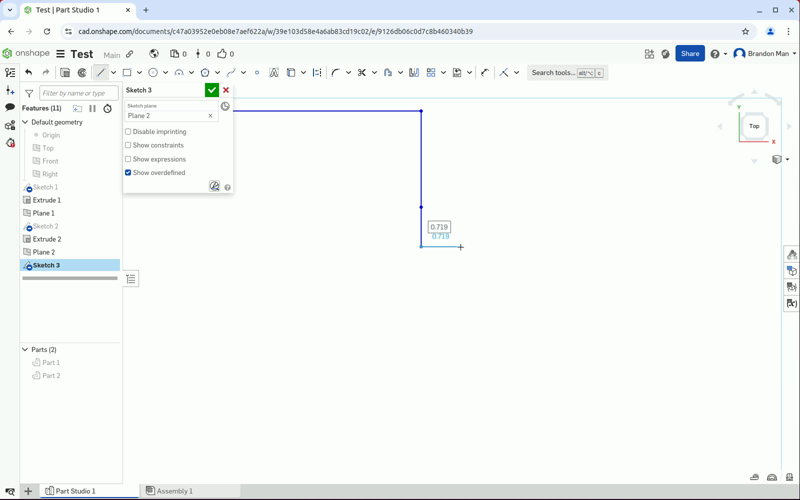
scroll(-6)
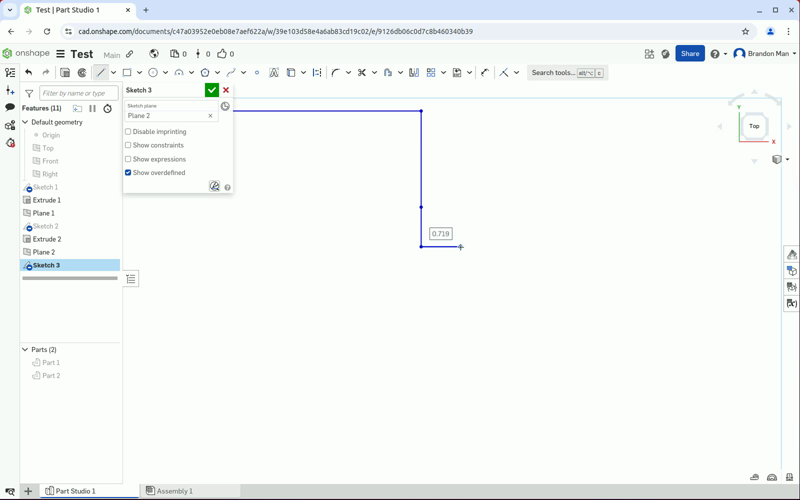
scroll(-6)
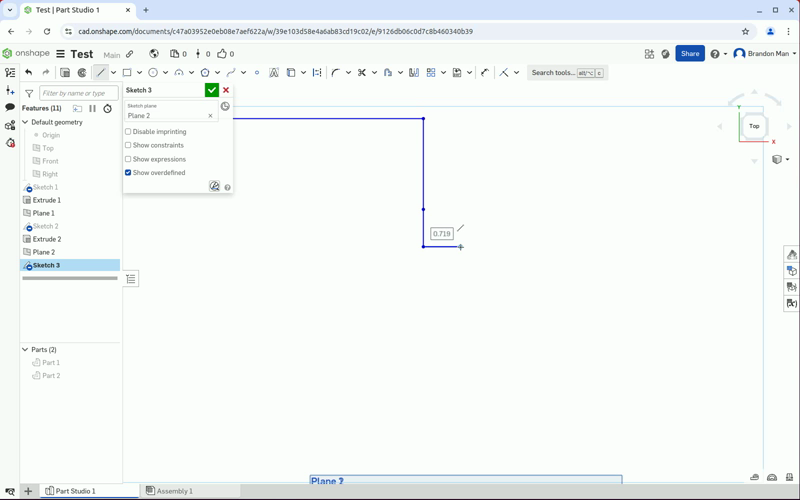
scroll(-6)
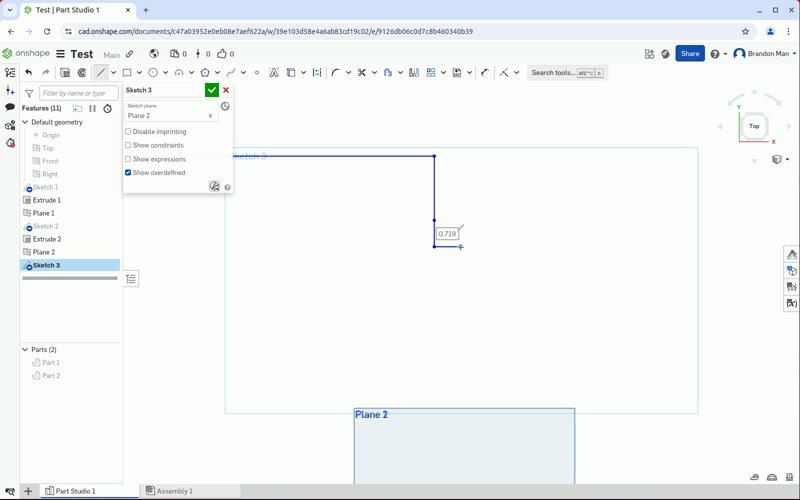
scroll(-6)
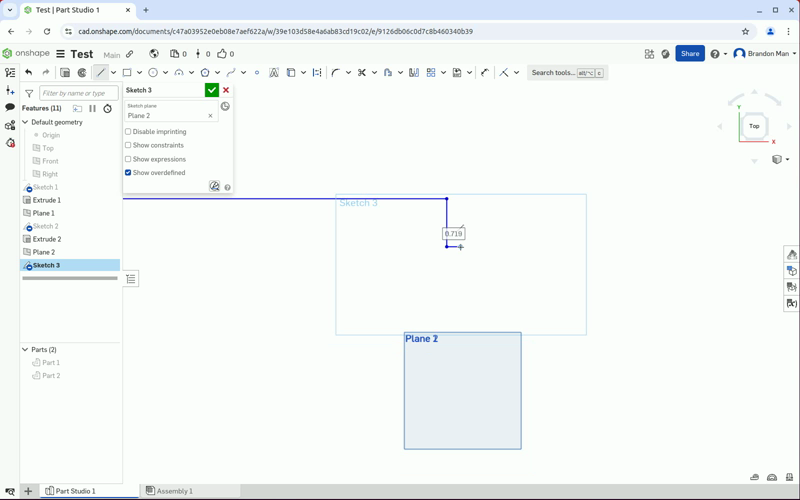
scroll(-6)
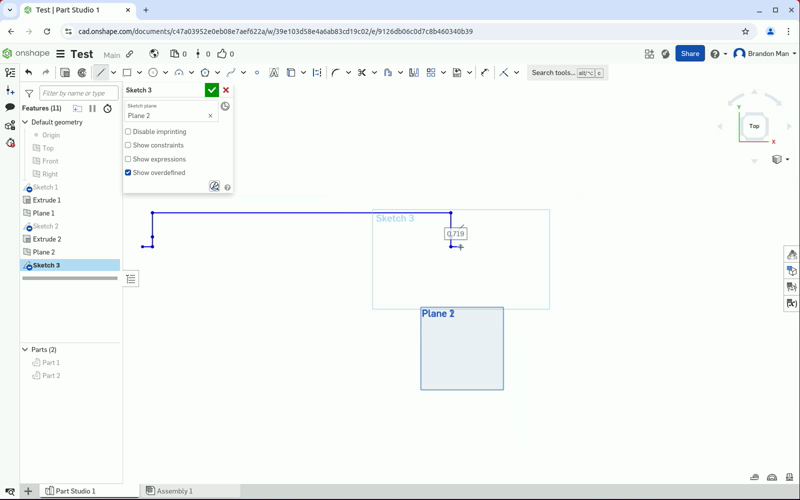
scroll(-6)
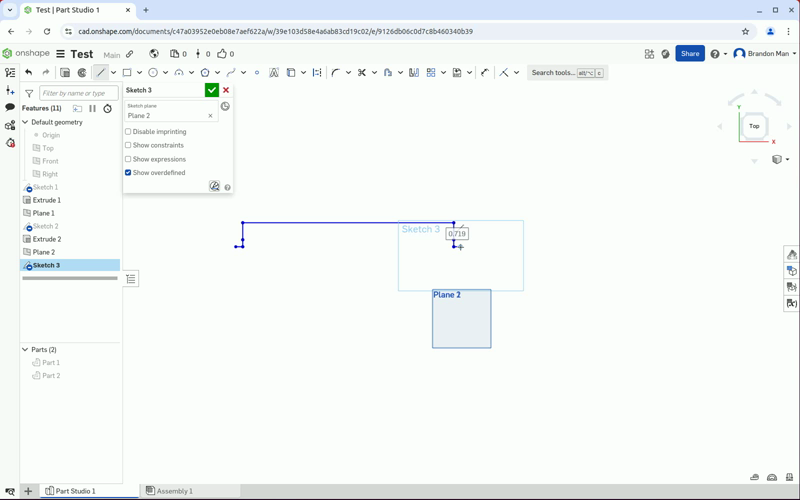
scroll(-6)
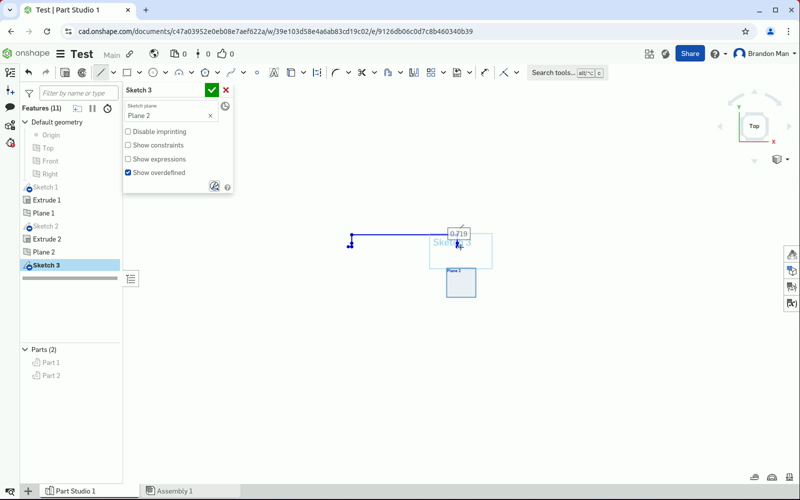
key_up(shift)
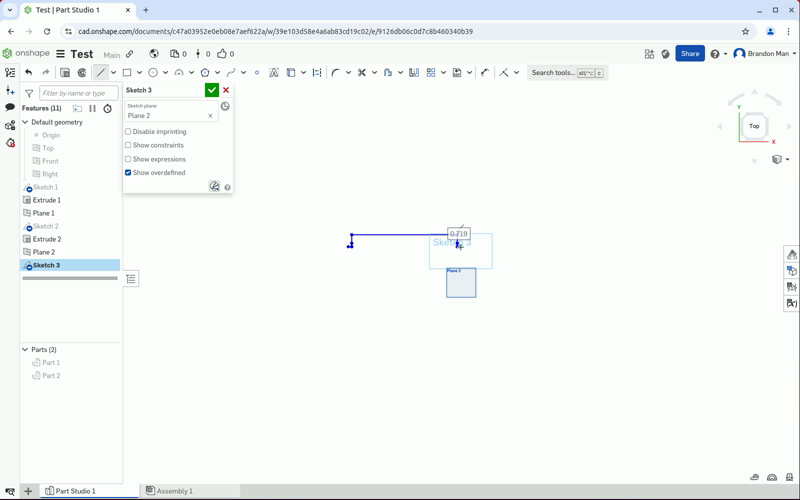
key_down(shift)
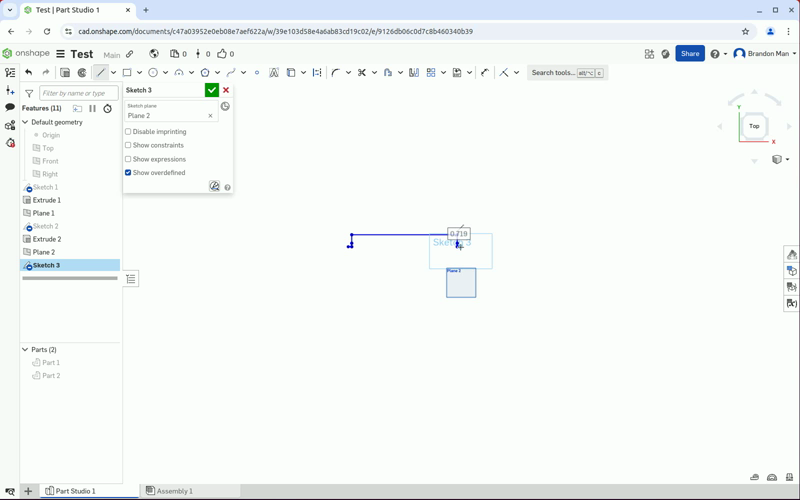
mouse_move(490, 246)
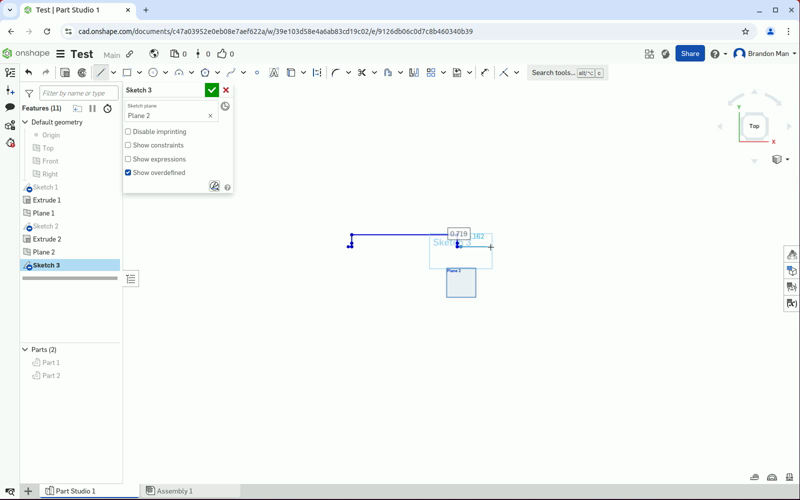
mouse_move(460, 230)
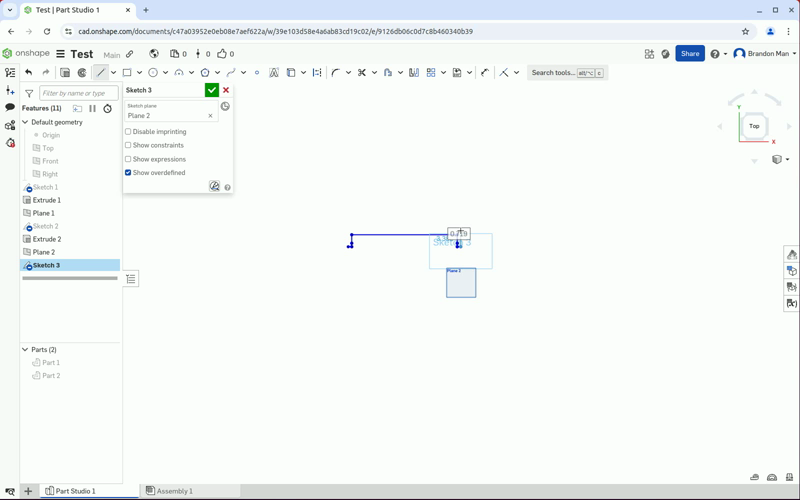
click(460, 230)
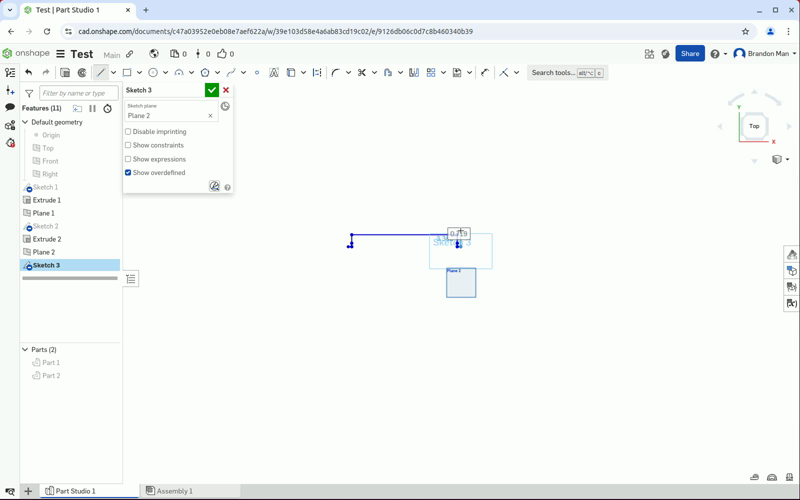
key_up(shift)
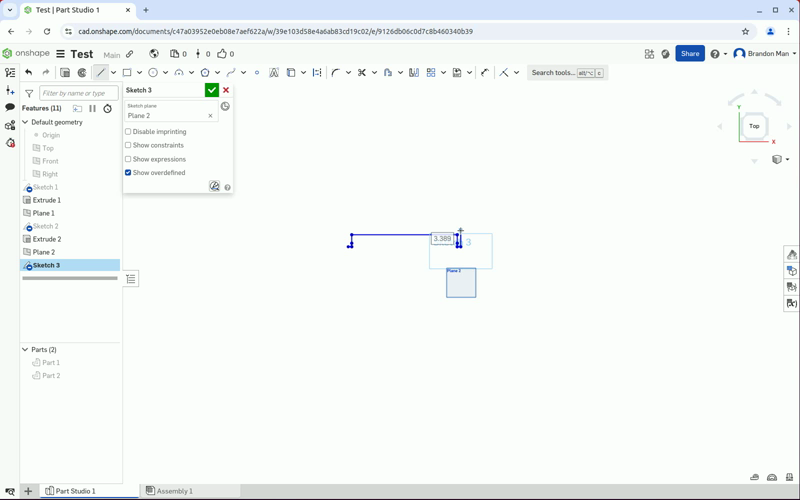
key_down(shift)
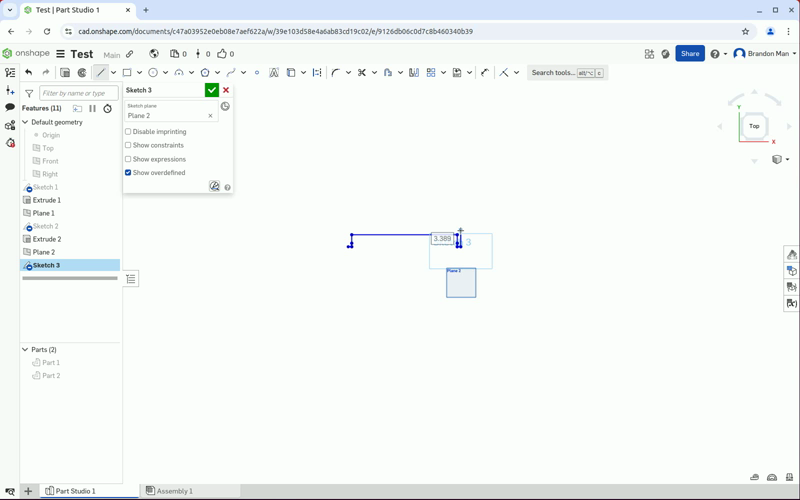
mouse_move(348, 230)
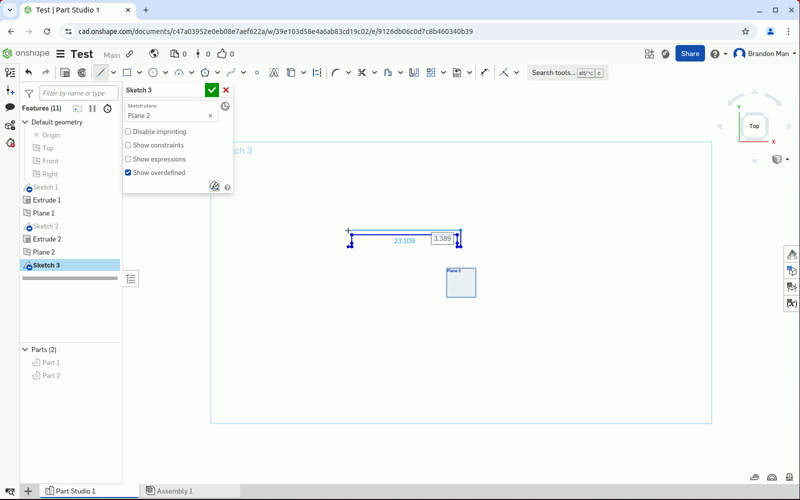
click(348, 230)
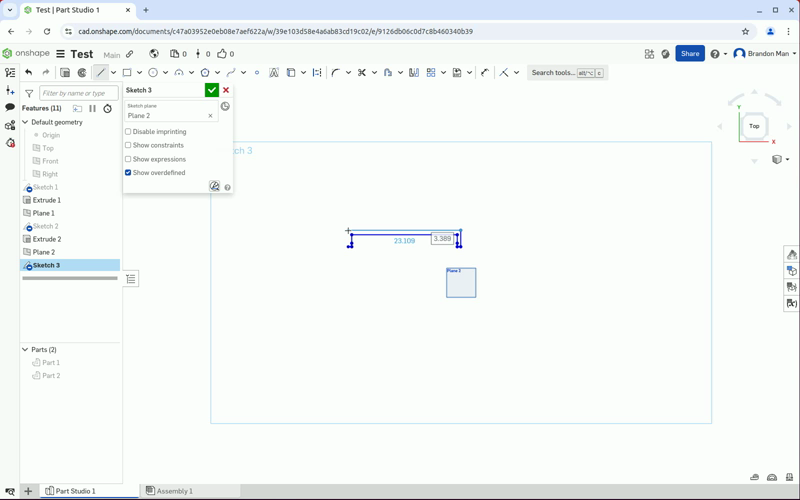
key_up(shift)
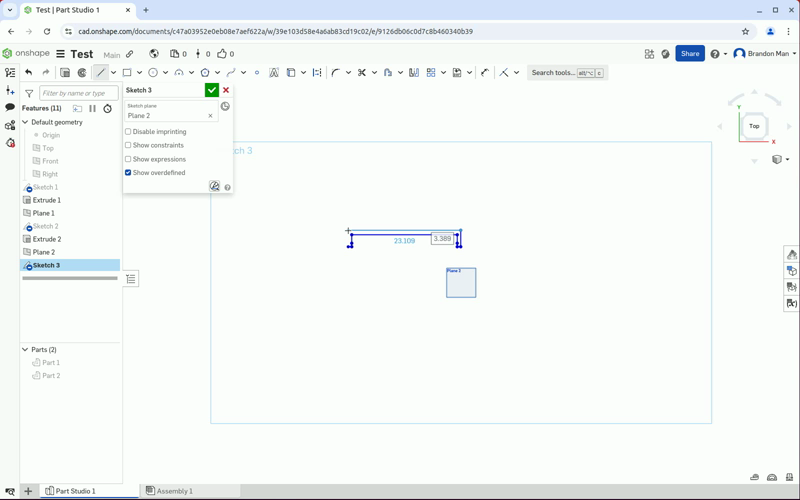
mouse_move(378, 230)
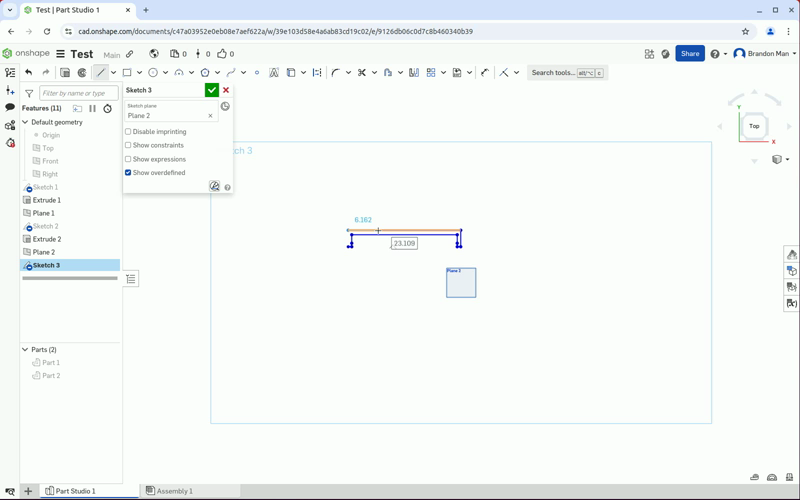
key_down(shift)
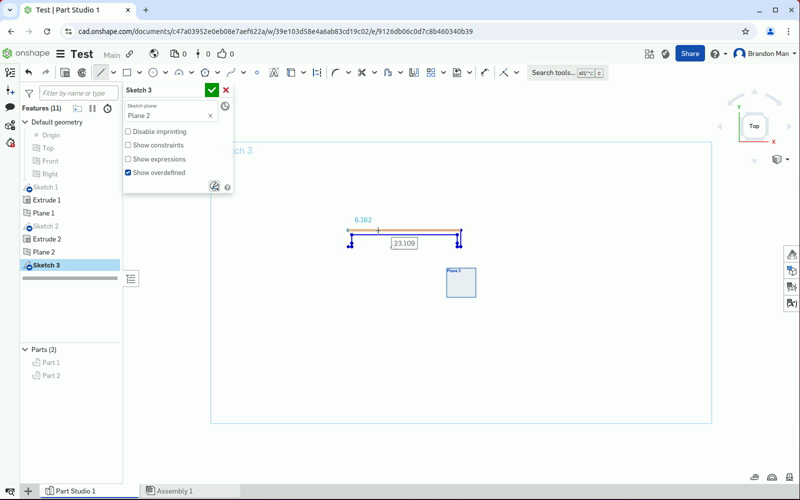
mouse_move(348, 246)
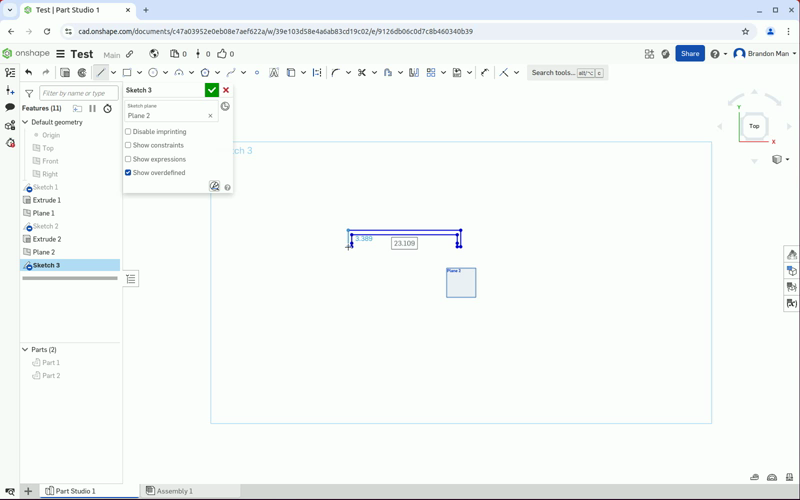
scroll(6)
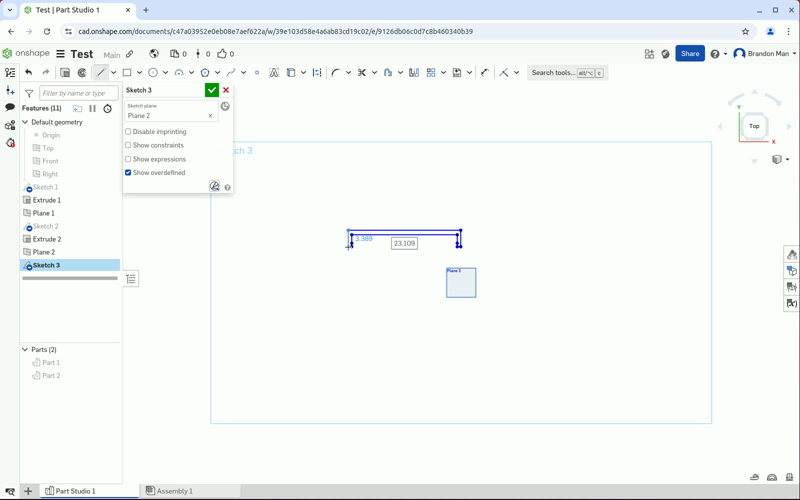
scroll(6)
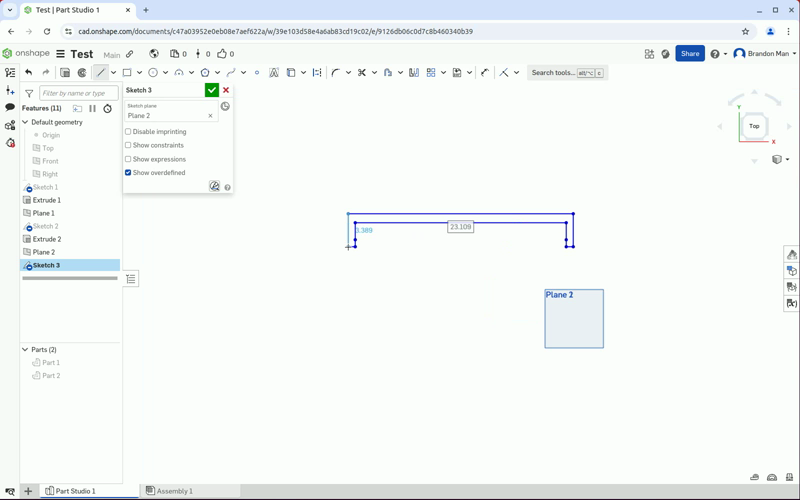
scroll(6)
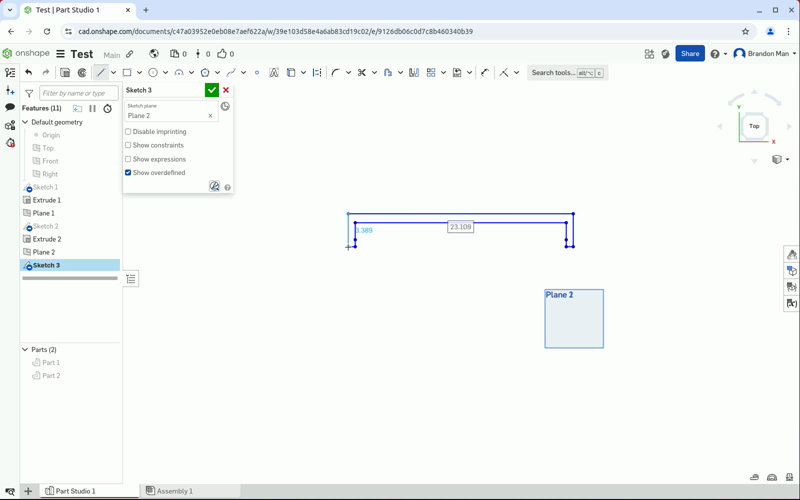
scroll(6)
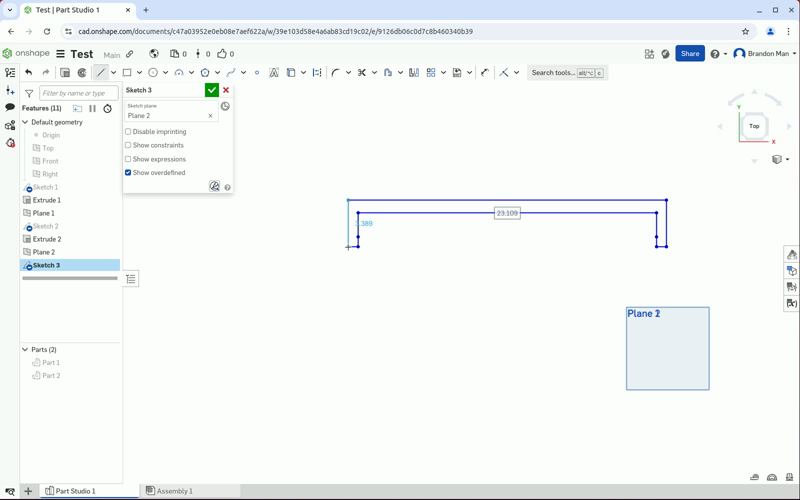
scroll(6)
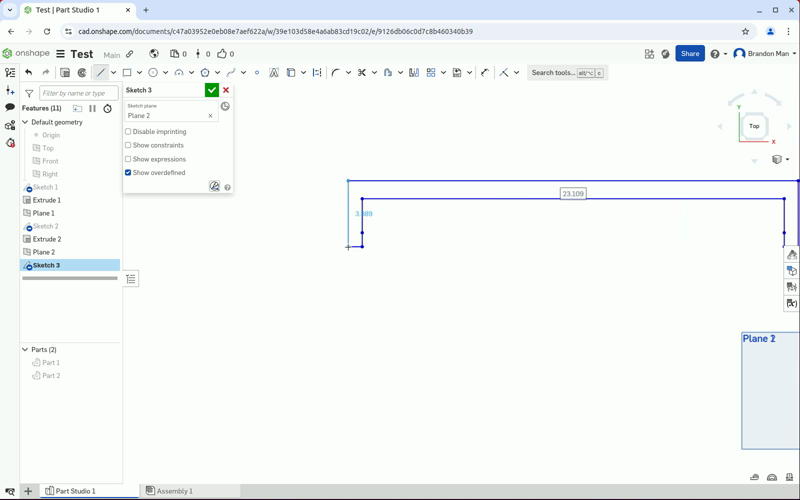
scroll(6)
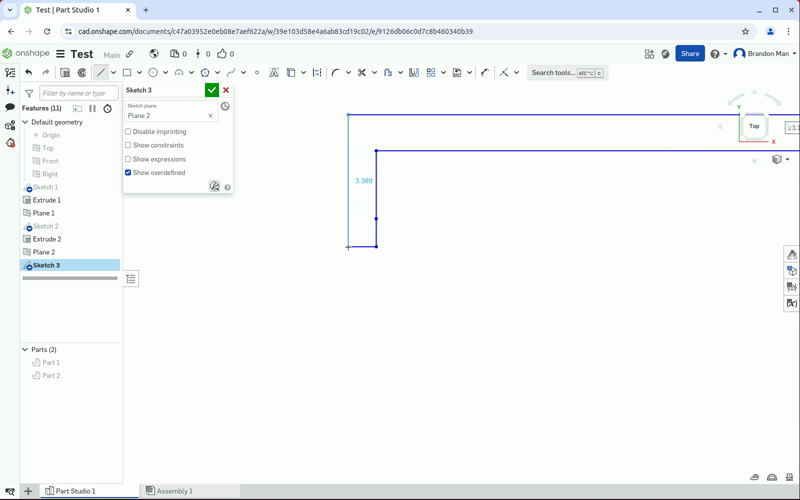
scroll(6)
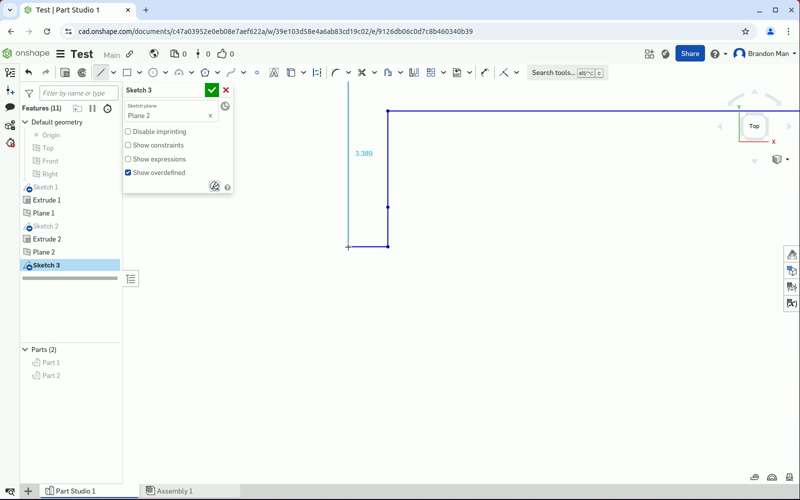
key_up(shift)
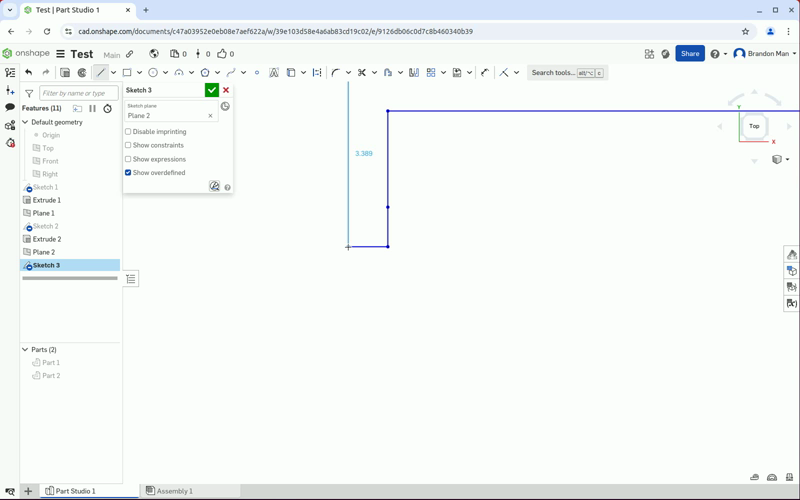
click(348, 246)
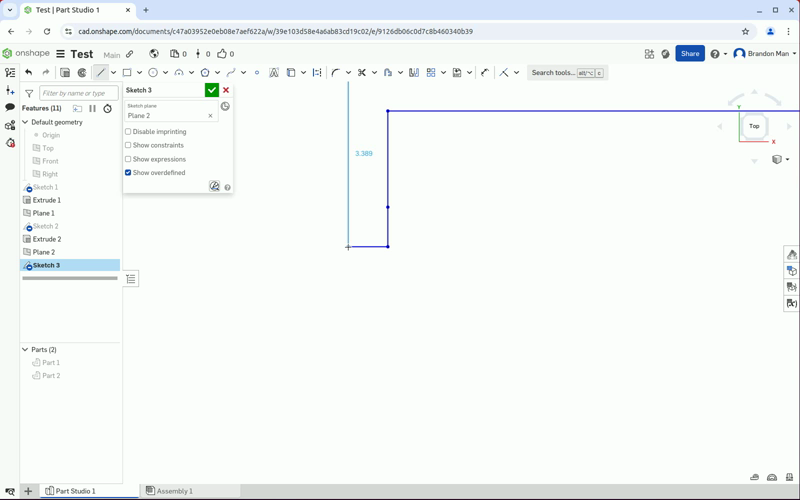
scroll(-6)
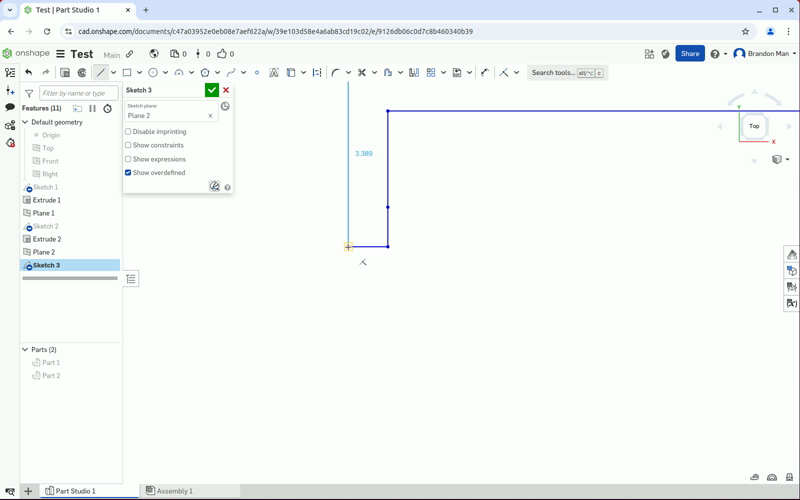
scroll(-6)
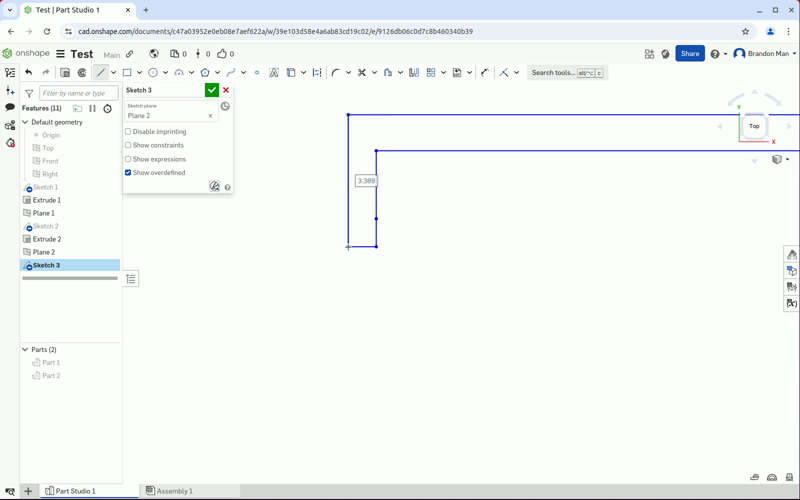
scroll(-6)
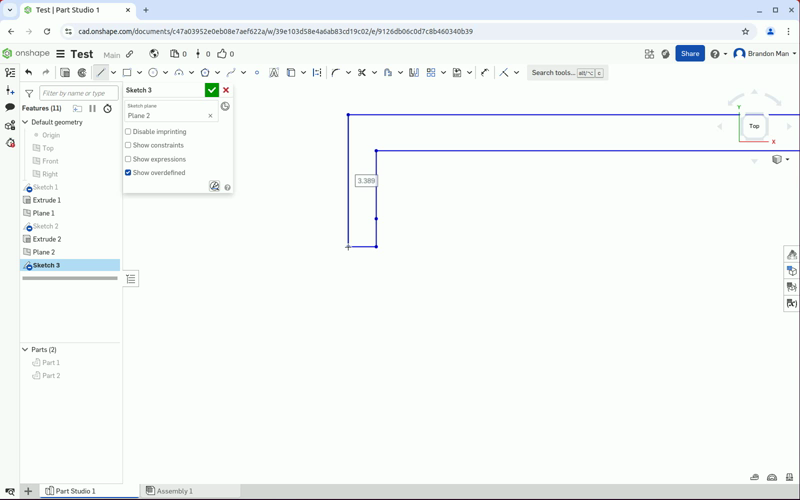
scroll(-6)
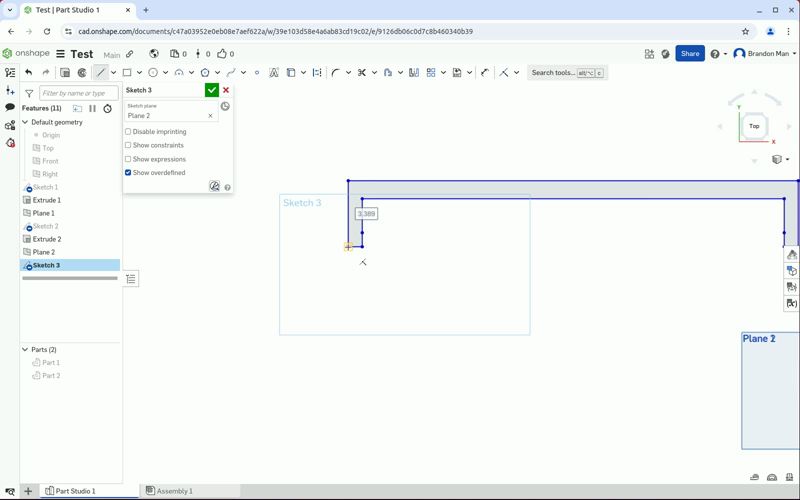
scroll(-6)
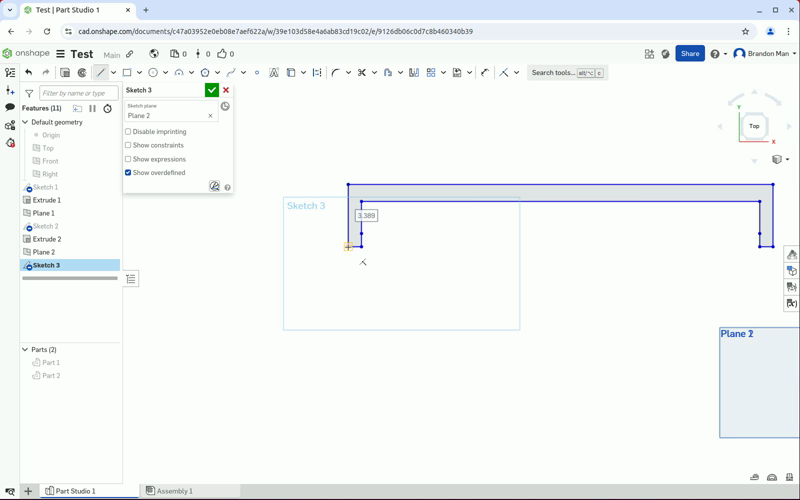
scroll(-6)
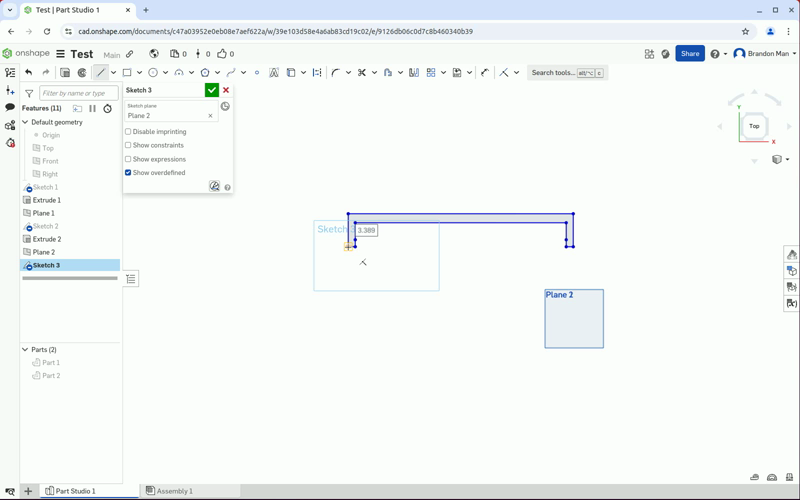
scroll(-6)
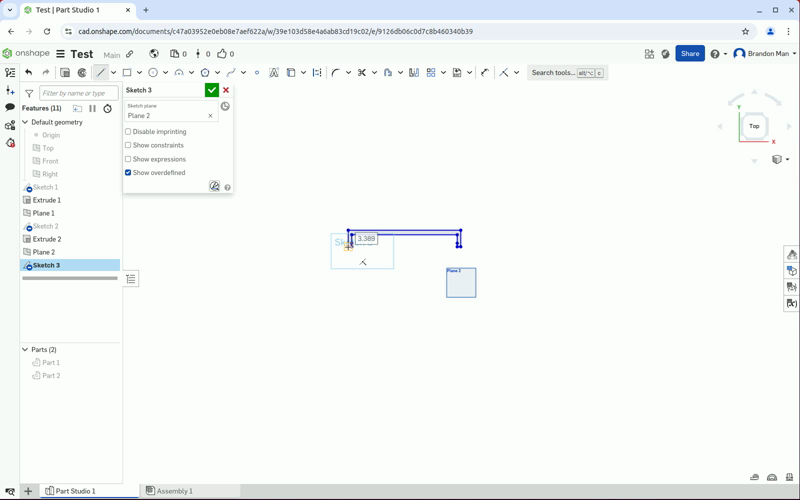
key(esc)
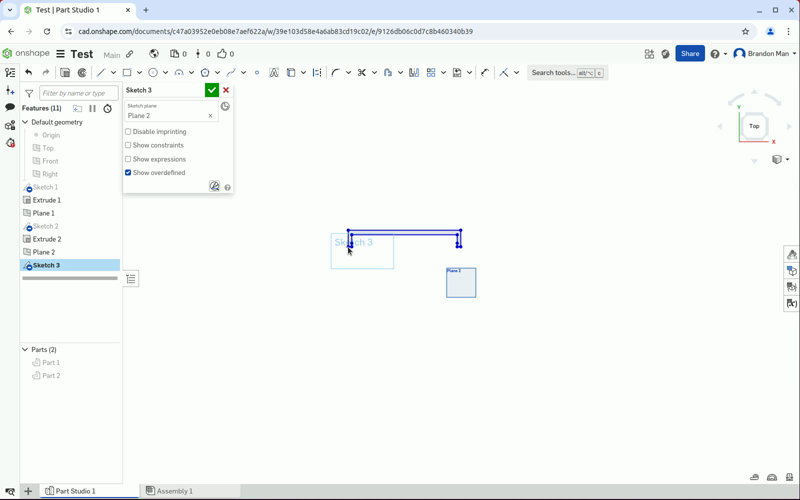
mouse_move(407, 234)
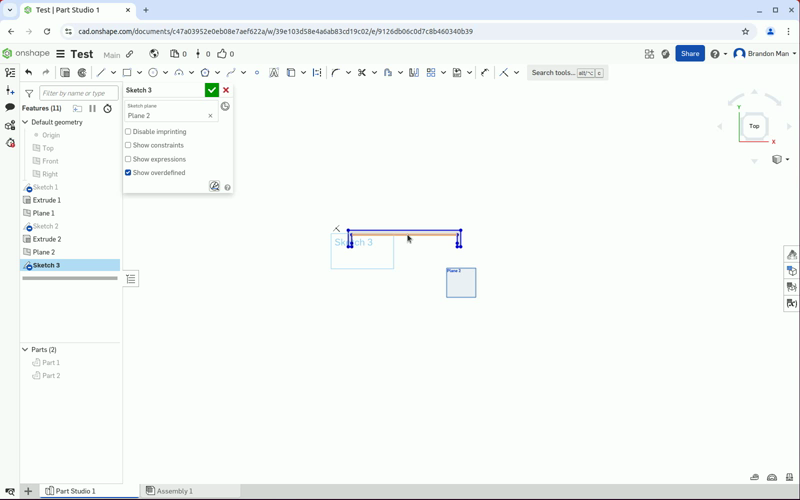
scroll(6)
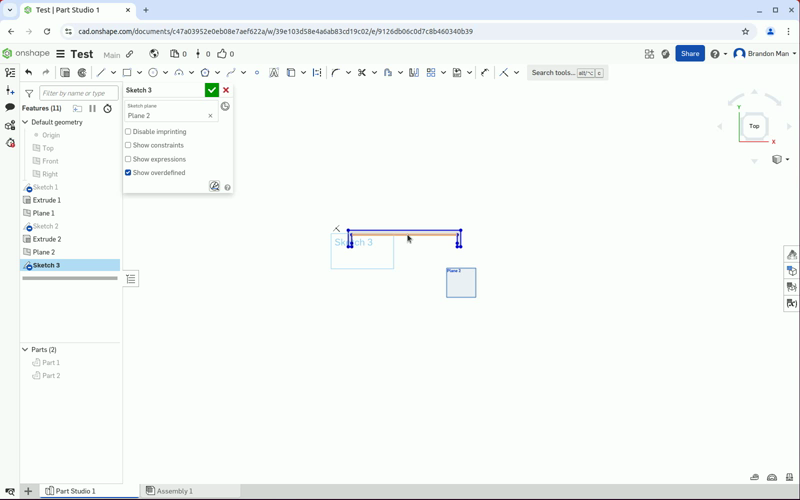
scroll(6)
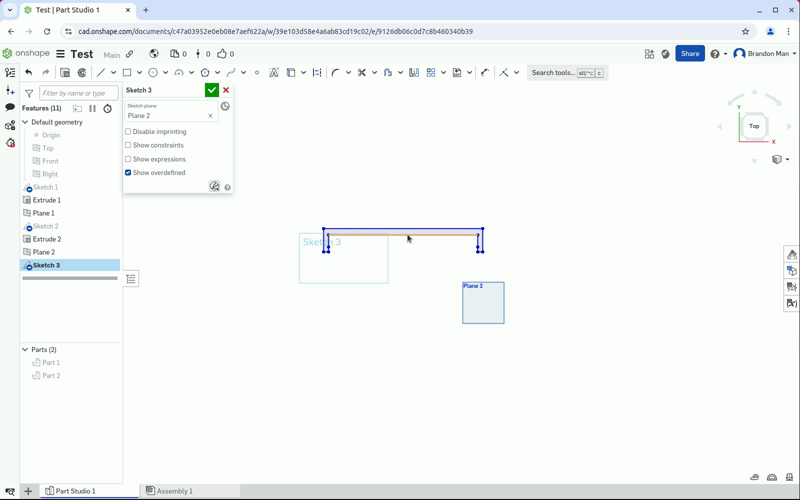
scroll(6)
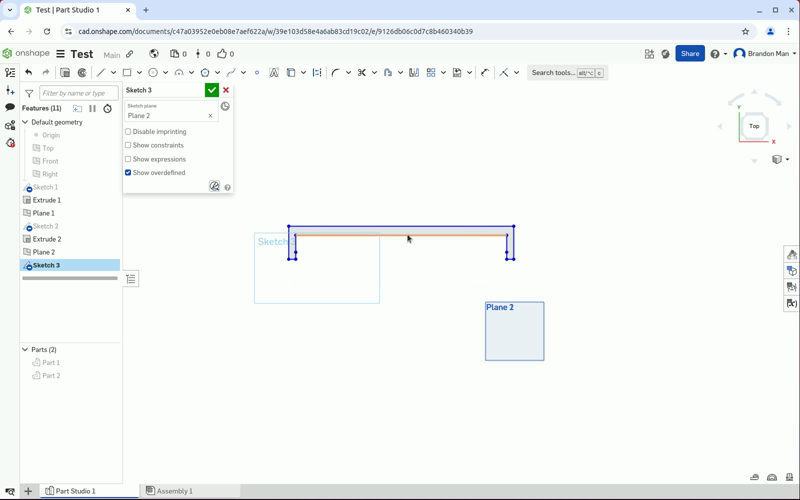
scroll(6)
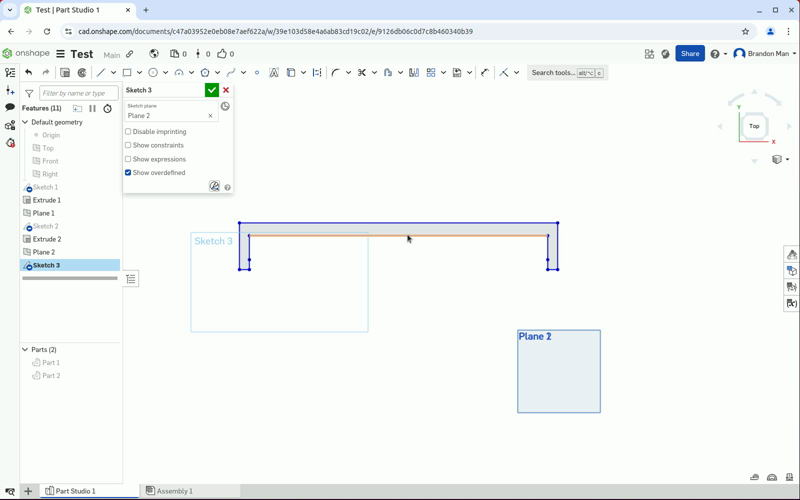
scroll(6)
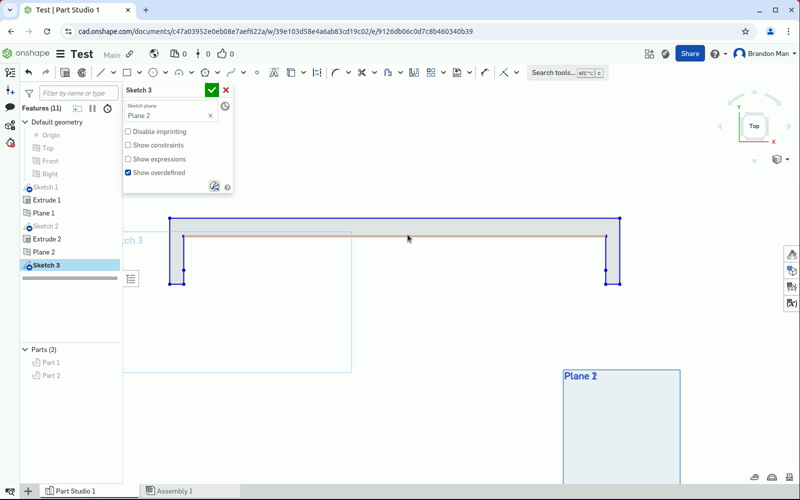
scroll(6)
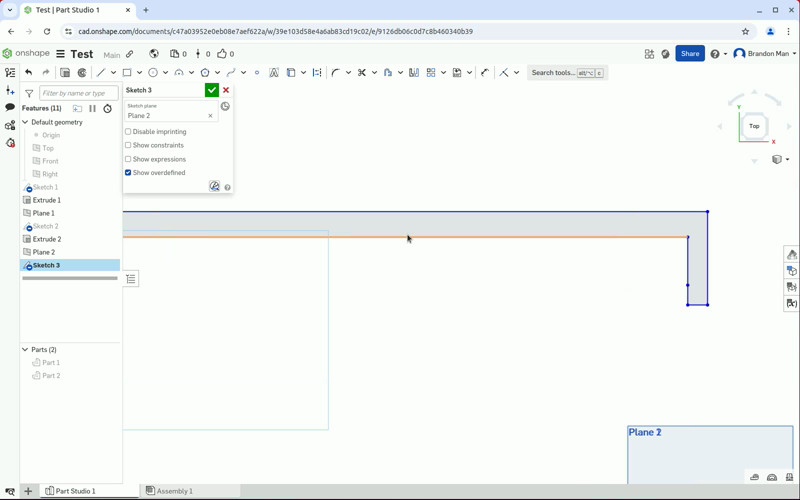
scroll(6)
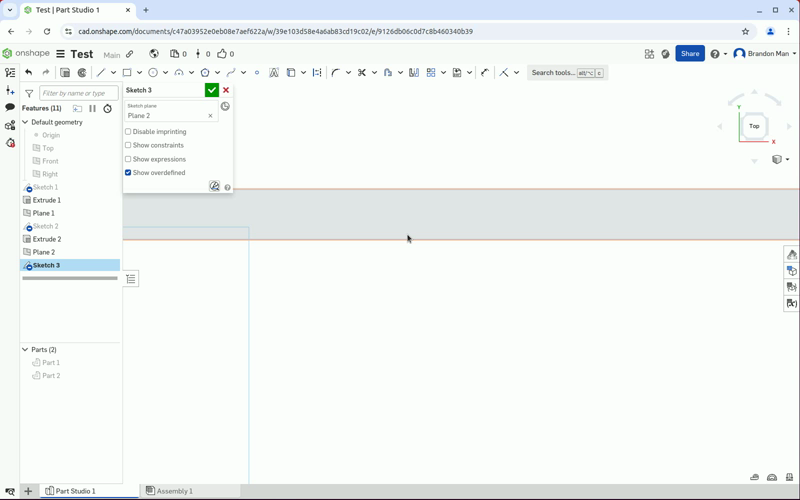
click(407, 234)
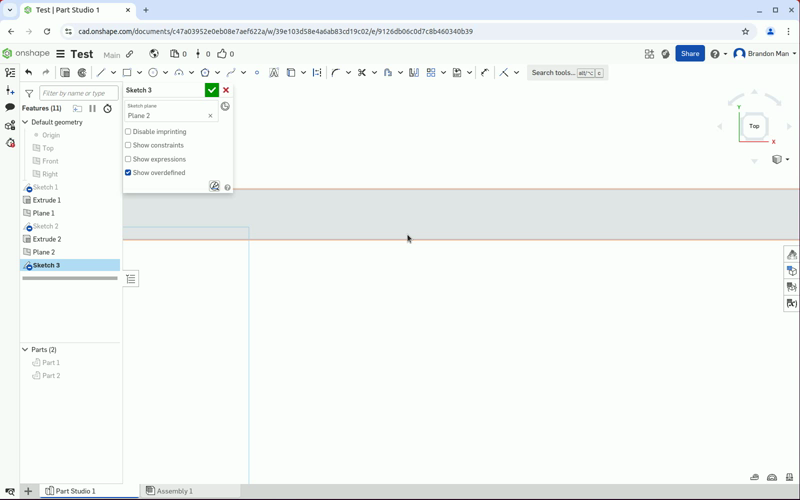
scroll(-6)
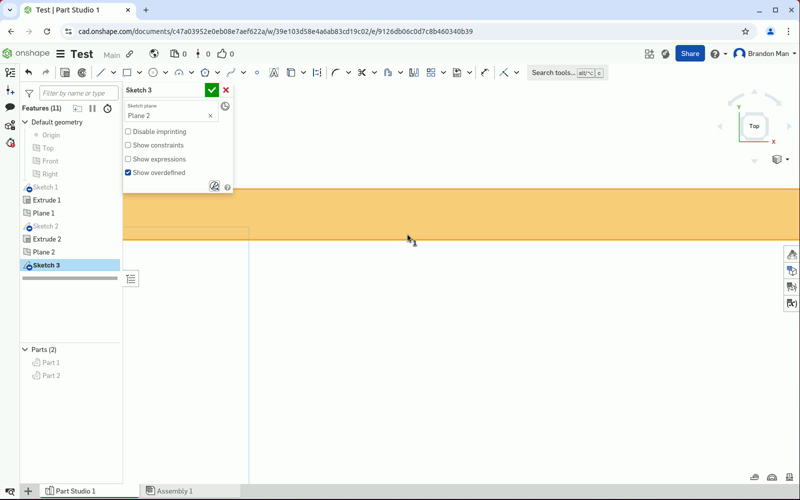
scroll(-6)
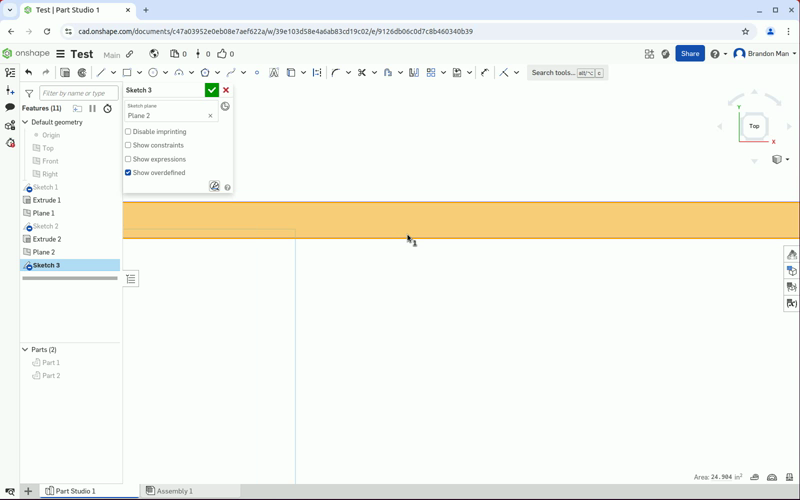
scroll(-6)
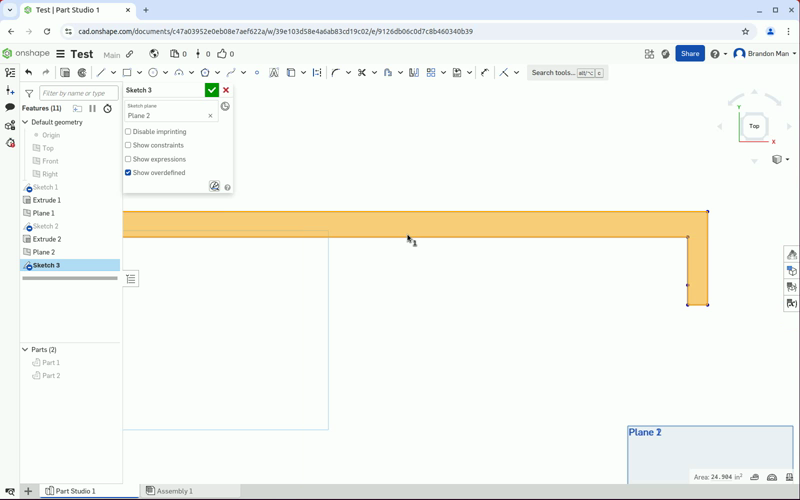
scroll(-6)
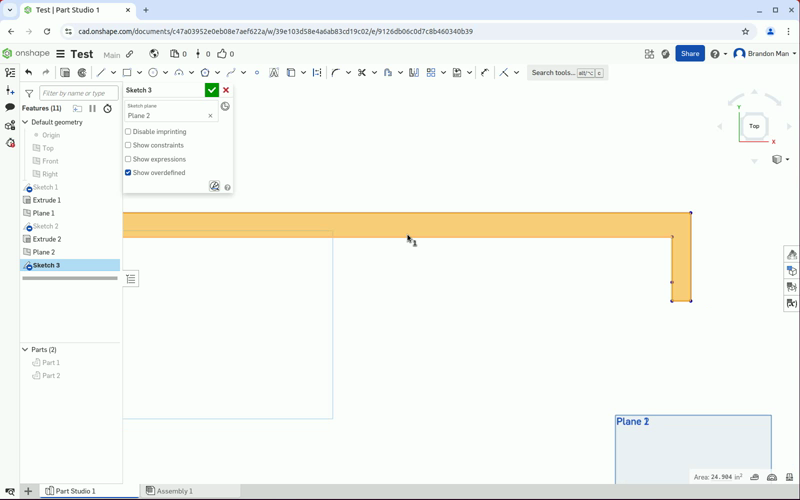
scroll(-6)
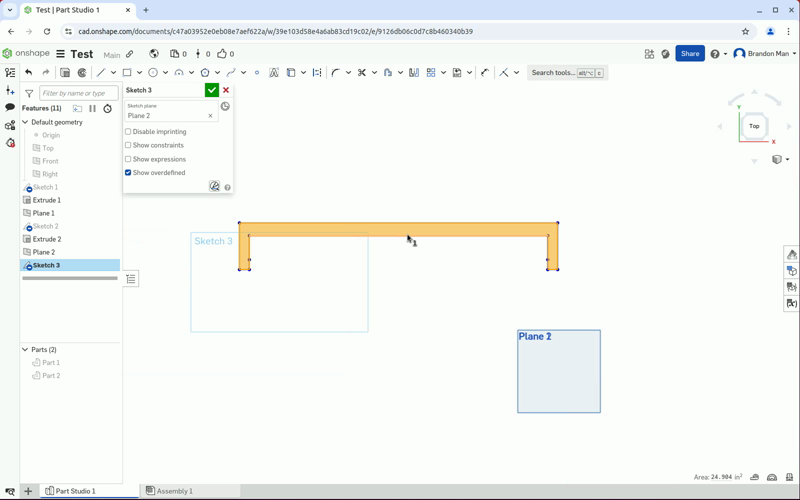
scroll(-6)
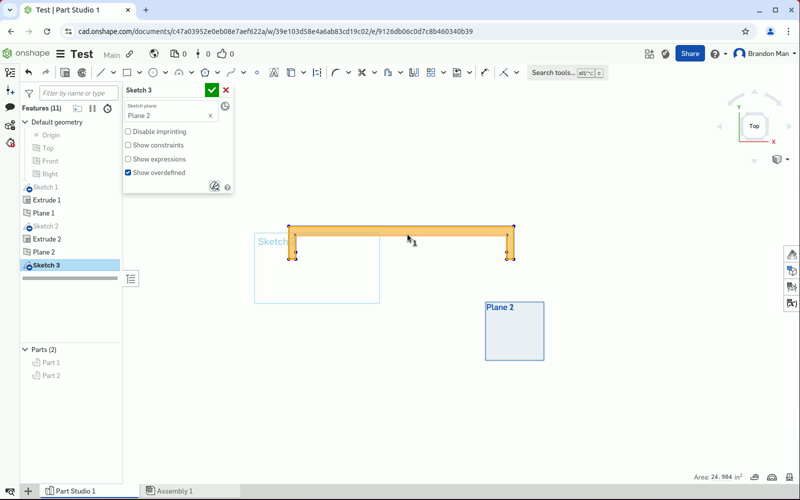
scroll(-6)
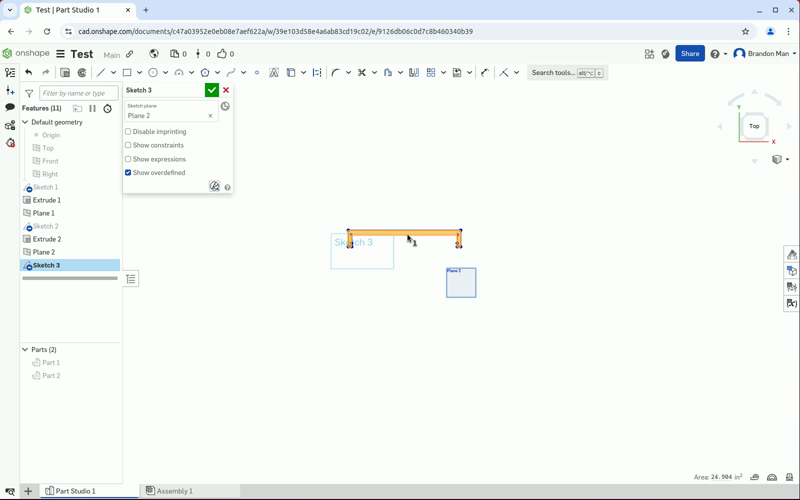
mouse_move(73, 352)
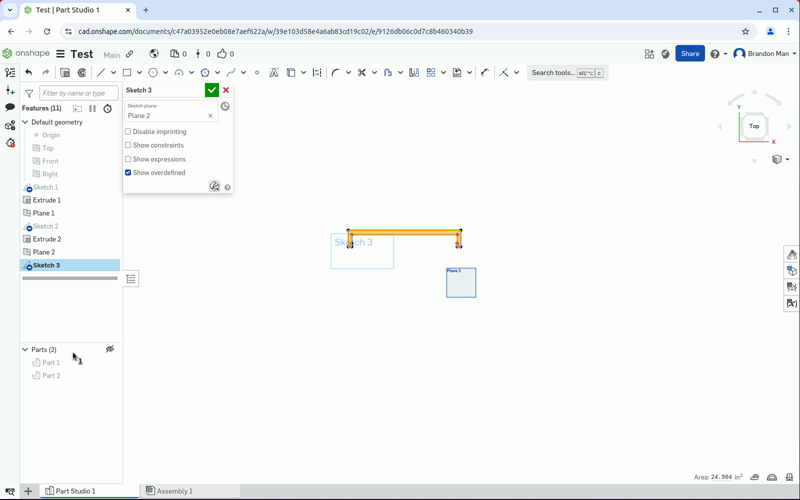
key(shift+y)
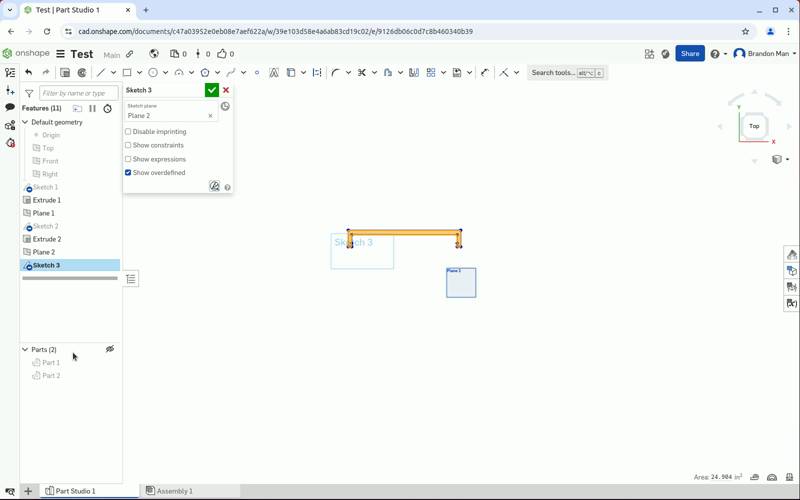
key(shift+e)
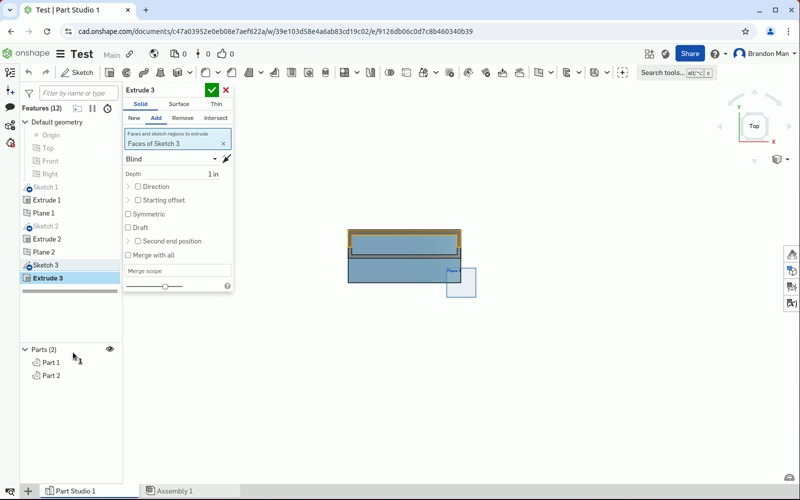
mouse_move(143, 106)
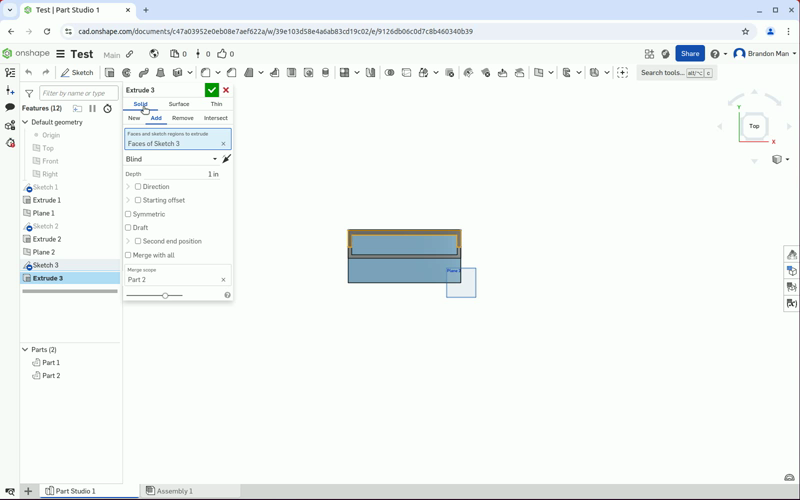
click(143, 106)
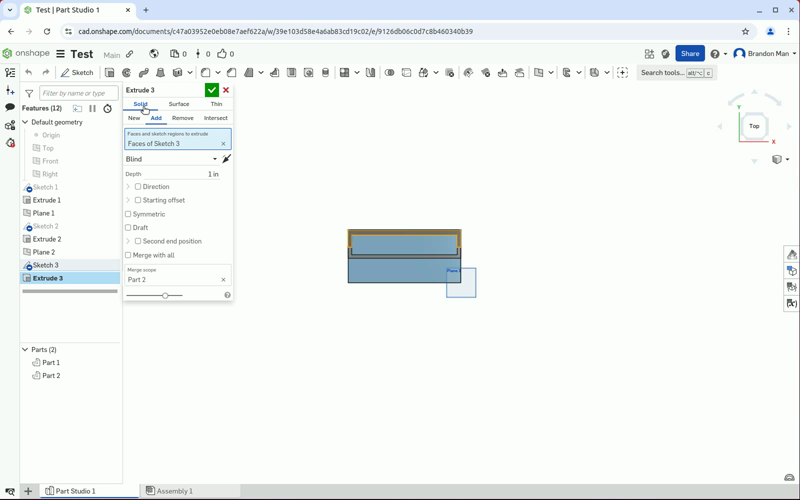
mouse_move(137, 120)
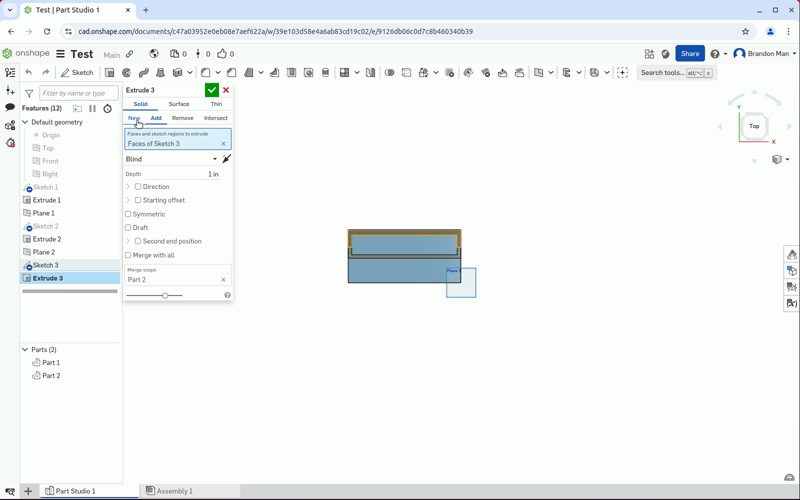
click(137, 120)
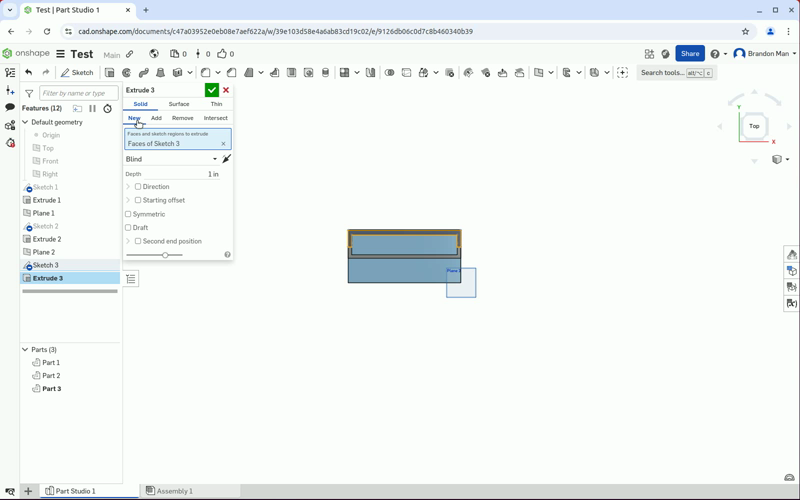
key(tab, 4)
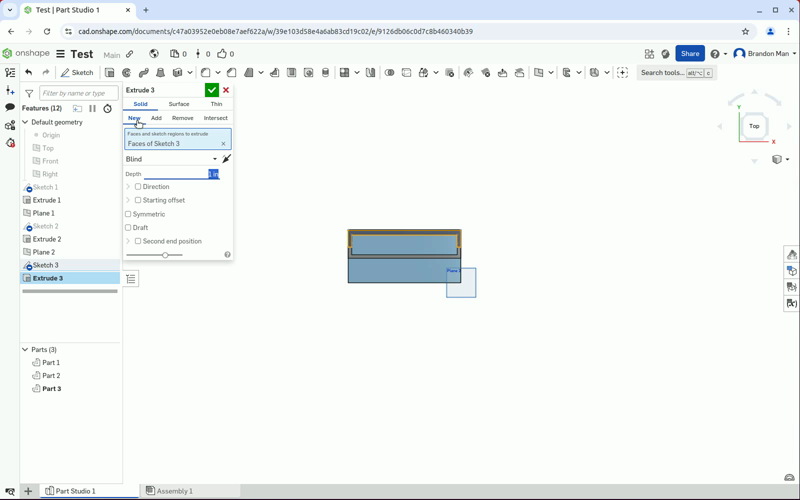
text(1.685)
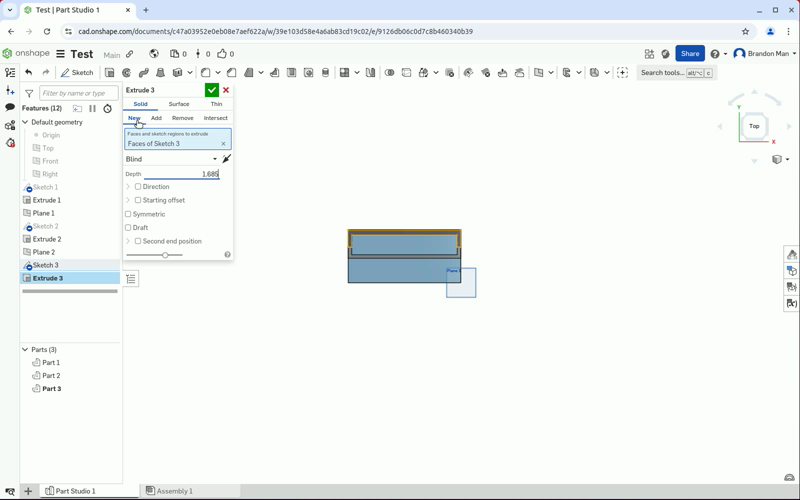
key(enter)
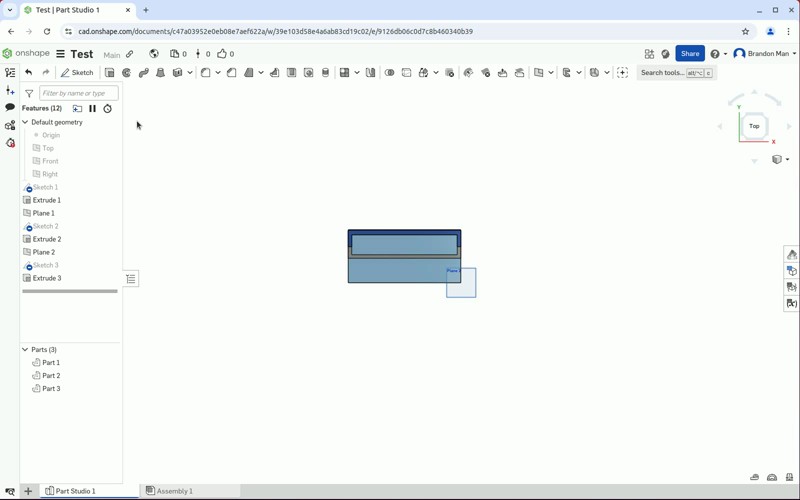
key(shift+h)
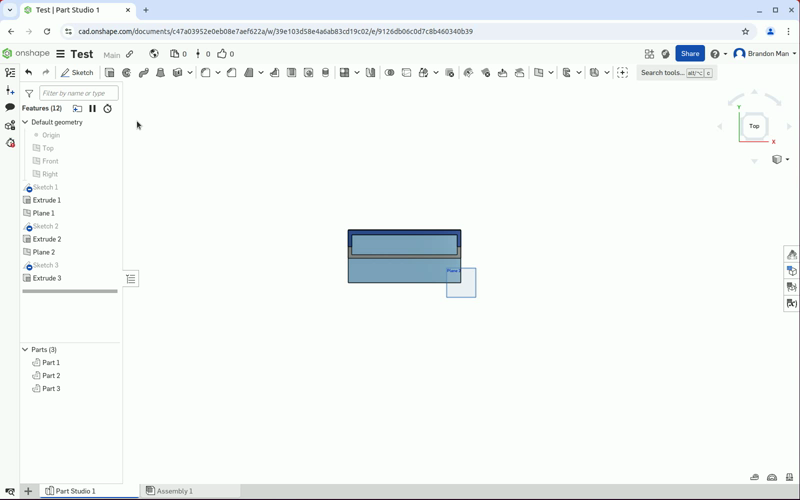
key(shift+h)
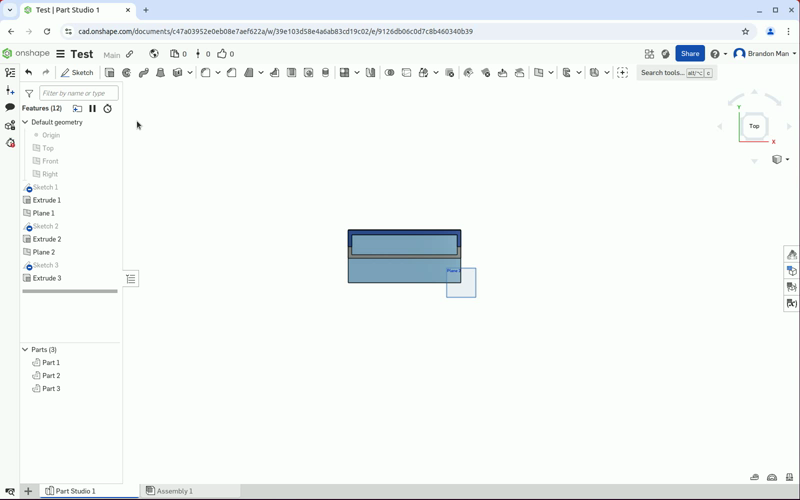
mouse_move(73, 189)
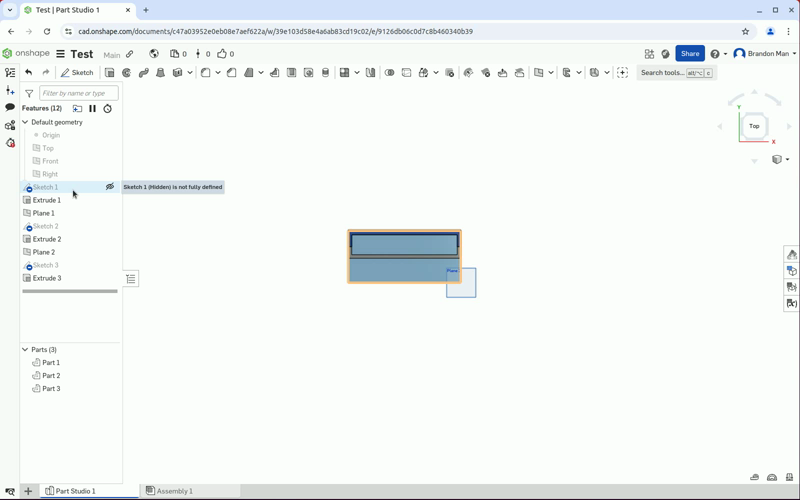
click(73, 189)
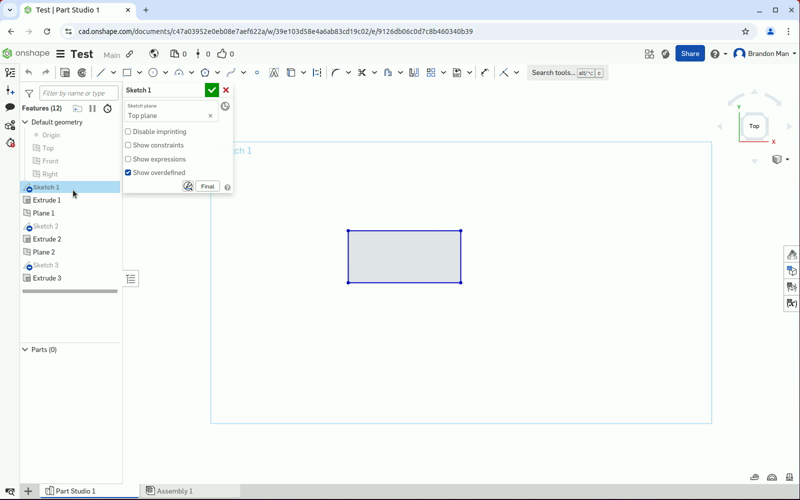
mouse_move(229, 92)
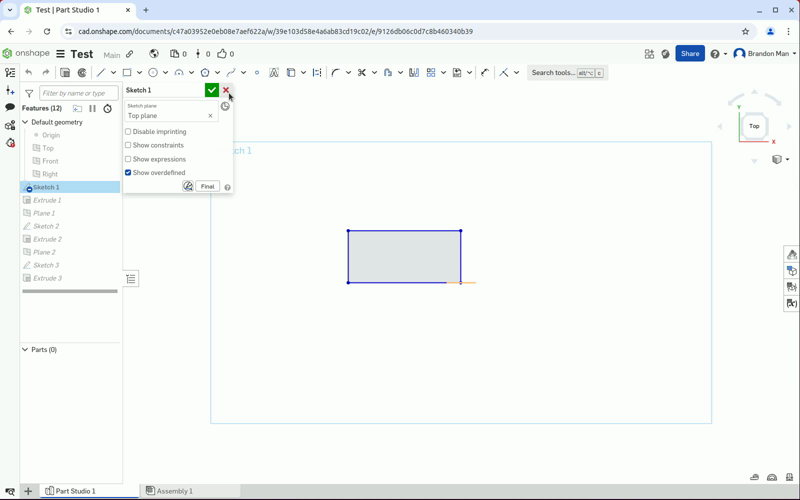
click(229, 92)
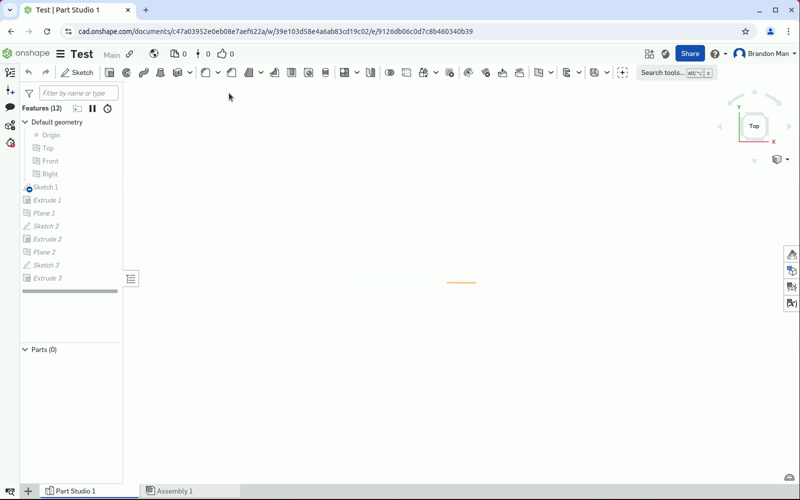
key(shift+s)
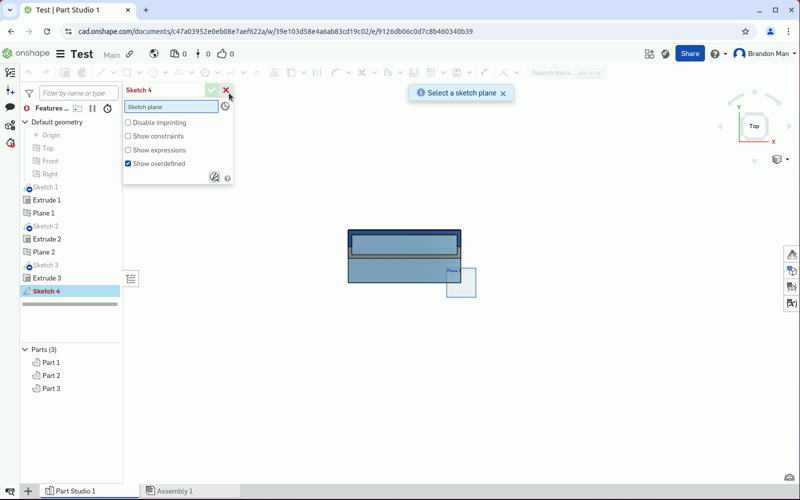
mouse_move(73, 254)
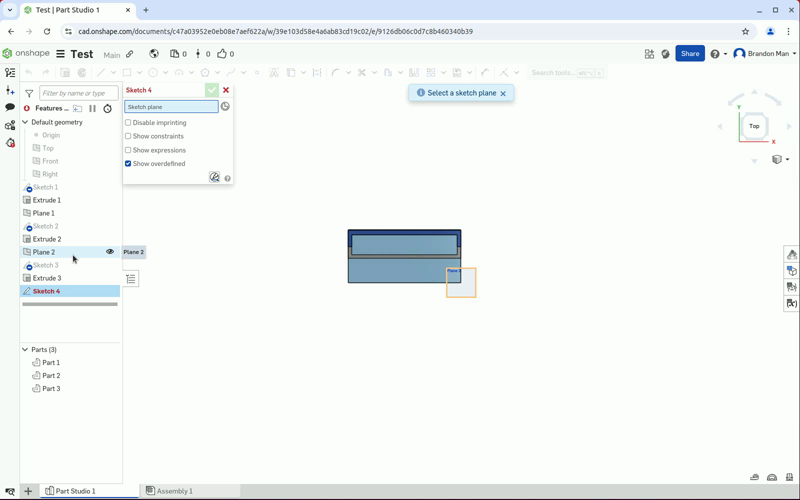
click(73, 254)
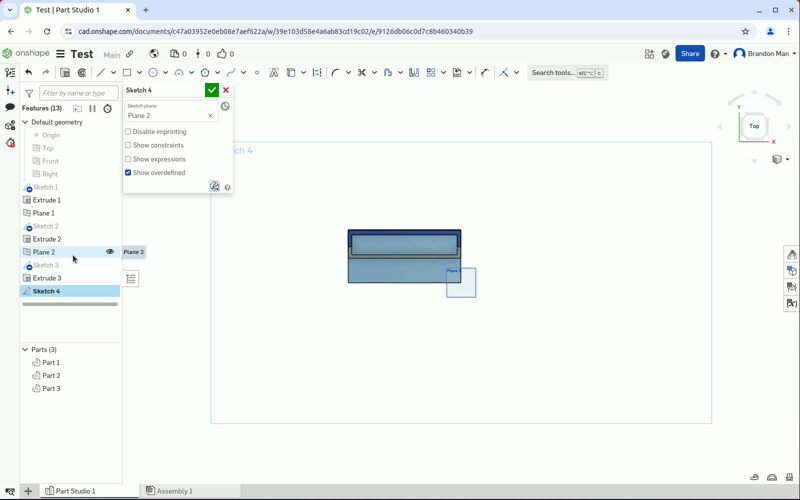
mouse_move(73, 352)
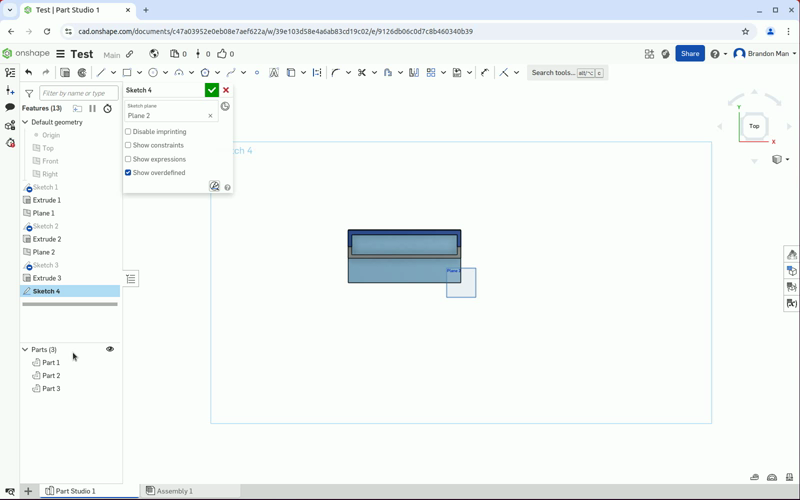
key(y)
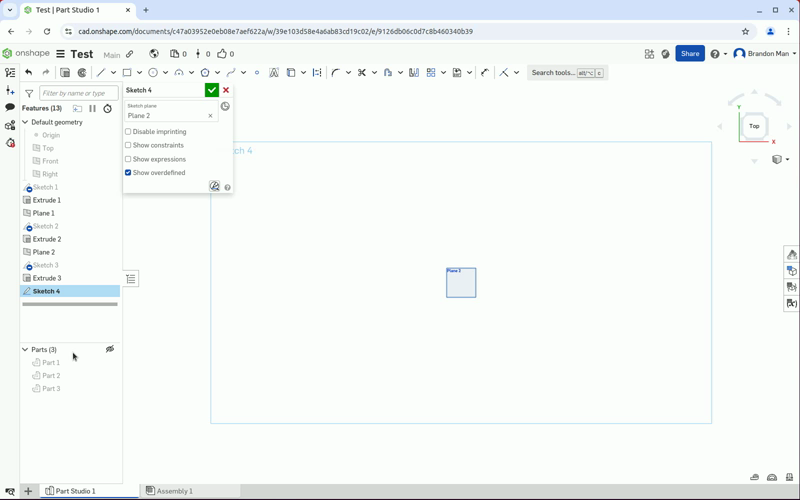
key(l)
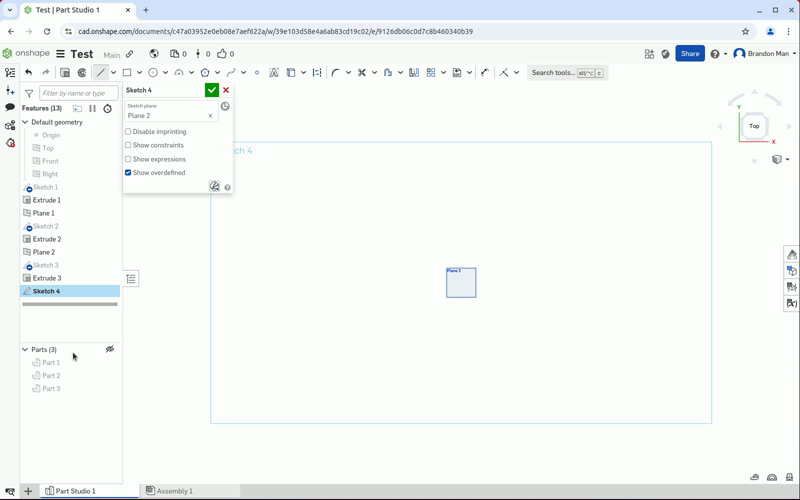
key_down(shift)
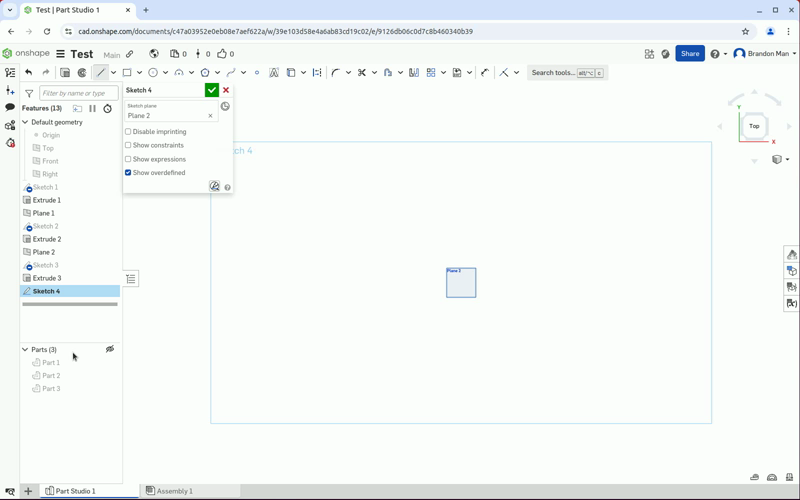
mouse_move(351, 246)
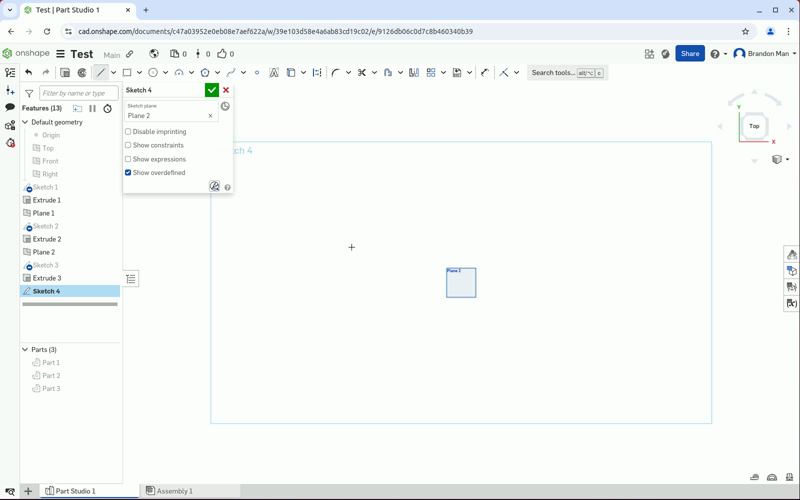
click(351, 246)
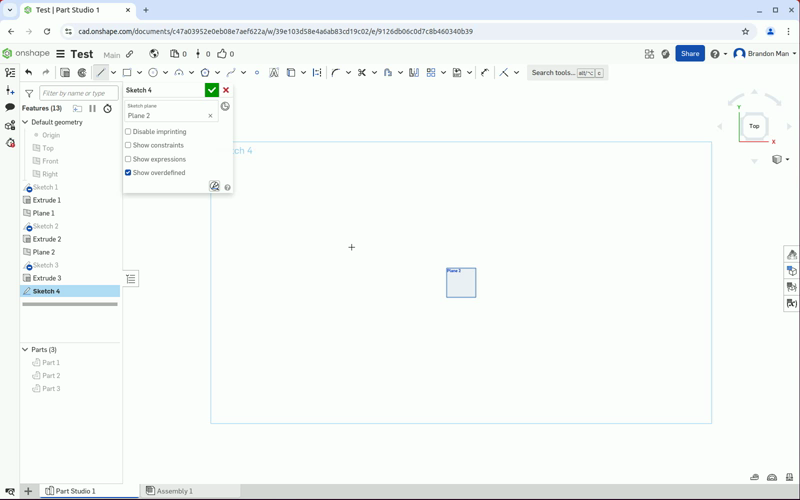
key_up(shift)
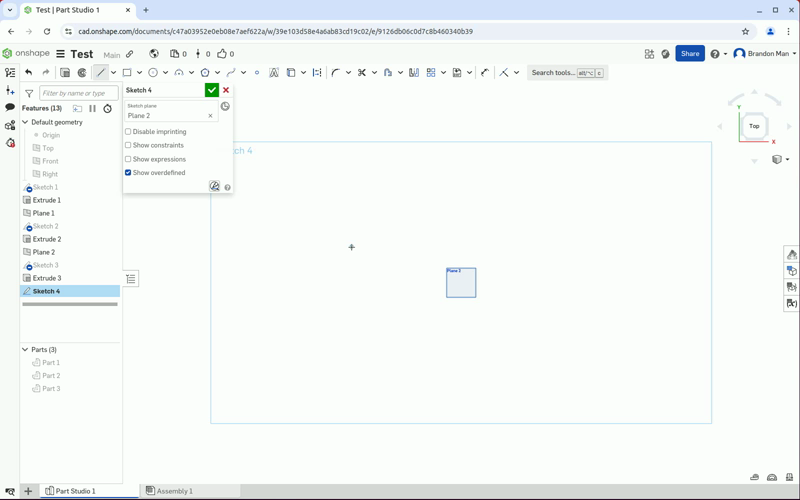
key_down(shift)
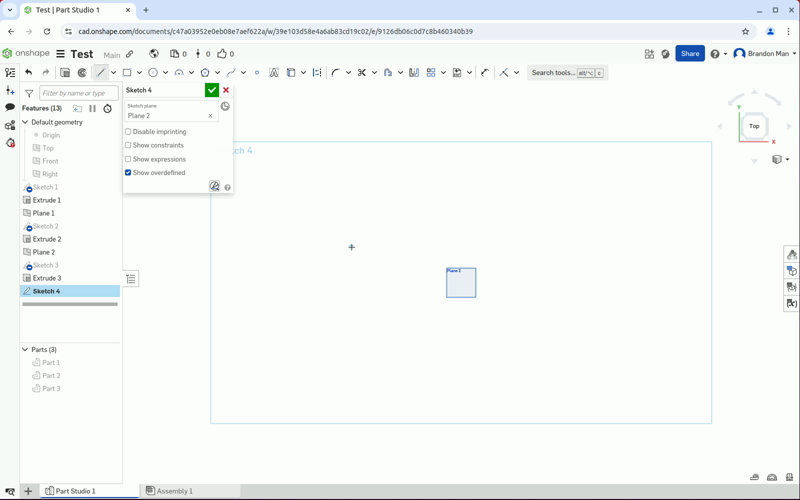
mouse_move(456, 246)
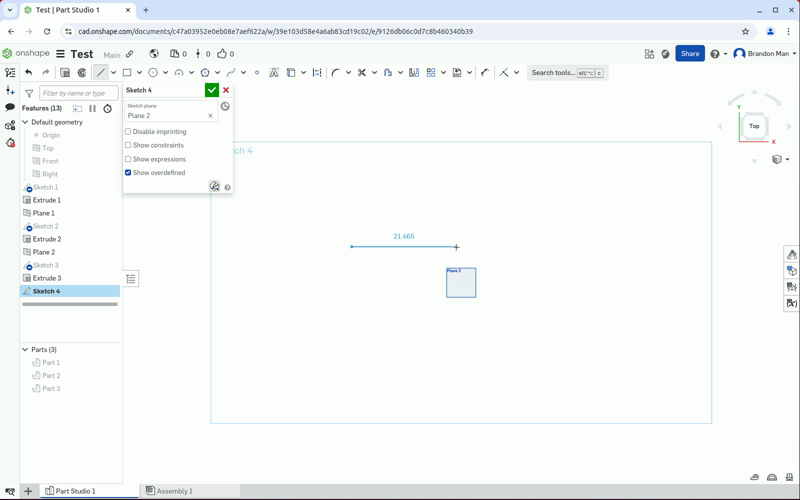
click(456, 246)
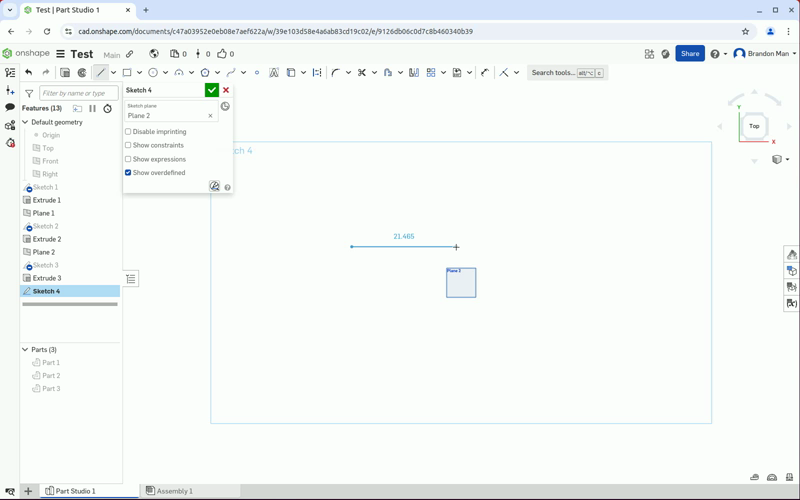
key_up(shift)
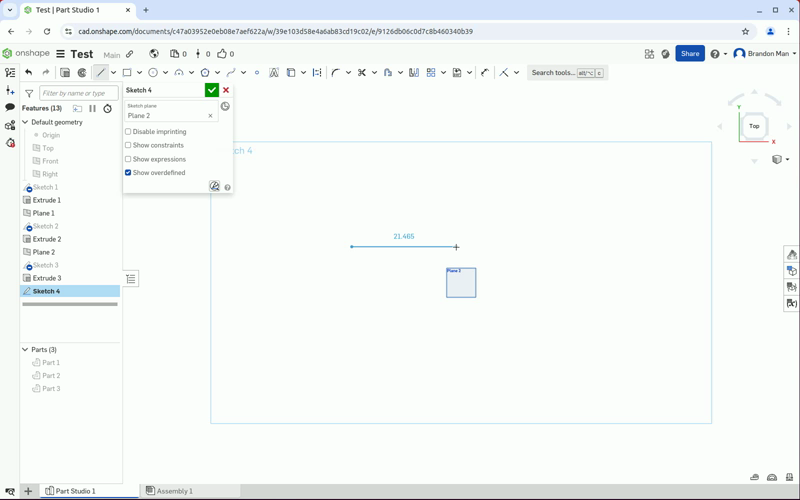
key_down(shift)
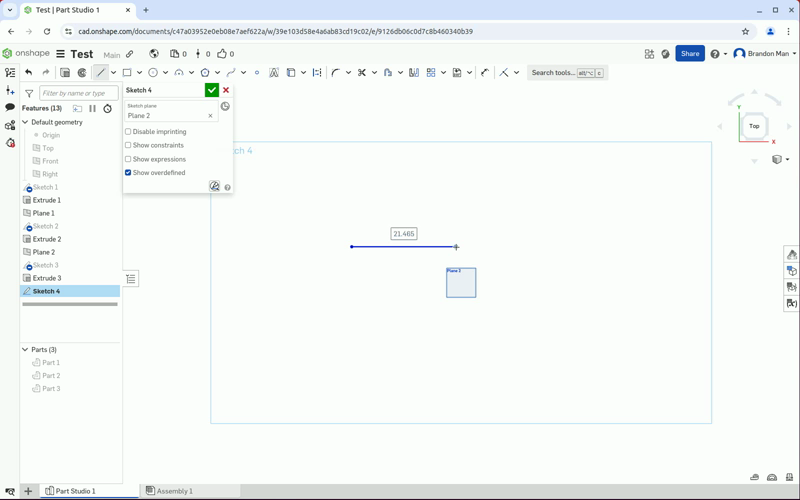
mouse_move(486, 246)
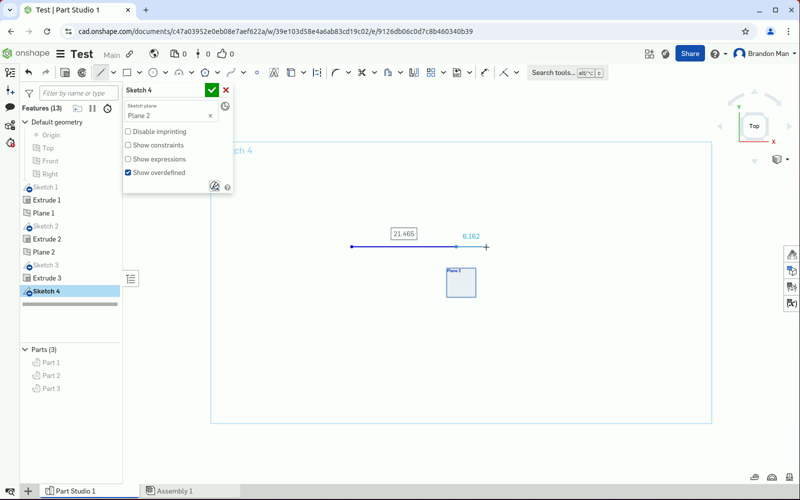
mouse_move(456, 242)
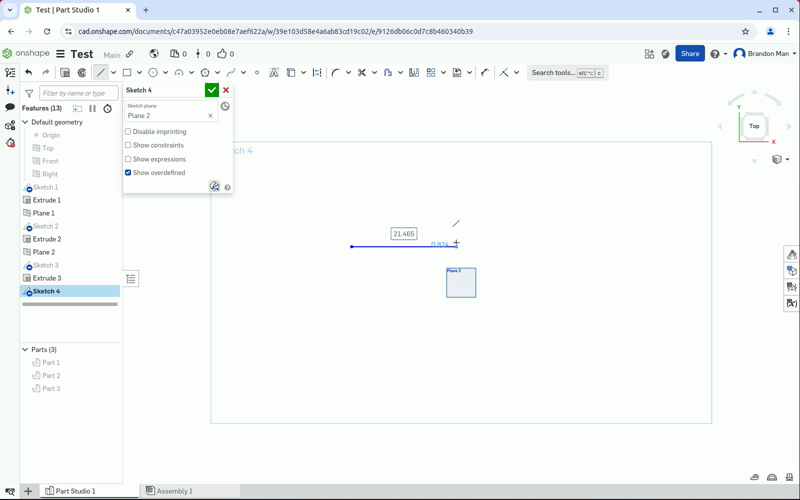
scroll(6)
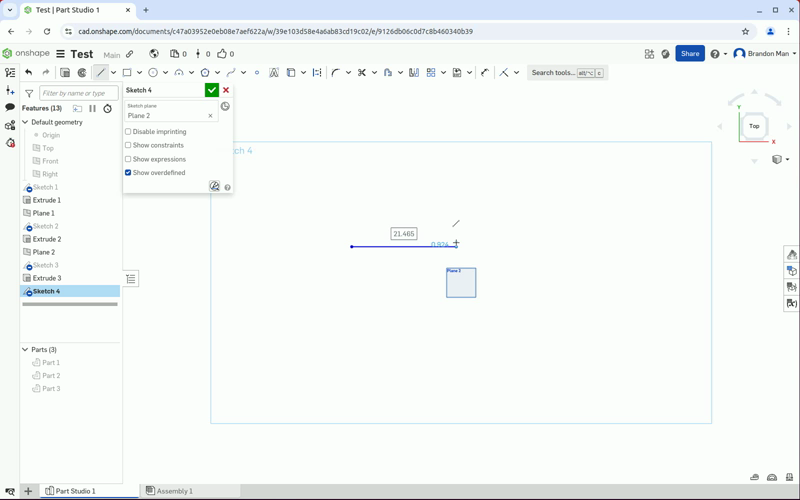
scroll(6)
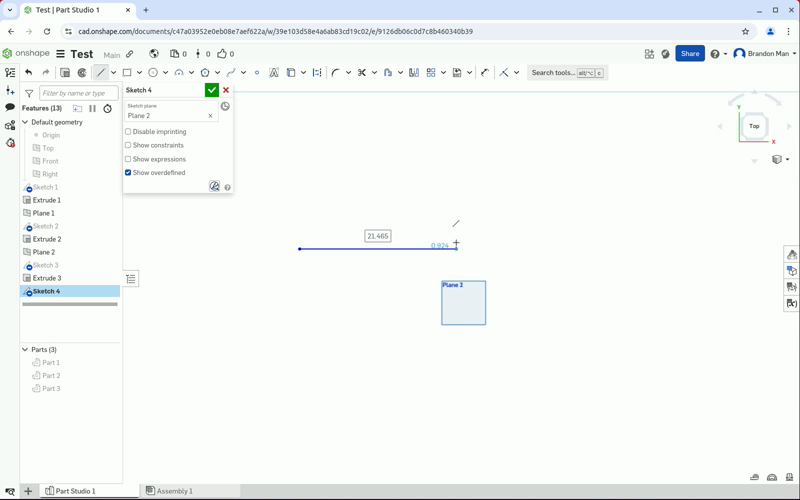
scroll(6)
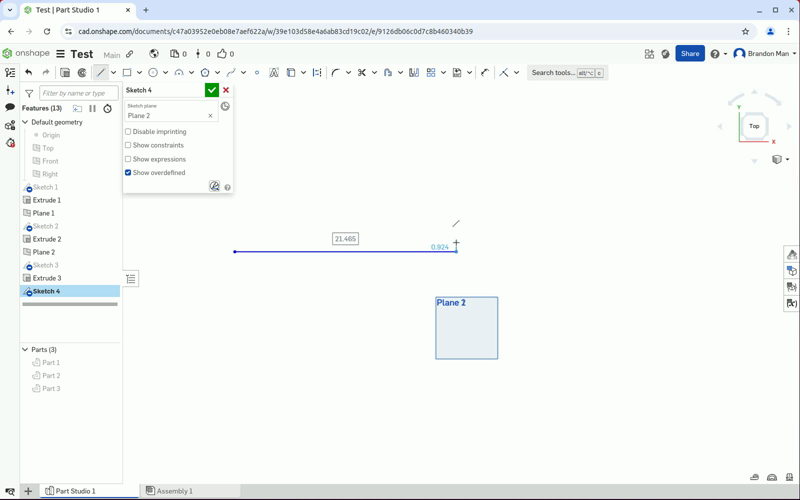
scroll(6)
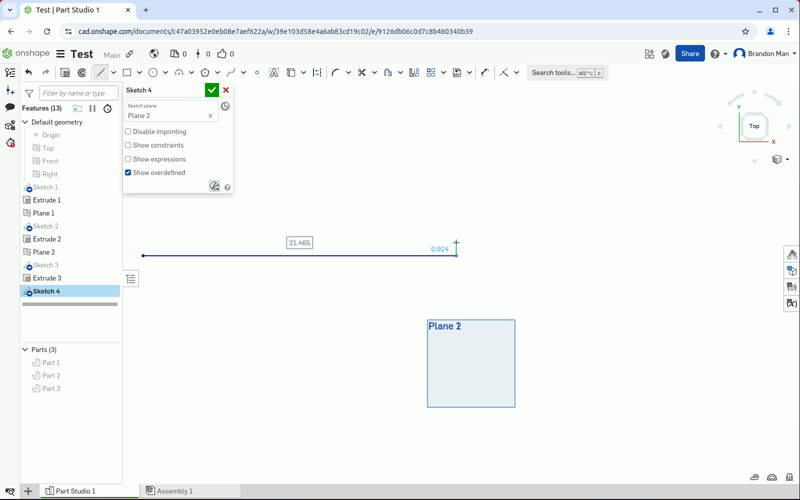
scroll(6)
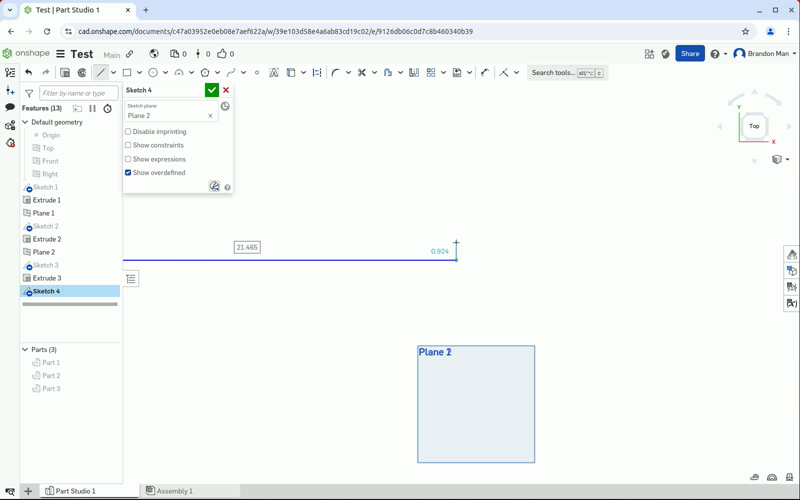
scroll(6)
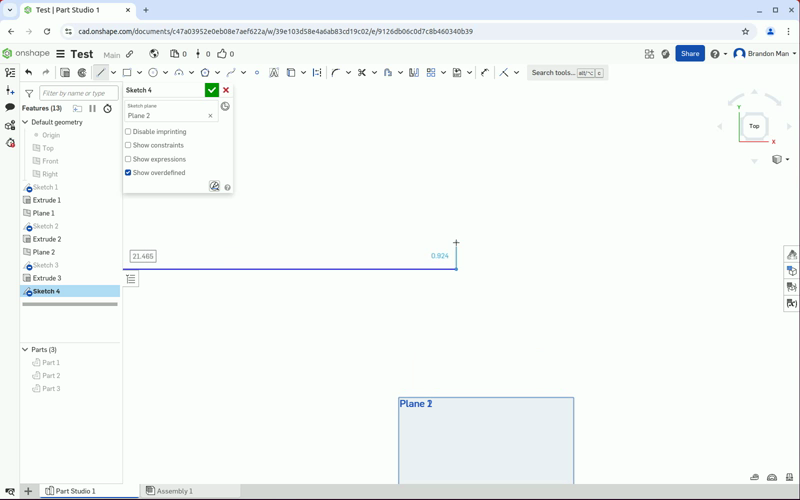
scroll(6)
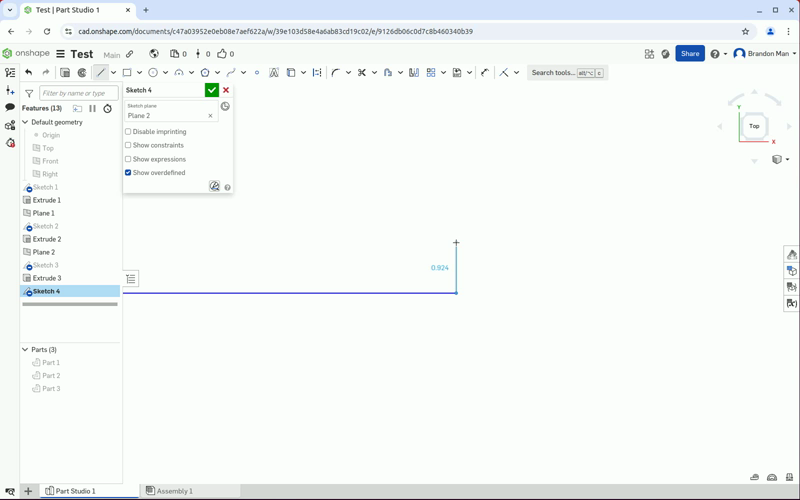
click(456, 242)
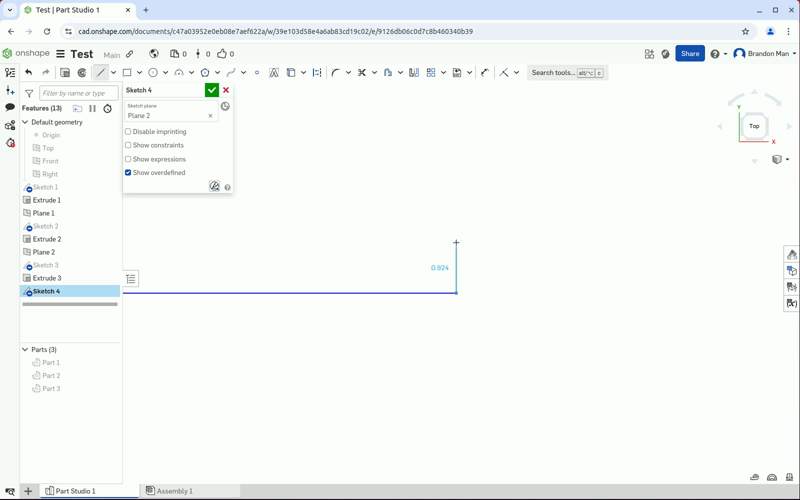
scroll(-6)
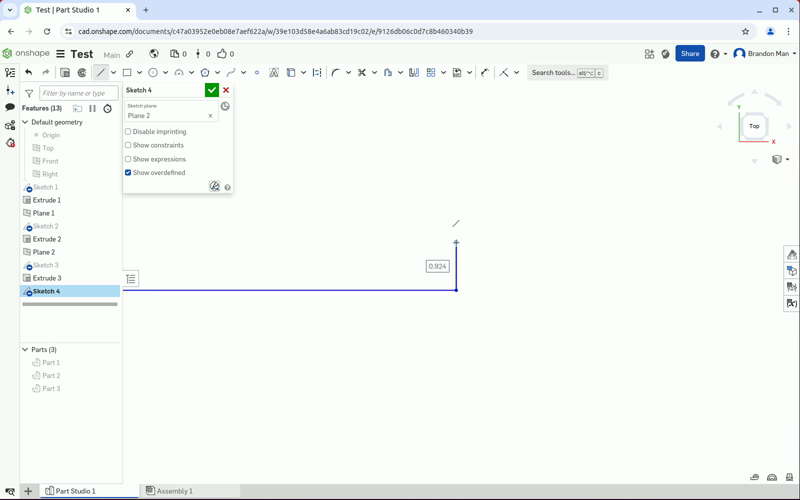
scroll(-6)
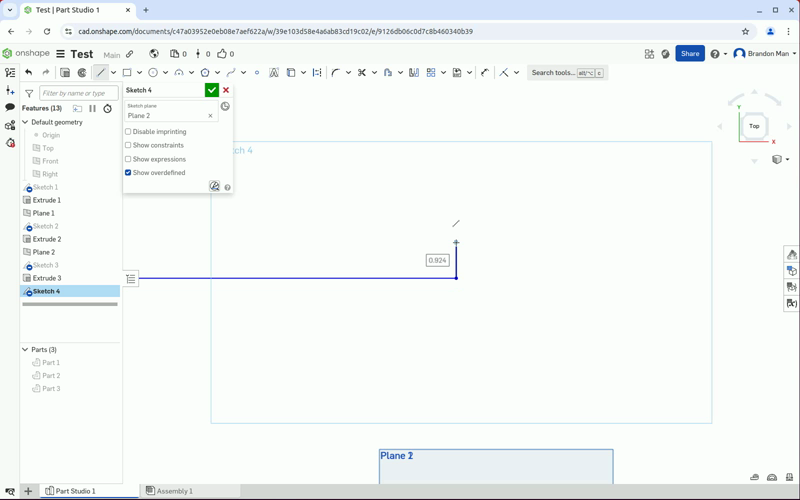
scroll(-6)
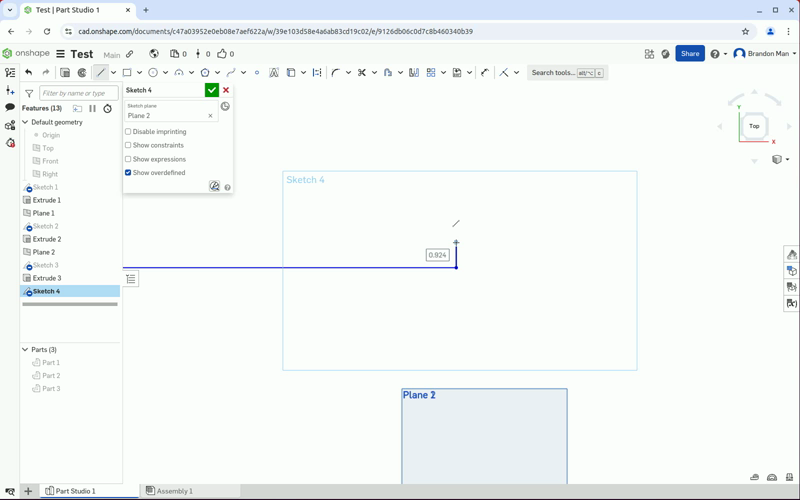
scroll(-6)
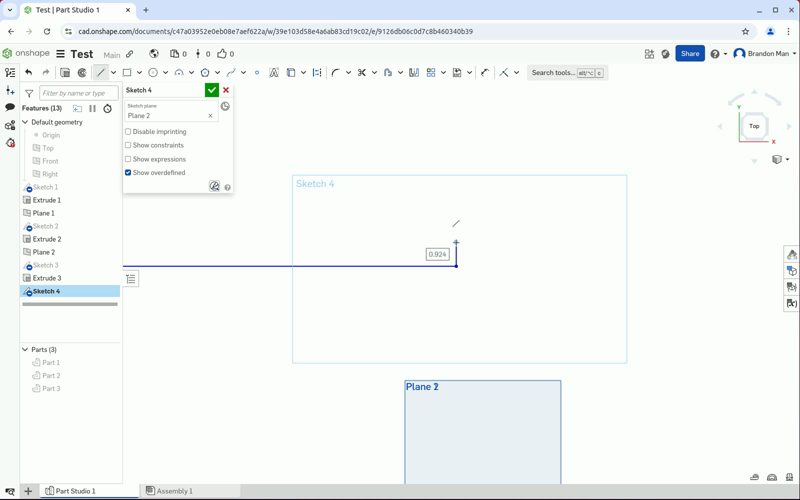
scroll(-6)
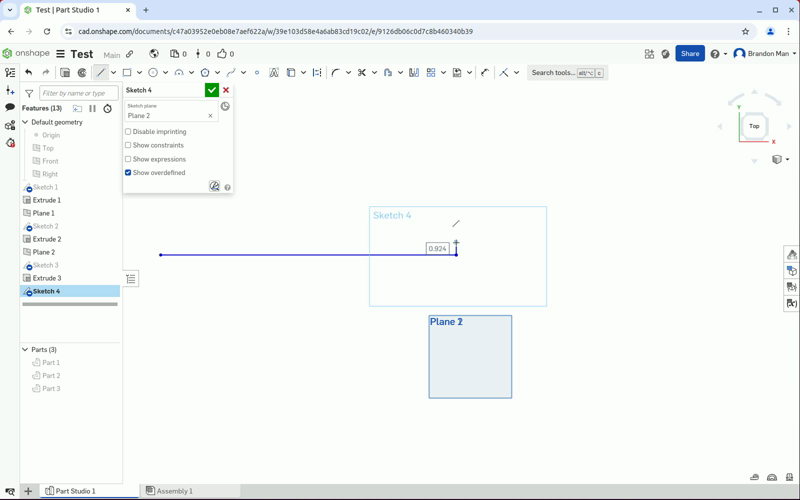
scroll(-6)
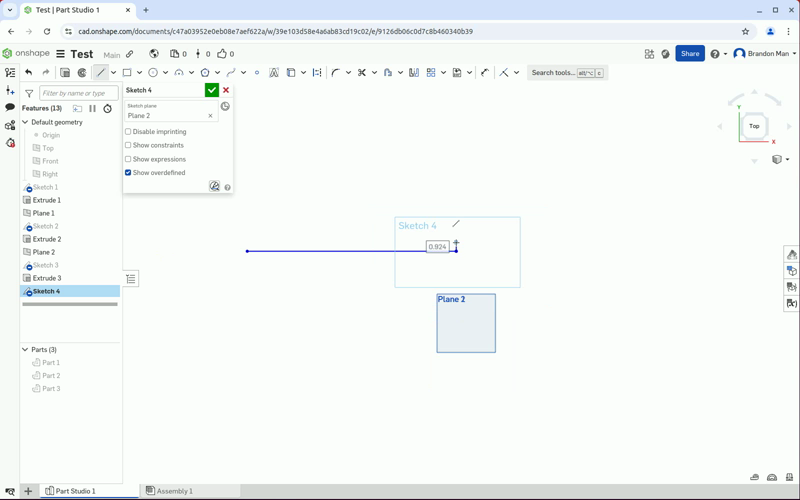
scroll(-6)
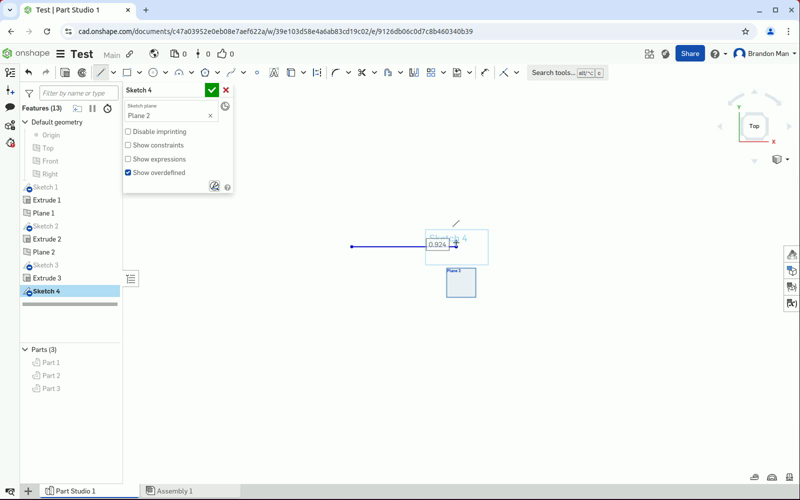
key_up(shift)
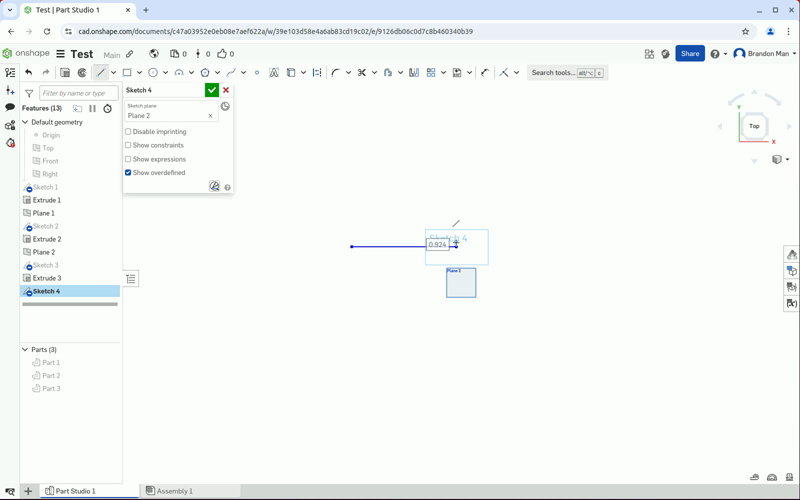
key_down(shift)
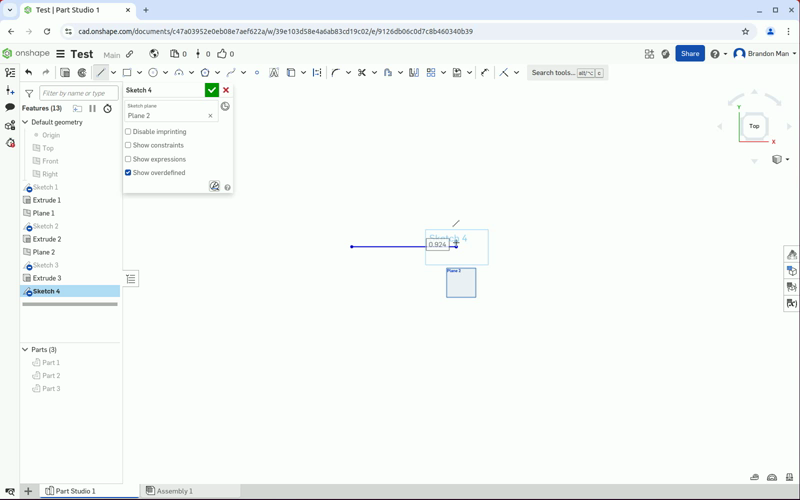
mouse_move(351, 242)
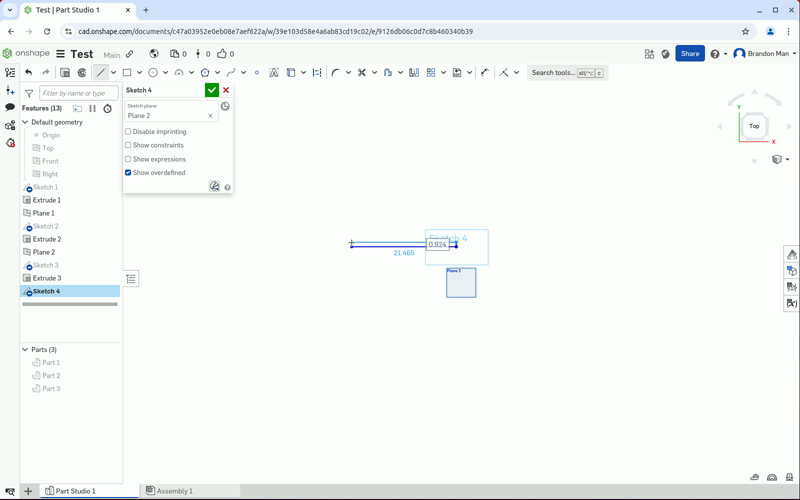
scroll(6)
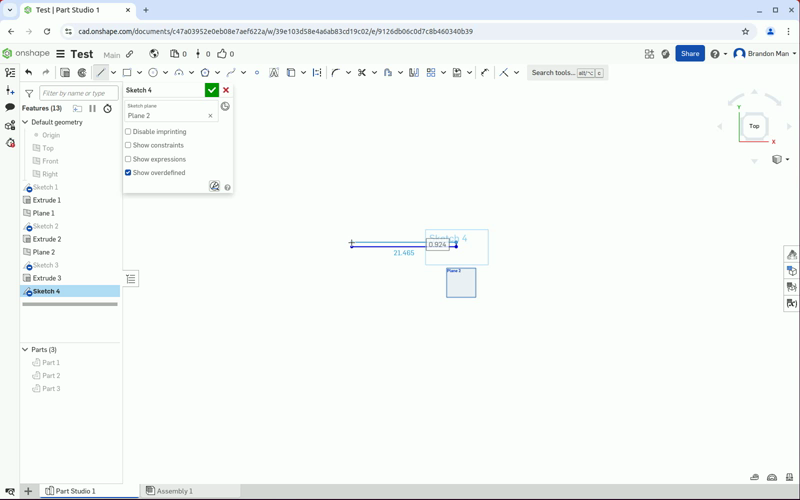
scroll(6)
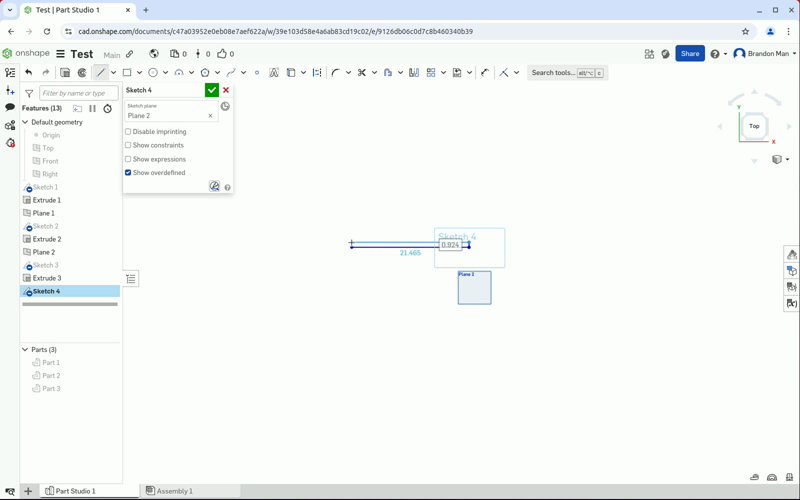
scroll(6)
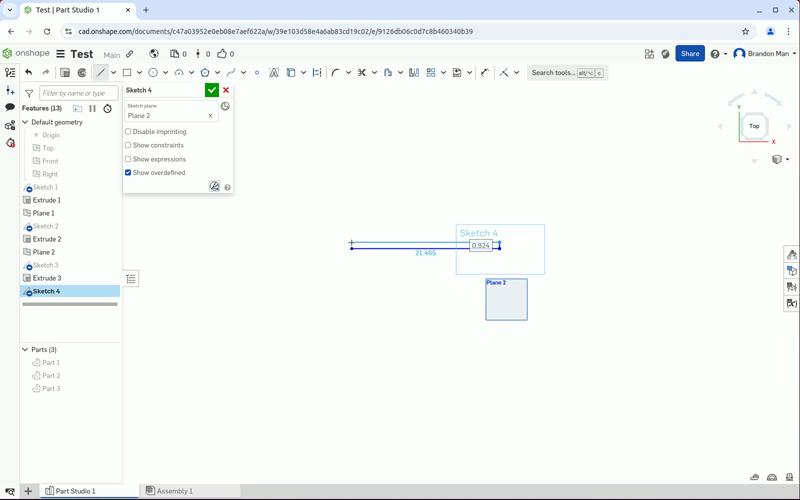
scroll(6)
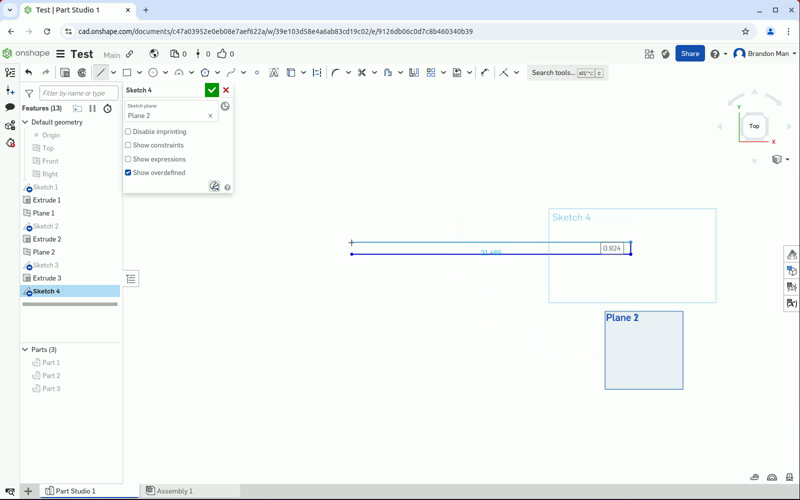
scroll(6)
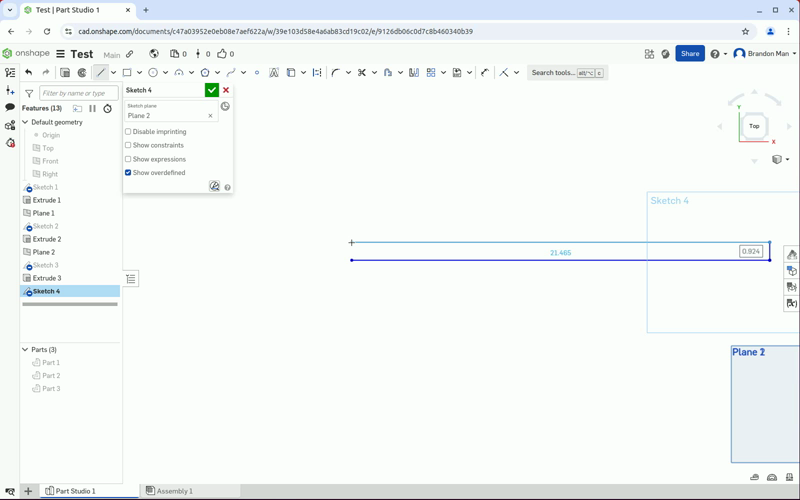
scroll(6)
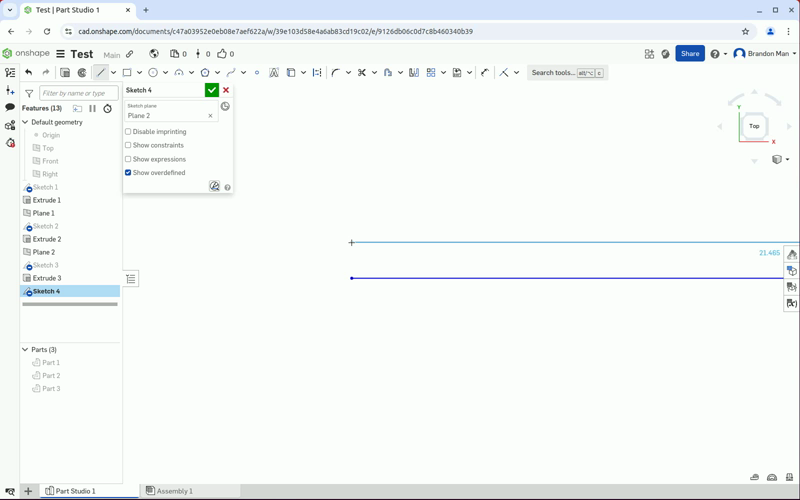
scroll(6)
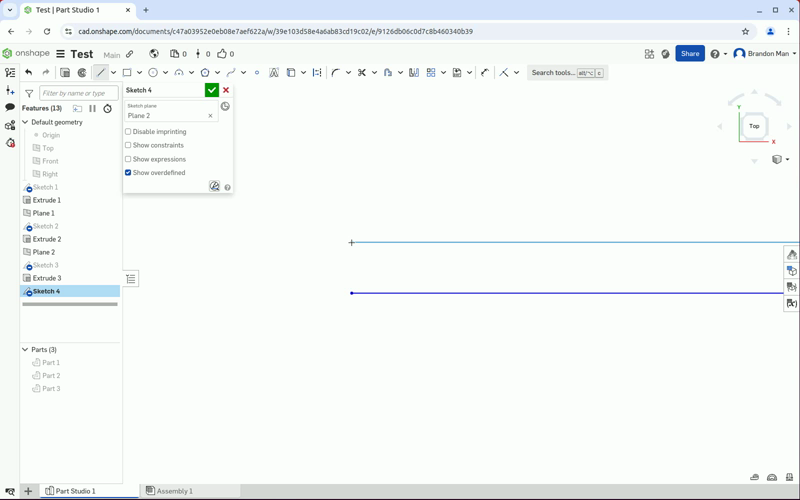
click(351, 242)
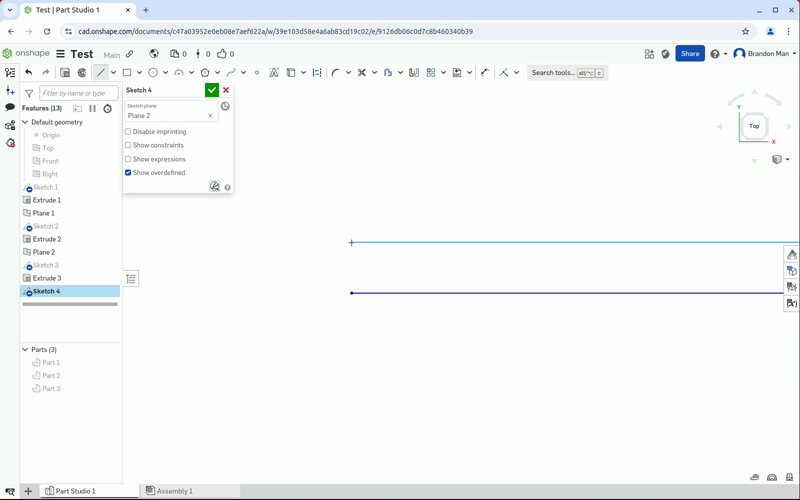
scroll(-6)
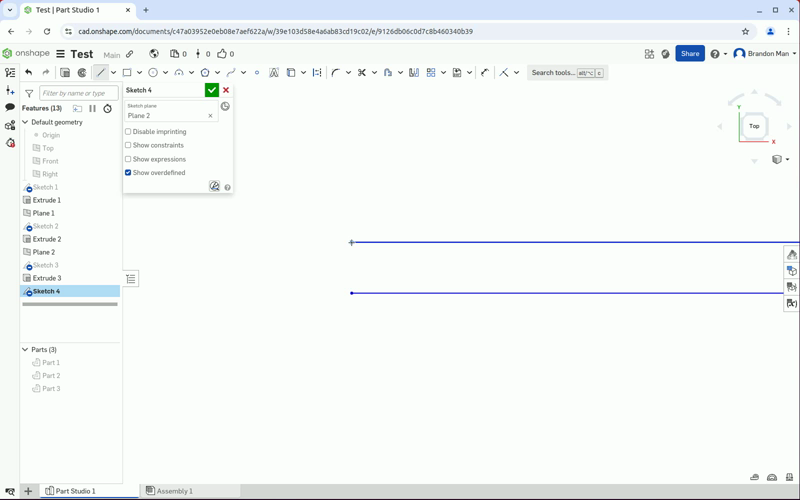
scroll(-6)
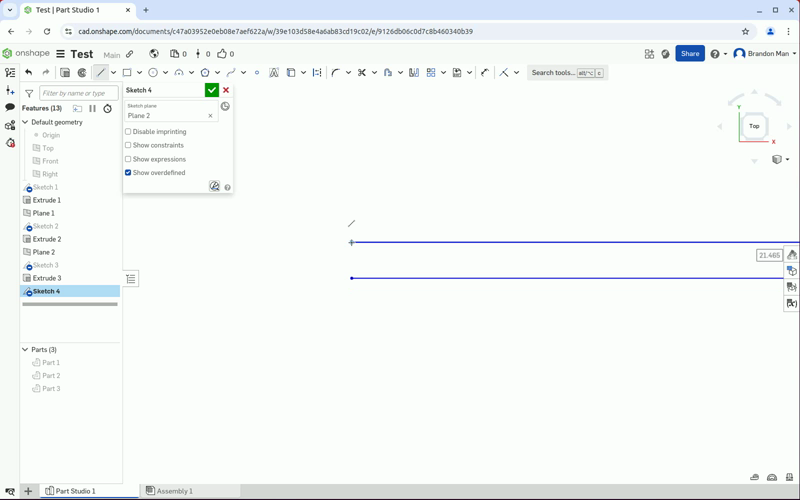
scroll(-6)
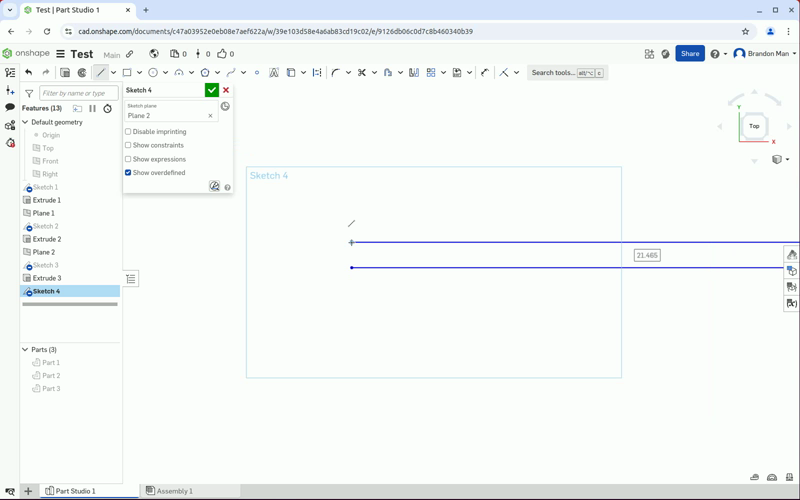
scroll(-6)
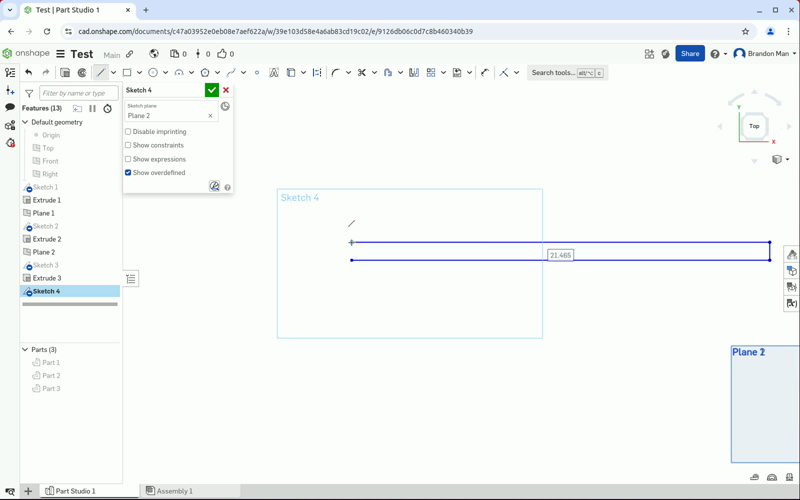
scroll(-6)
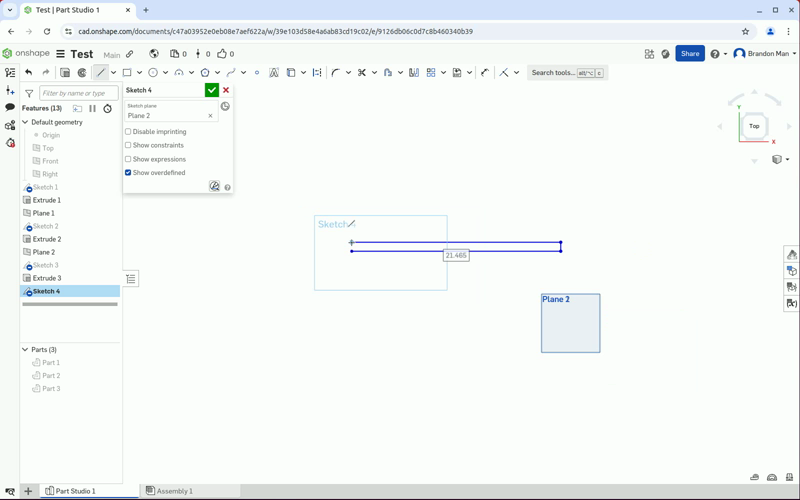
scroll(-6)
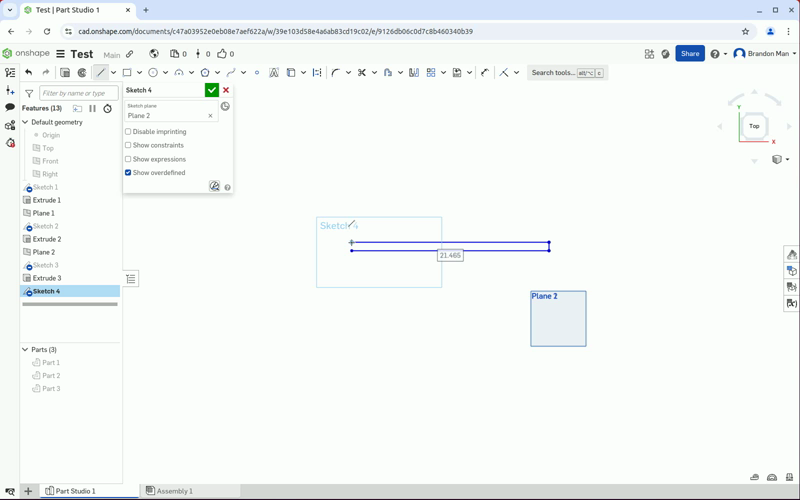
scroll(-6)
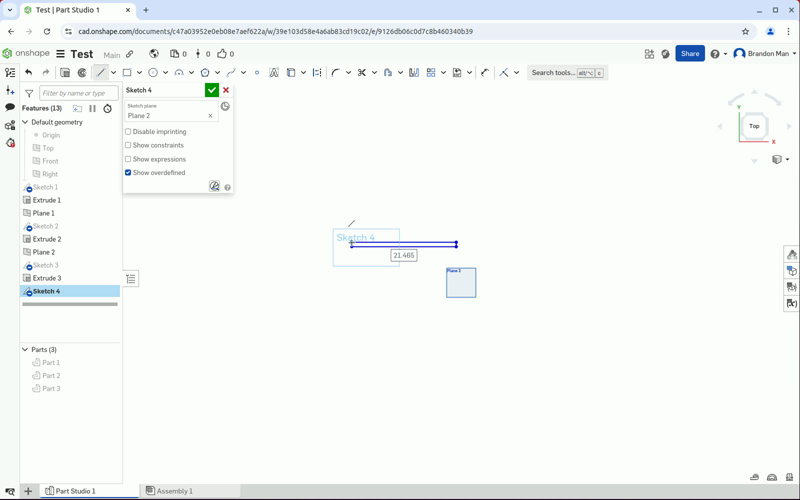
key_up(shift)
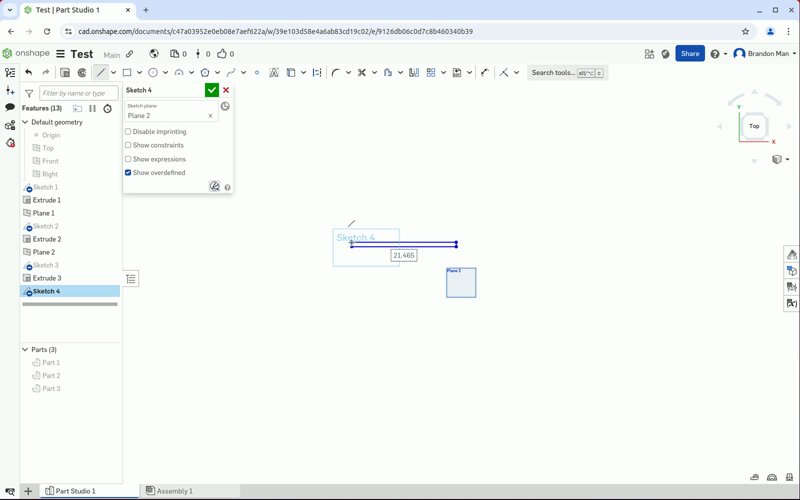
mouse_move(381, 242)
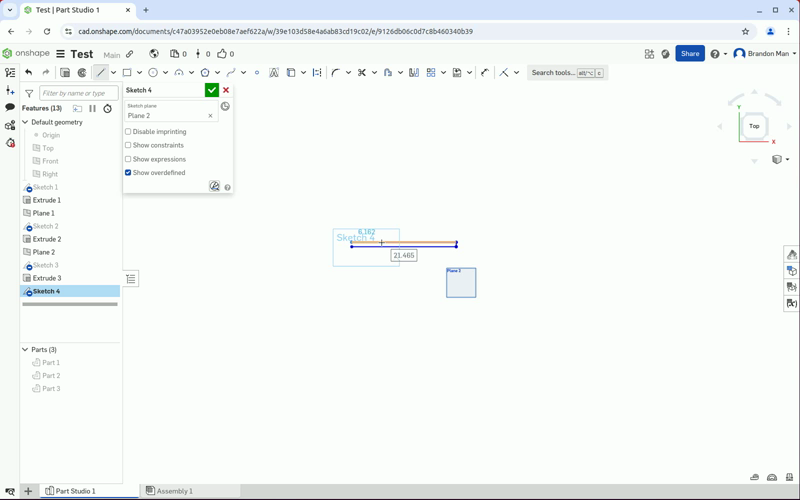
key_down(shift)
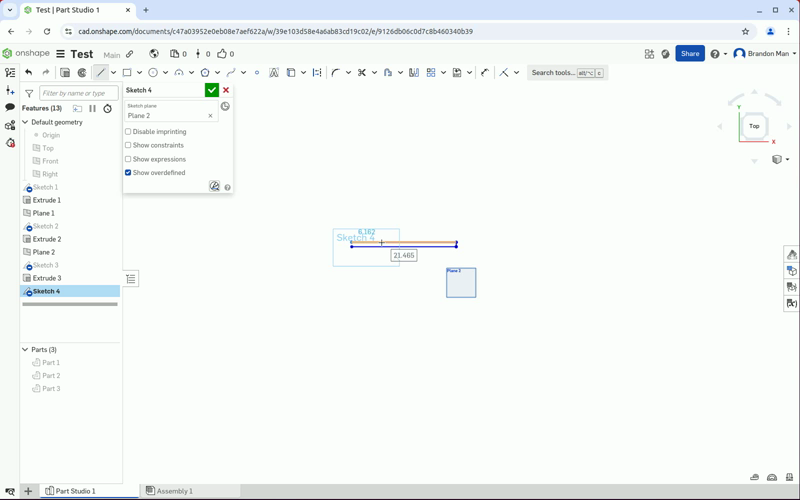
mouse_move(351, 246)
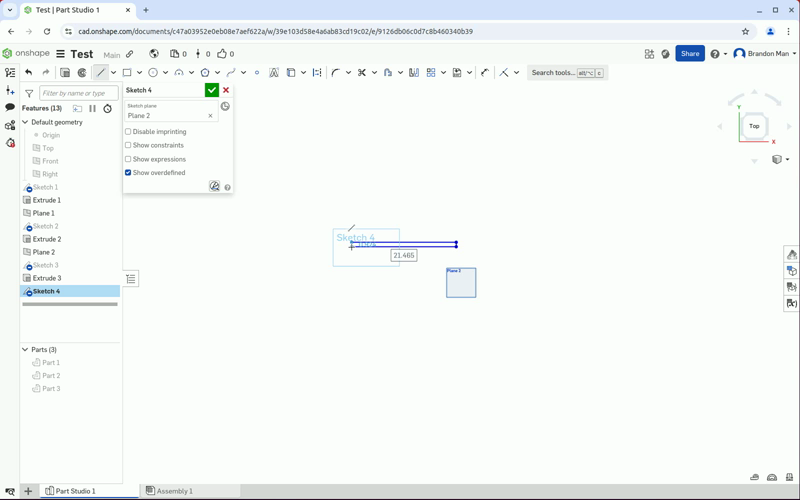
scroll(6)
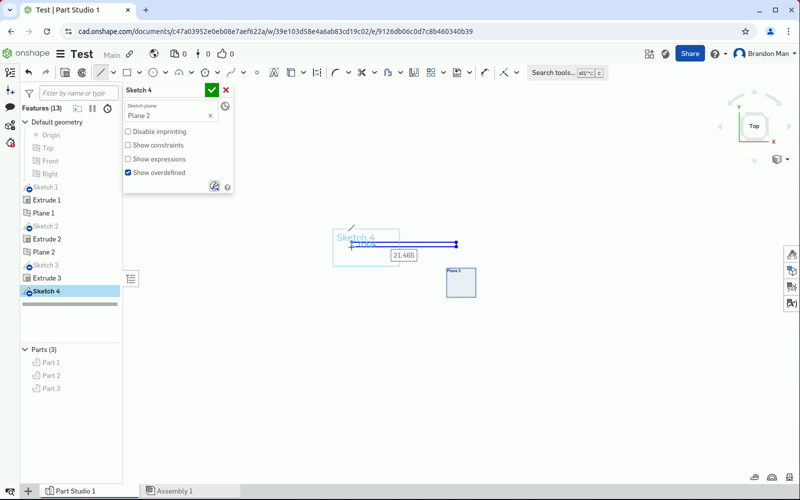
scroll(6)
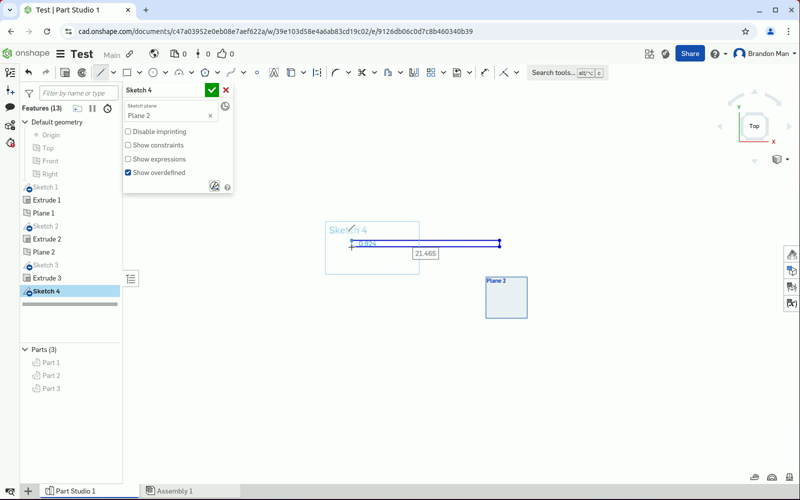
scroll(6)
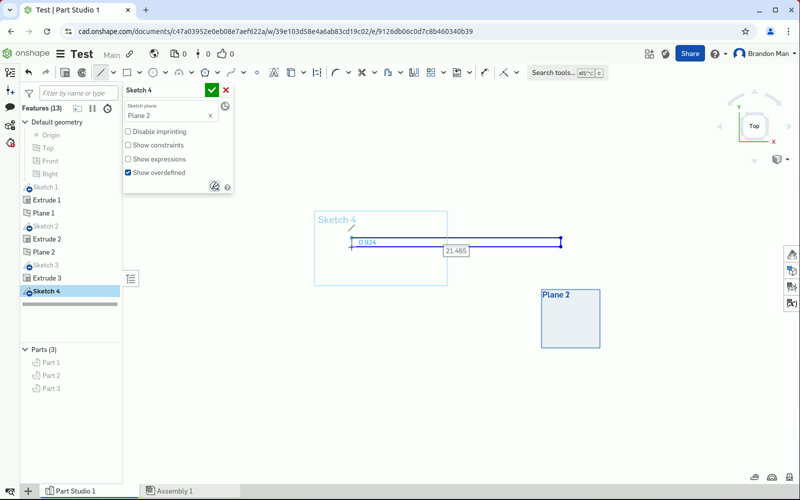
scroll(6)
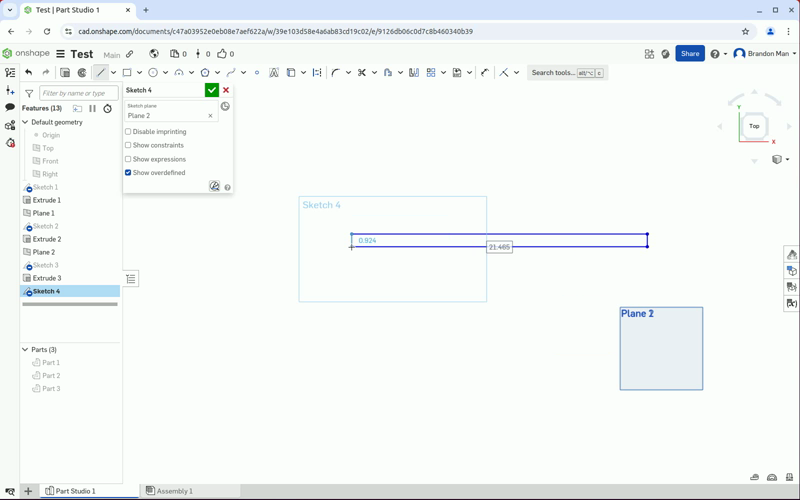
scroll(6)
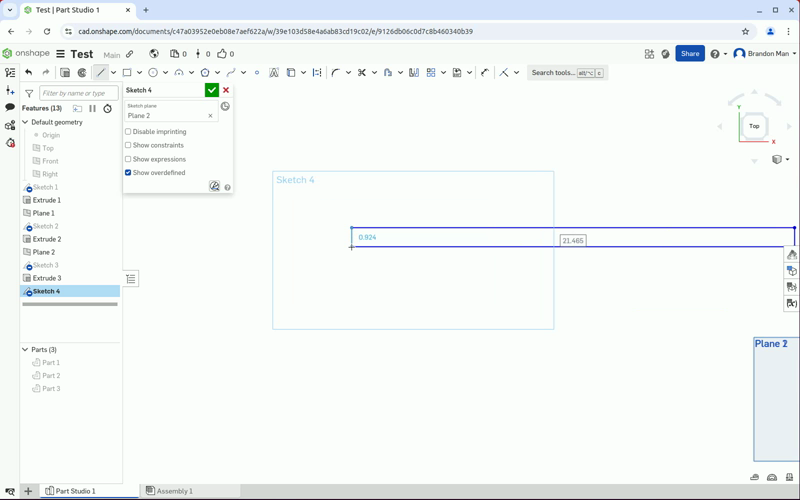
scroll(6)
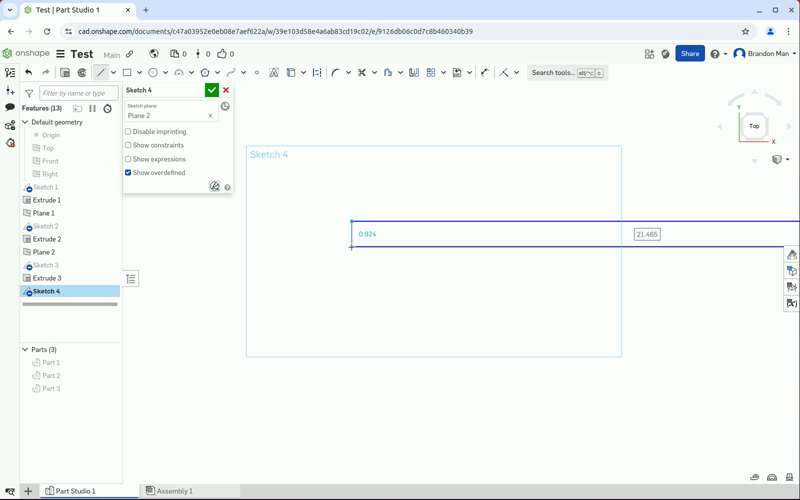
scroll(6)
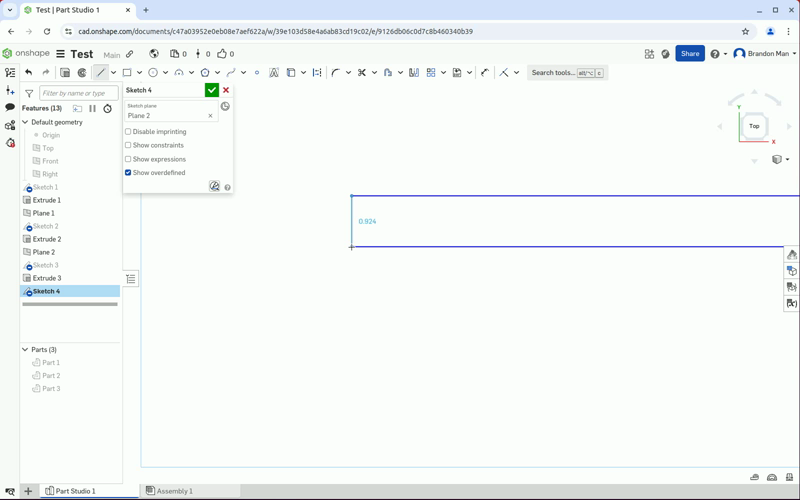
key_up(shift)
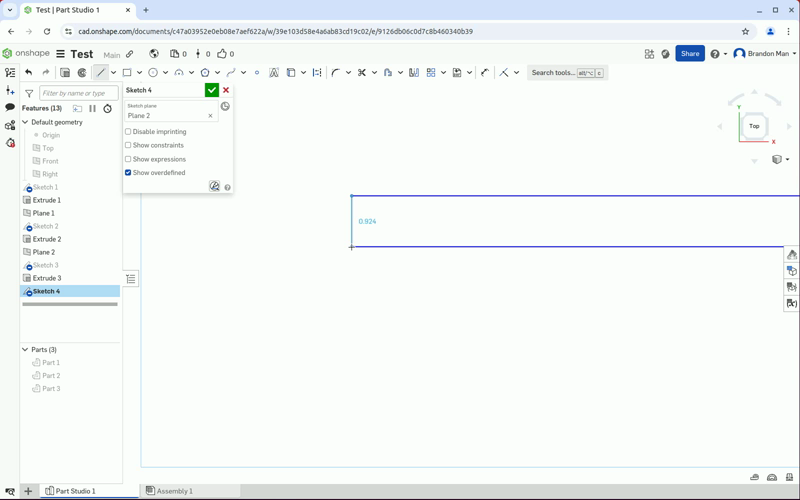
click(351, 246)
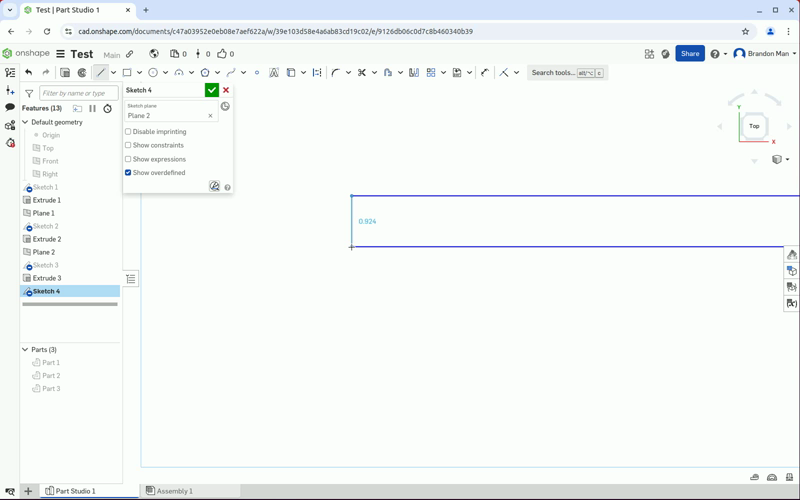
scroll(-6)
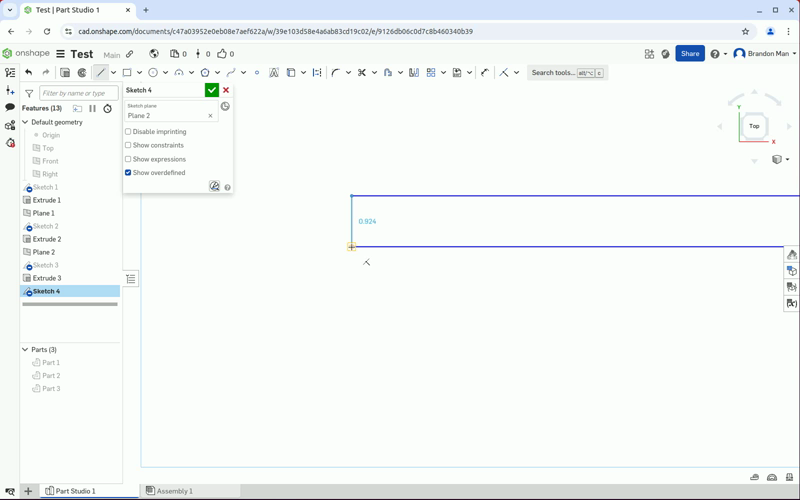
scroll(-6)
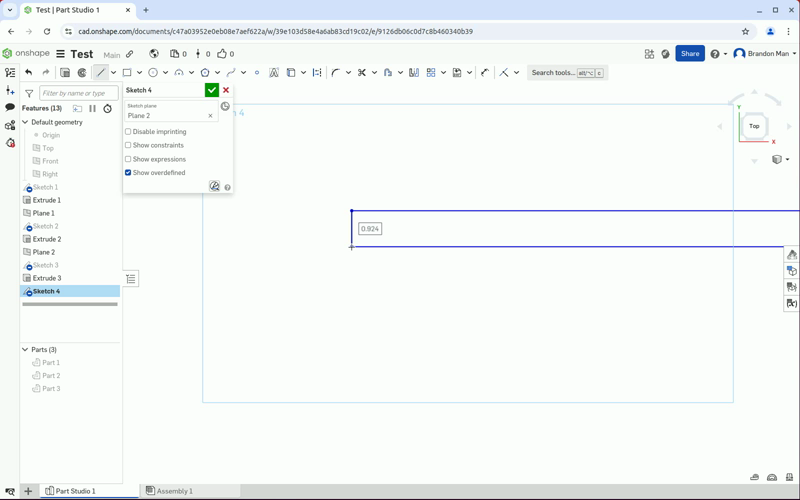
scroll(-6)
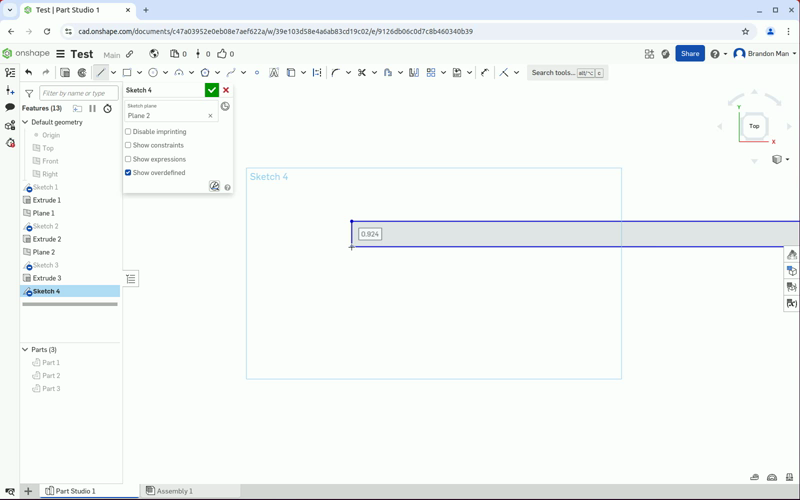
scroll(-6)
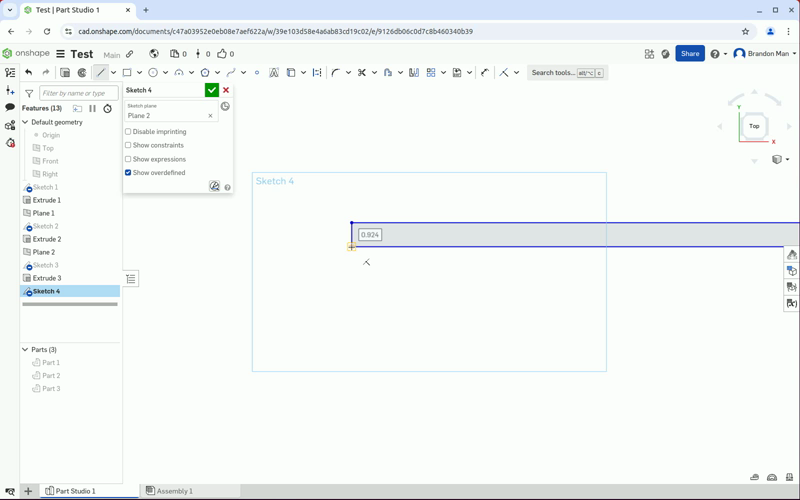
scroll(-6)
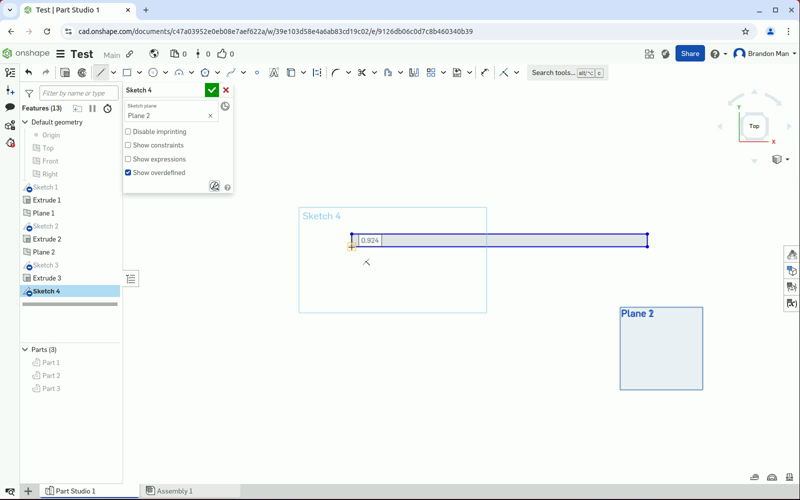
scroll(-6)
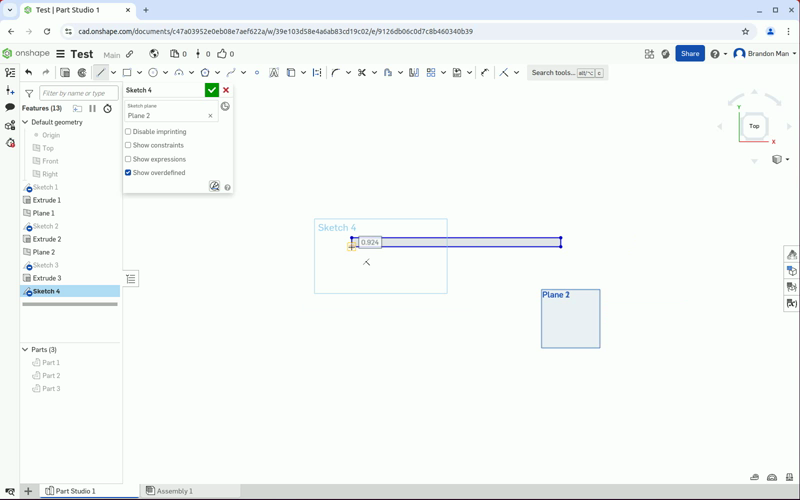
scroll(-6)
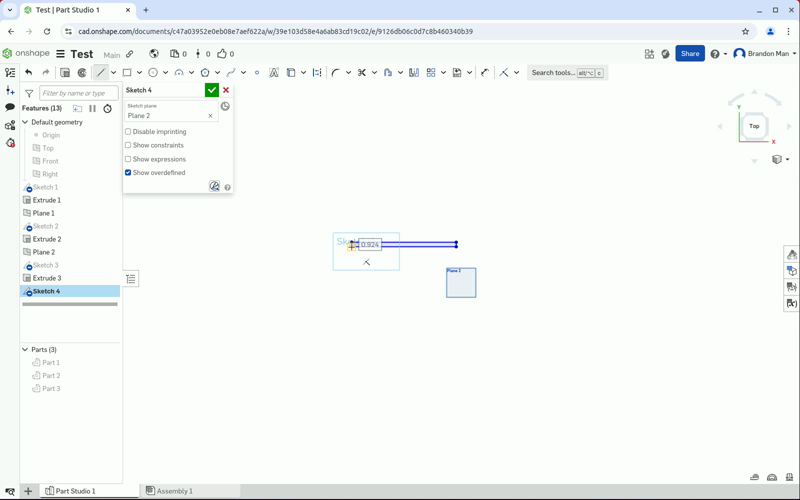
key(esc)
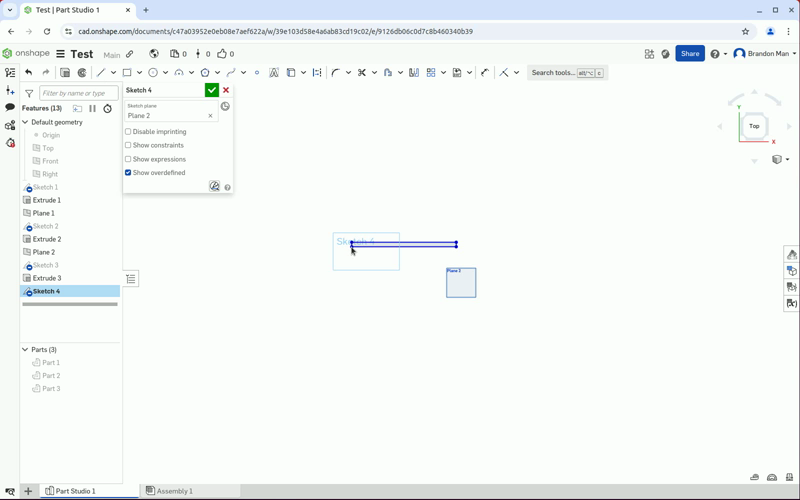
mouse_move(384, 244)
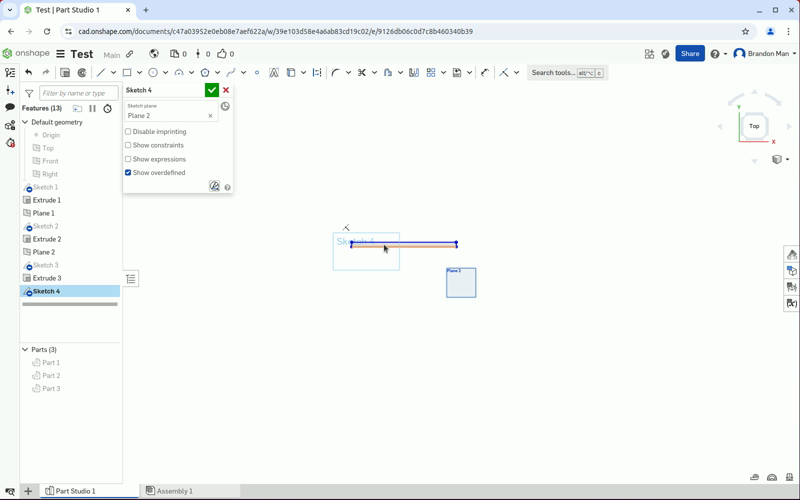
scroll(6)
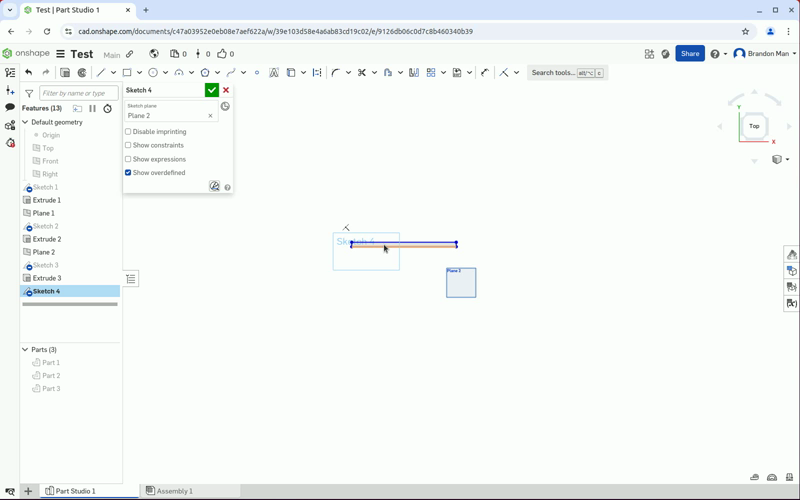
scroll(6)
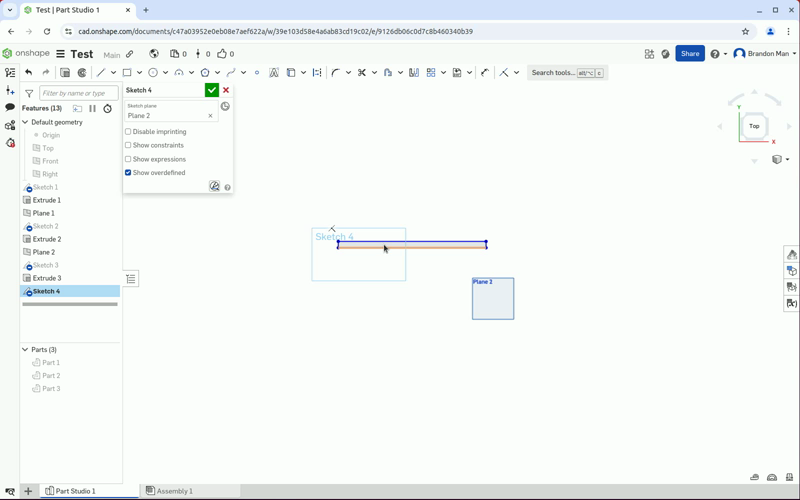
scroll(6)
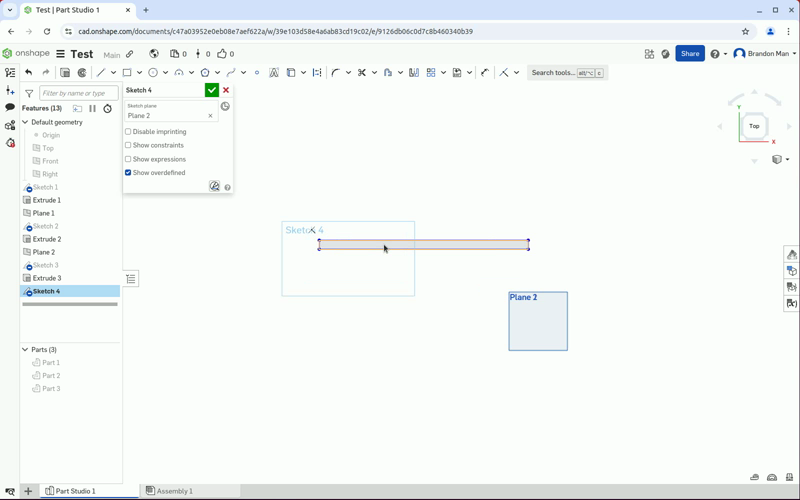
scroll(6)
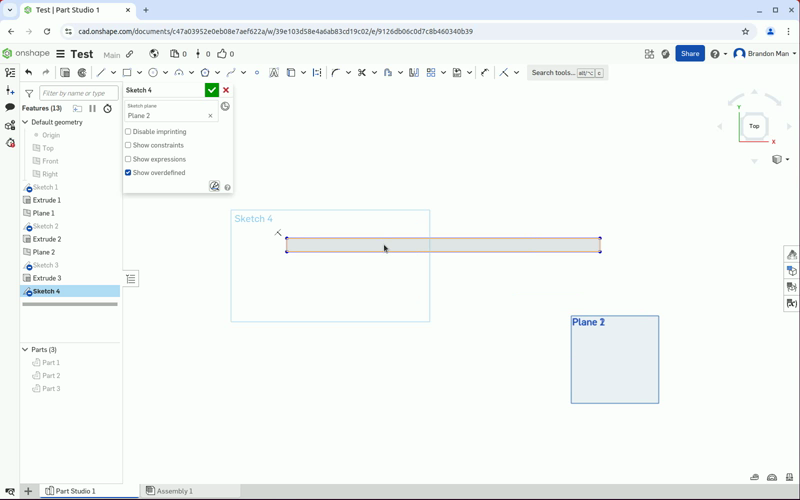
scroll(6)
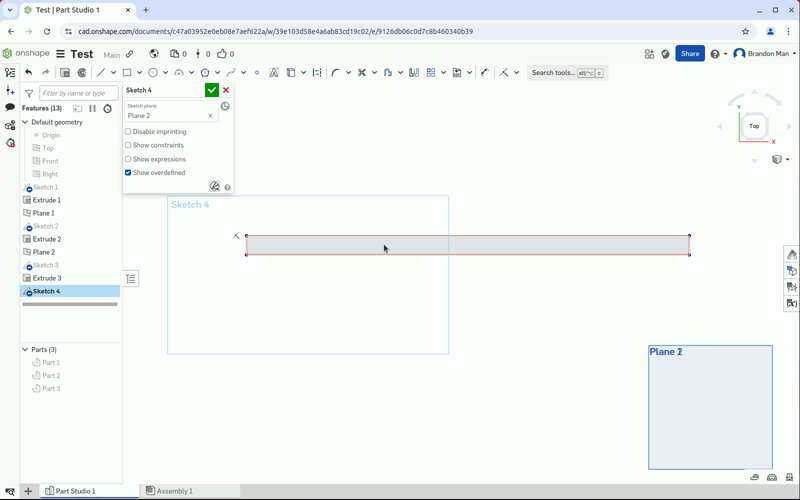
scroll(6)
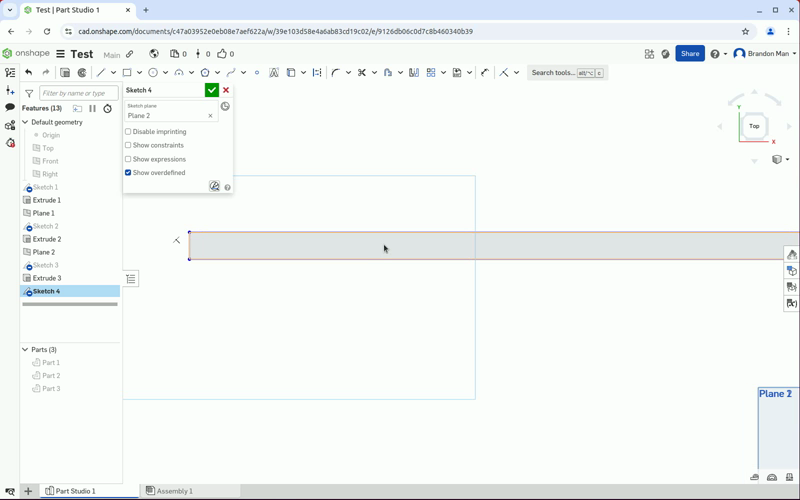
scroll(6)
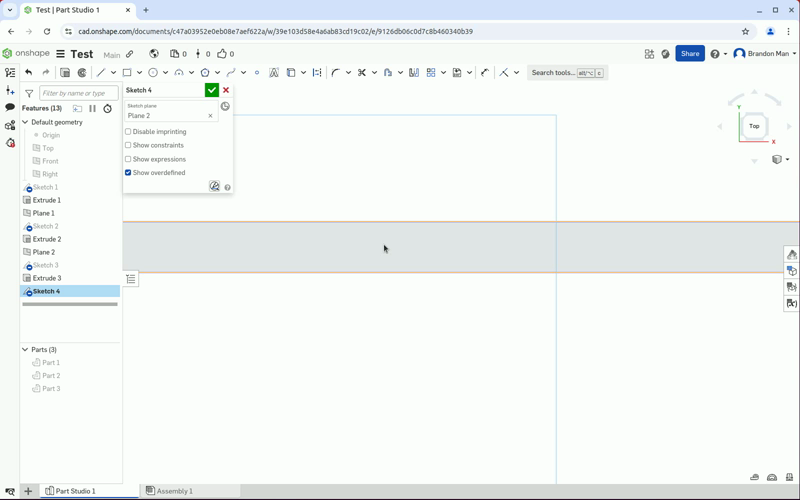
click(384, 244)
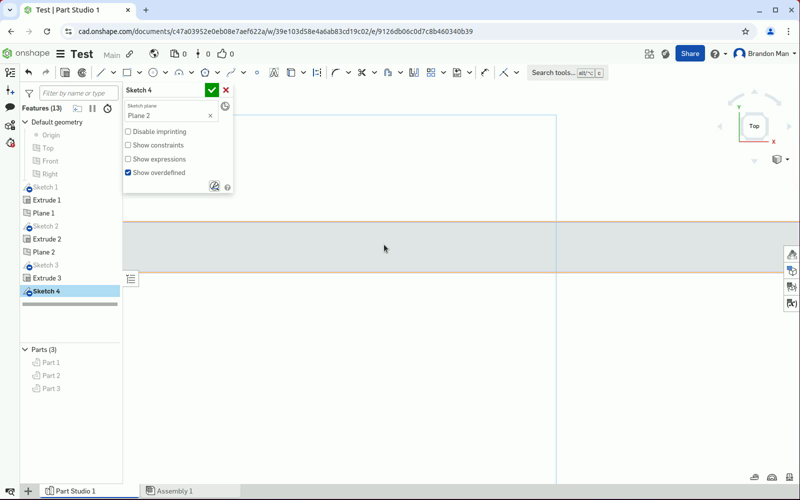
scroll(-6)
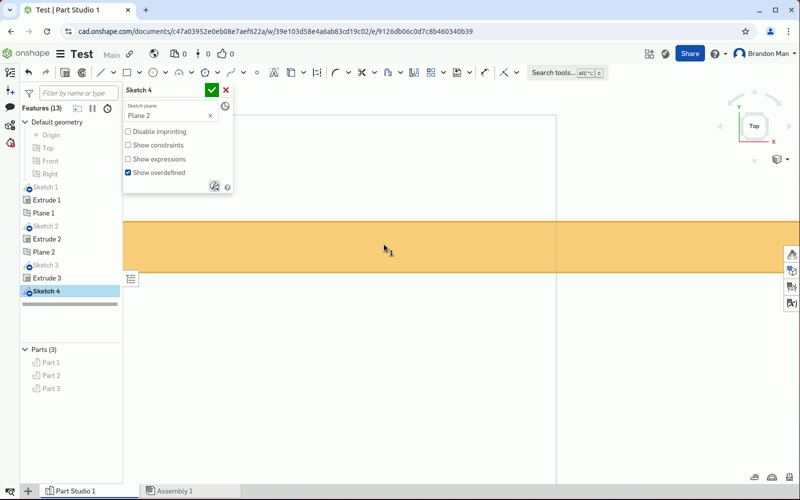
scroll(-6)
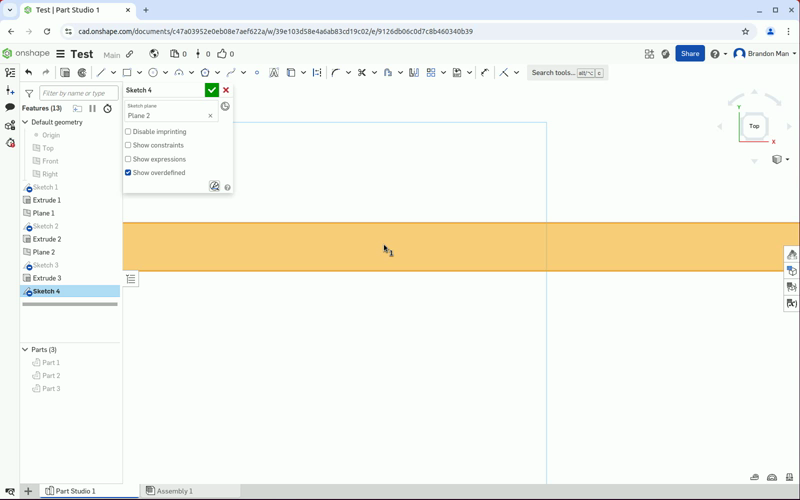
scroll(-6)
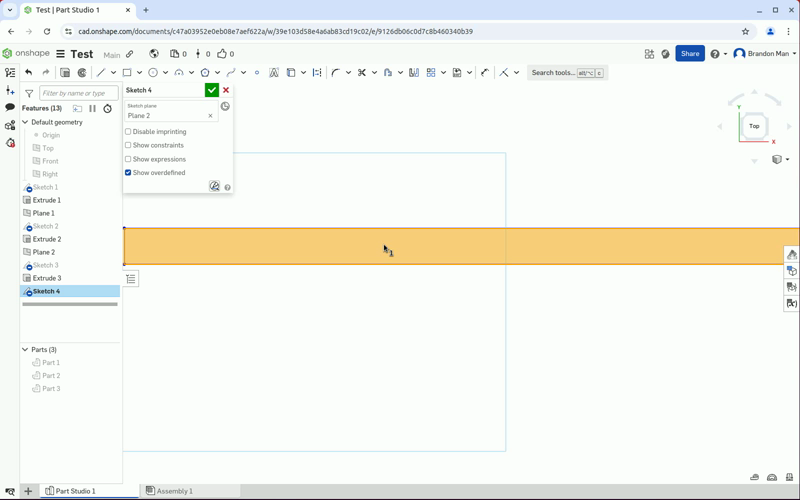
scroll(-6)
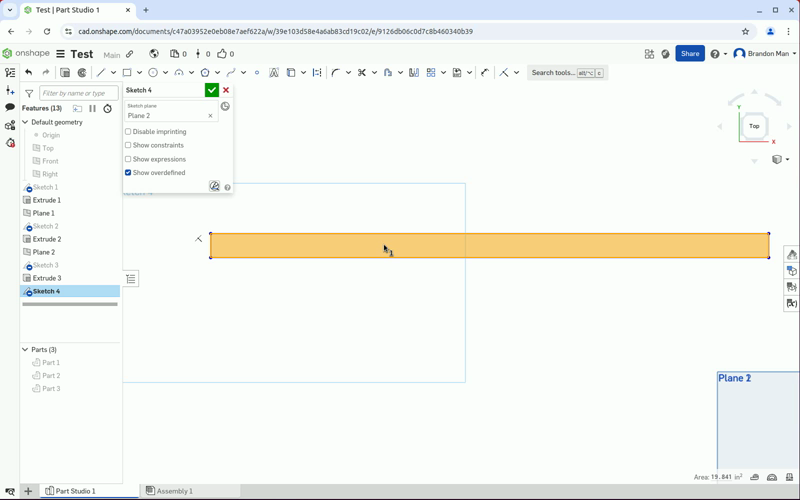
scroll(-6)
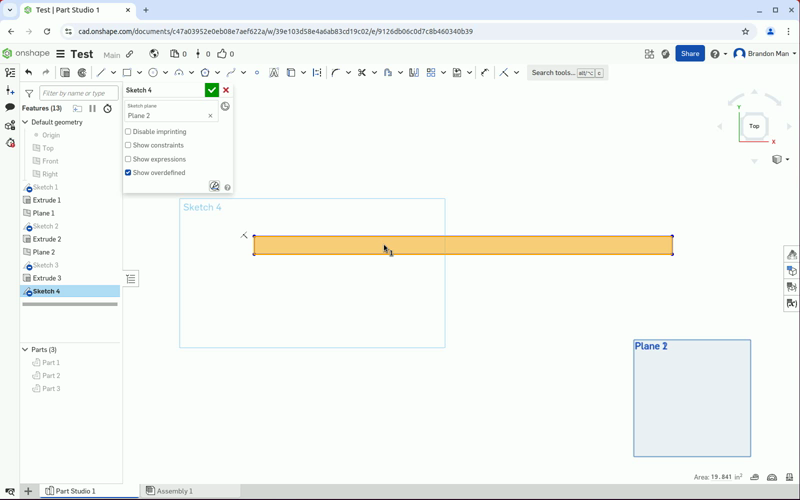
scroll(-6)
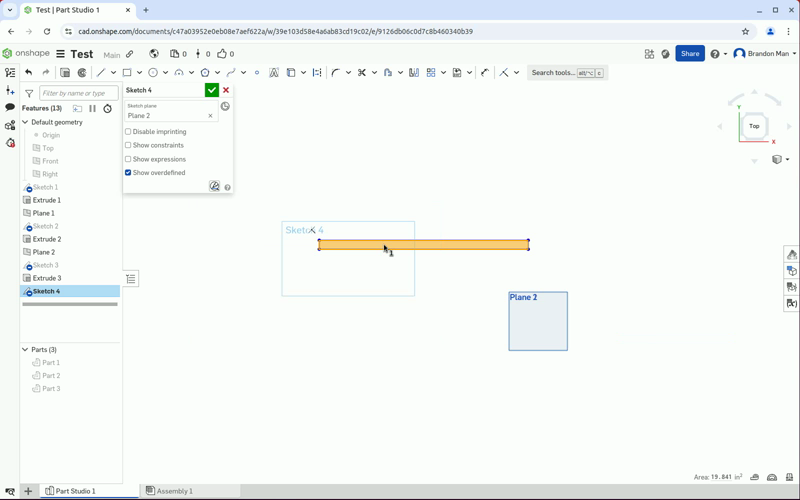
scroll(-6)
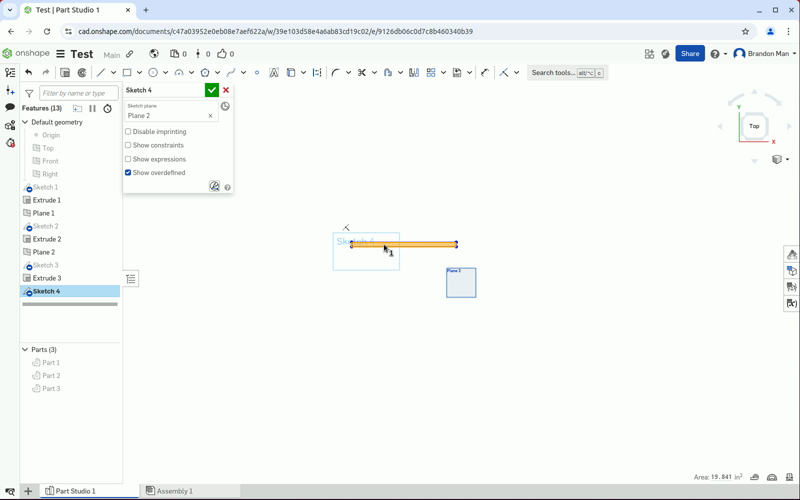
mouse_move(73, 352)
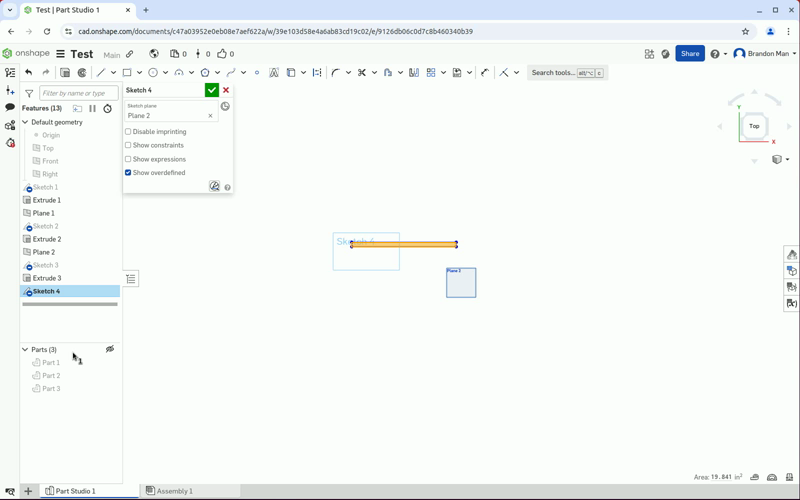
key(shift+y)
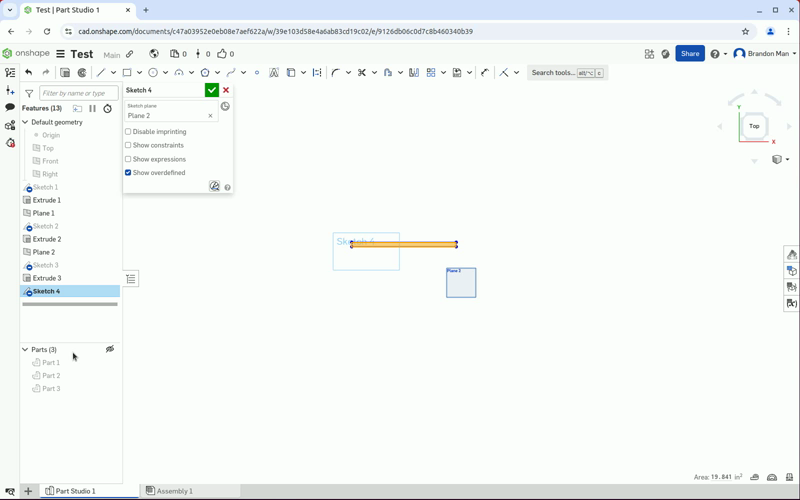
key(shift+e)
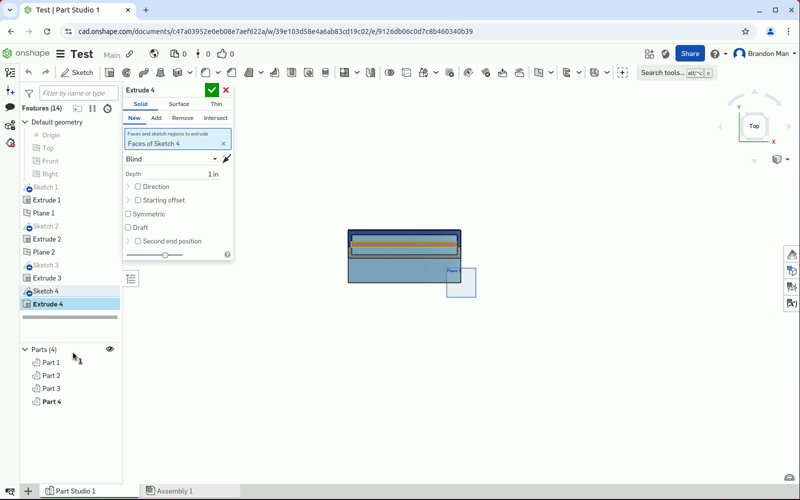
mouse_move(143, 106)
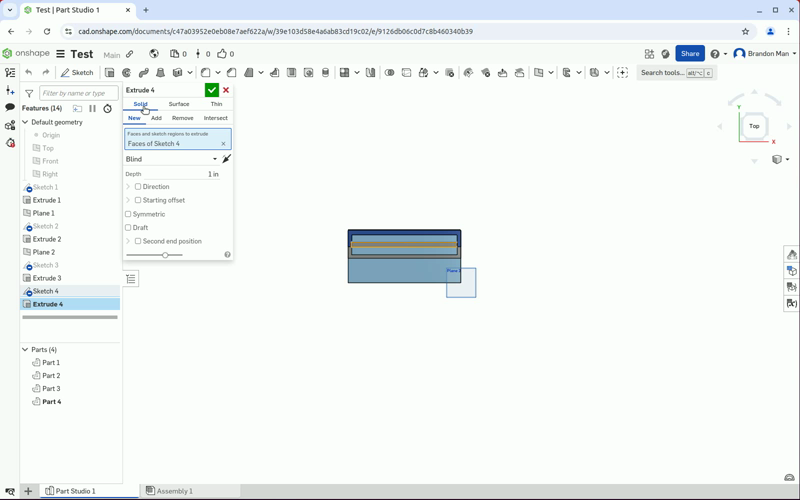
click(143, 106)
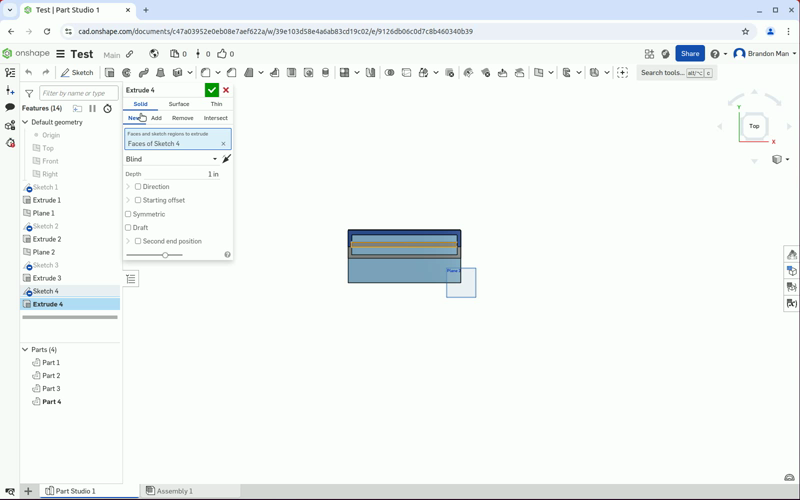
mouse_move(137, 120)
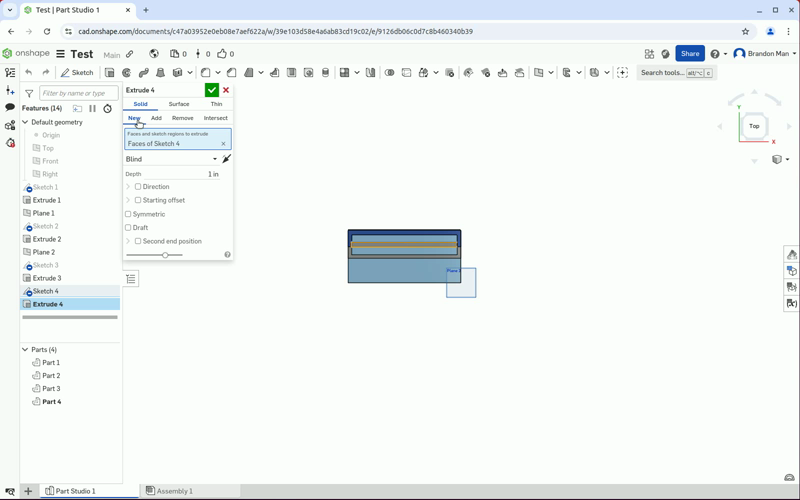
click(137, 120)
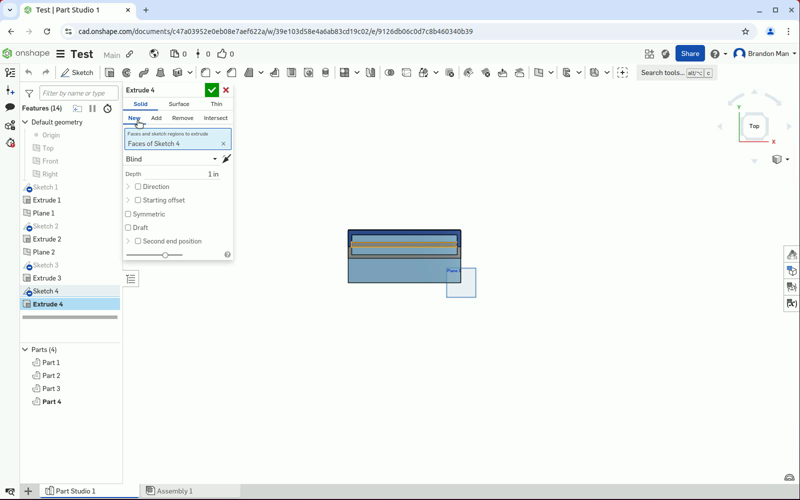
key(tab, 4)
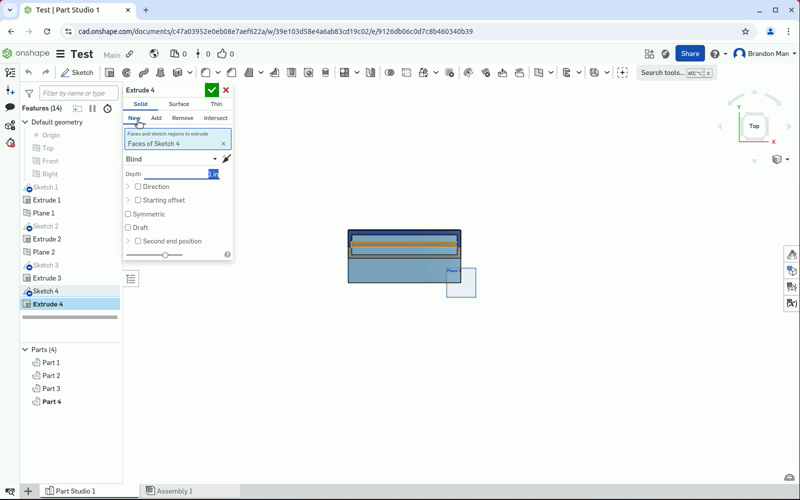
text(1.685)
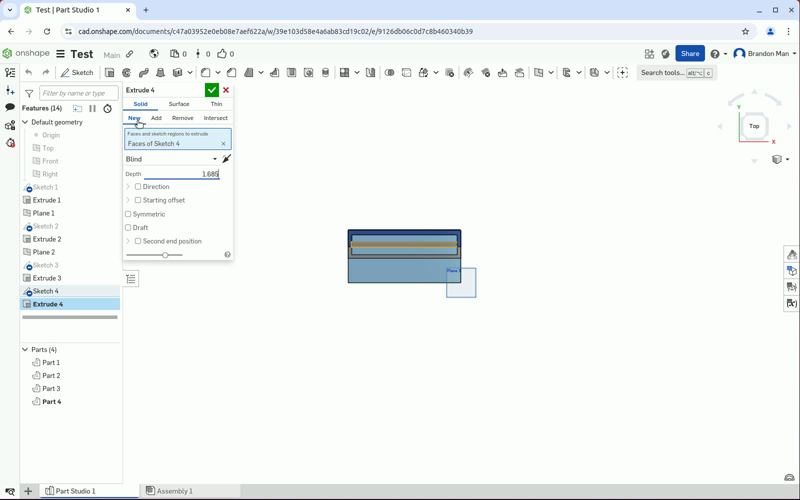
key(enter)
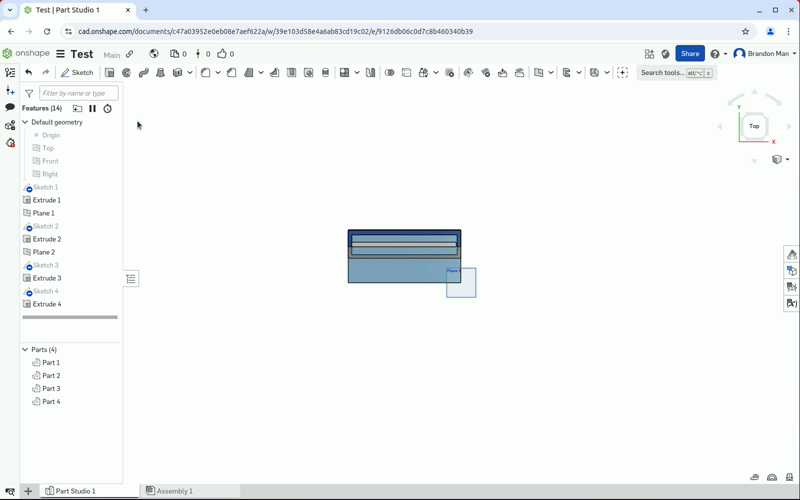
key(shift+h)
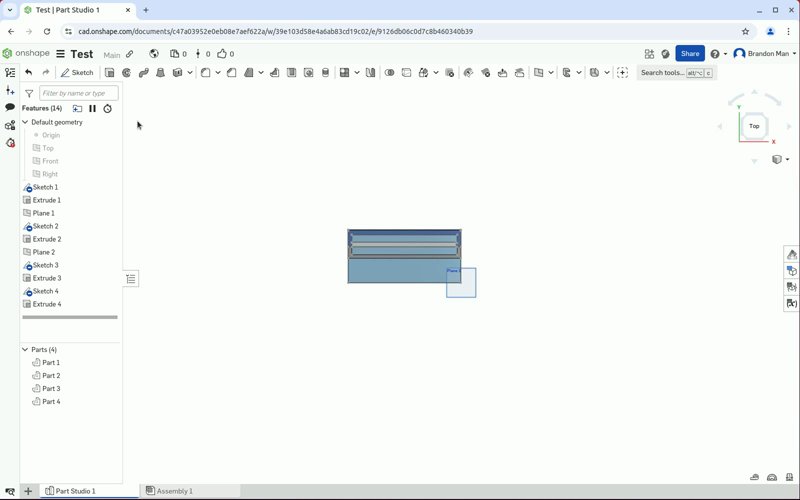
key(shift+h)
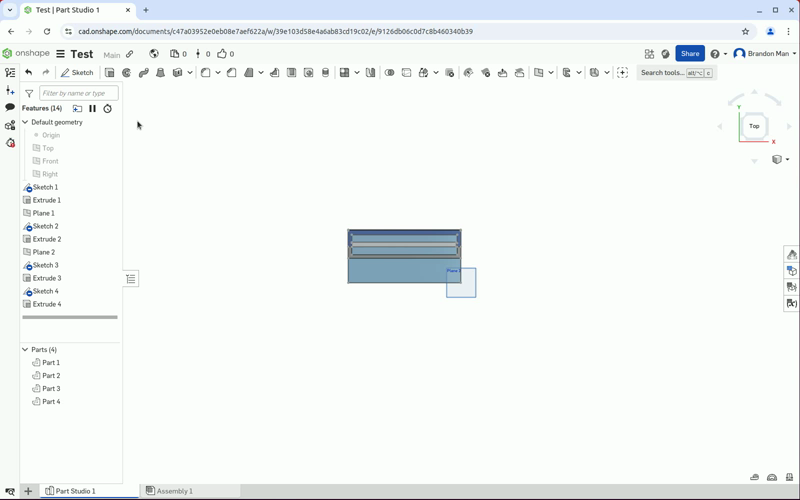
key(shift+7)
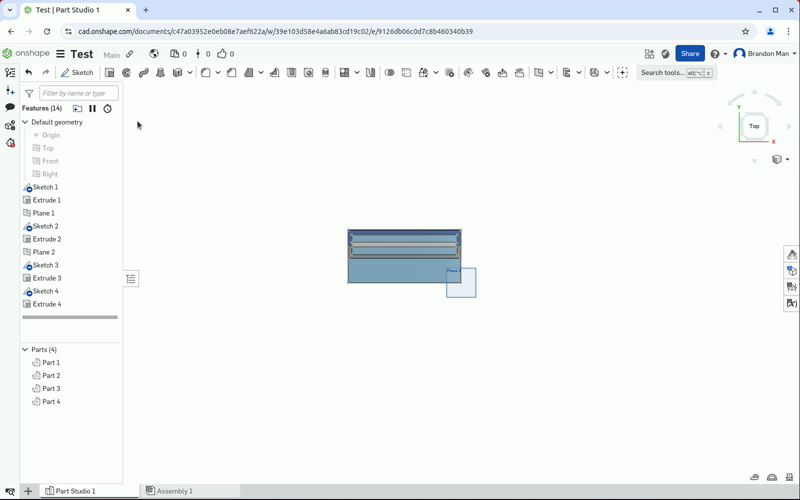
key(up, 3)
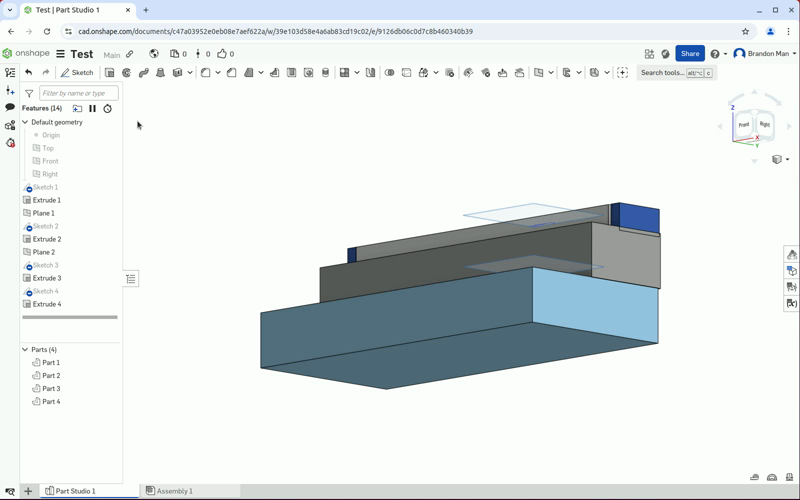
key(left, 3)
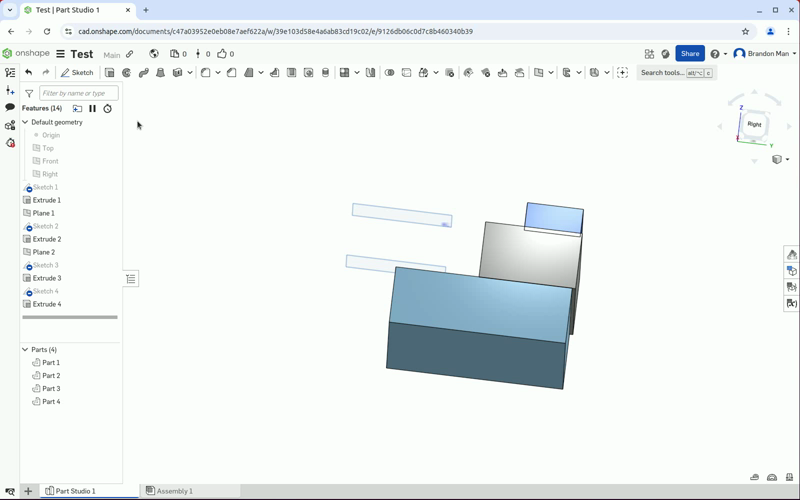
key(right, 3)
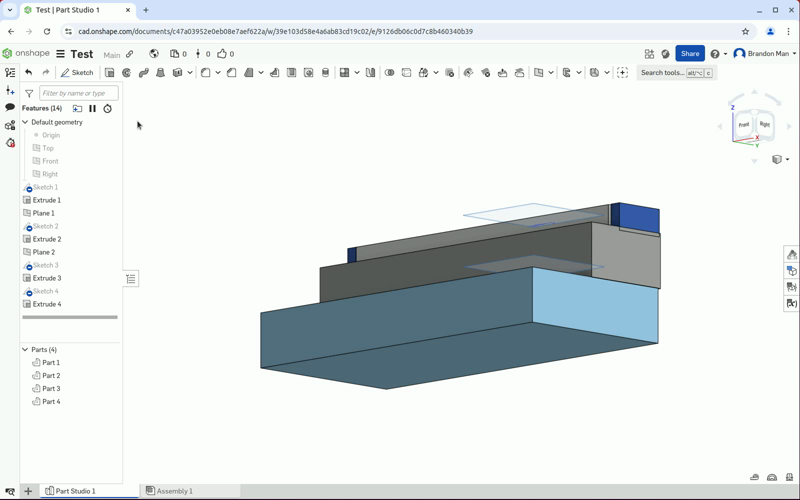
key(down, 3)
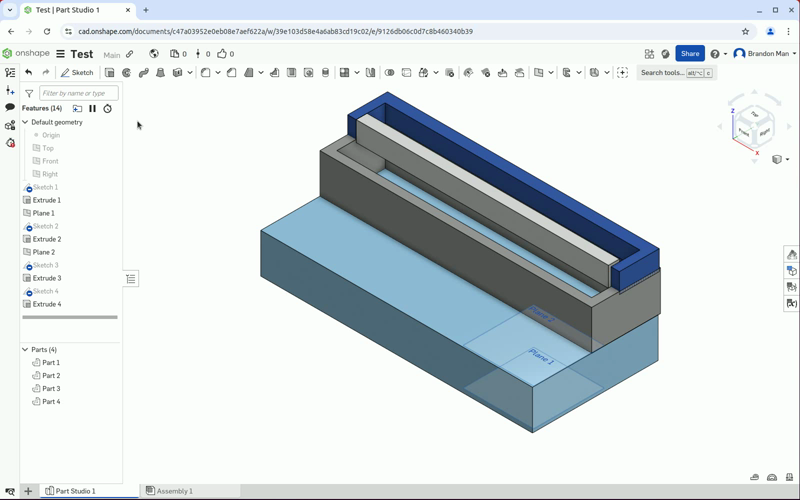
mouse_move(73, 189)
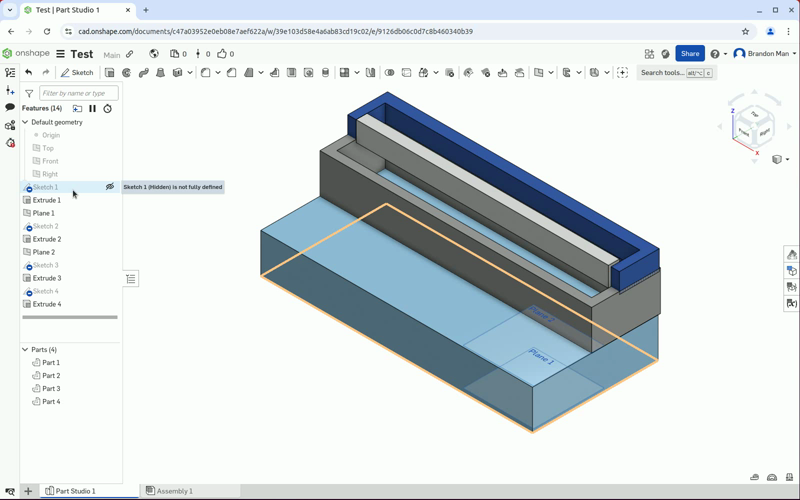
click(73, 189)